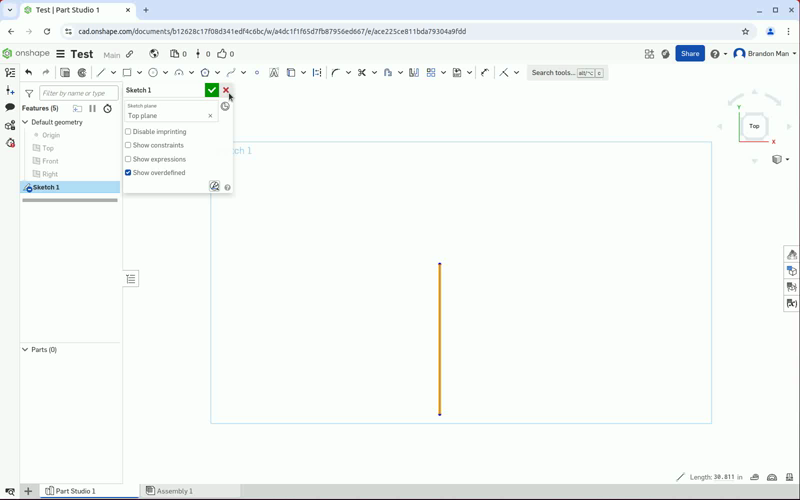
key(shift+h)
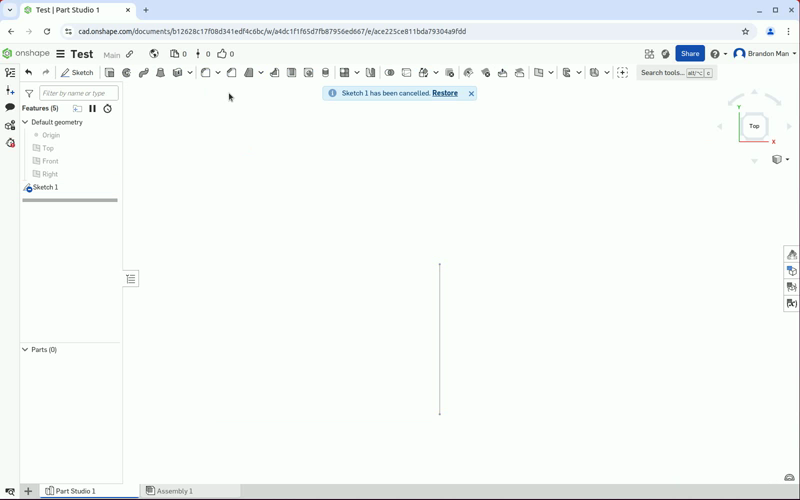
key(shift+s)
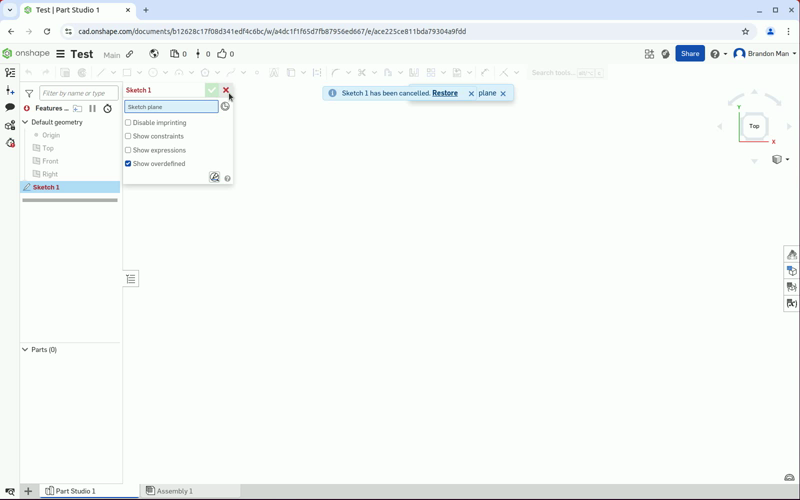
mouse_move(73, 150)
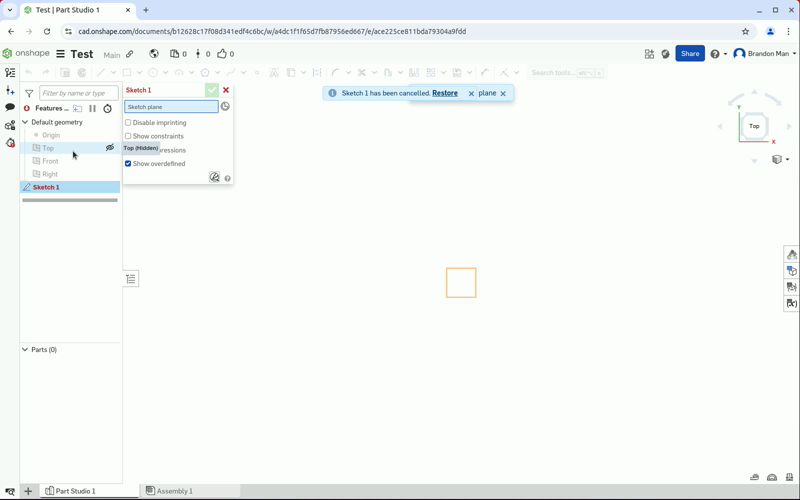
click(73, 150)
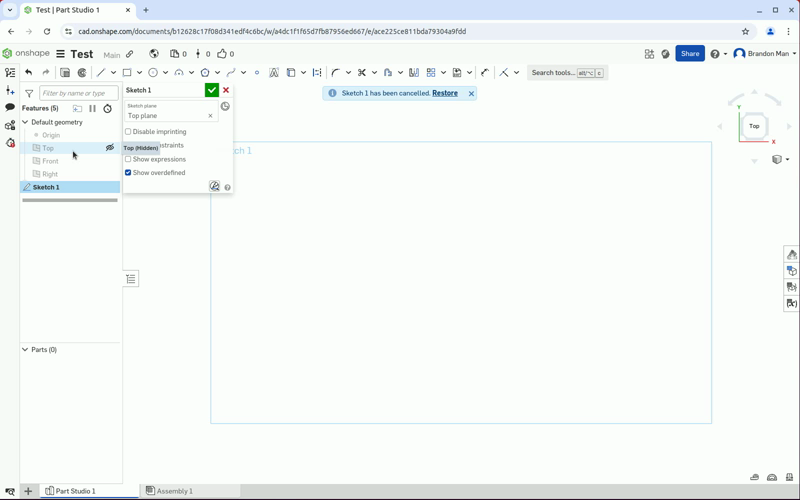
mouse_move(73, 352)
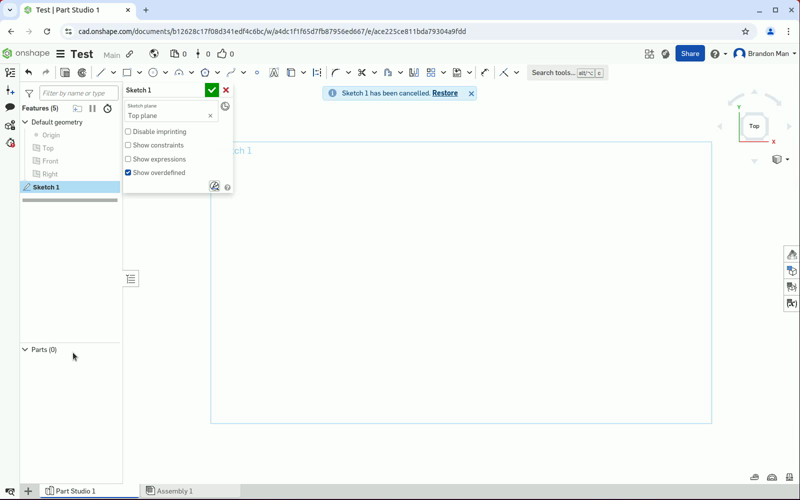
key(y)
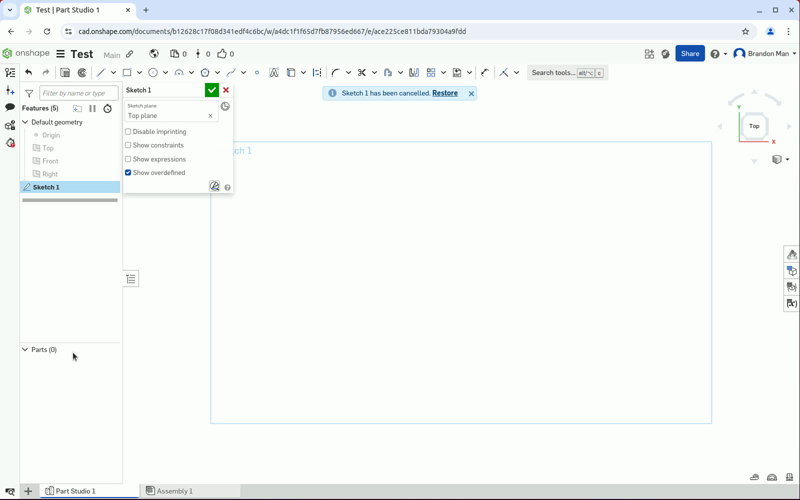
key(c)
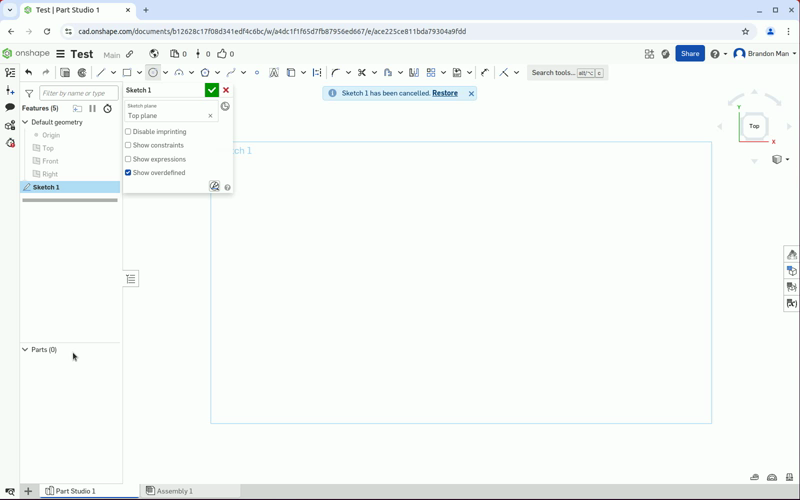
key_down(shift)
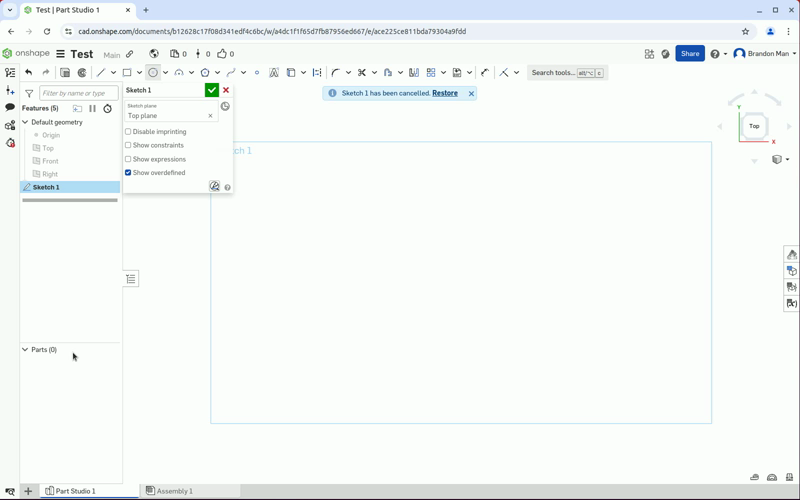
mouse_move(392, 245)
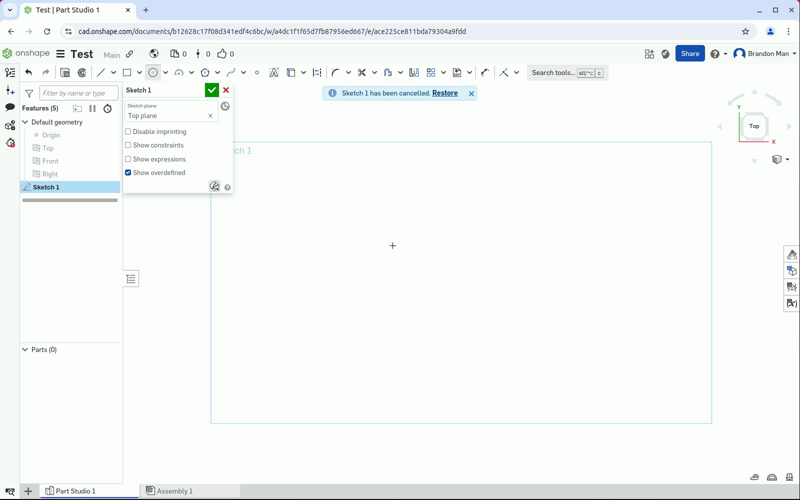
click(392, 245)
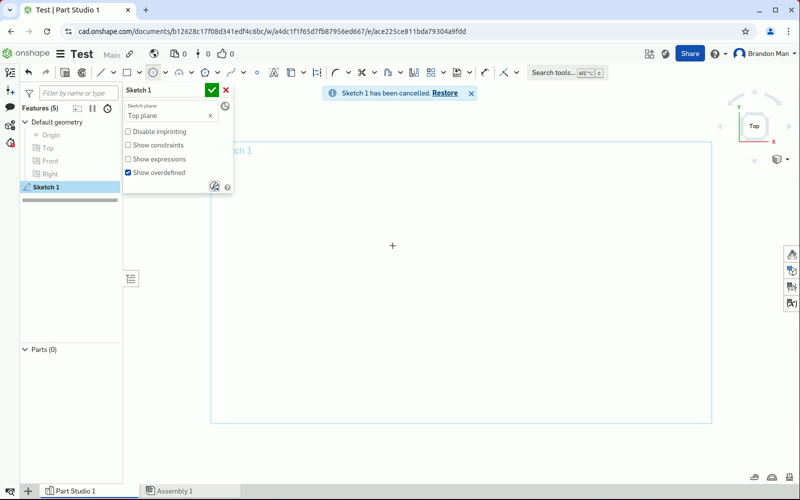
key_up(shift)
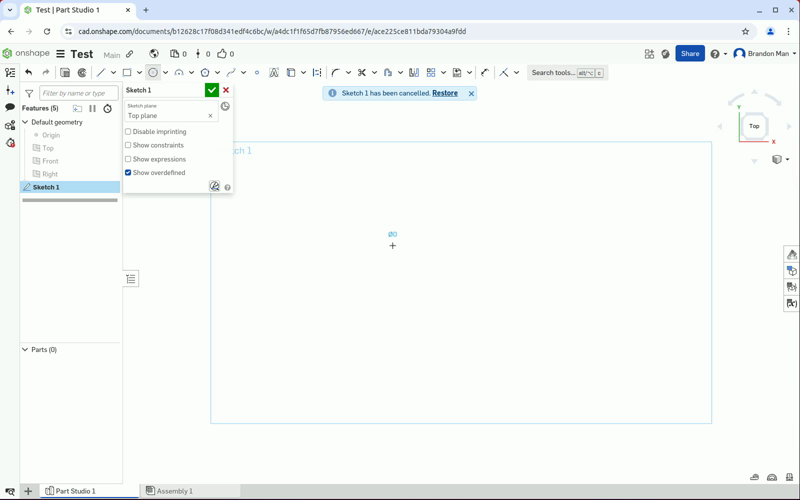
mouse_move(427, 245)
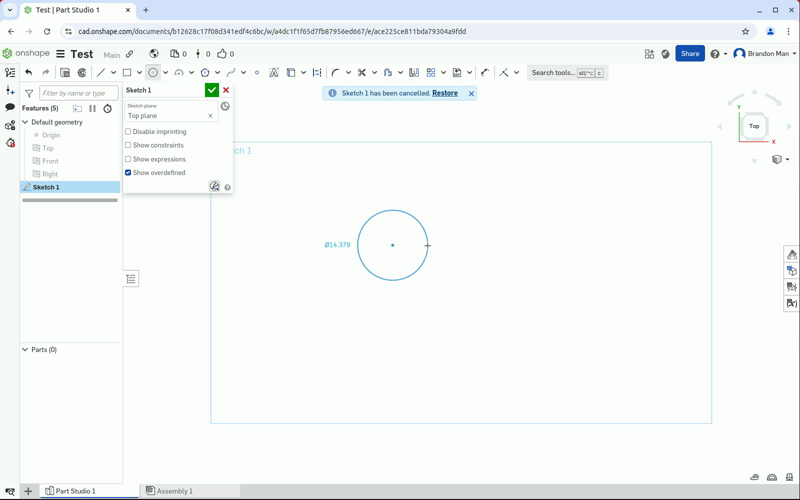
click(427, 245)
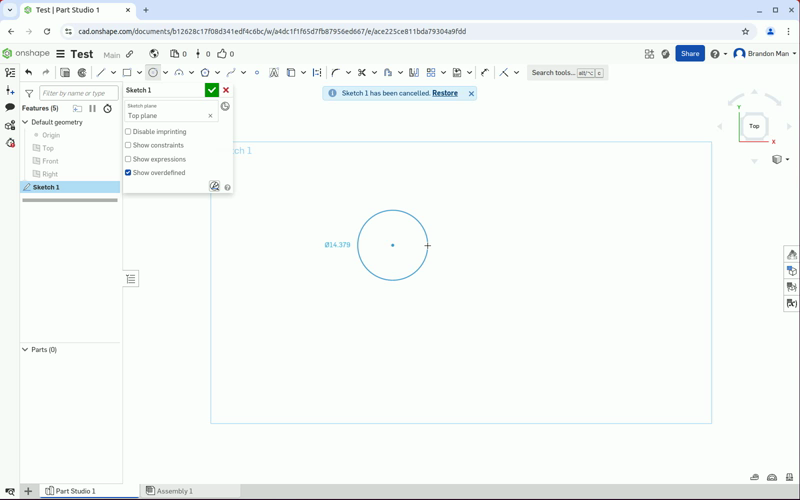
key(esc)
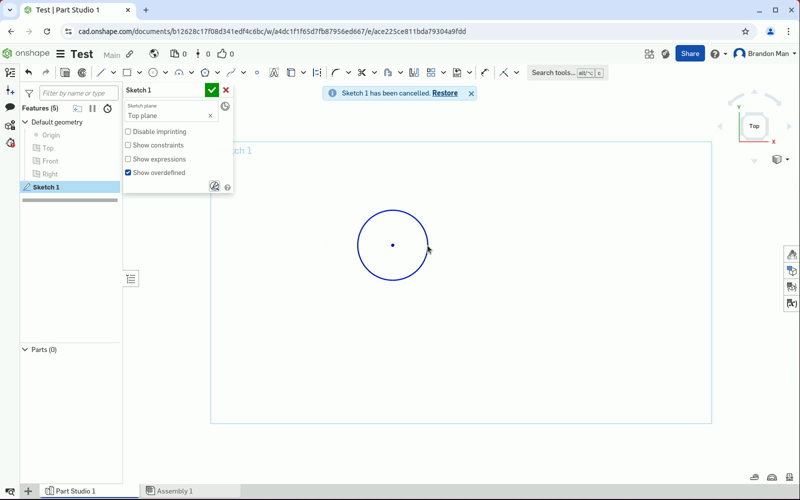
key(c)
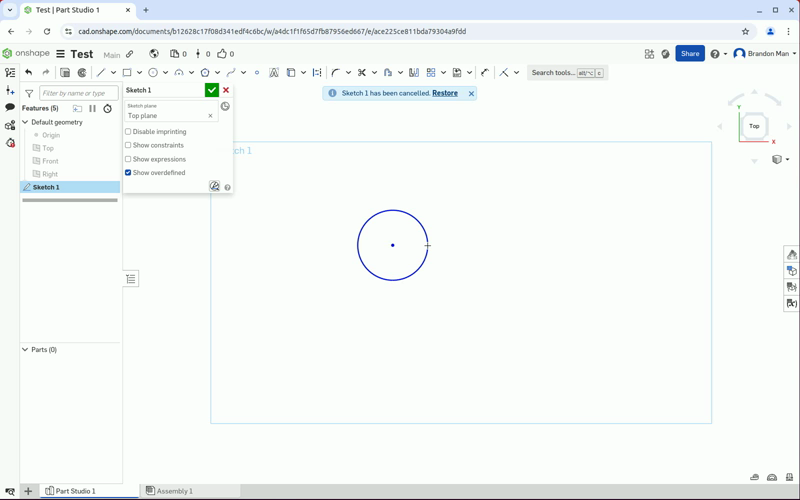
key_down(shift)
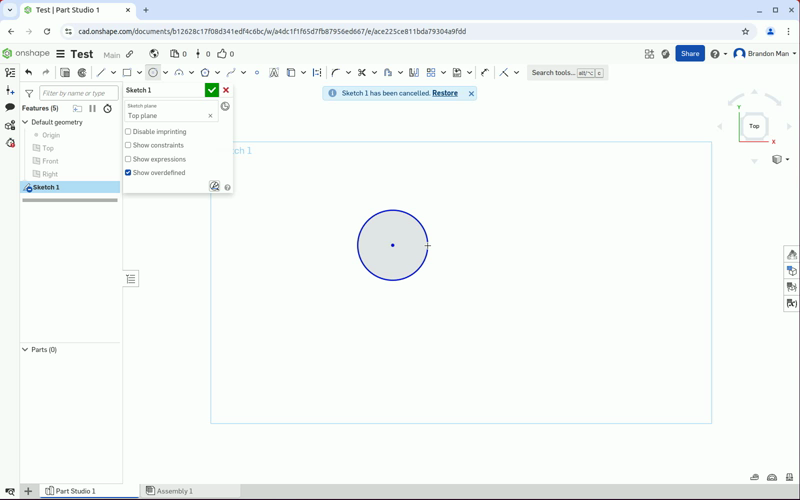
mouse_move(392, 245)
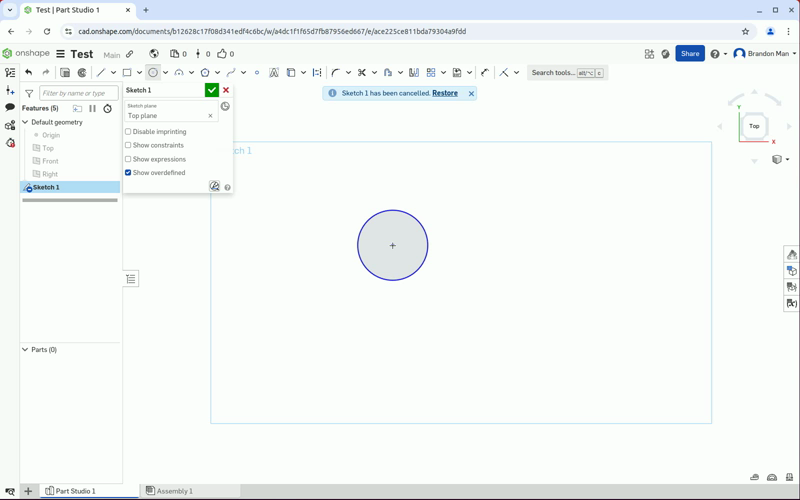
click(392, 245)
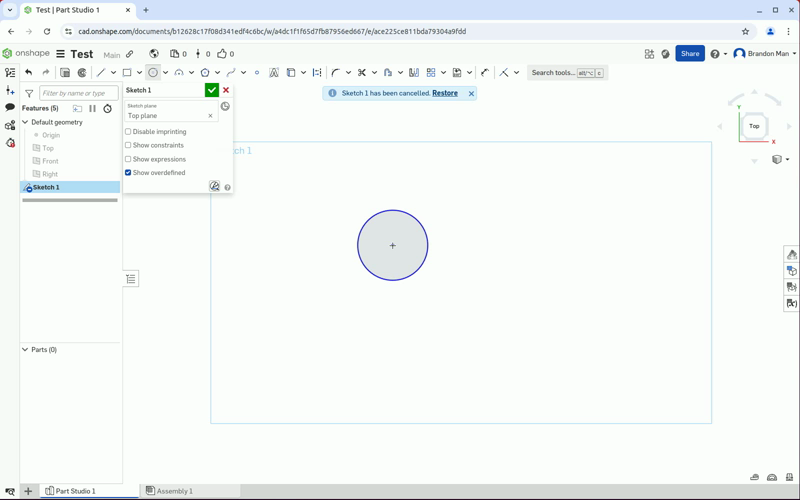
key_up(shift)
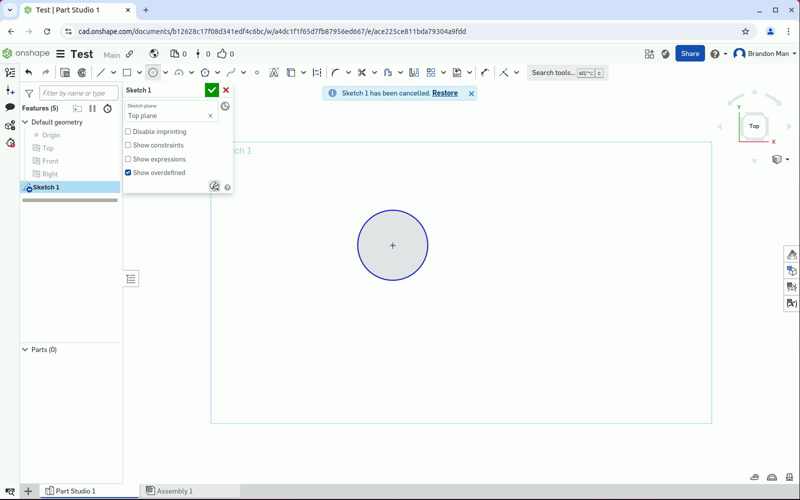
mouse_move(415, 245)
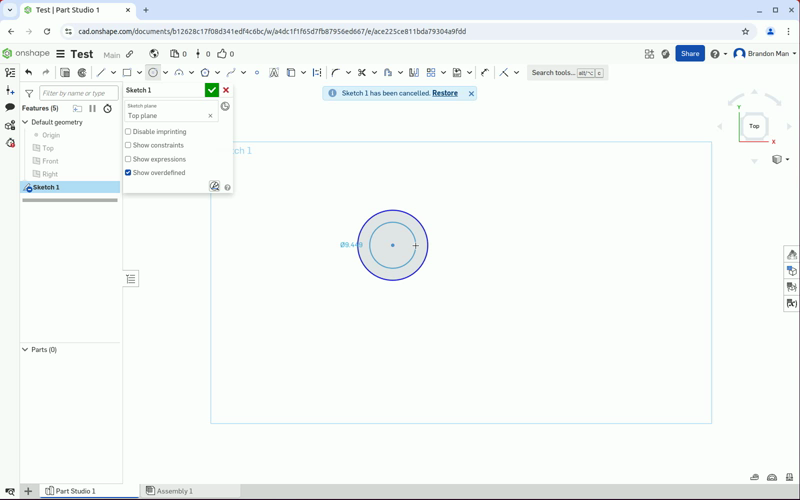
click(415, 245)
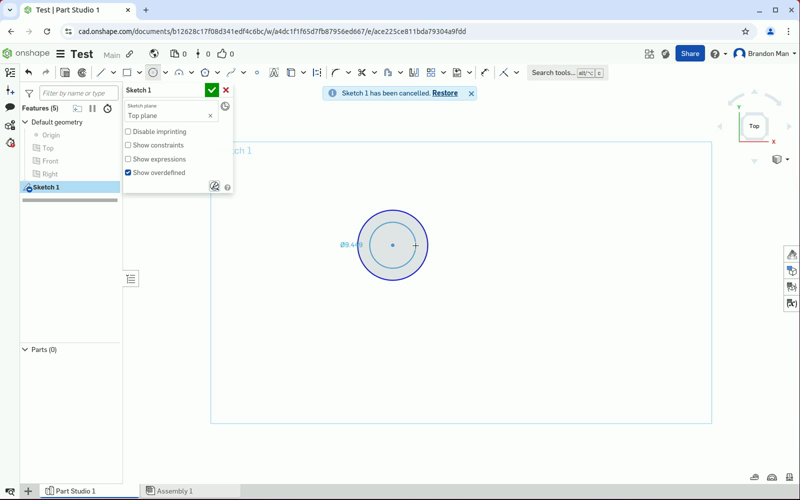
key(esc)
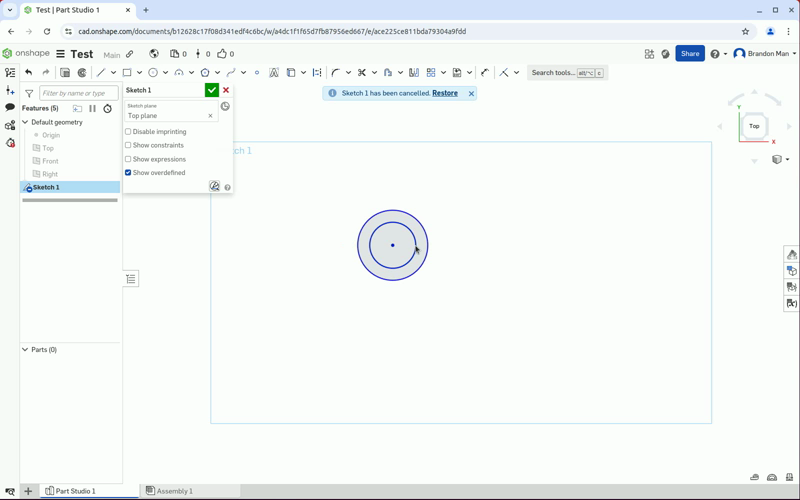
mouse_move(410, 219)
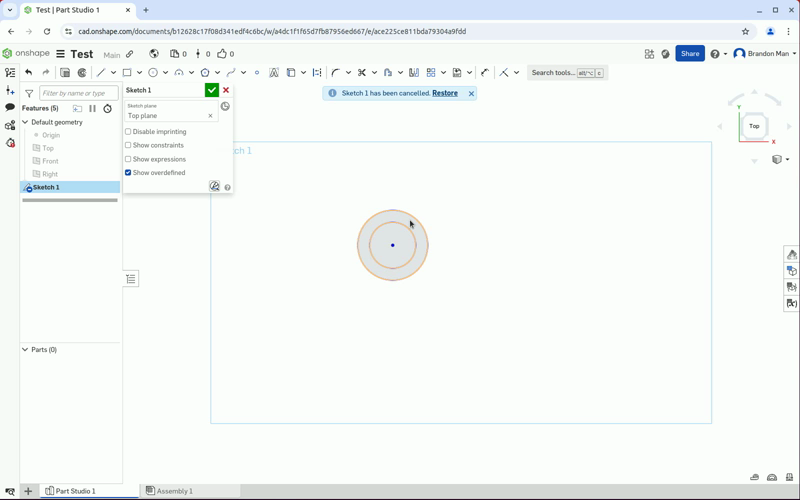
click(410, 219)
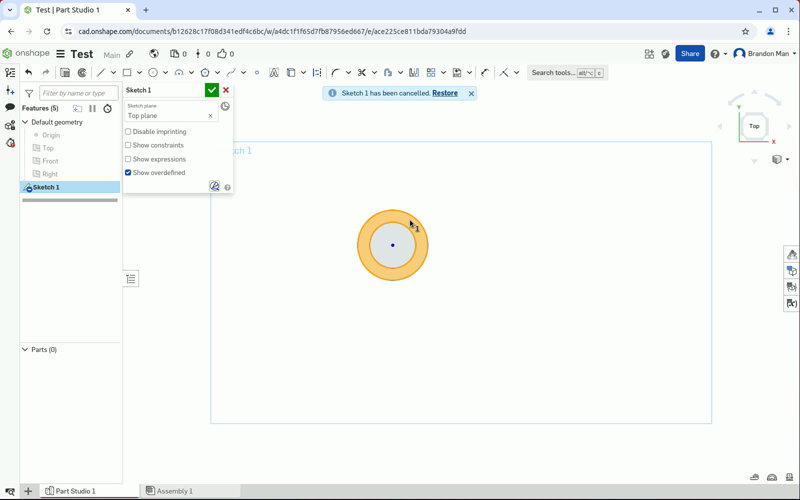
mouse_move(73, 352)
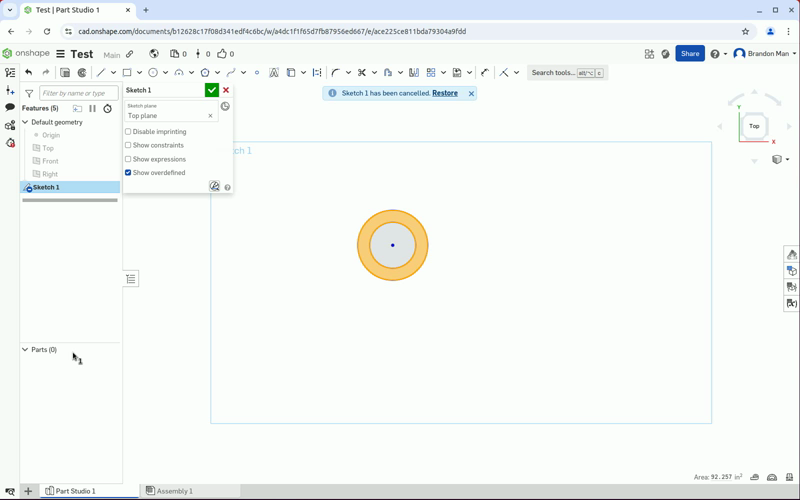
key(shift+y)
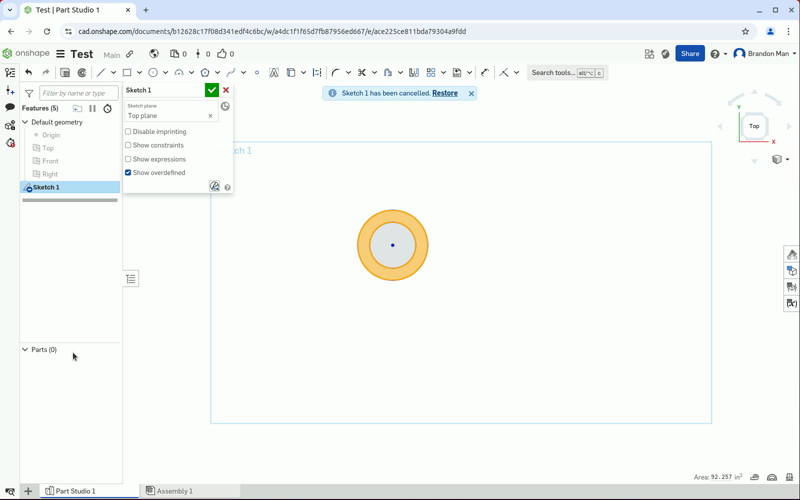
key(shift+e)
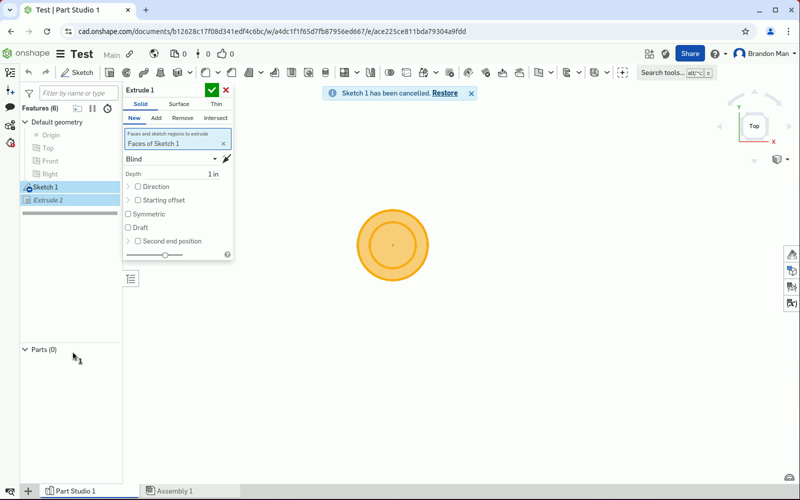
mouse_move(143, 106)
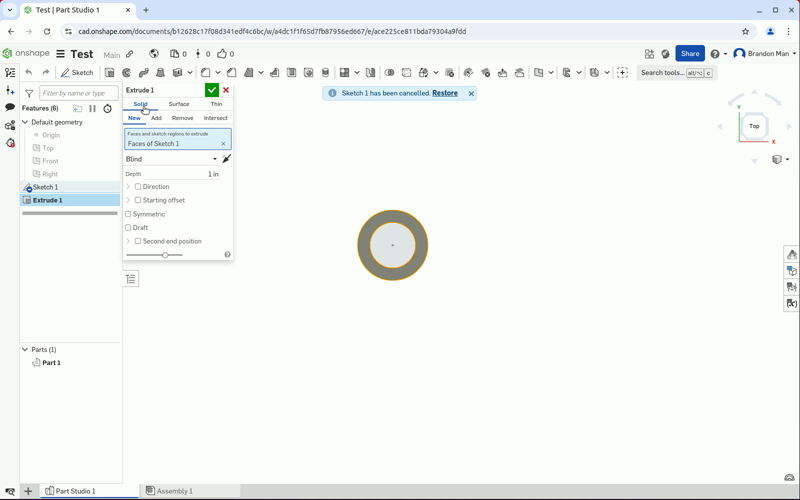
click(143, 106)
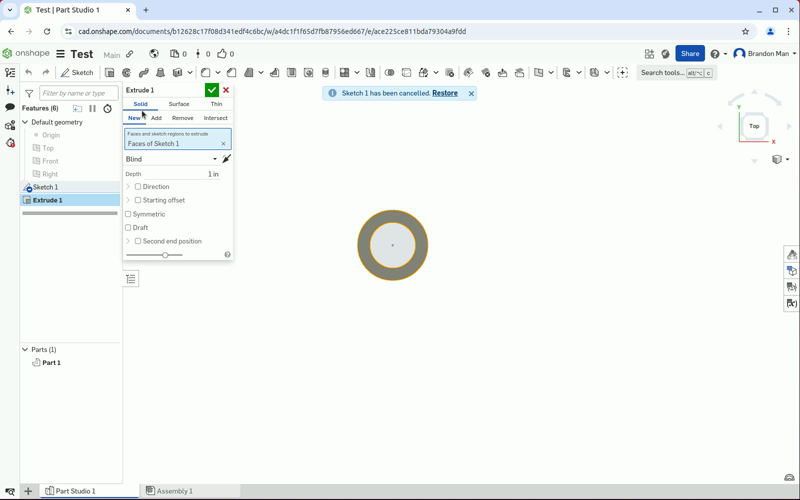
mouse_move(137, 120)
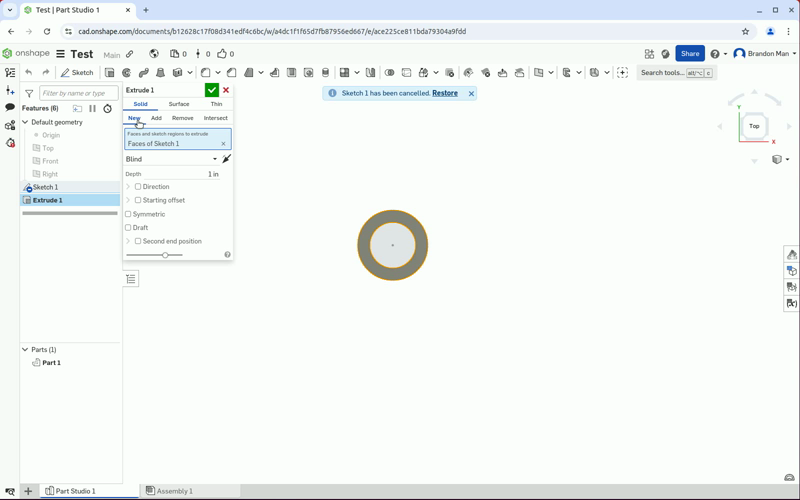
click(137, 120)
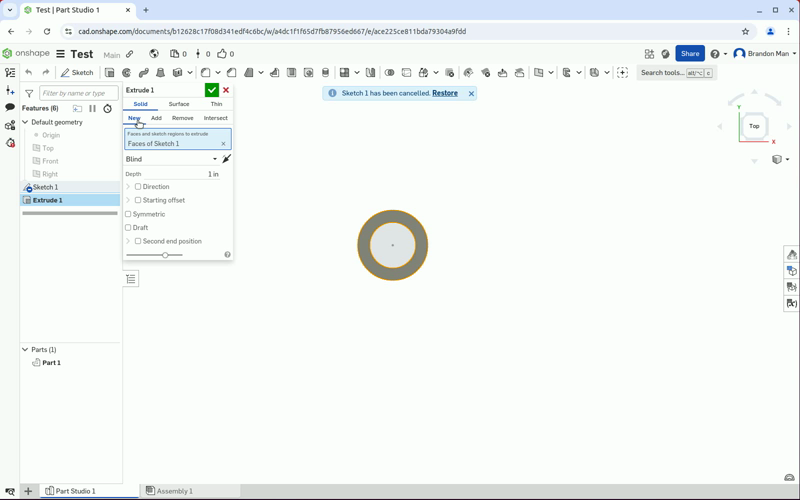
key(tab, 4)
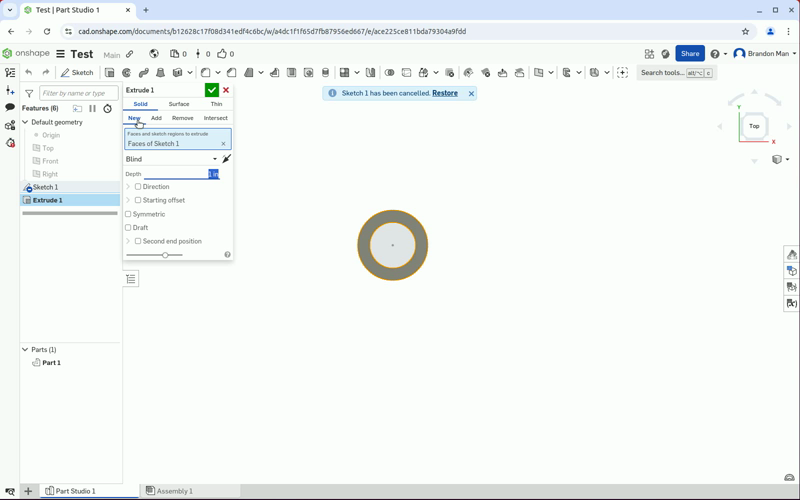
text(2.648)
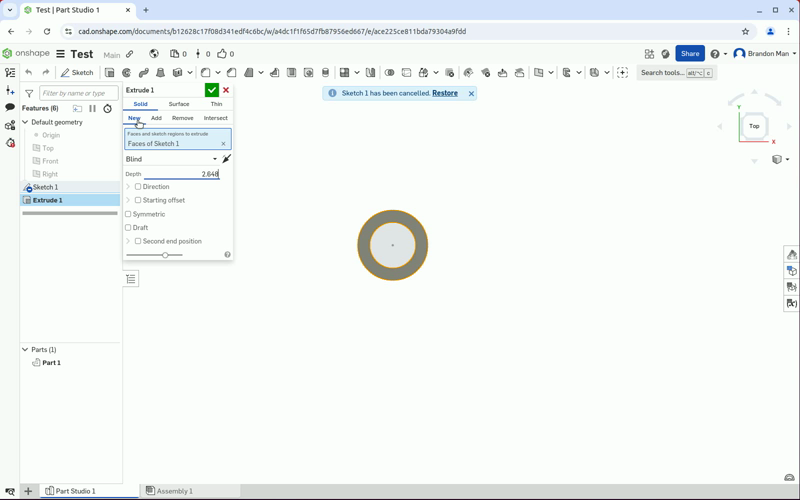
key(enter)
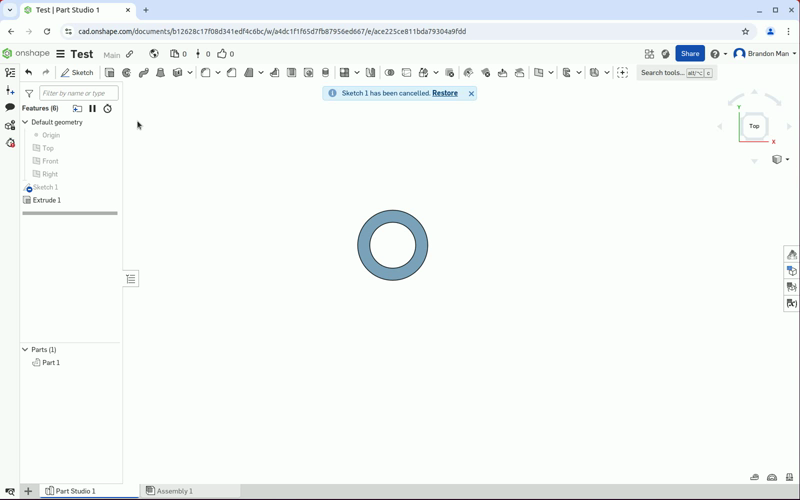
key(shift+h)
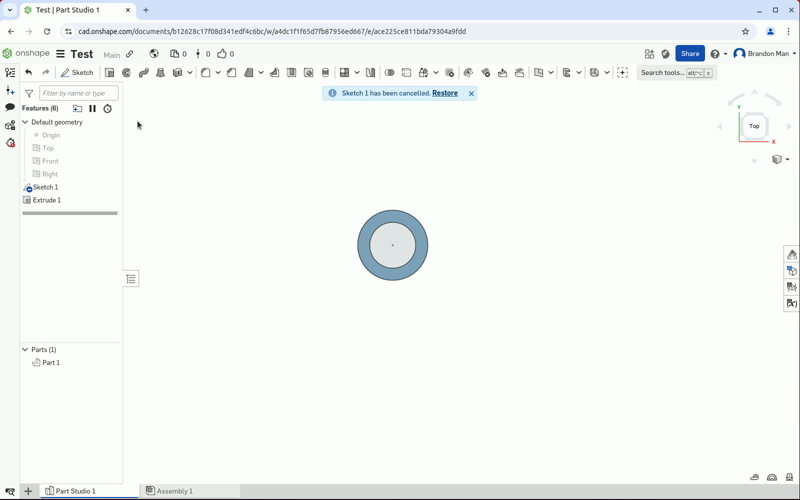
key(shift+h)
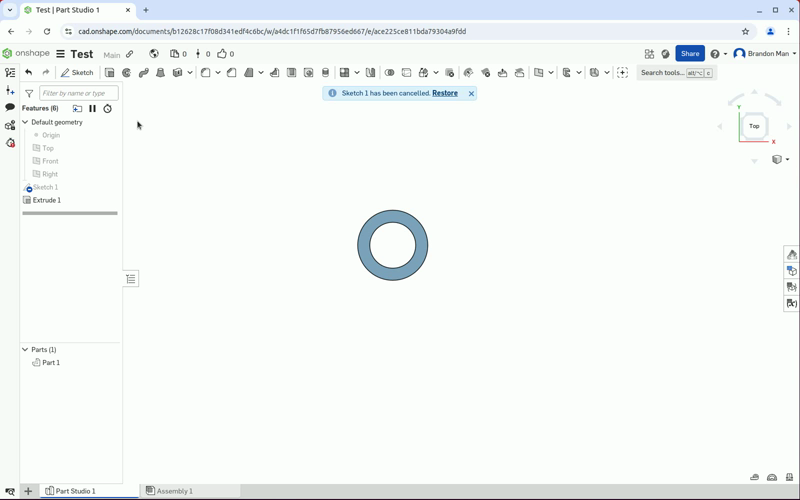
mouse_move(73, 189)
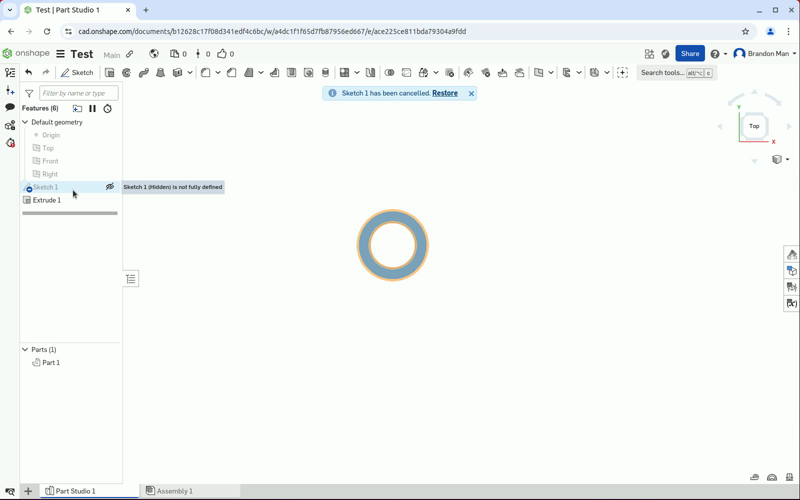
click(73, 189)
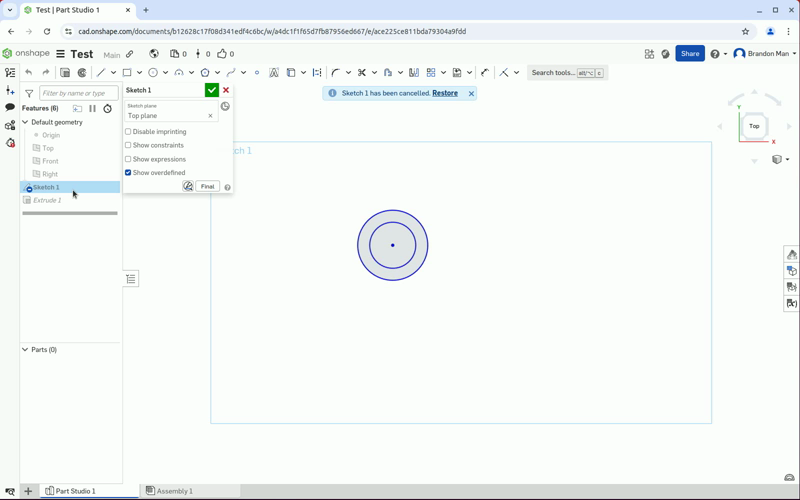
mouse_move(229, 92)
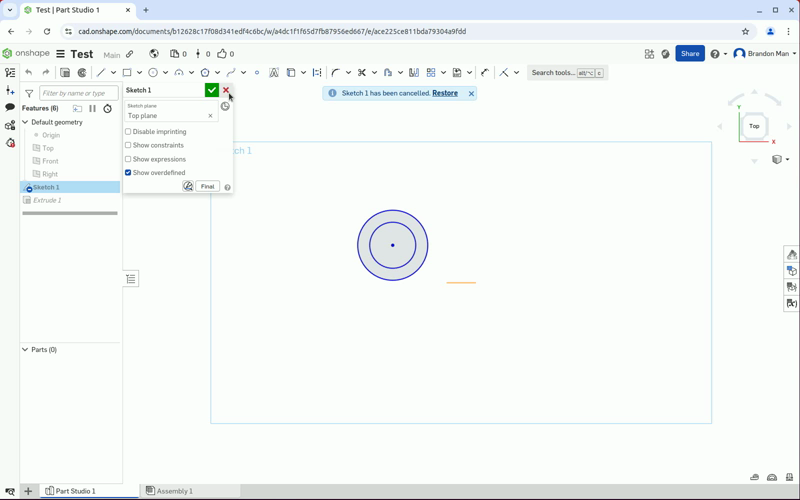
click(229, 92)
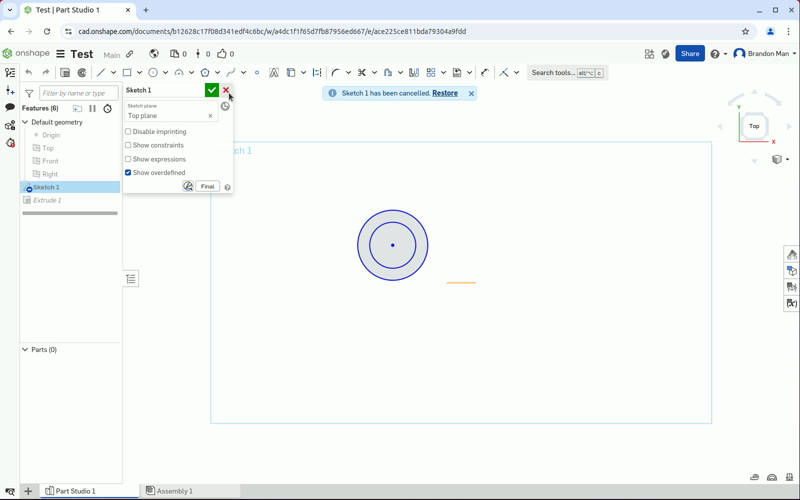
key(shift+s)
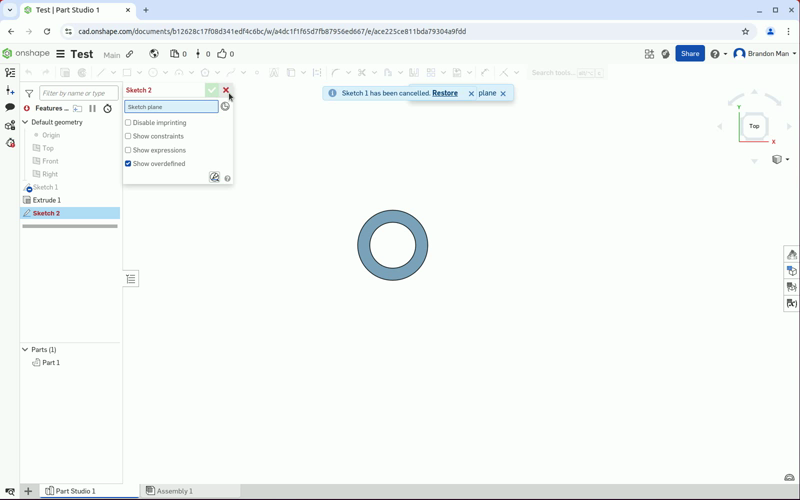
mouse_move(73, 150)
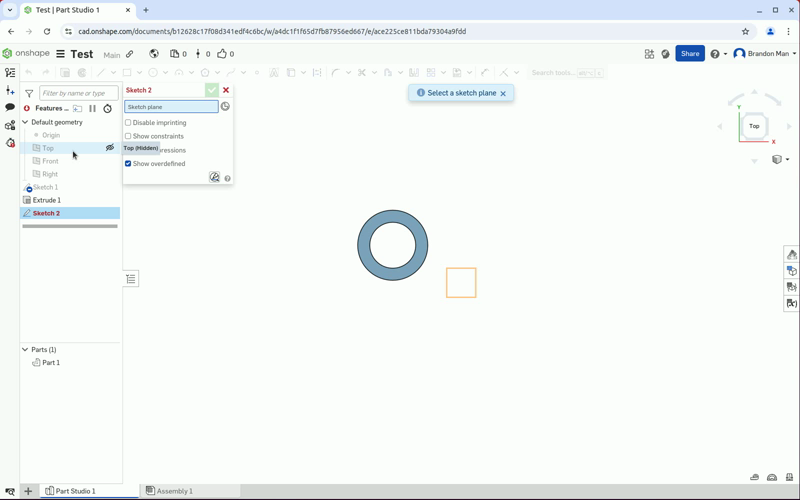
click(73, 150)
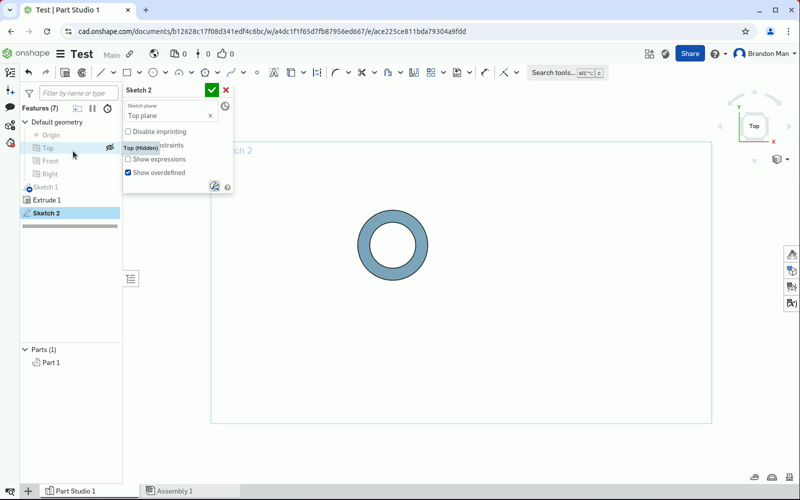
mouse_move(73, 352)
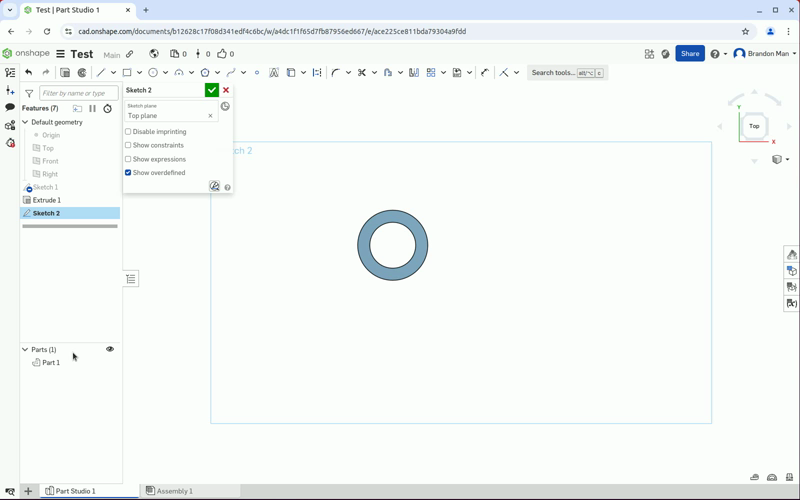
key(y)
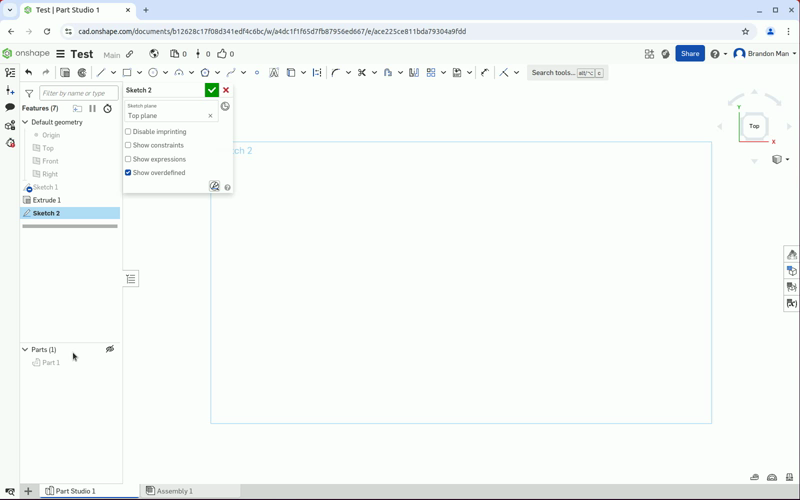
key(a)
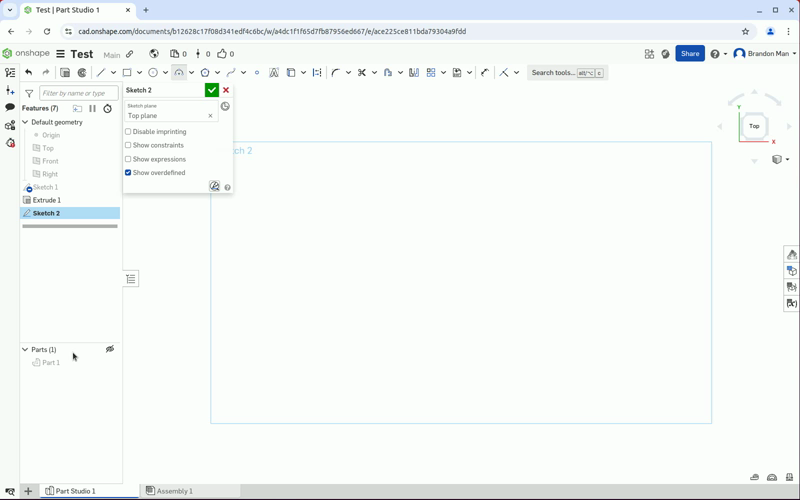
key_down(shift)
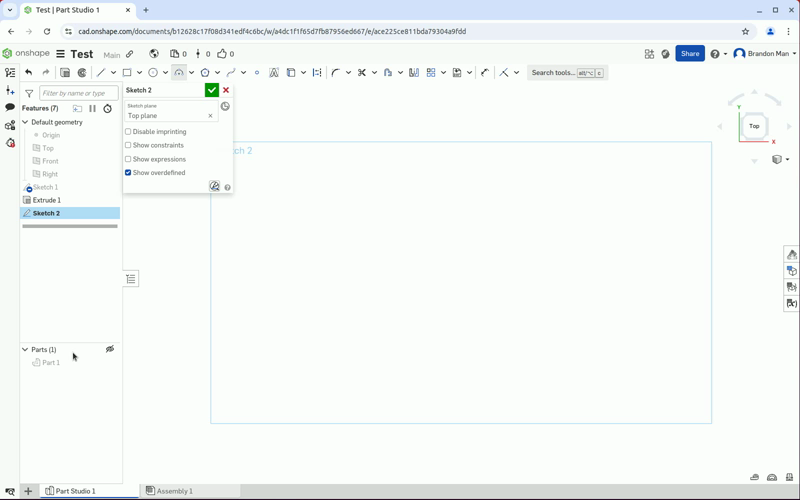
mouse_move(401, 278)
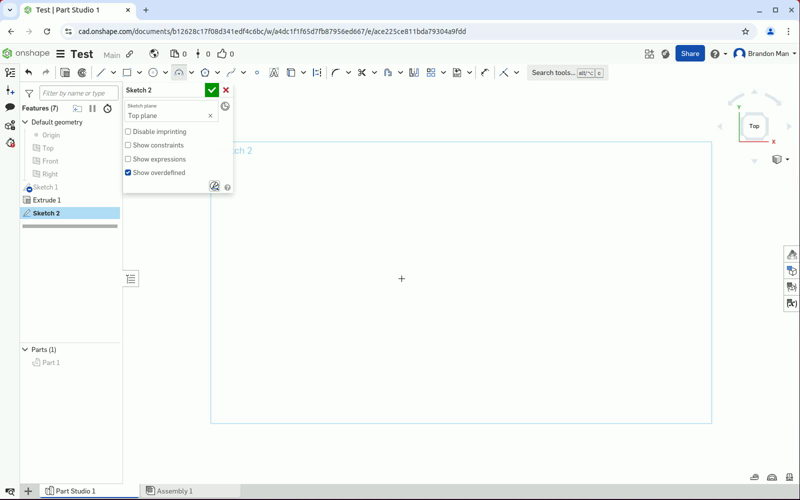
click(401, 278)
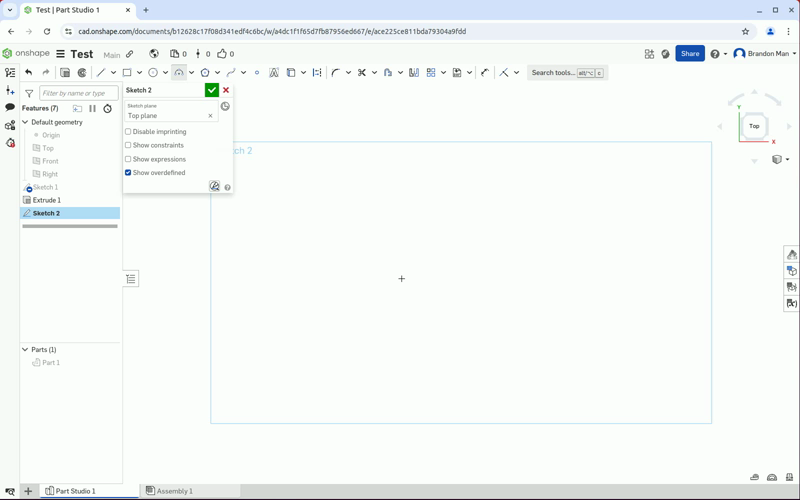
key_up(shift)
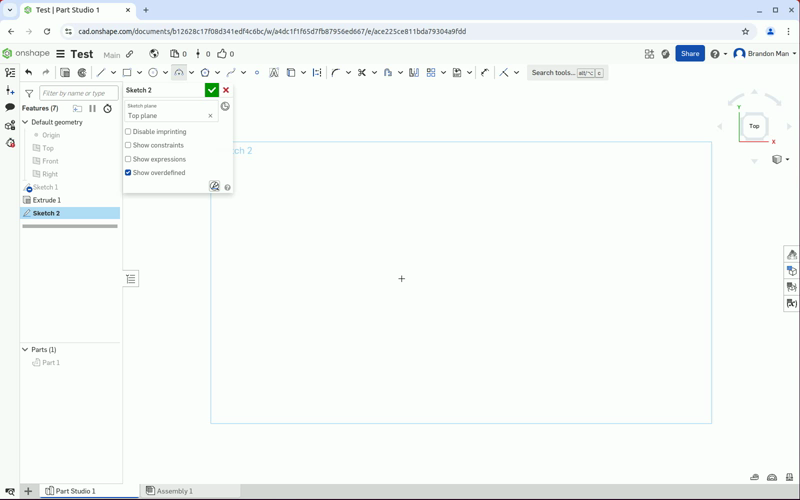
key_down(shift)
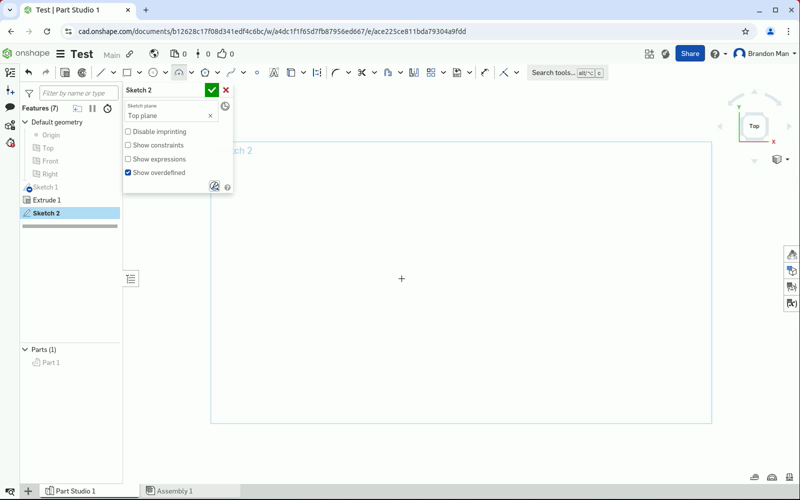
mouse_move(430, 288)
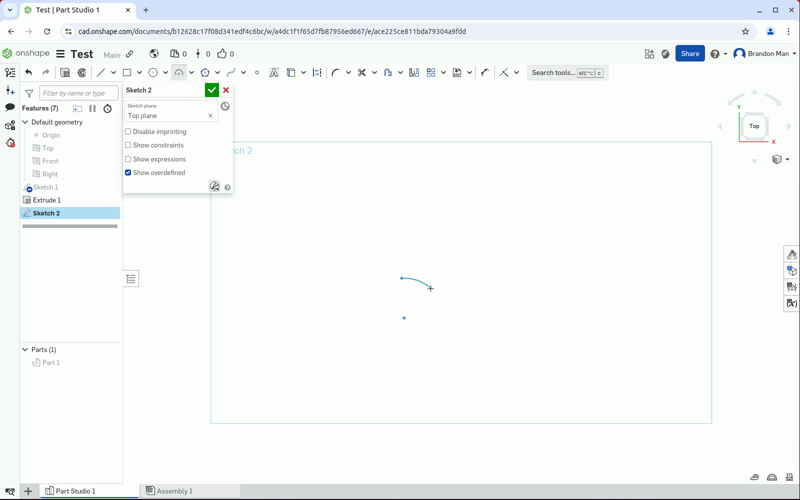
click(430, 288)
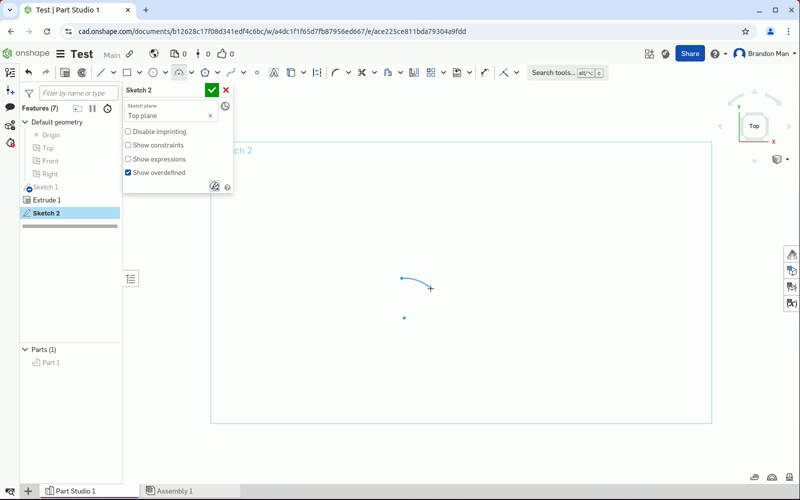
mouse_move(418, 277)
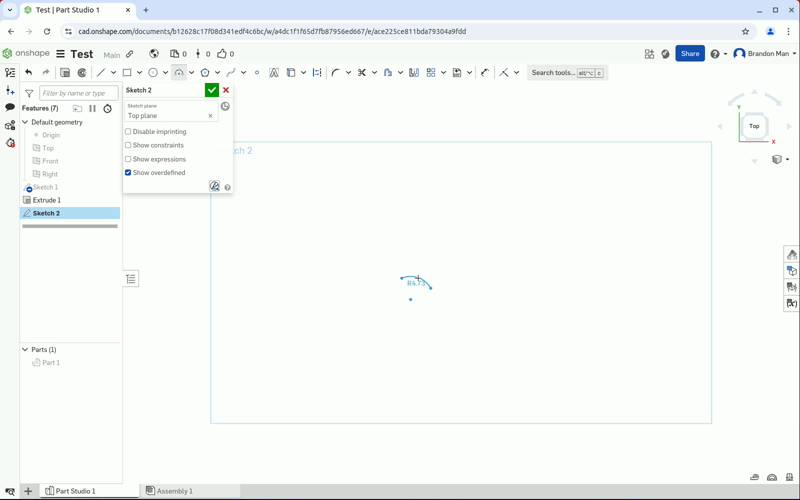
click(418, 277)
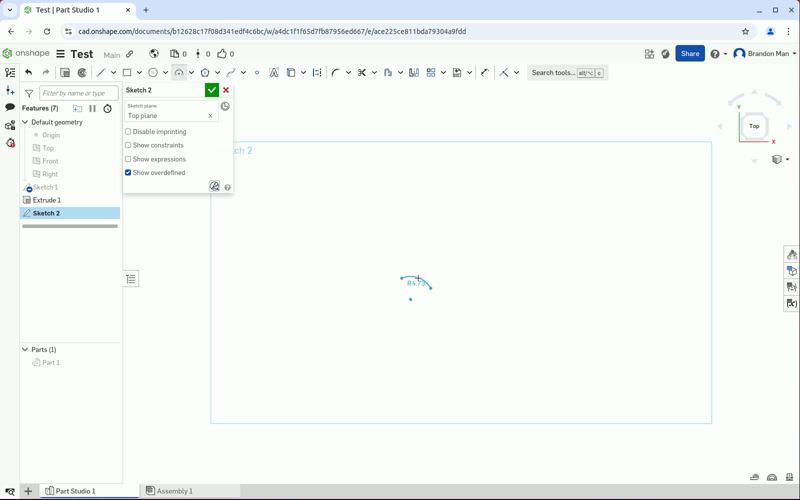
key_up(shift)
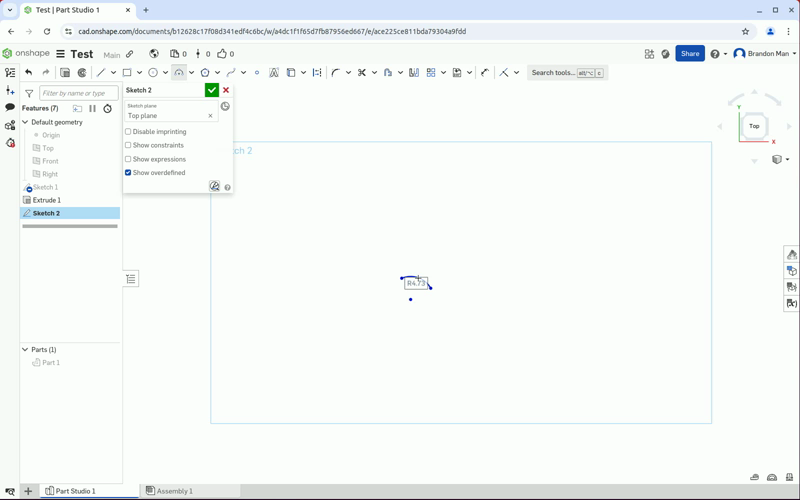
mouse_move(430, 288)
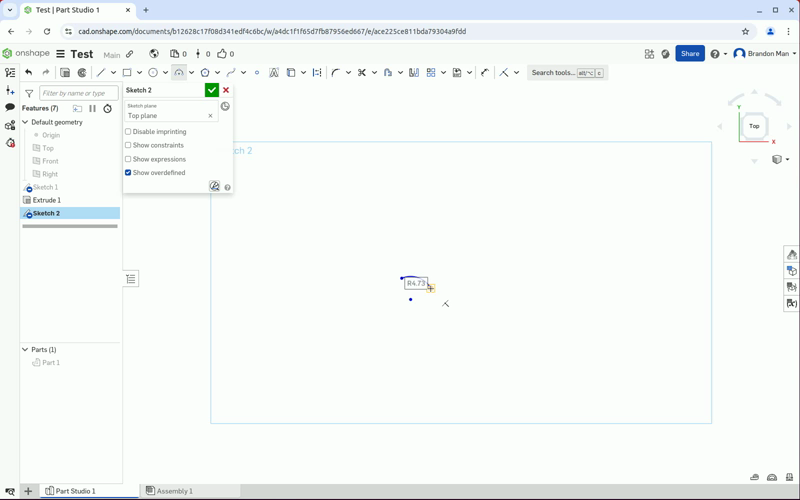
click(430, 288)
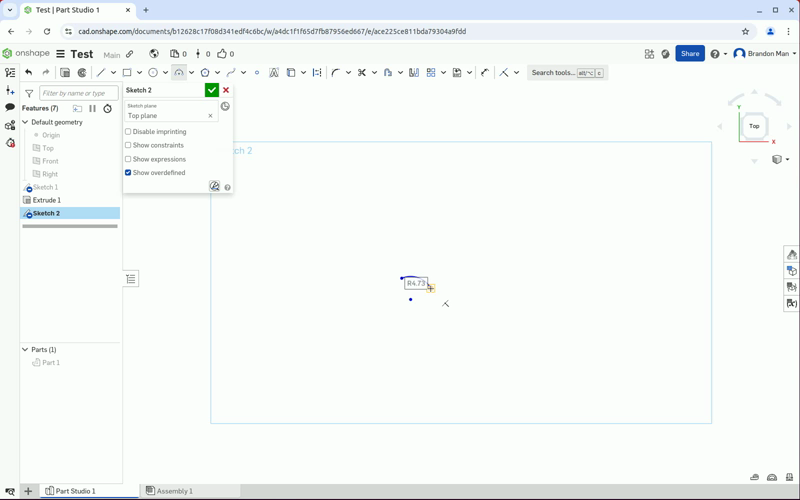
key_down(shift)
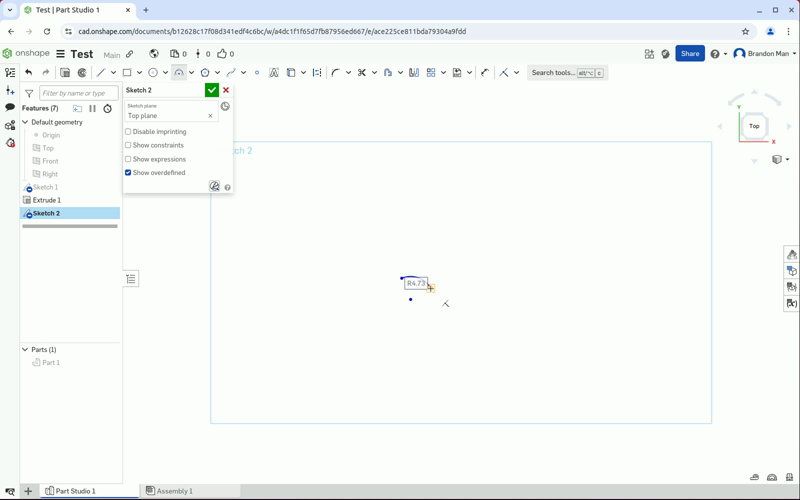
mouse_move(449, 253)
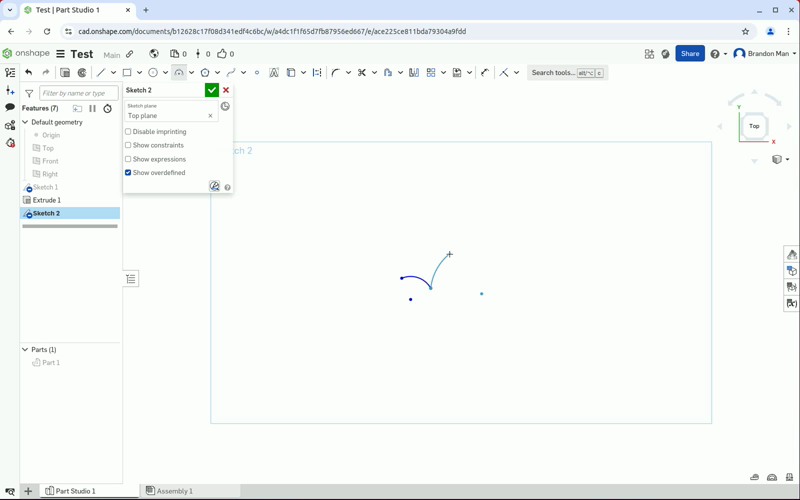
click(449, 253)
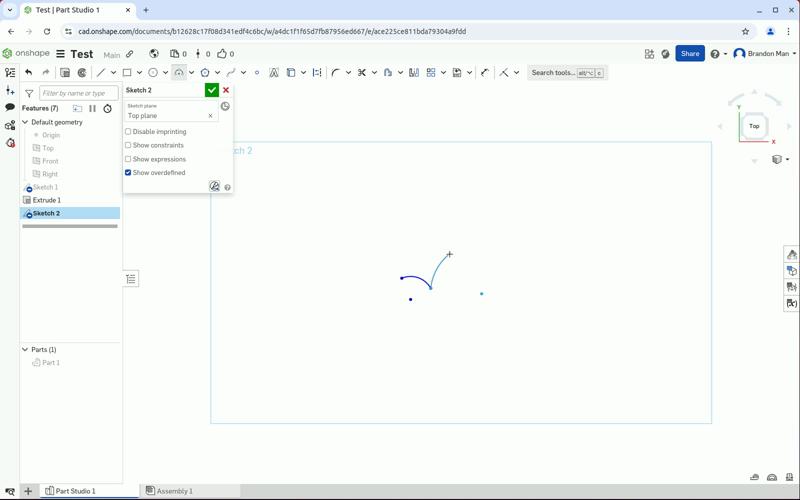
mouse_move(434, 267)
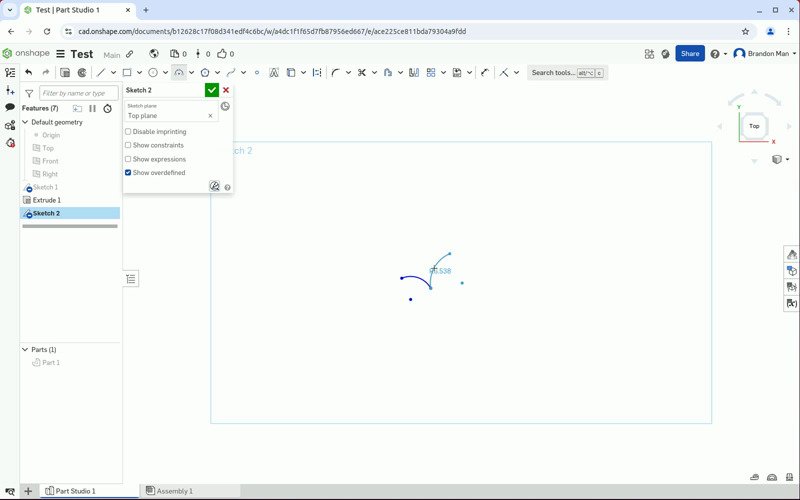
click(434, 267)
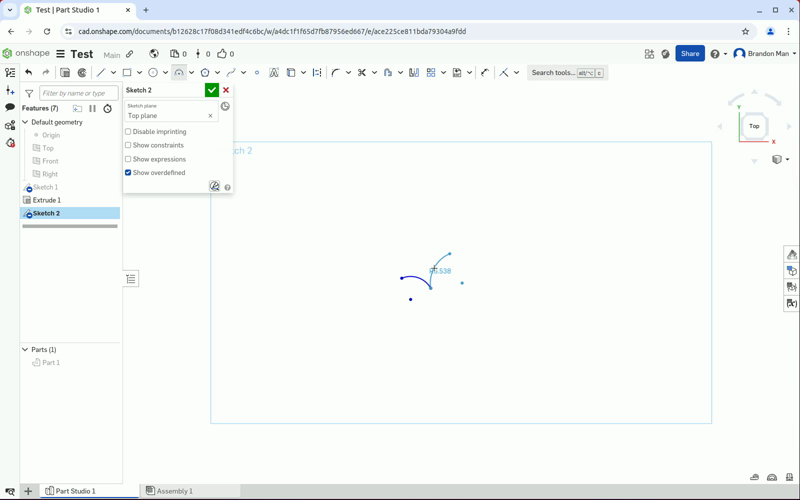
key_up(shift)
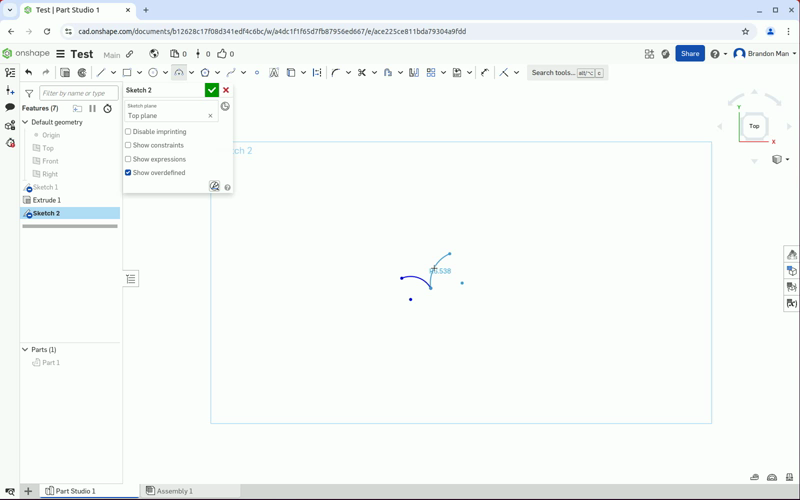
mouse_move(449, 253)
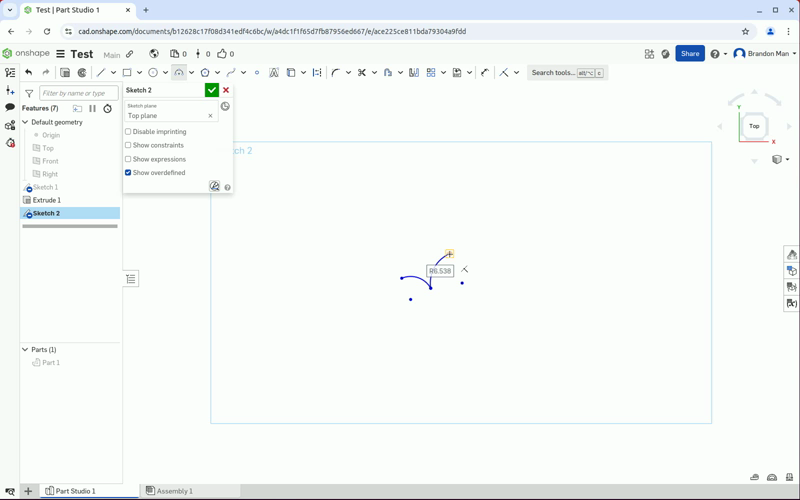
click(449, 253)
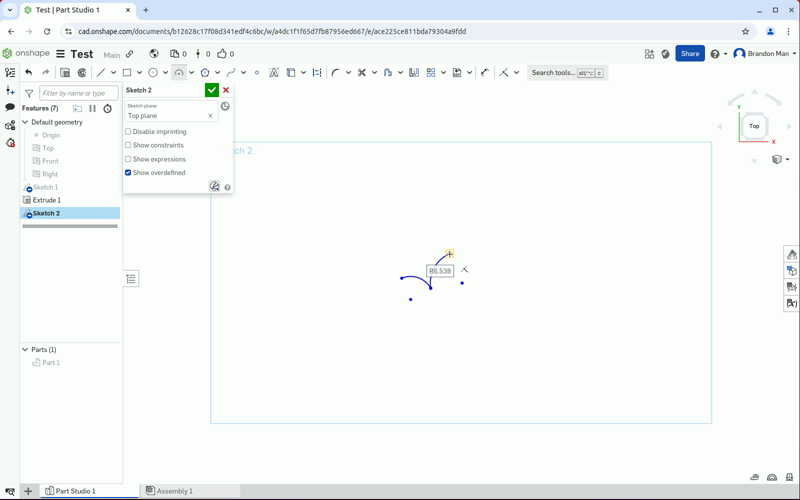
key_down(shift)
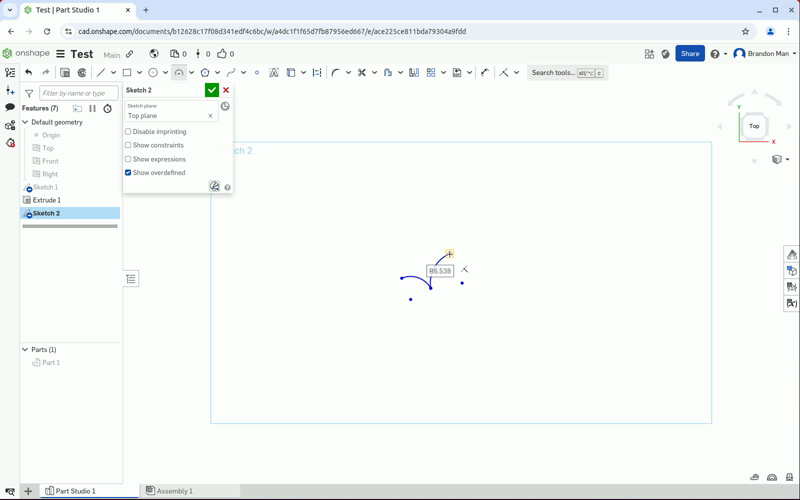
mouse_move(424, 234)
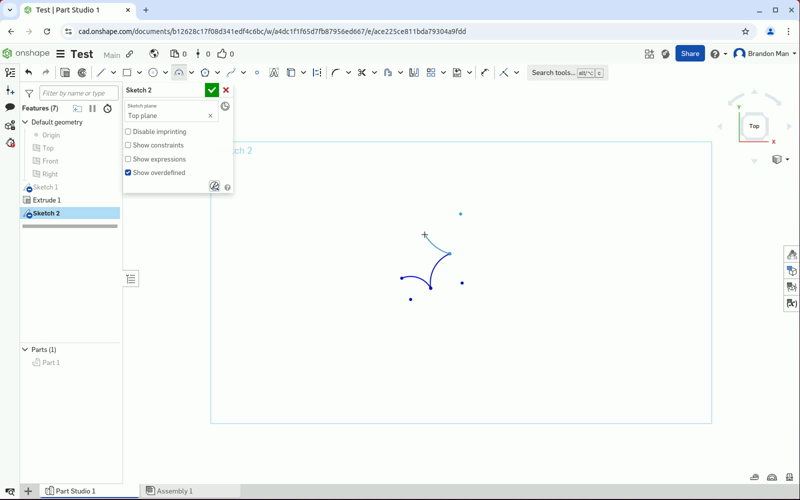
click(424, 234)
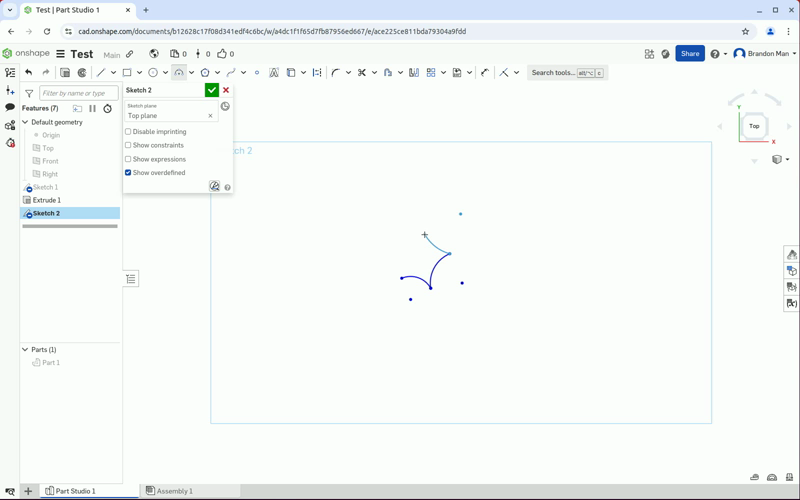
mouse_move(434, 247)
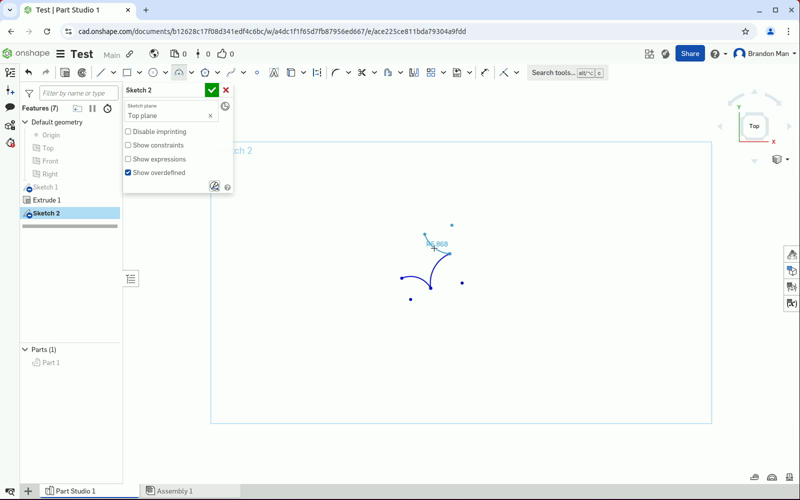
click(434, 247)
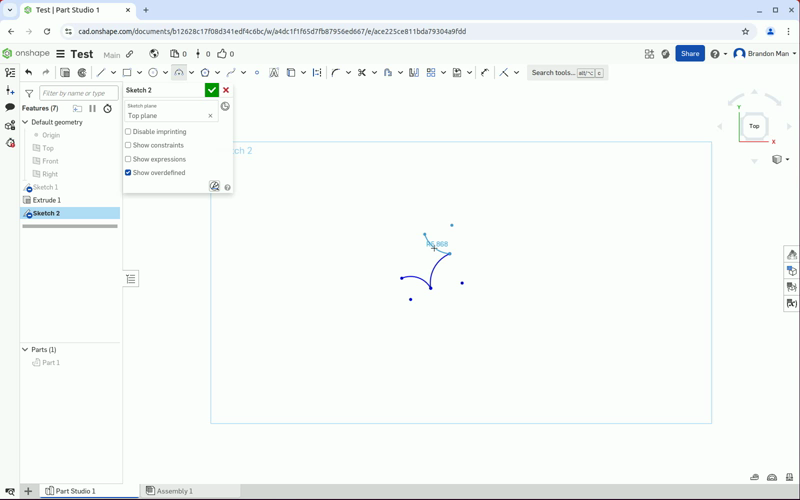
key_up(shift)
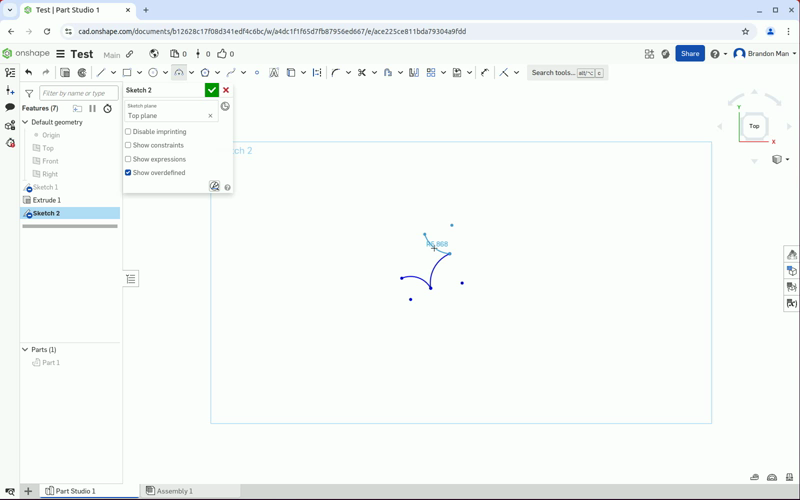
mouse_move(424, 234)
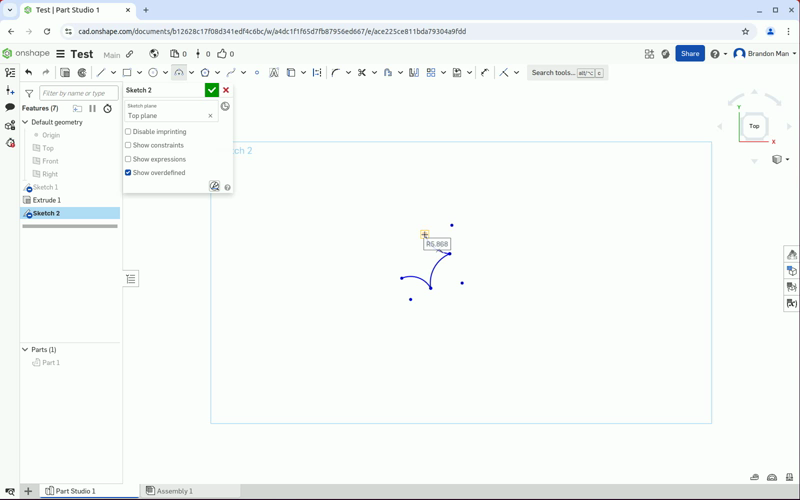
click(424, 234)
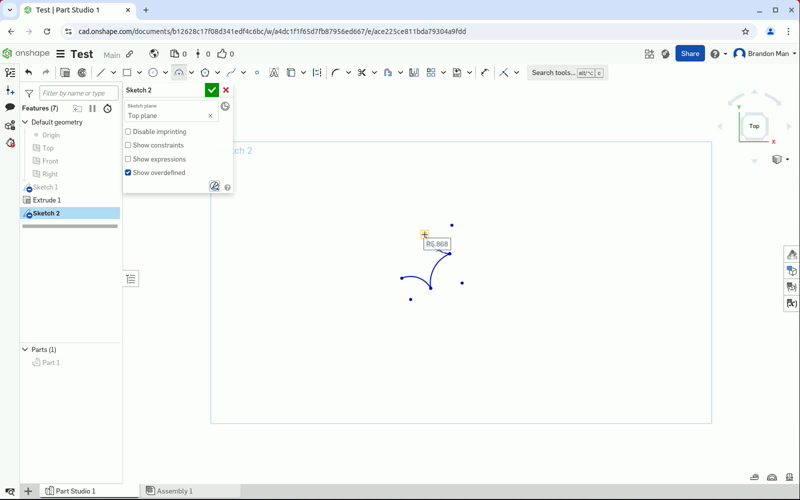
mouse_move(401, 278)
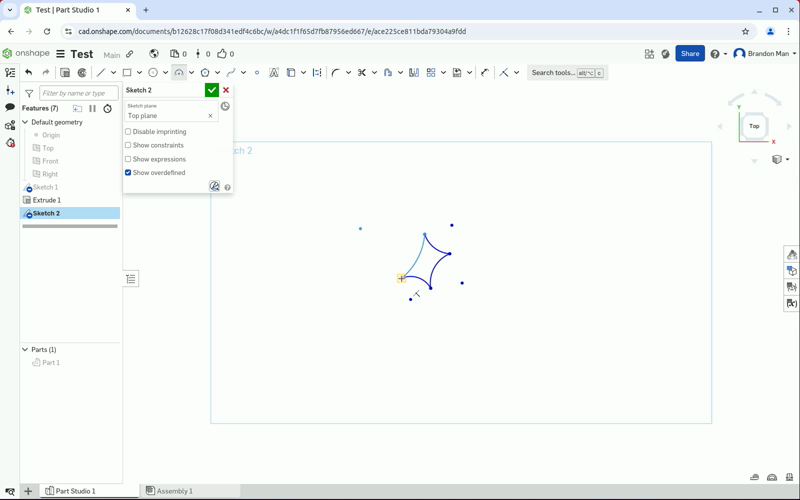
click(401, 278)
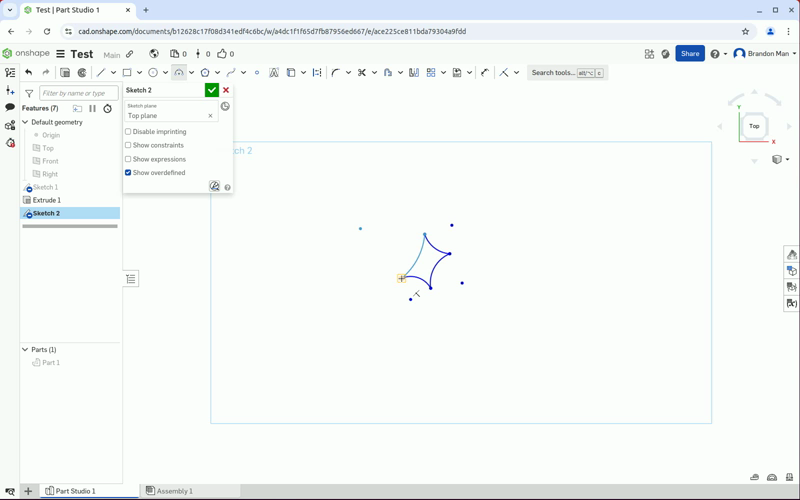
key_down(shift)
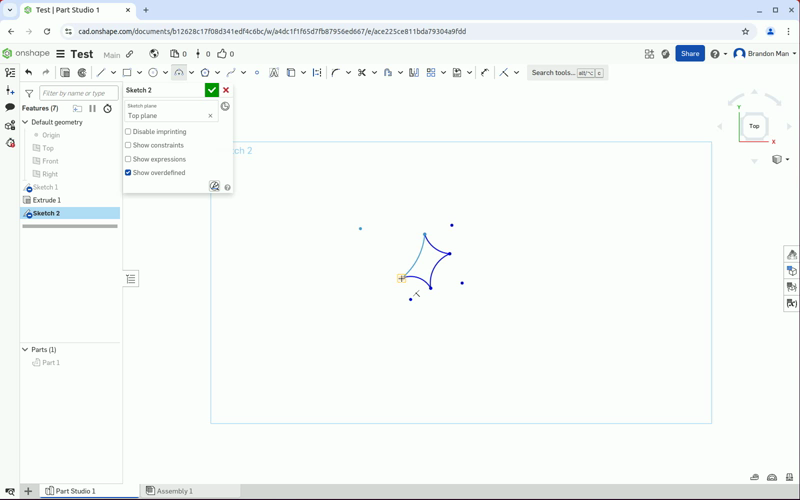
mouse_move(422, 260)
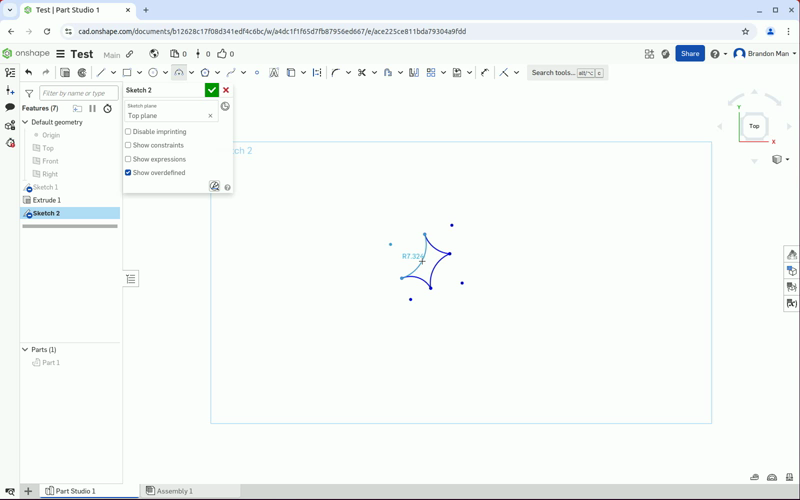
click(422, 260)
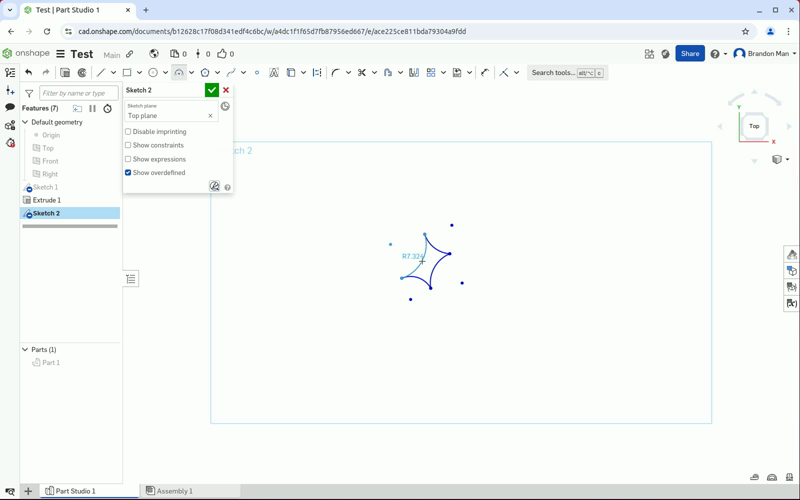
key_up(shift)
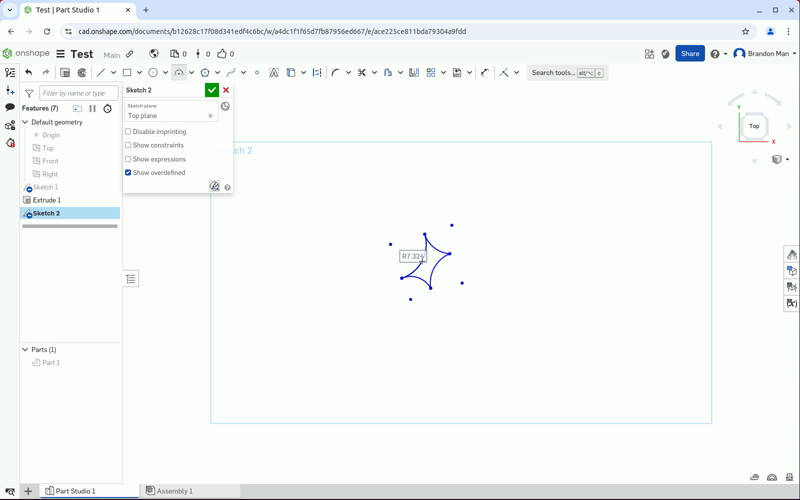
key(esc)
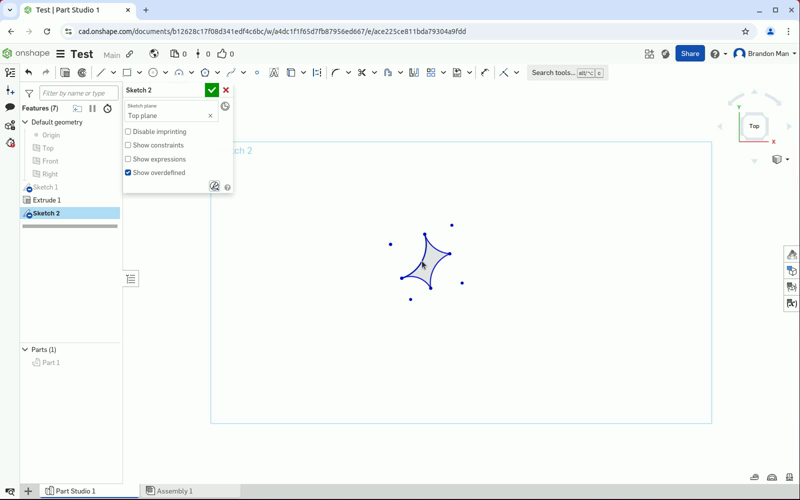
mouse_move(426, 276)
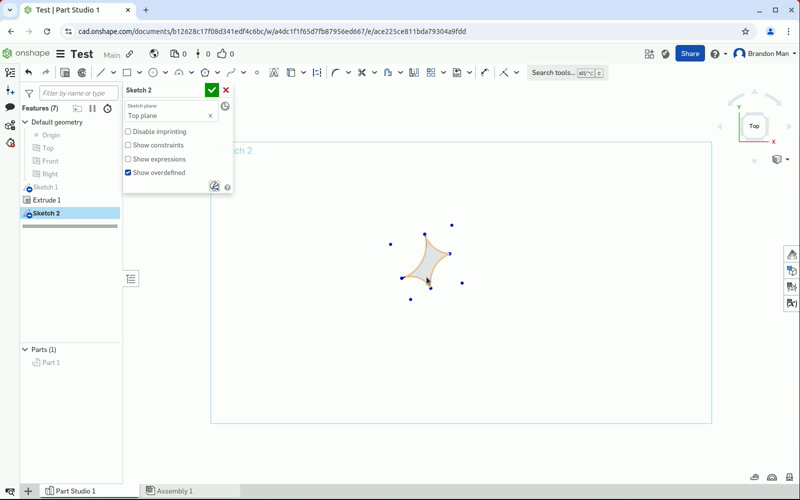
scroll(6)
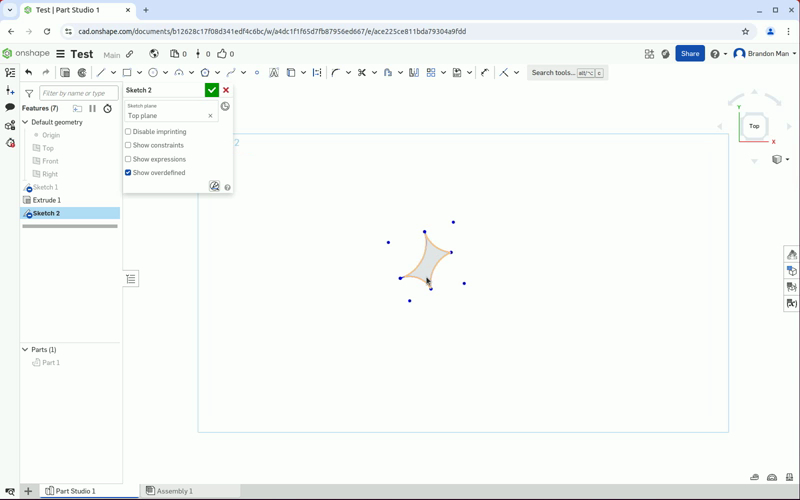
scroll(6)
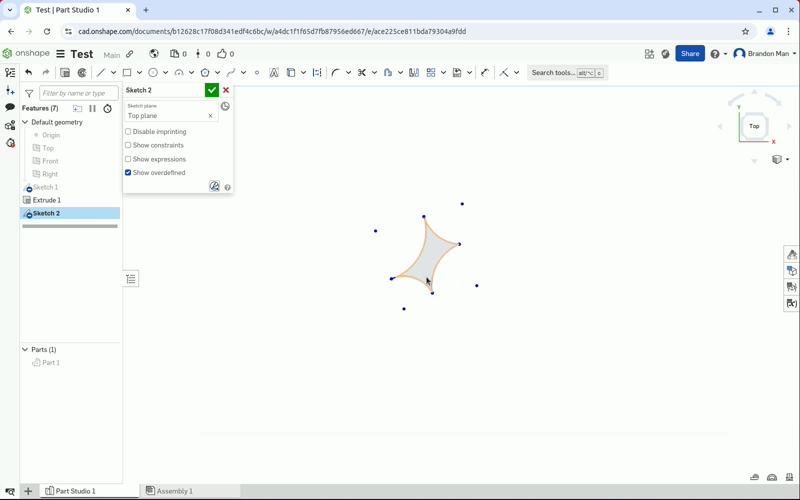
scroll(6)
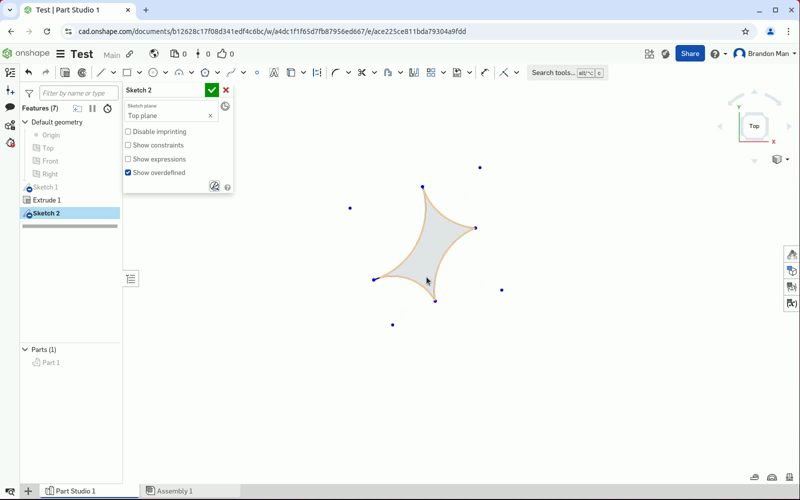
scroll(6)
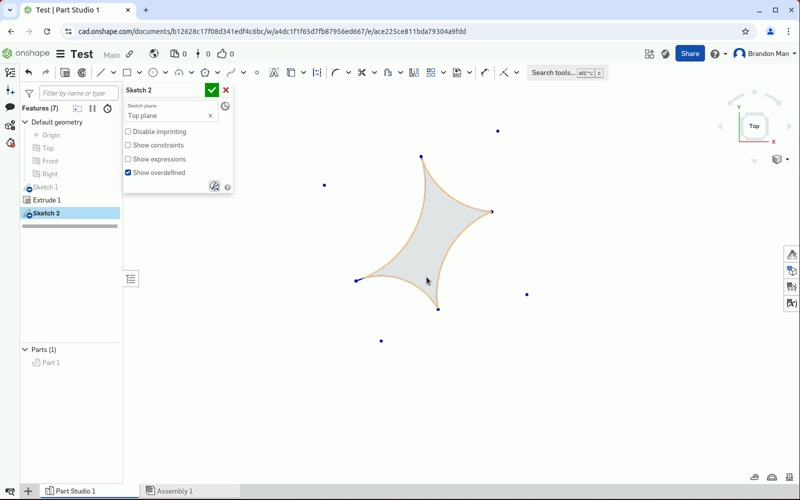
scroll(6)
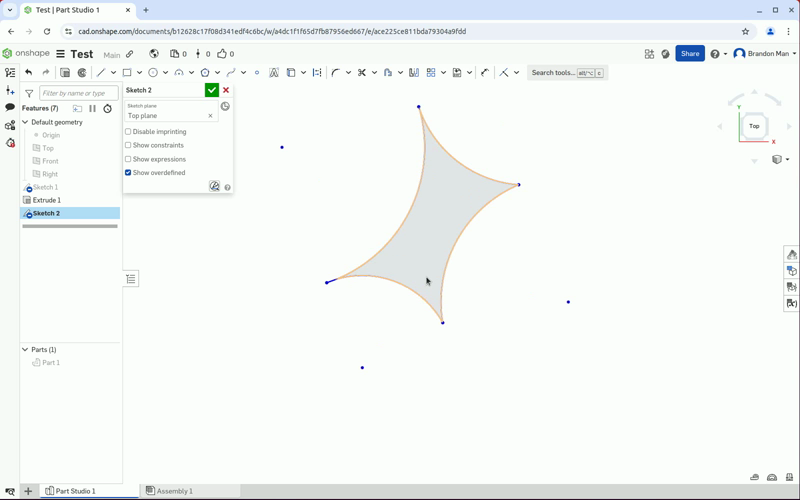
scroll(6)
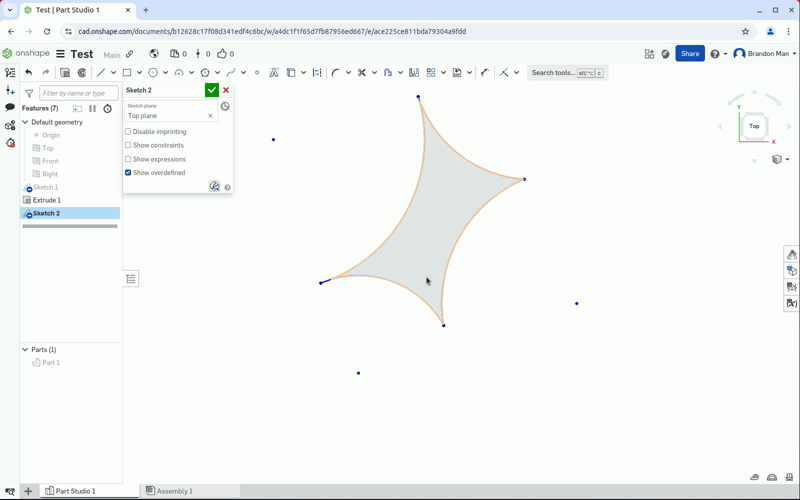
scroll(6)
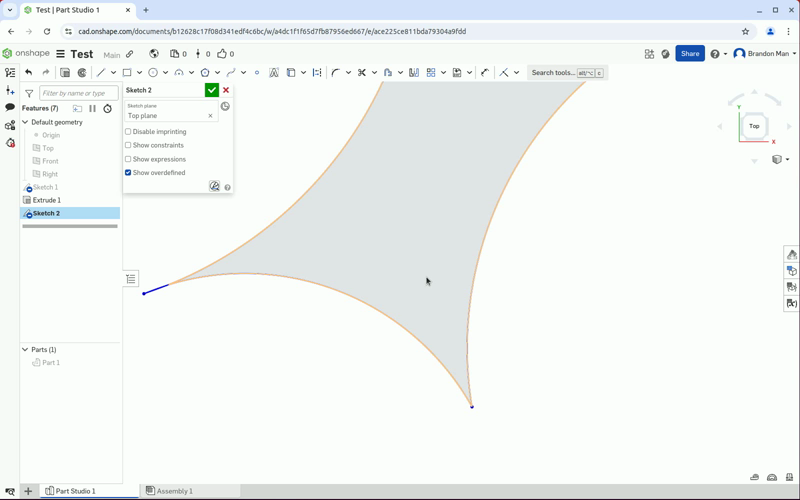
click(426, 276)
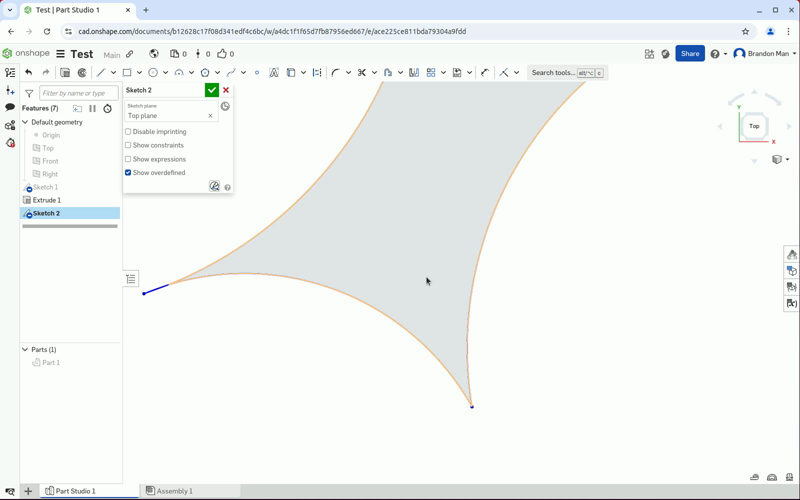
scroll(-6)
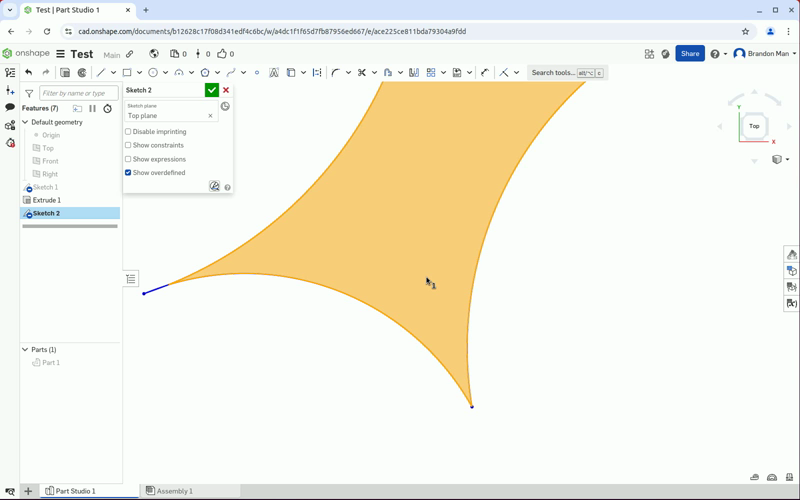
scroll(-6)
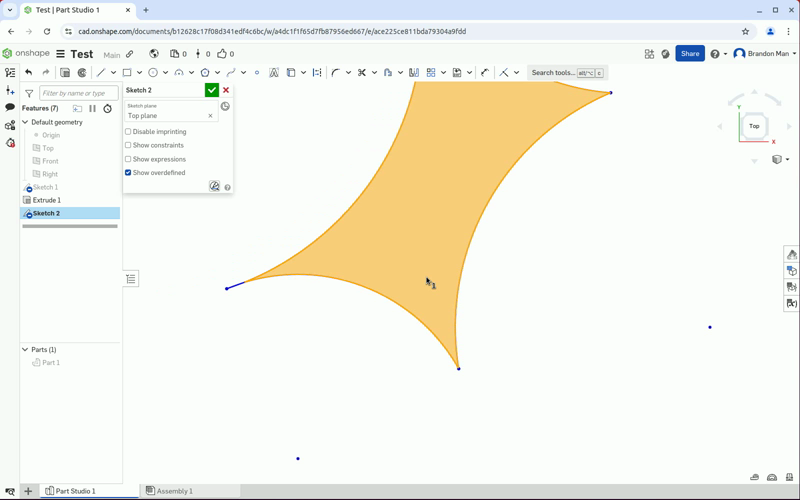
scroll(-6)
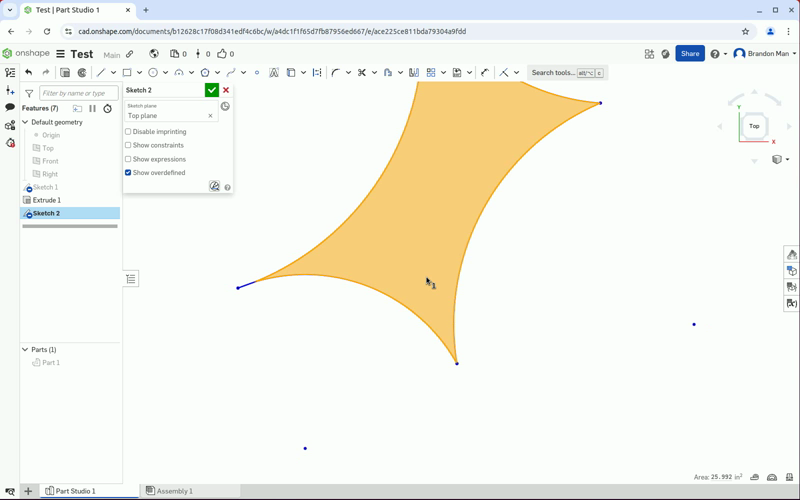
scroll(-6)
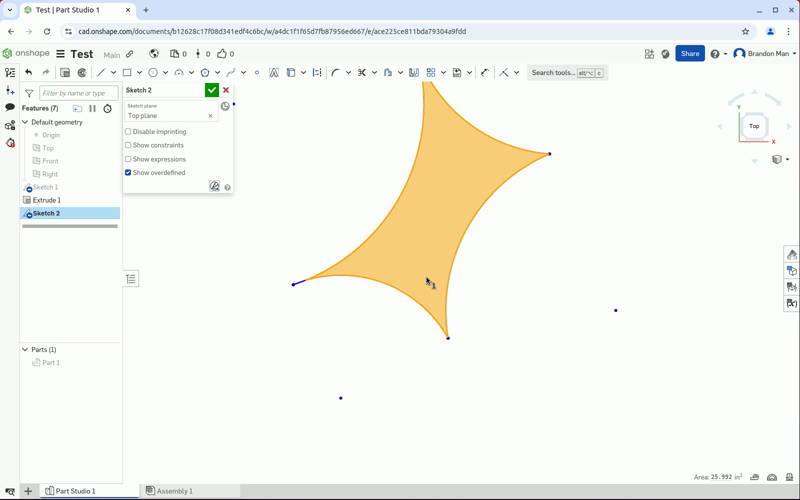
scroll(-6)
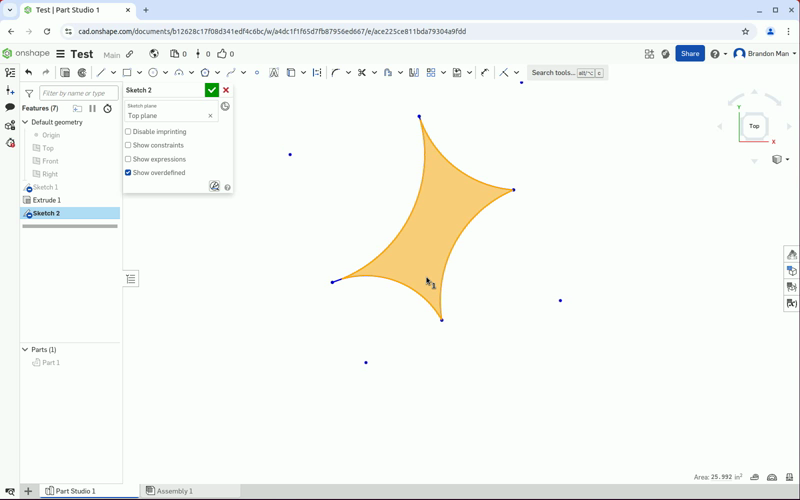
scroll(-6)
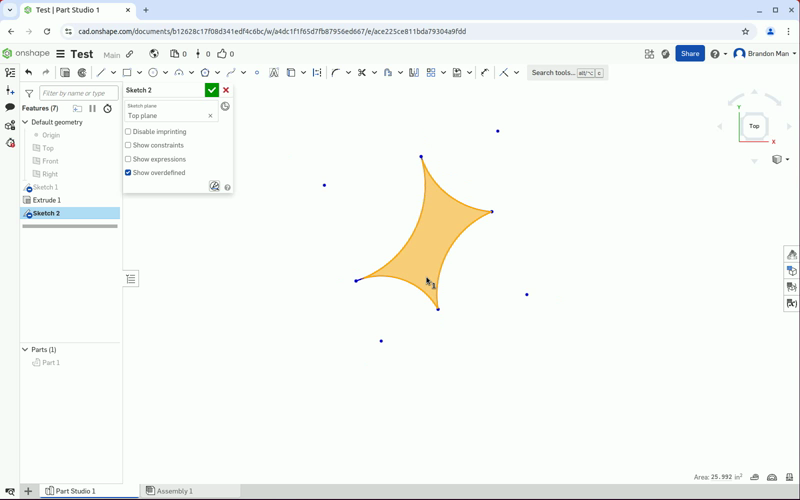
scroll(-6)
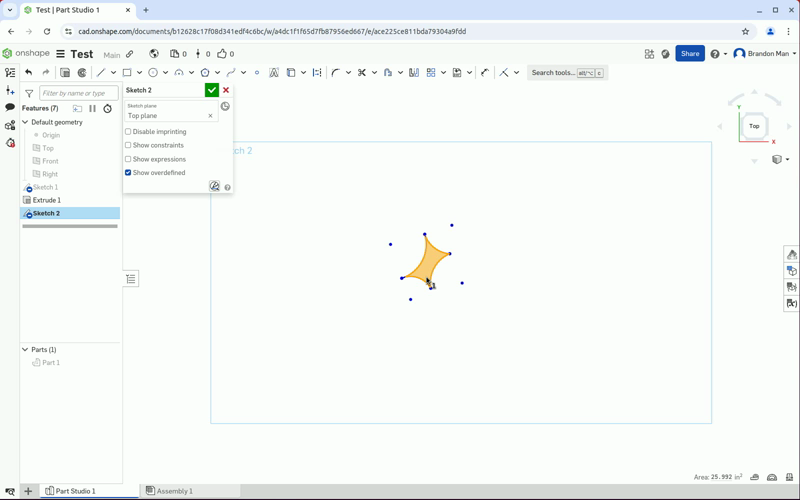
mouse_move(73, 352)
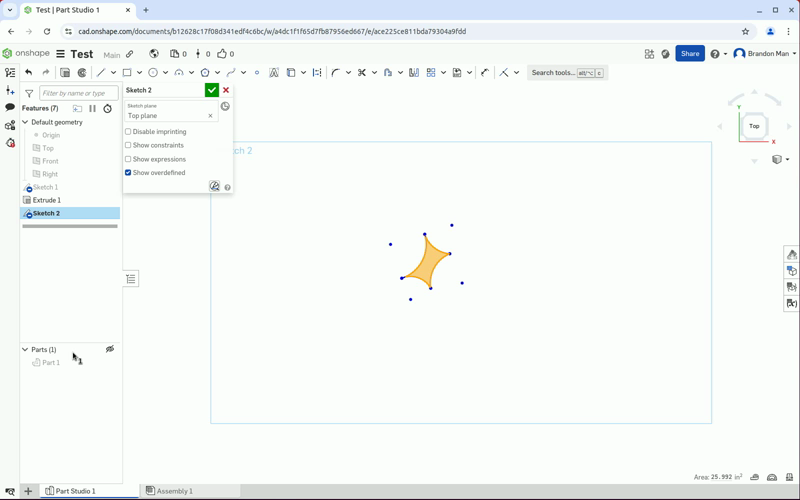
key(shift+y)
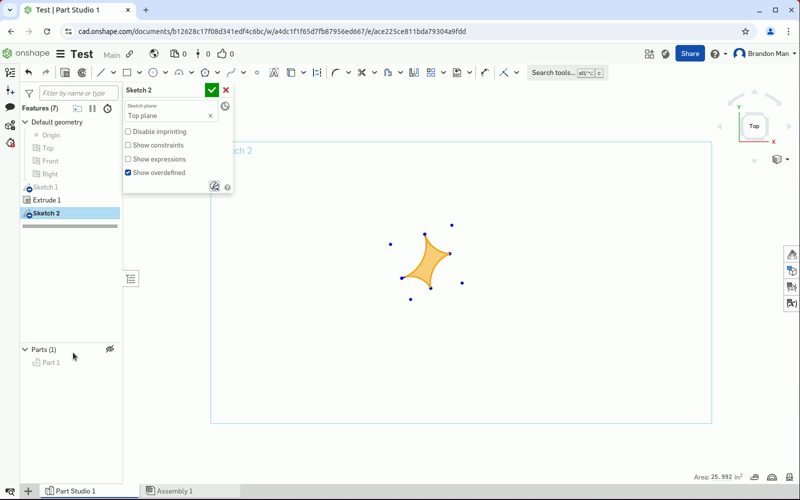
key(shift+e)
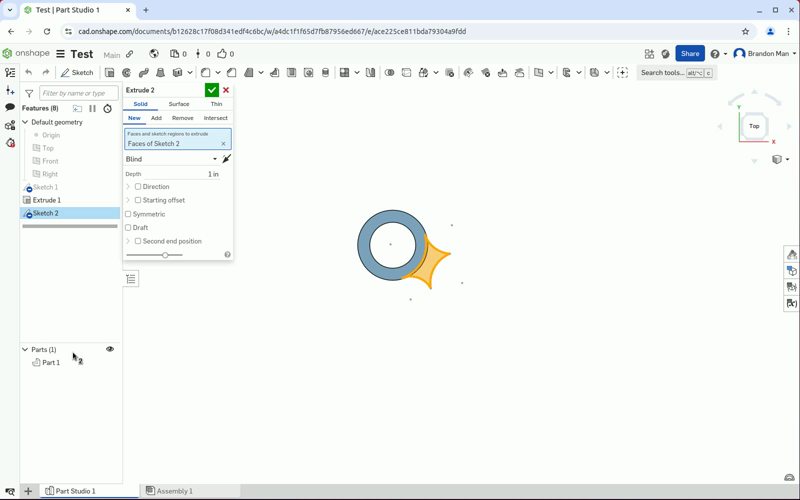
mouse_move(143, 106)
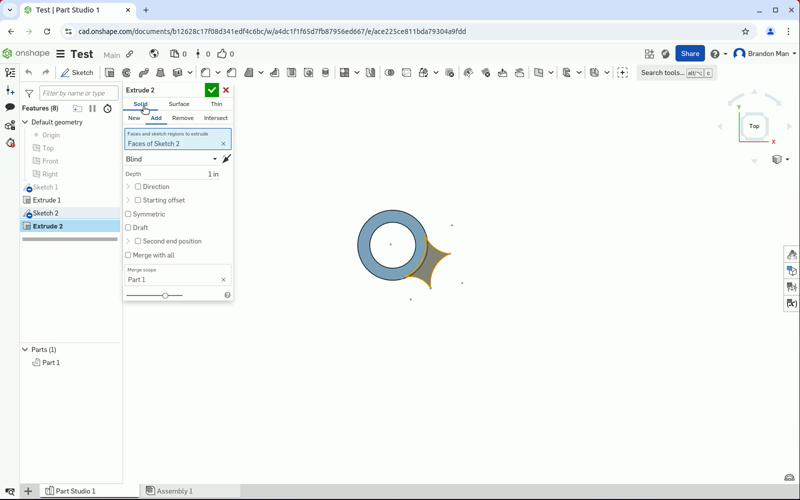
click(143, 106)
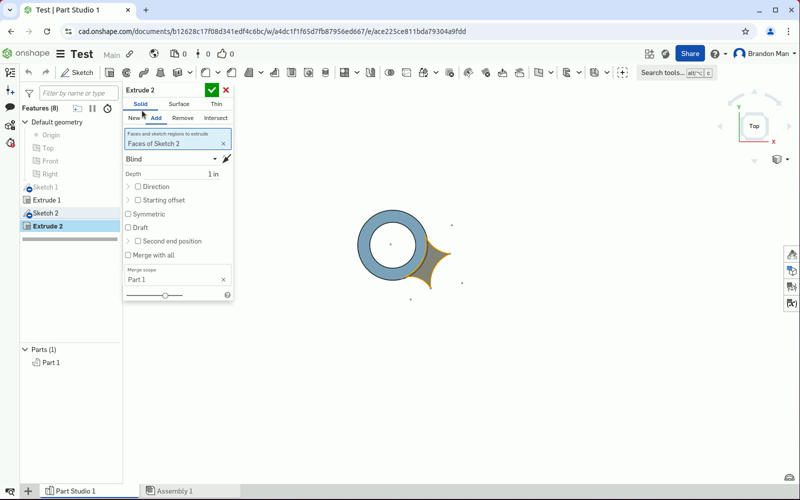
mouse_move(137, 120)
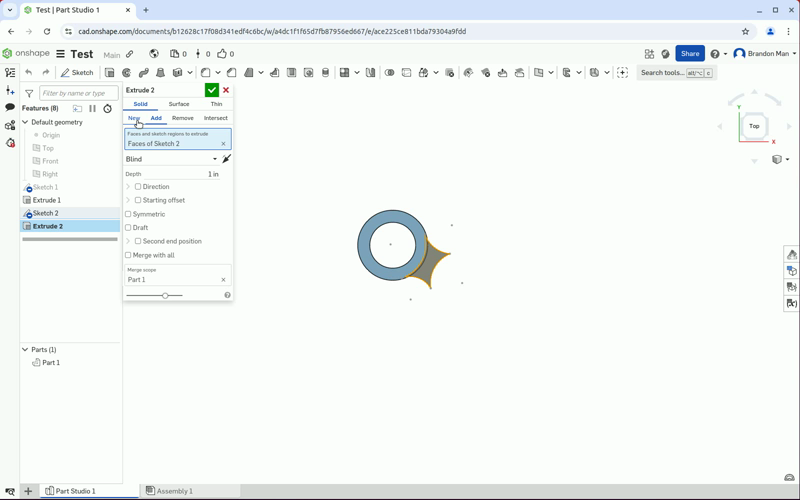
click(137, 120)
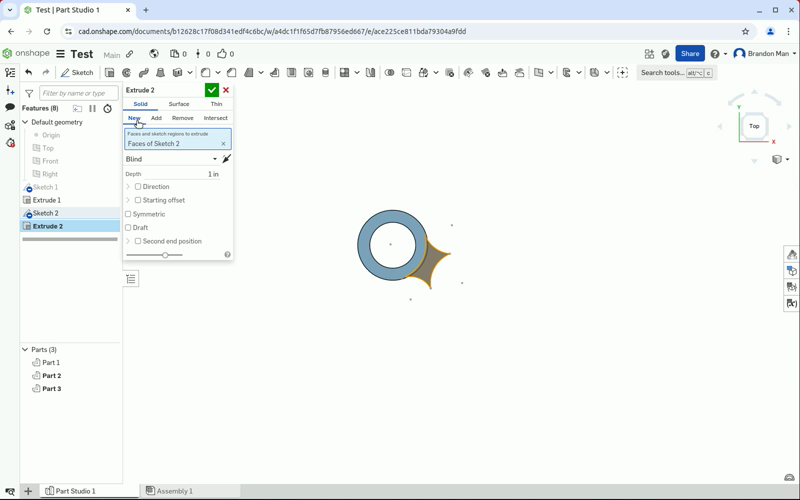
key(tab, 4)
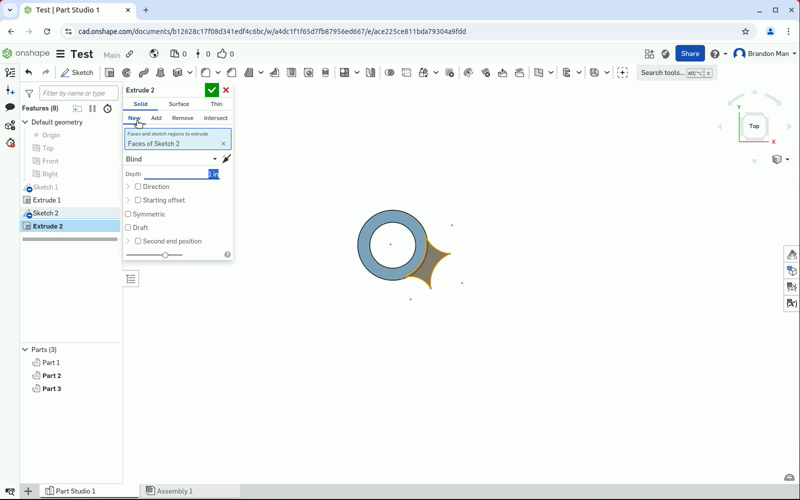
text(2.648)
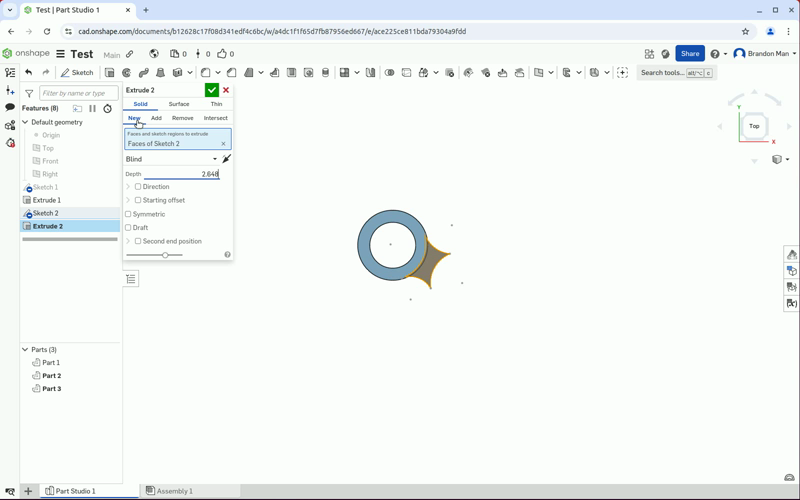
key(enter)
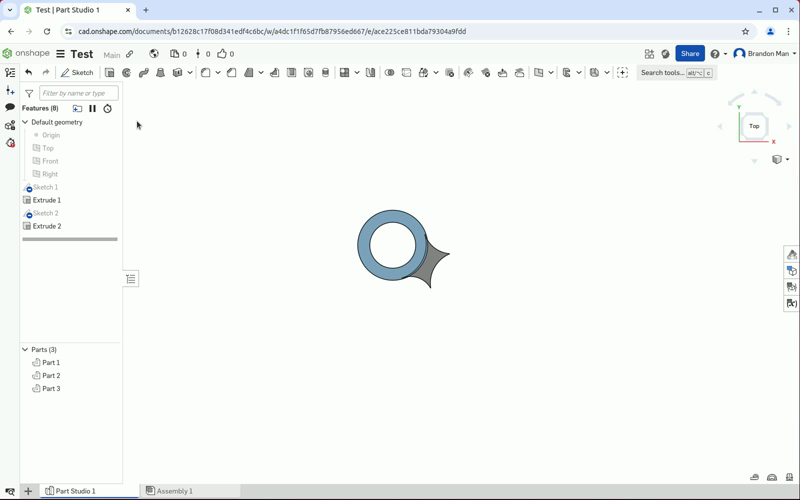
key(shift+h)
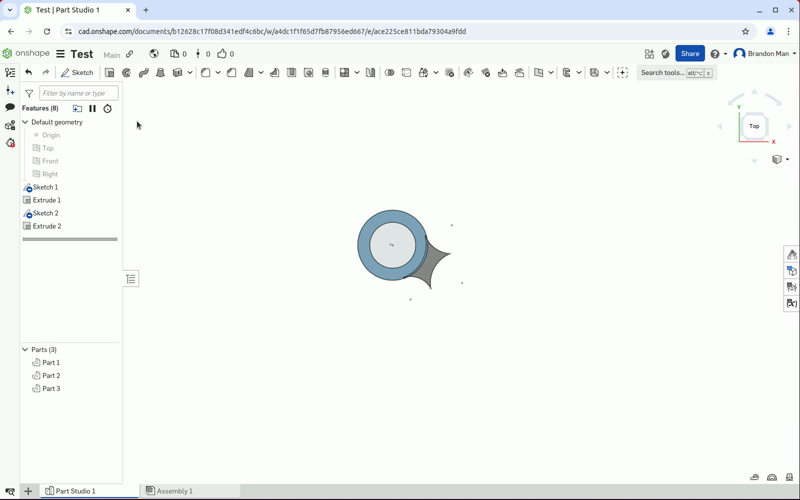
key(shift+h)
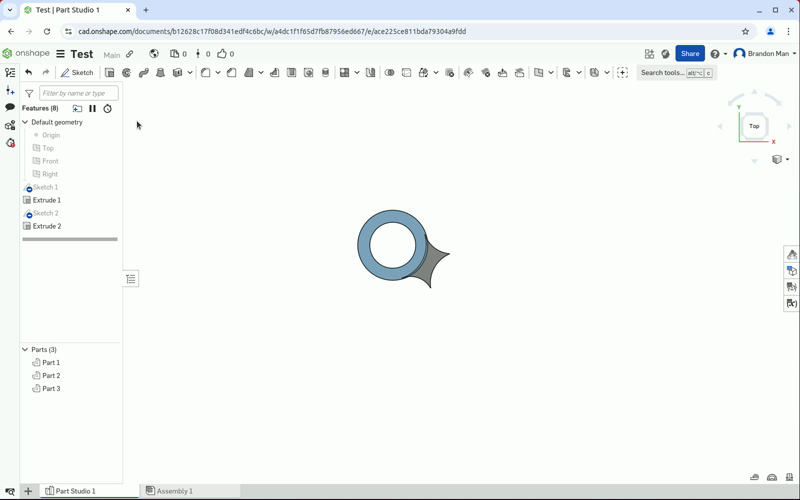
mouse_move(73, 189)
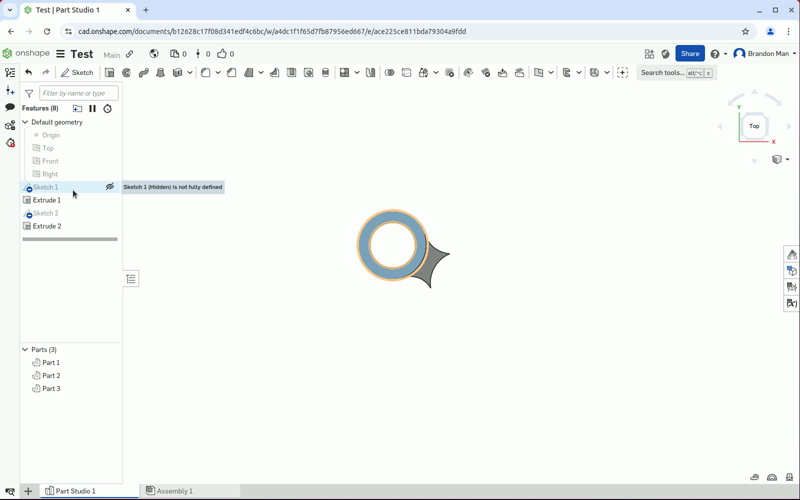
click(73, 189)
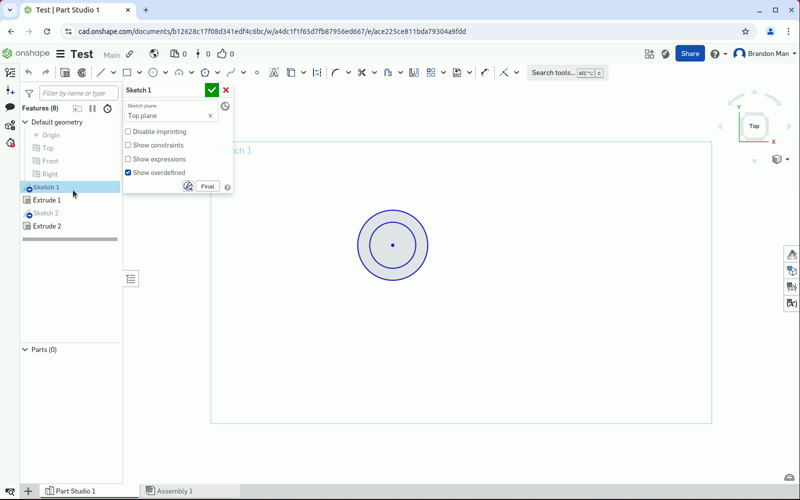
mouse_move(229, 92)
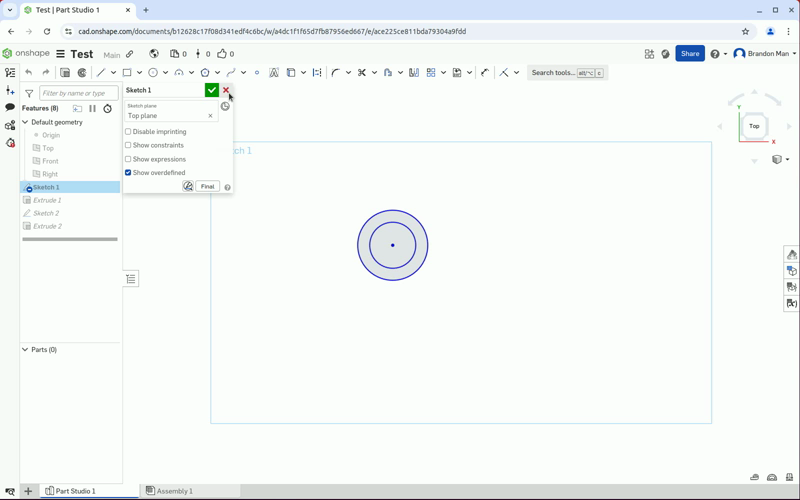
click(229, 92)
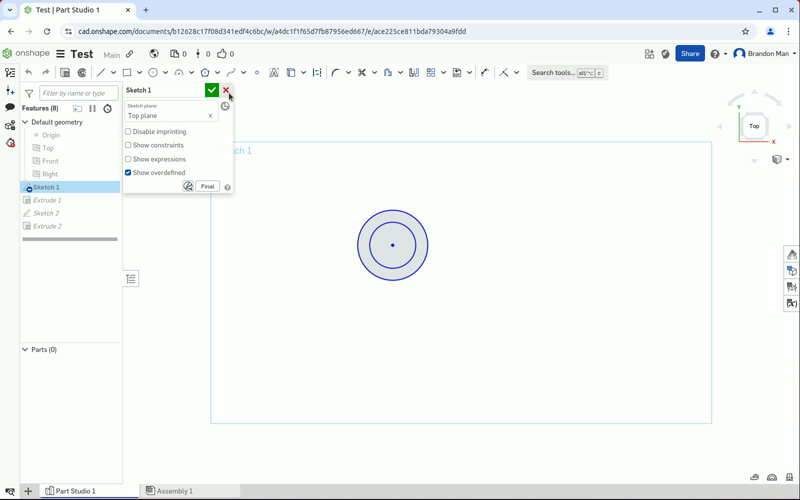
key(shift+s)
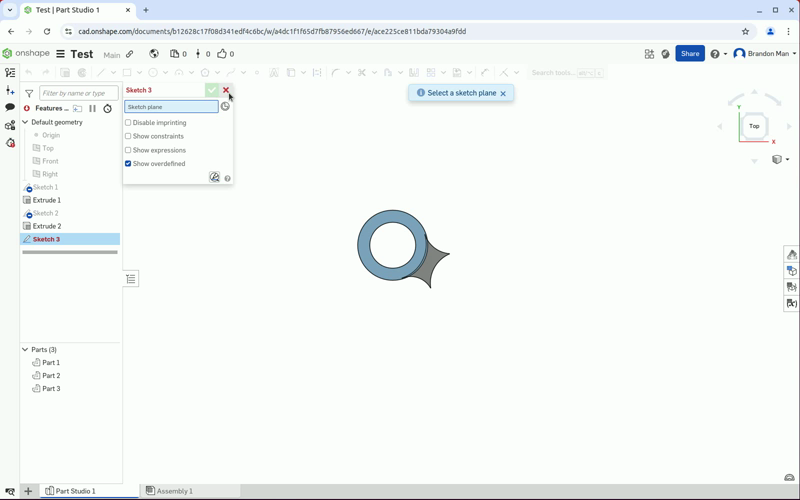
mouse_move(73, 150)
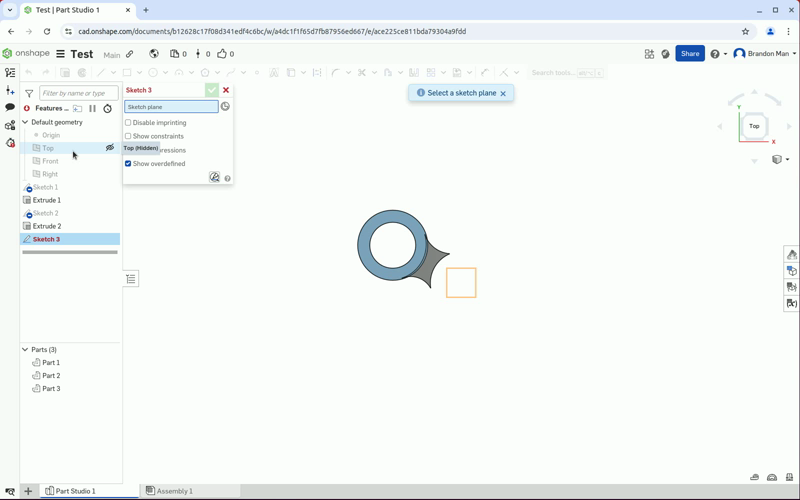
click(73, 150)
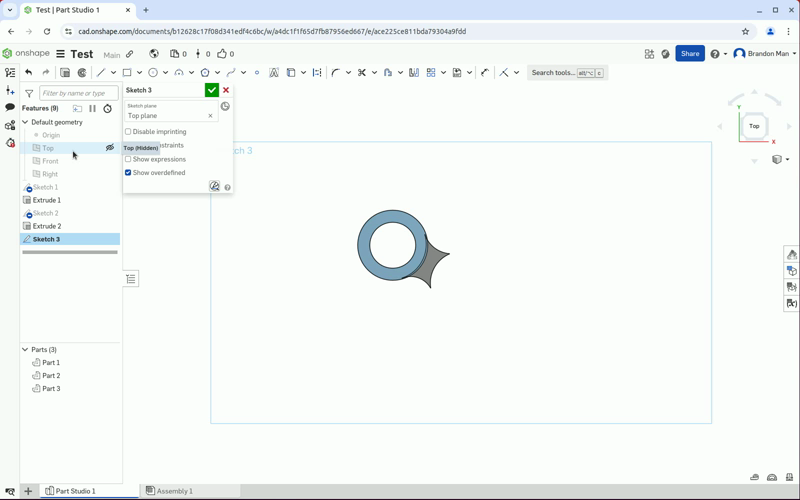
mouse_move(73, 352)
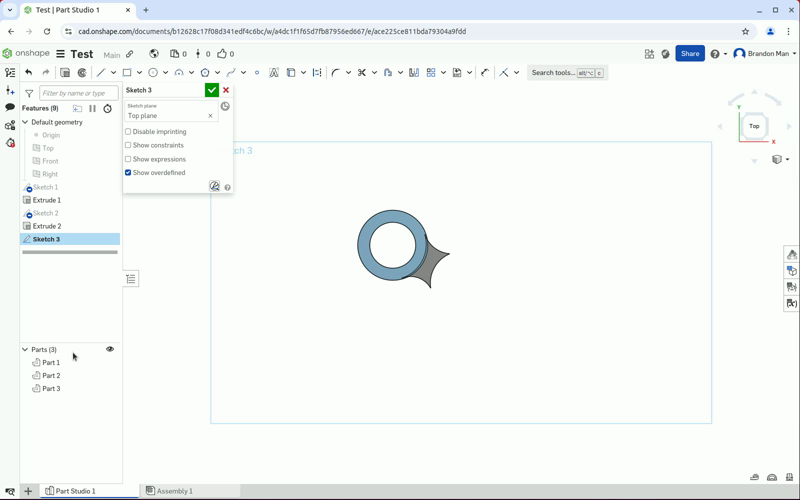
key(y)
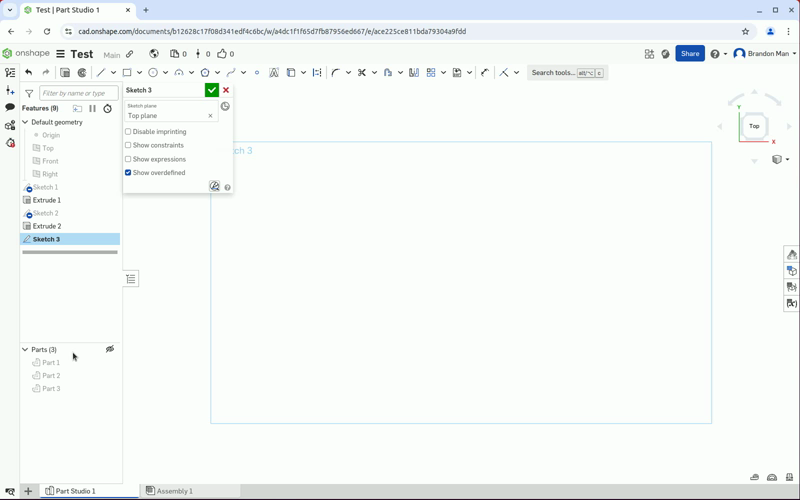
key(c)
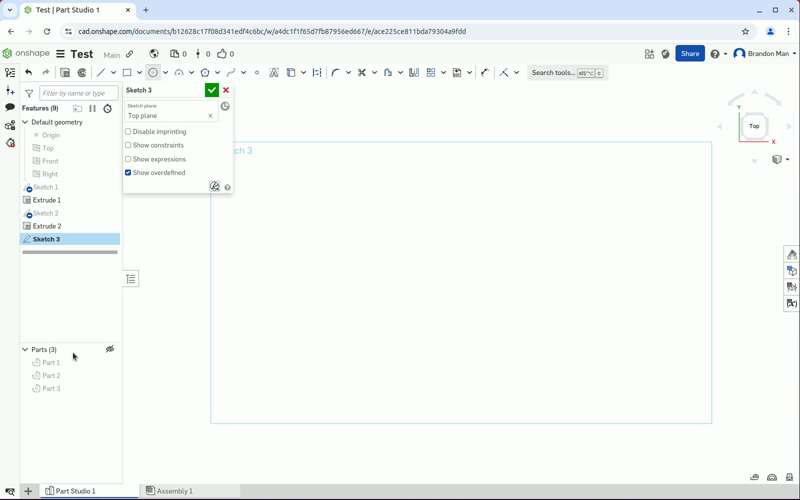
key_down(shift)
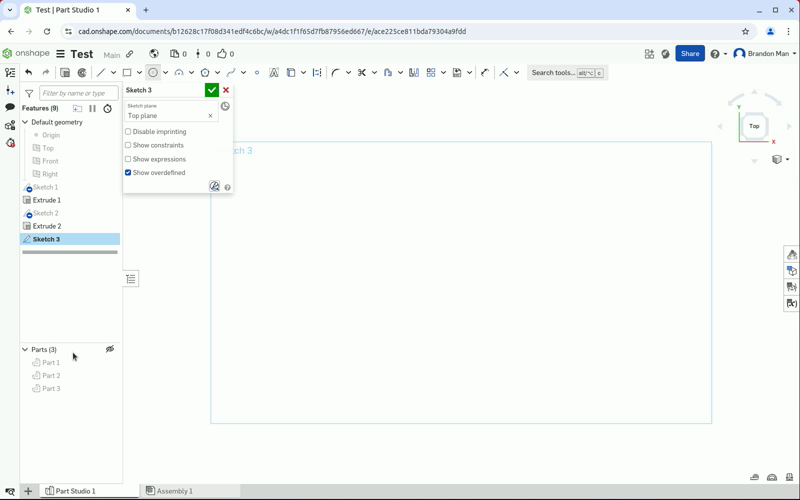
mouse_move(461, 282)
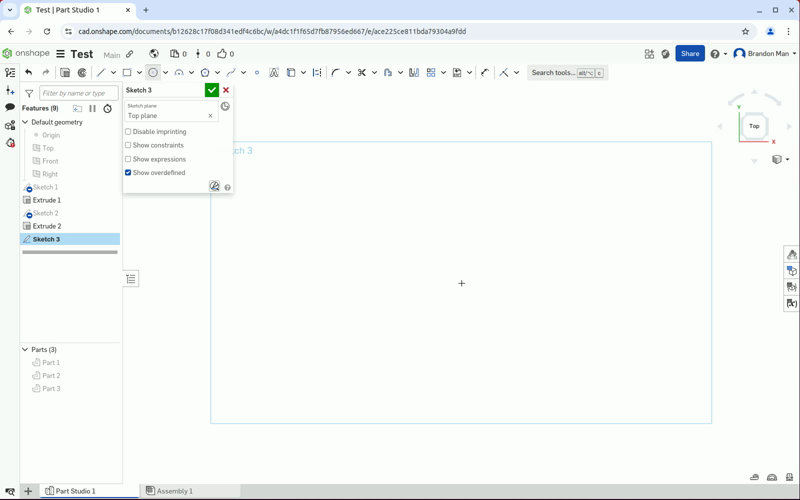
click(461, 282)
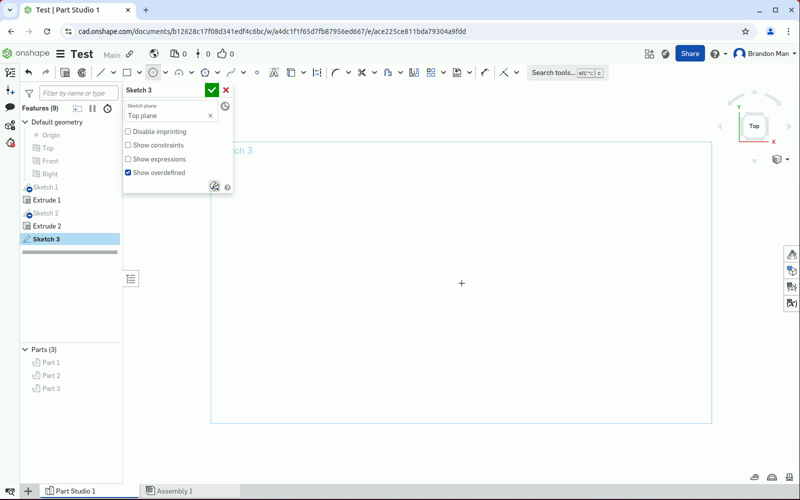
key_up(shift)
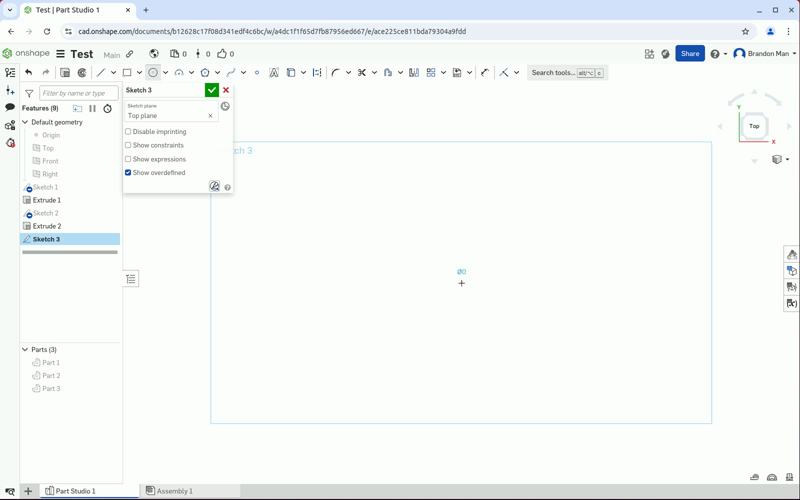
mouse_move(493, 282)
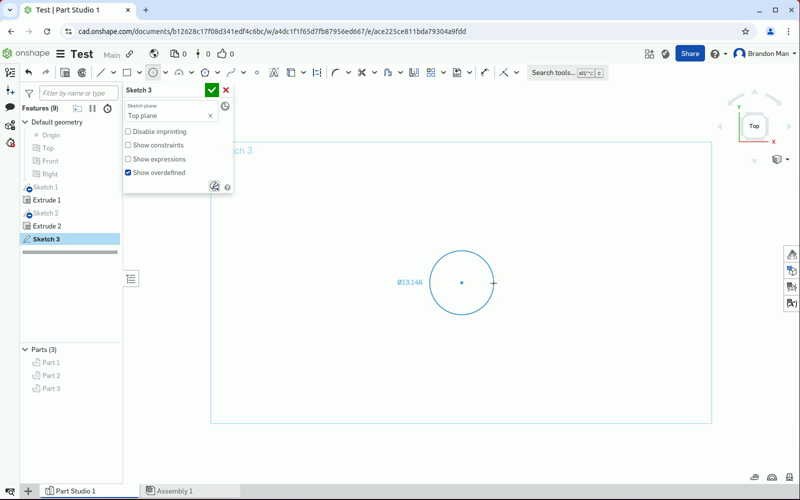
click(493, 282)
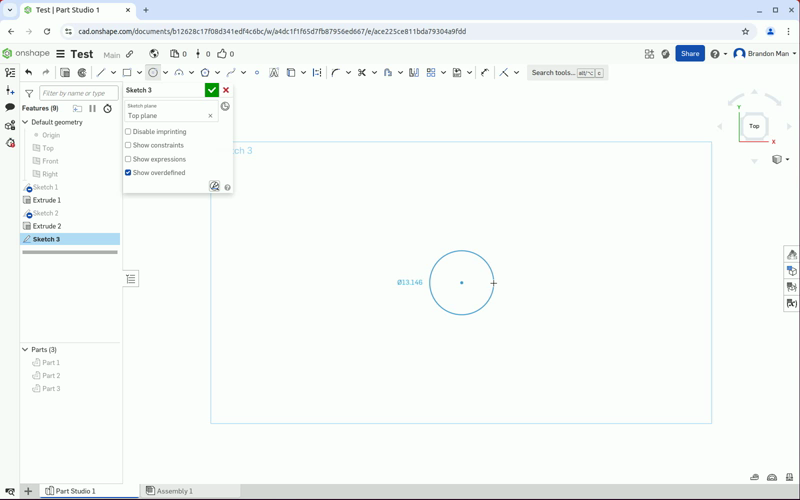
key(esc)
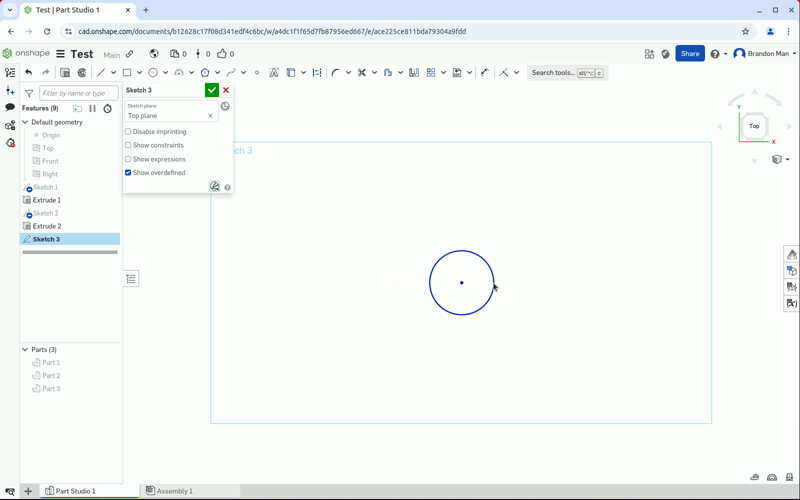
key(c)
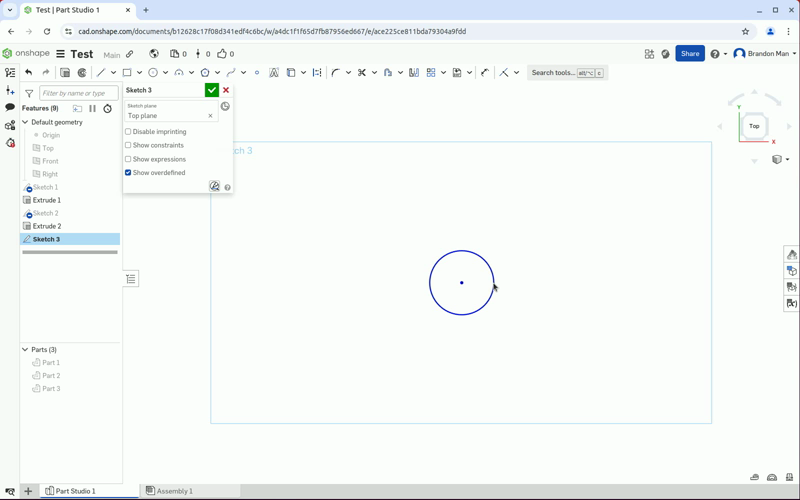
key_down(shift)
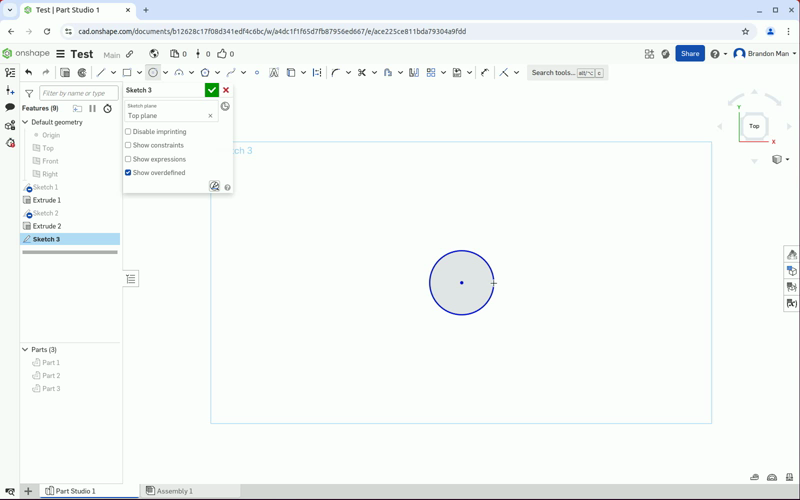
mouse_move(461, 282)
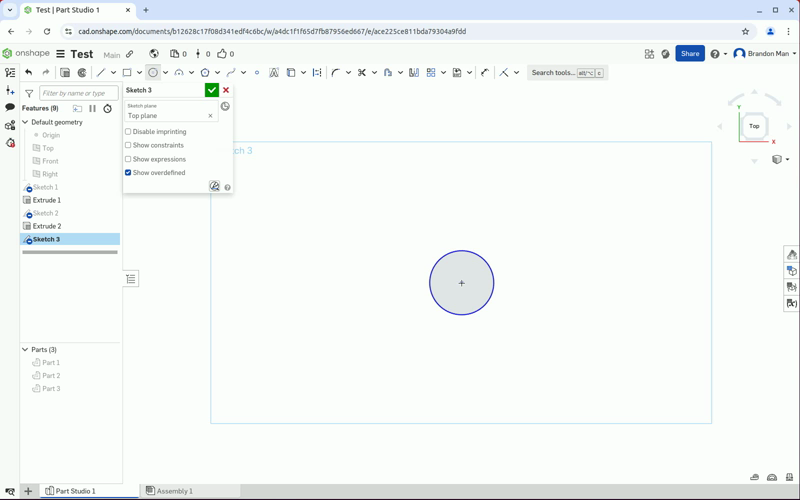
click(461, 282)
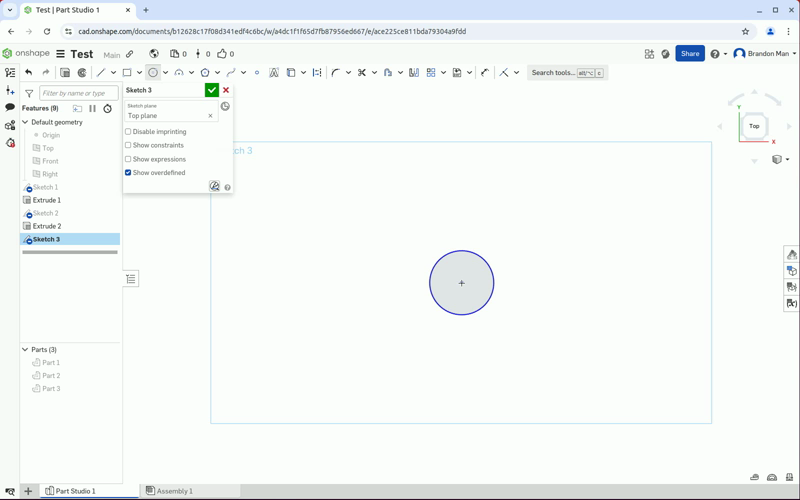
key_up(shift)
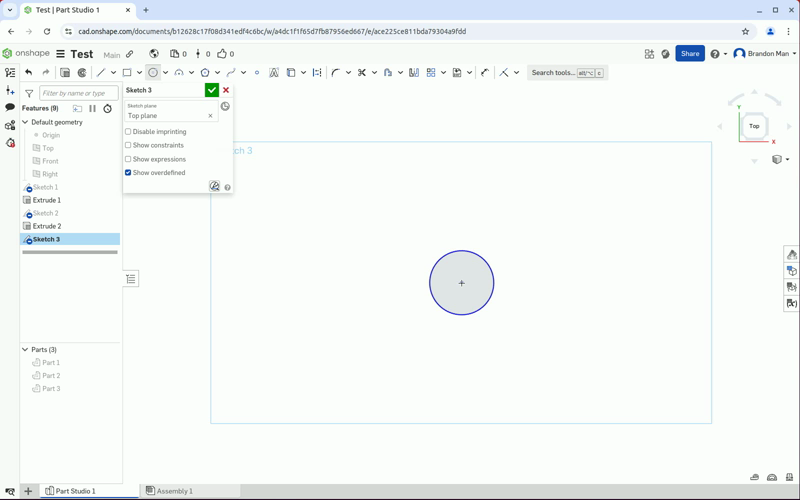
mouse_move(485, 282)
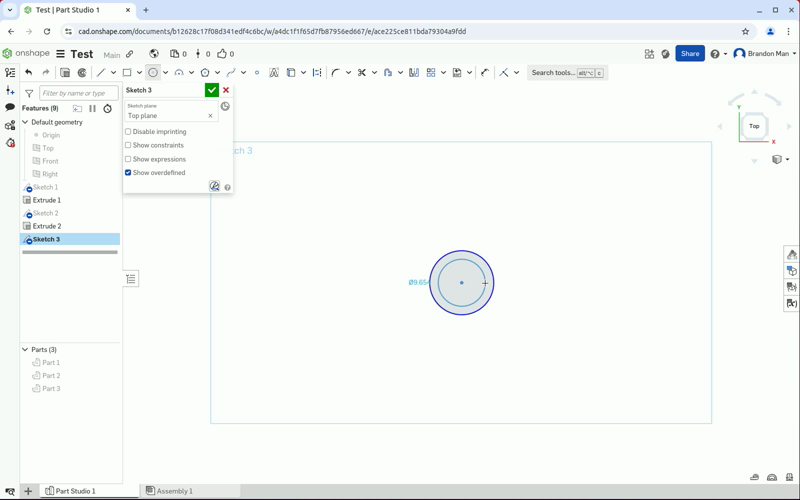
click(485, 282)
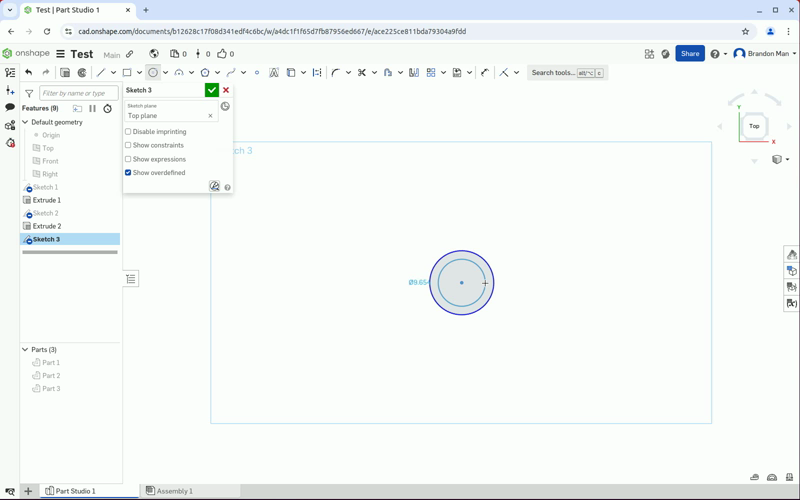
key(esc)
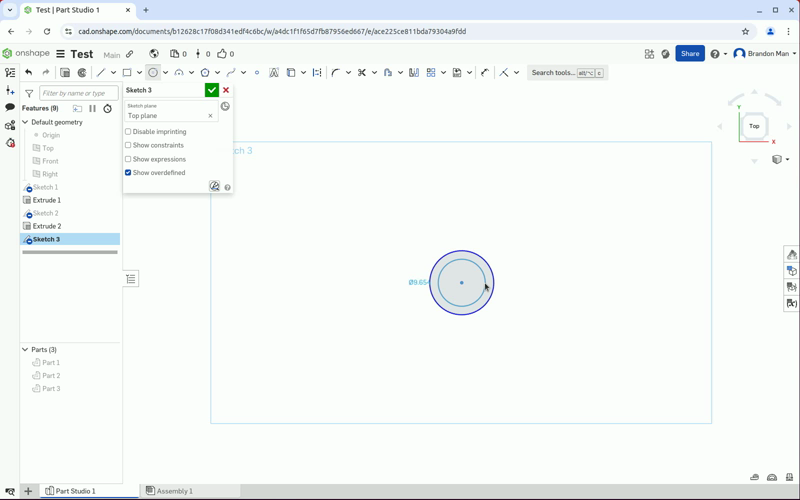
mouse_move(444, 265)
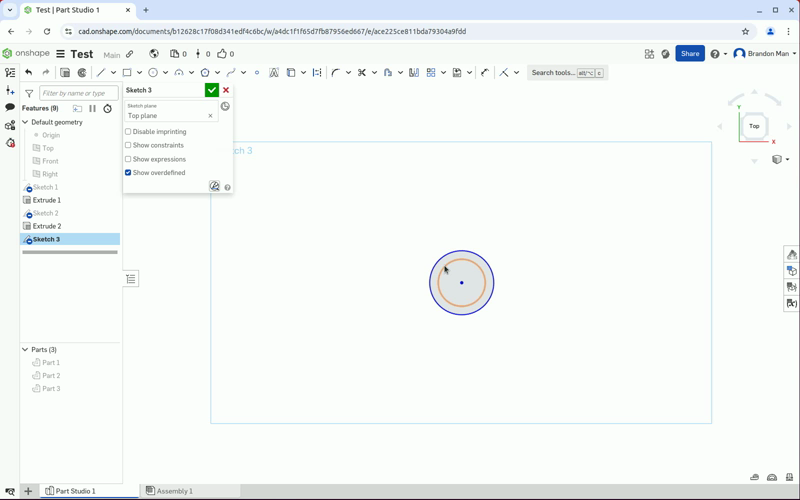
scroll(6)
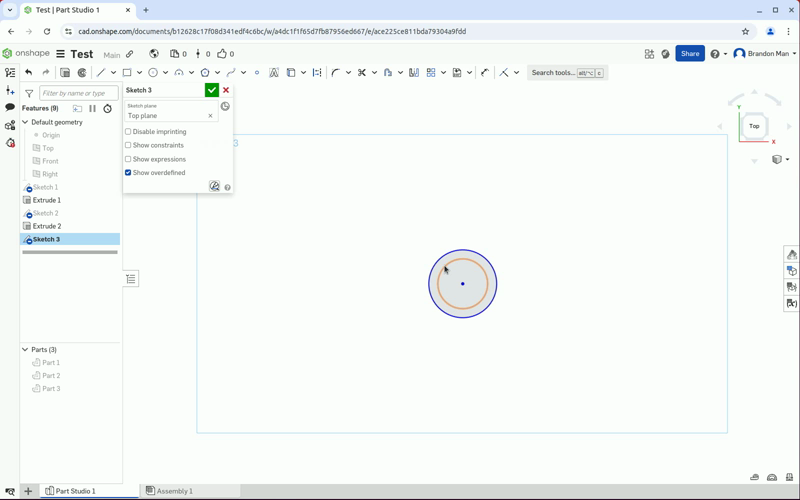
scroll(6)
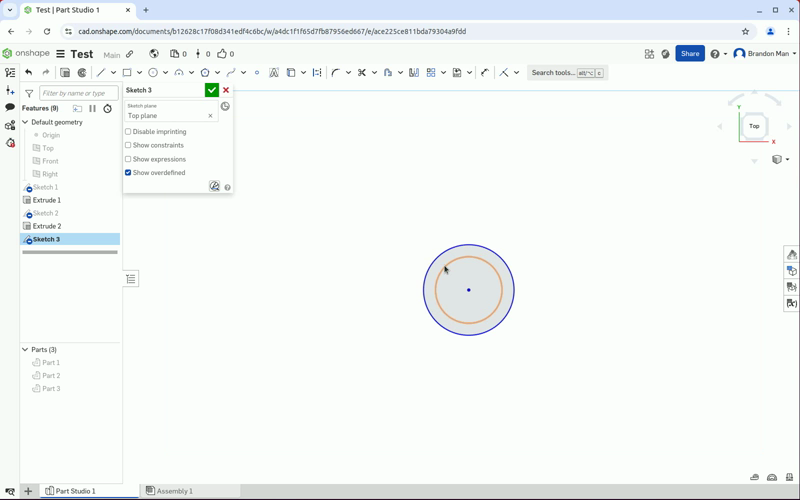
scroll(6)
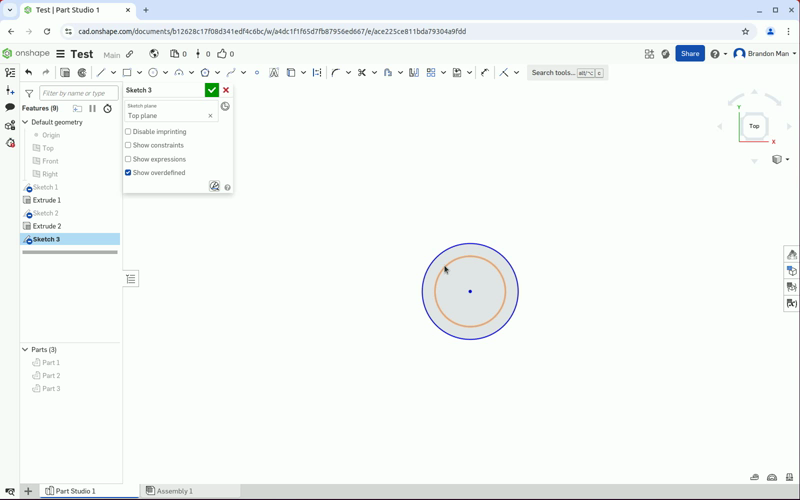
scroll(6)
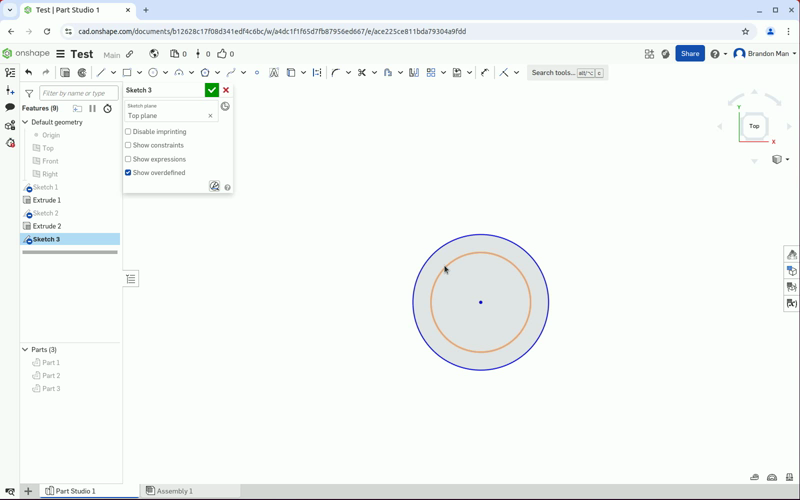
scroll(6)
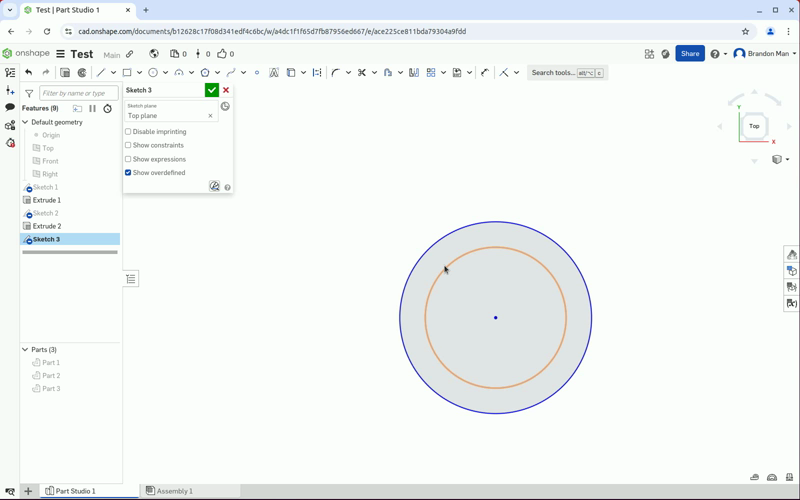
scroll(6)
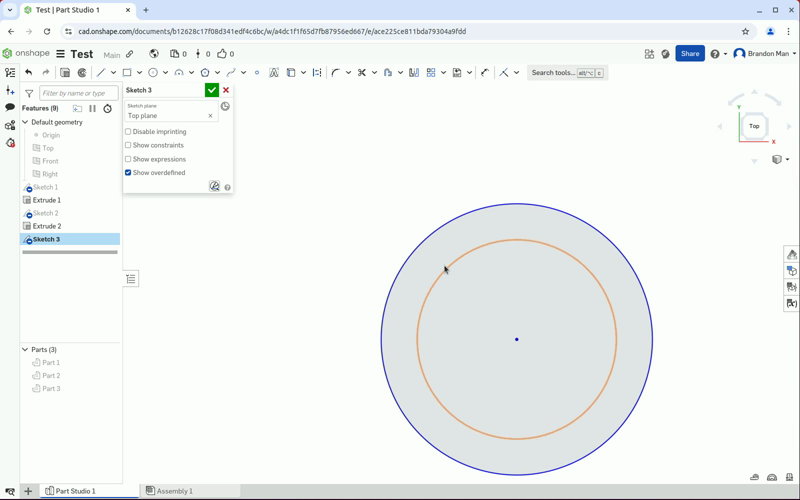
scroll(6)
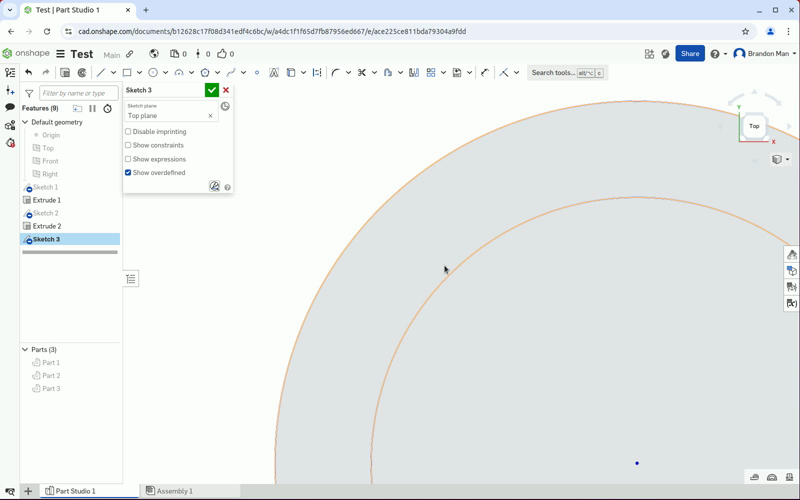
click(444, 265)
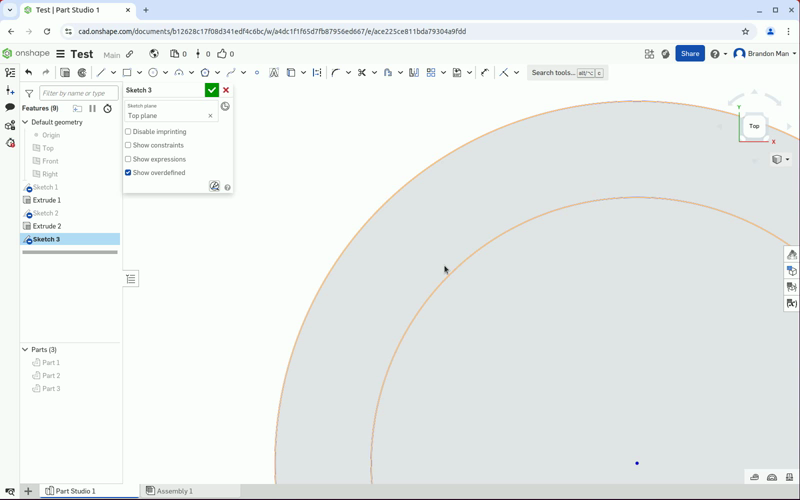
scroll(-6)
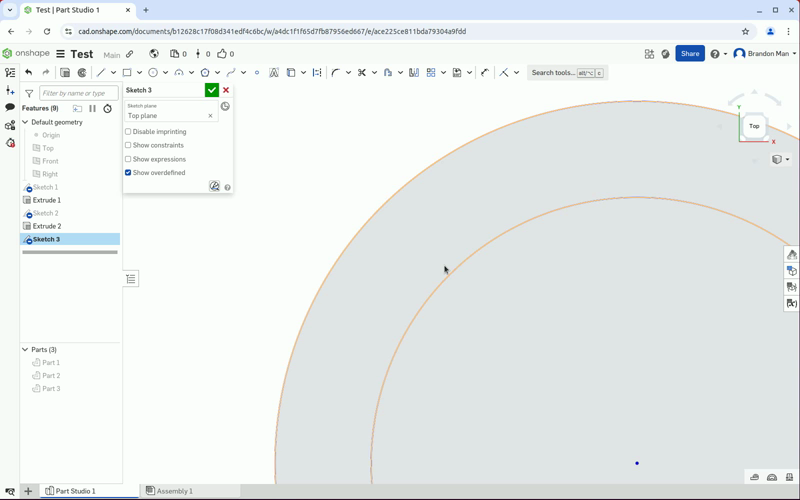
scroll(-6)
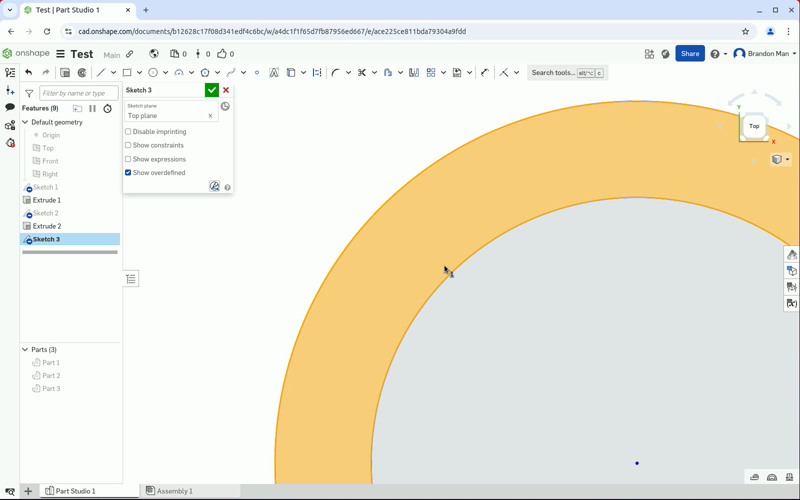
scroll(-6)
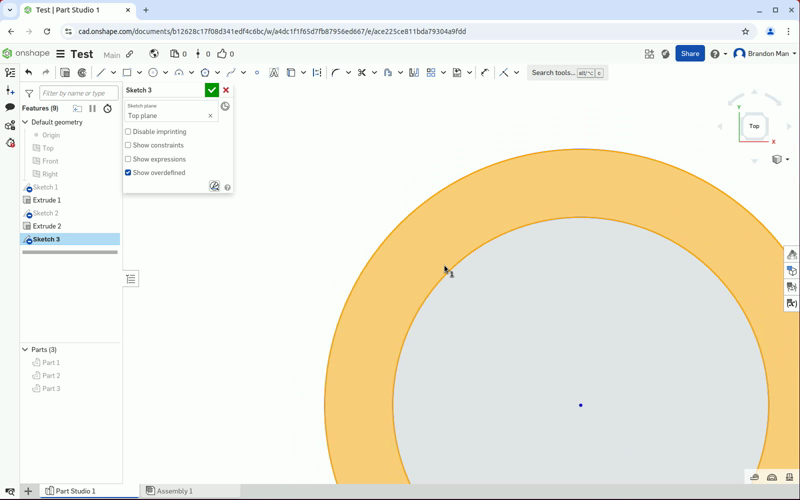
scroll(-6)
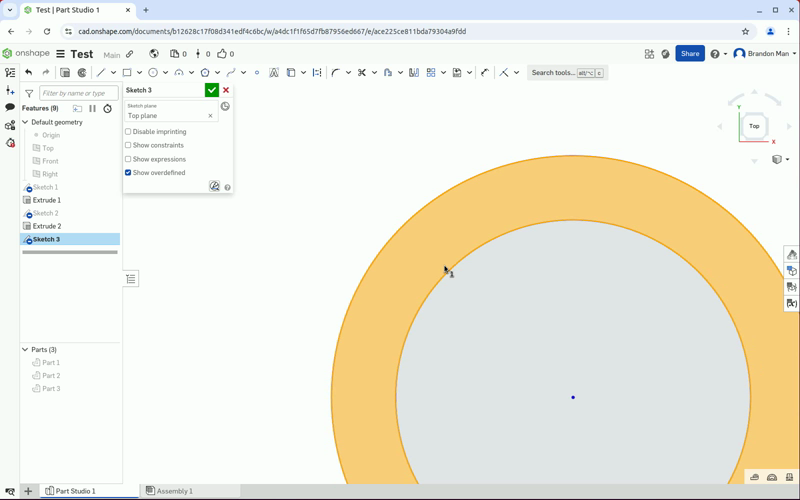
scroll(-6)
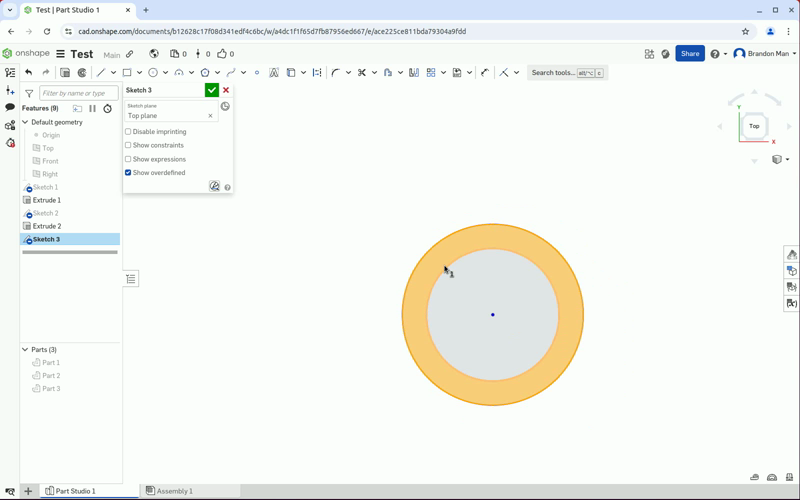
scroll(-6)
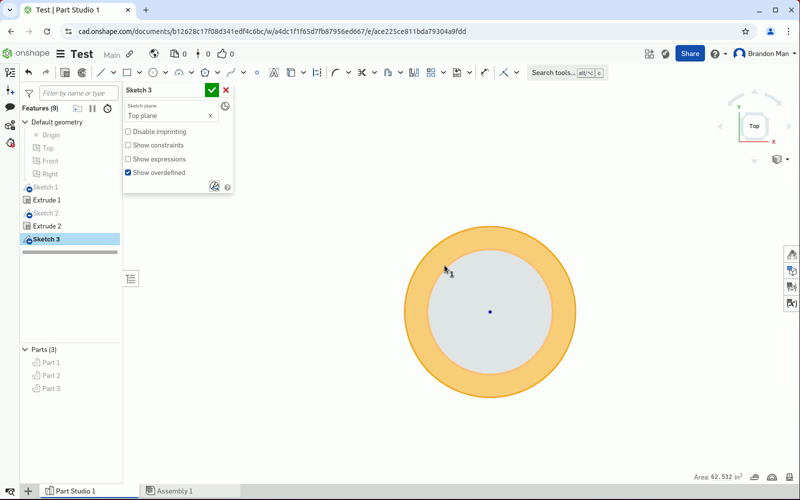
scroll(-6)
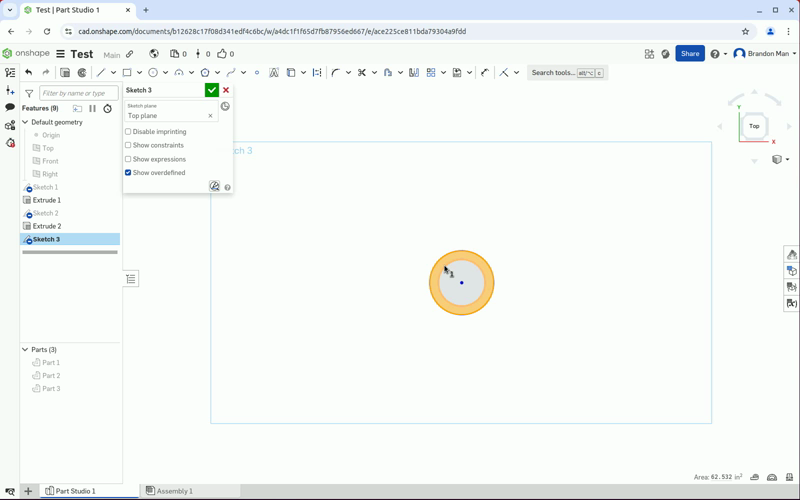
mouse_move(73, 352)
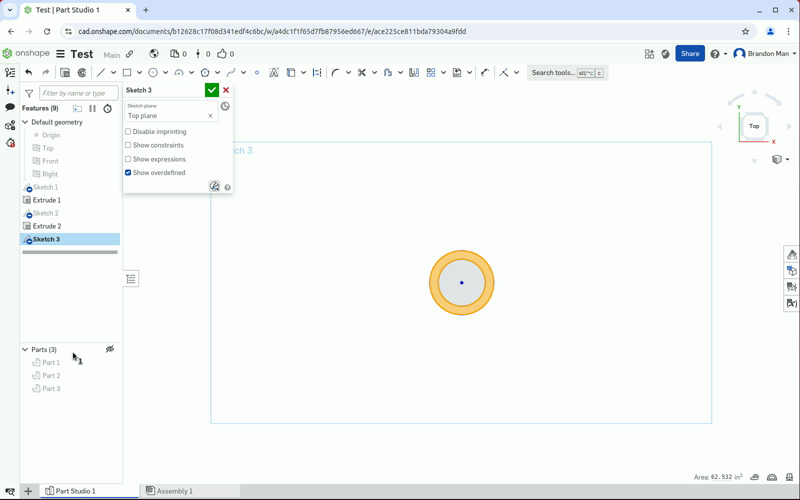
key(shift+y)
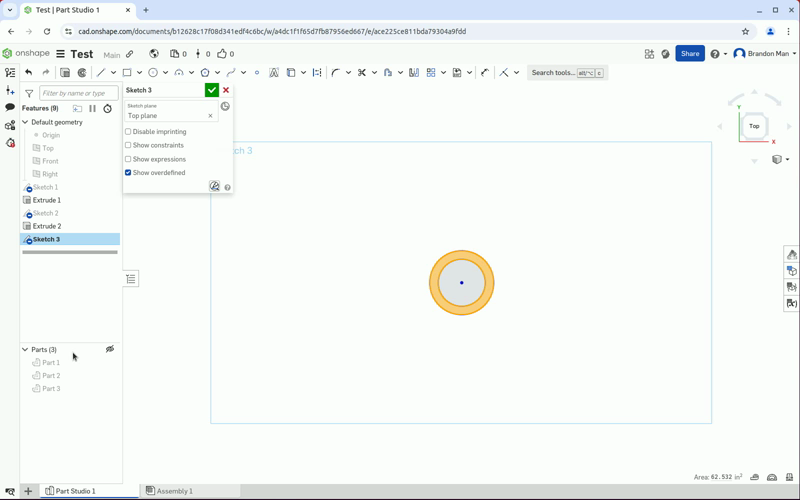
key(shift+e)
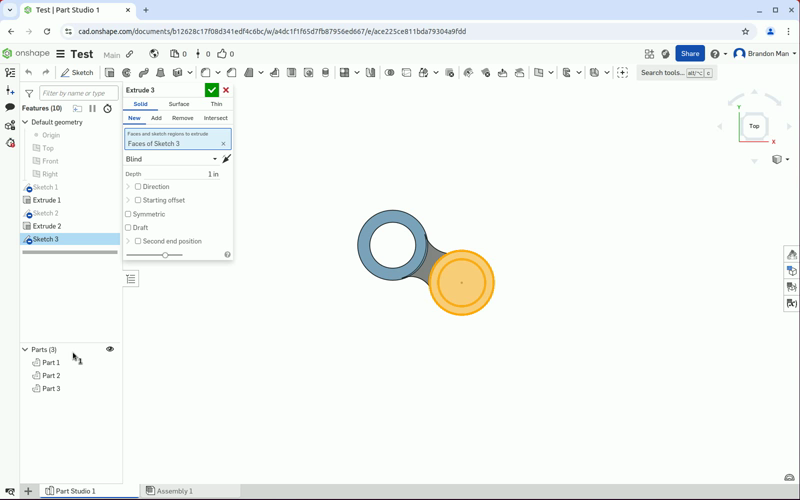
mouse_move(143, 106)
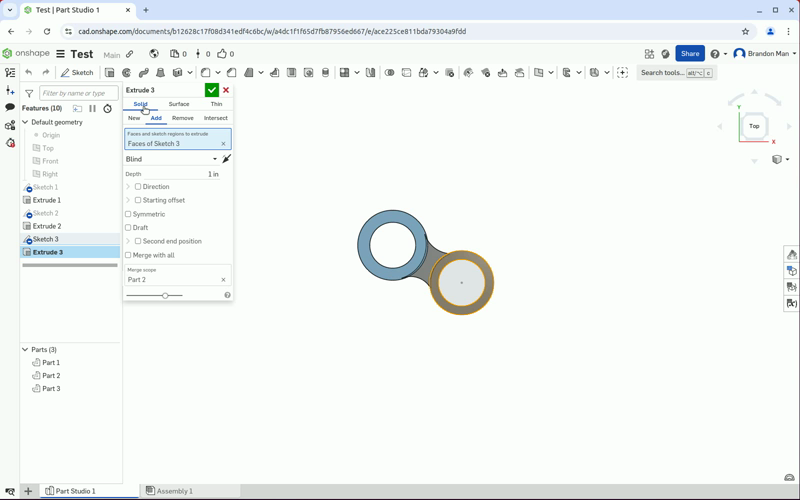
click(143, 106)
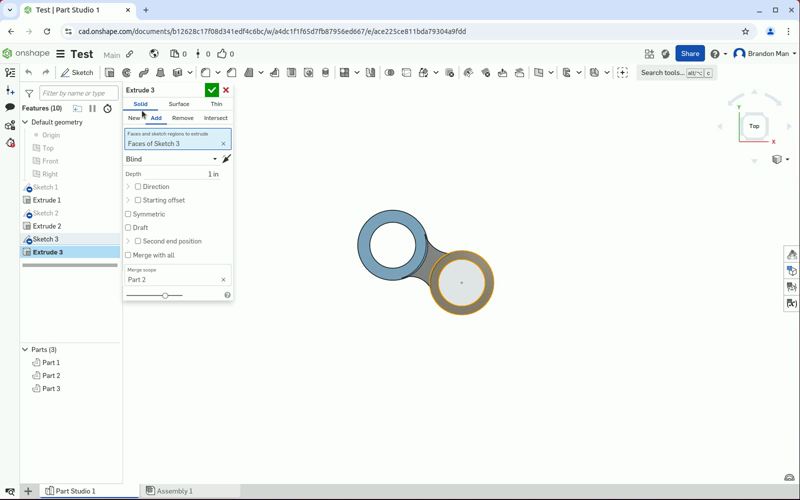
mouse_move(137, 120)
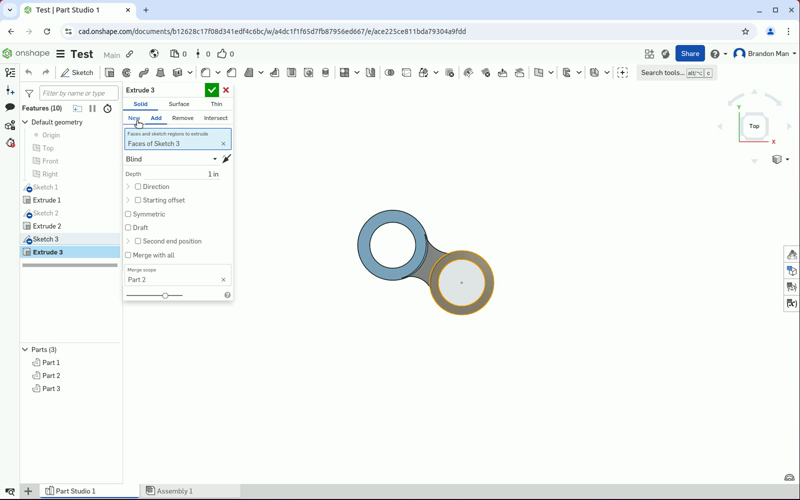
click(137, 120)
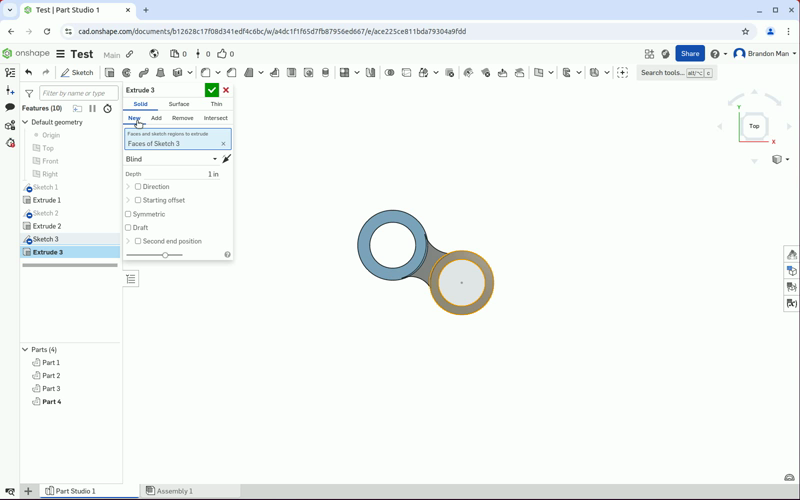
key(tab, 4)
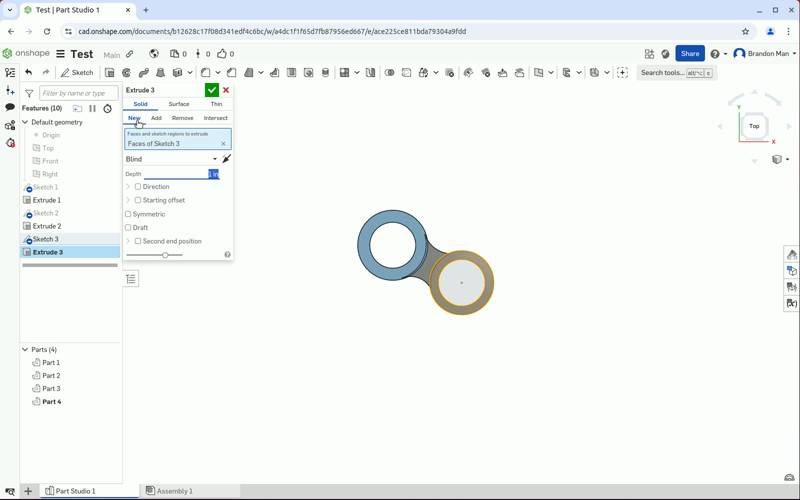
text(2.648)
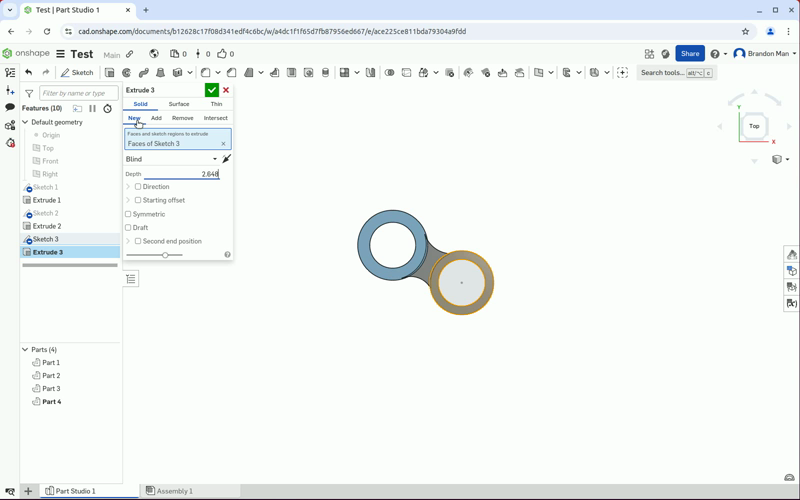
key(enter)
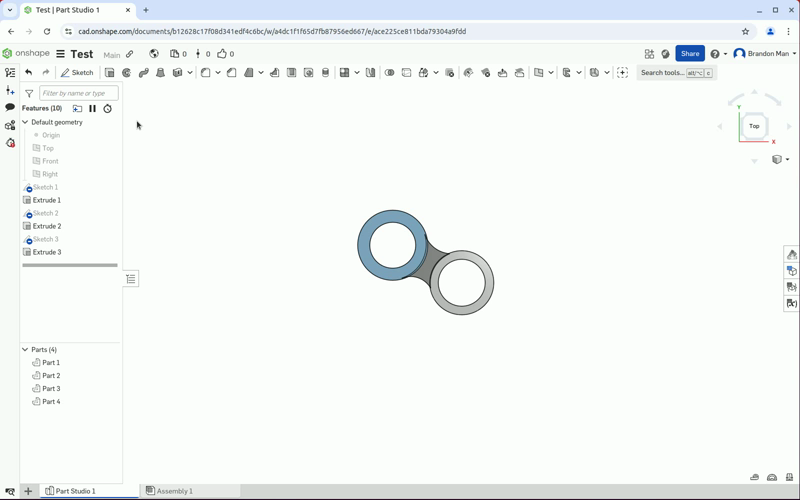
key(shift+h)
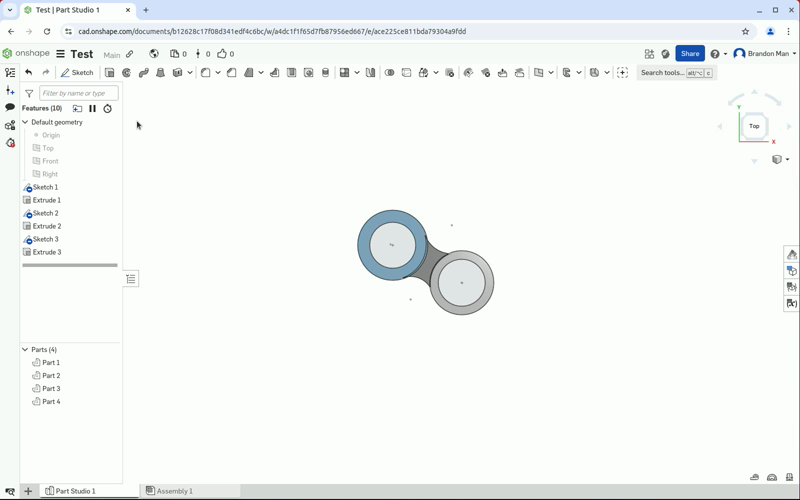
key(shift+h)
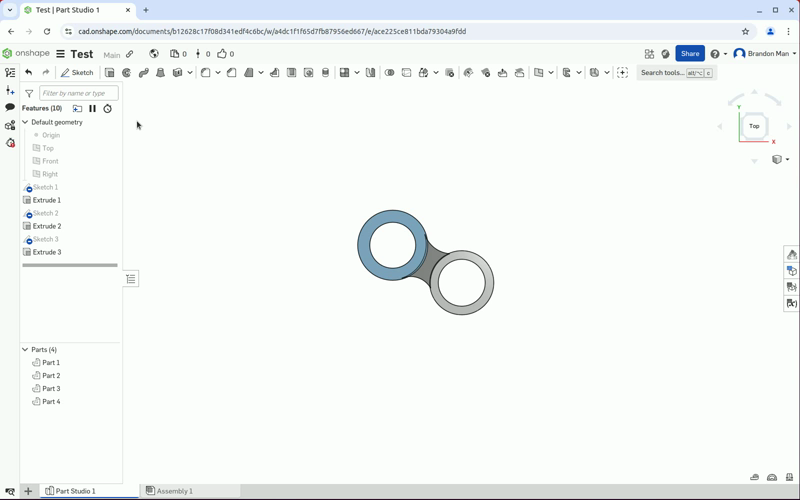
mouse_move(73, 189)
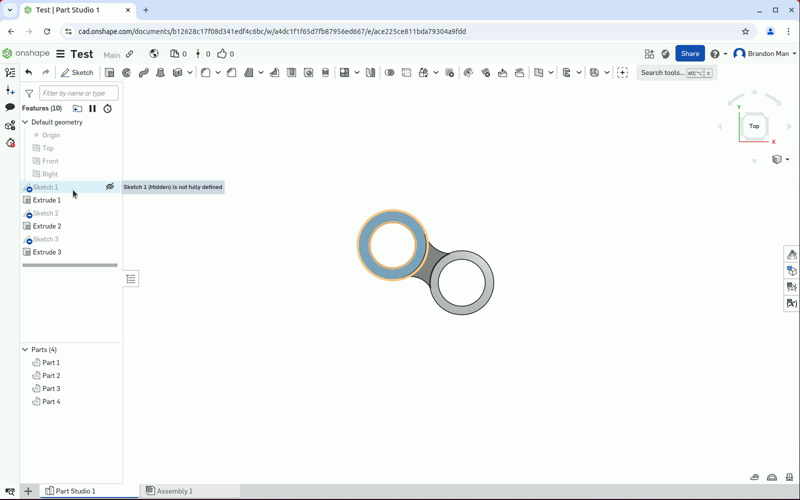
click(73, 189)
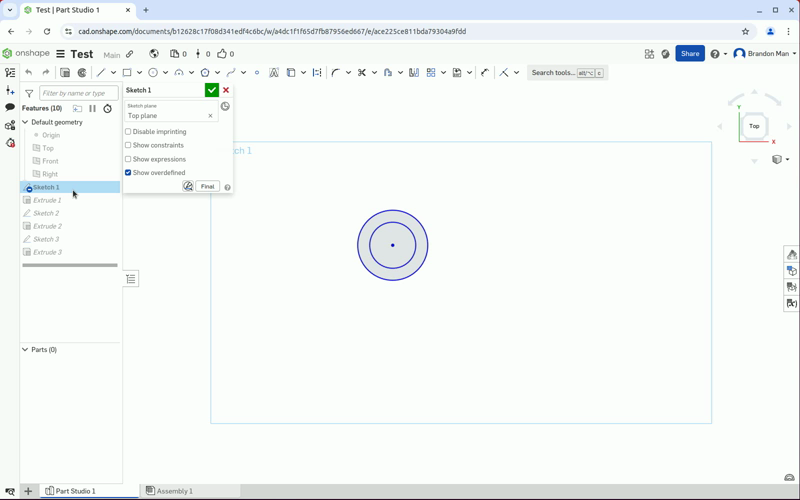
mouse_move(229, 92)
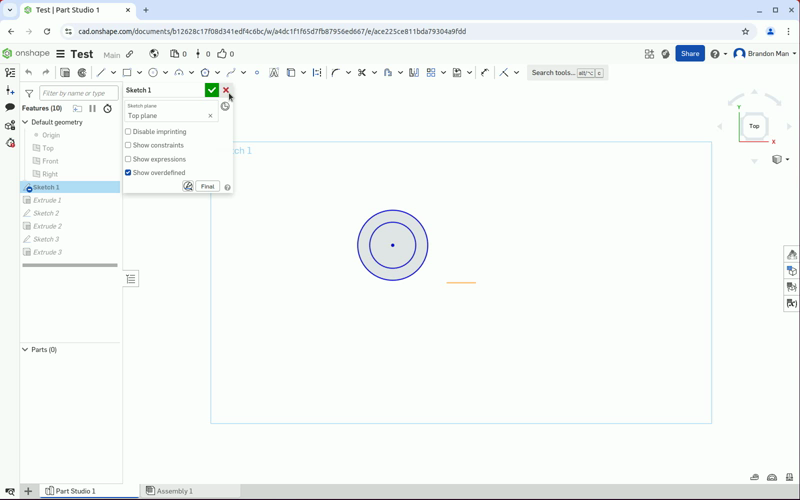
click(229, 92)
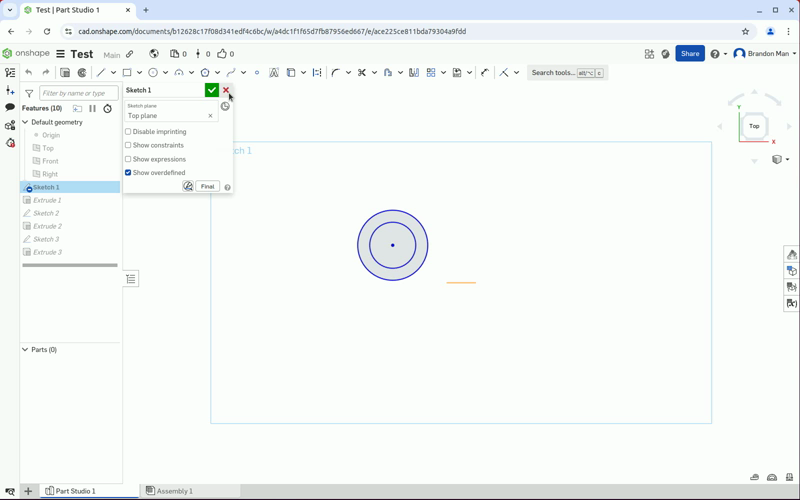
key(shift+s)
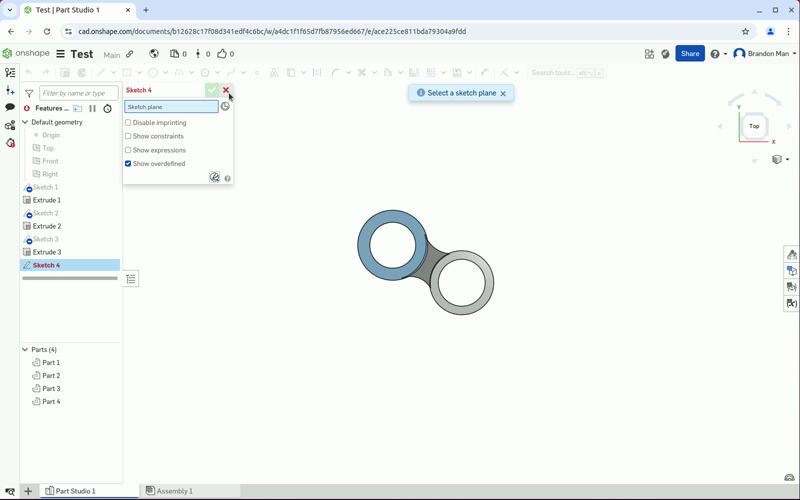
mouse_move(73, 150)
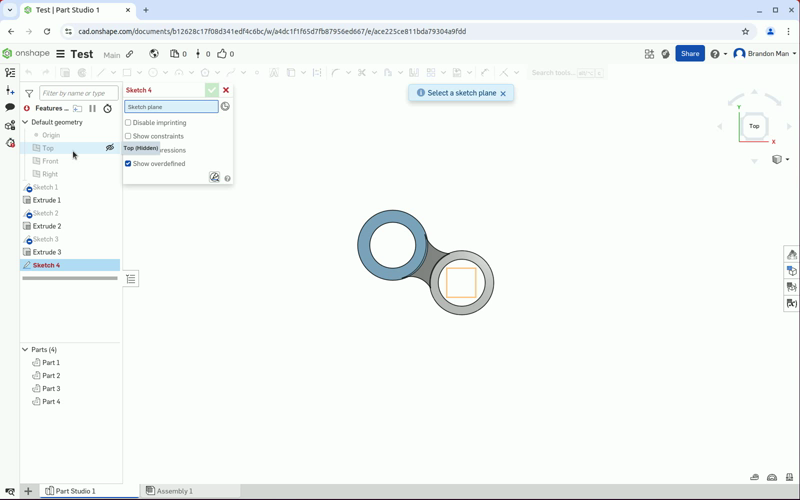
click(73, 150)
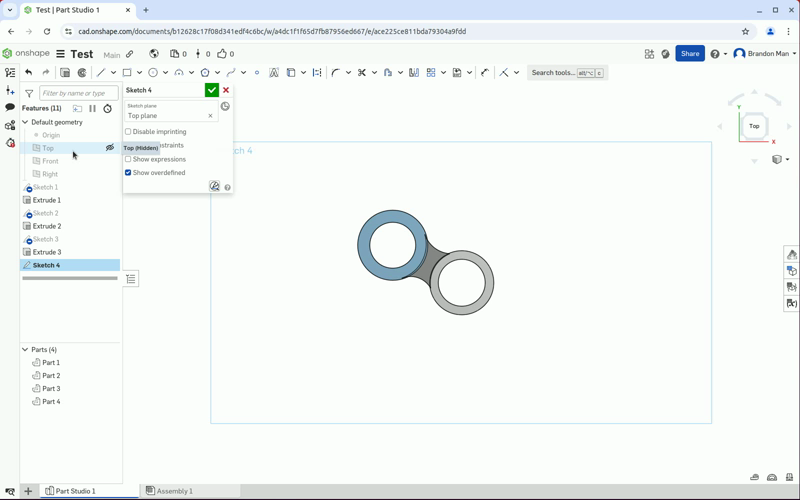
mouse_move(73, 352)
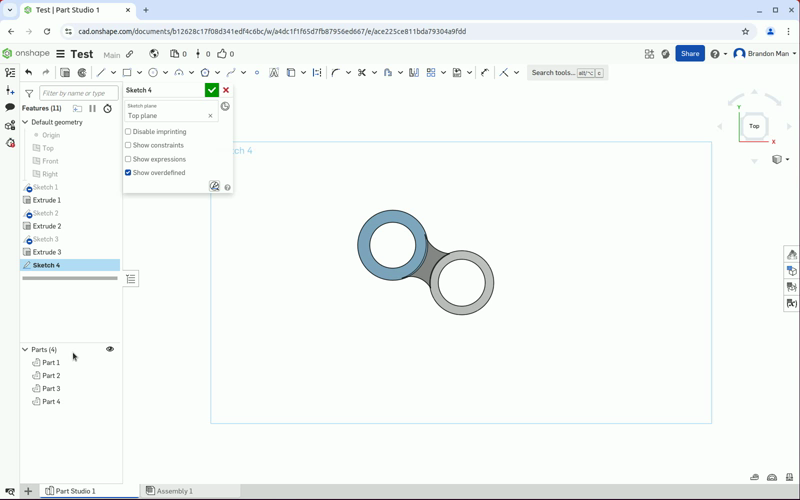
key(y)
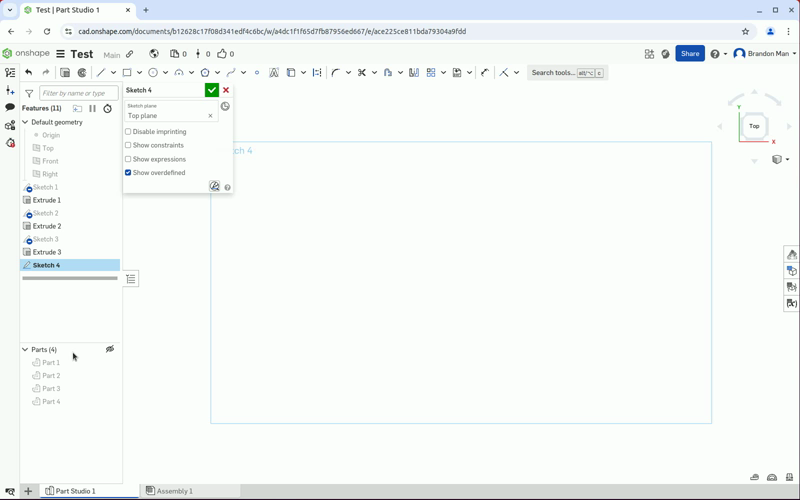
key(a)
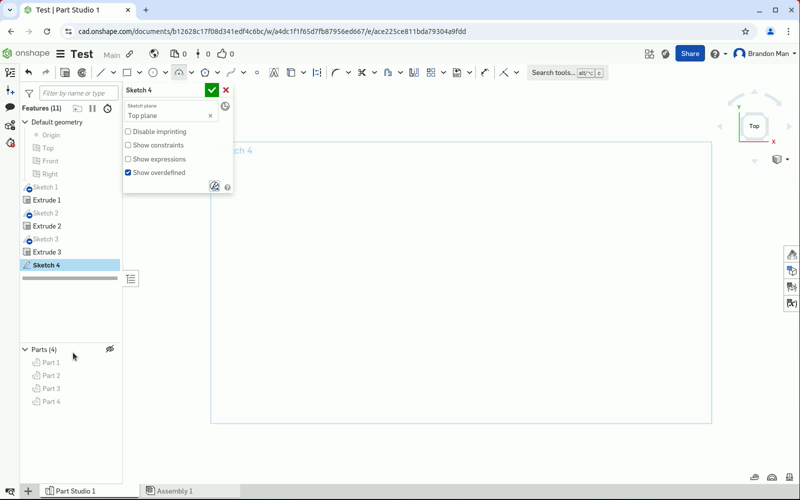
key_down(shift)
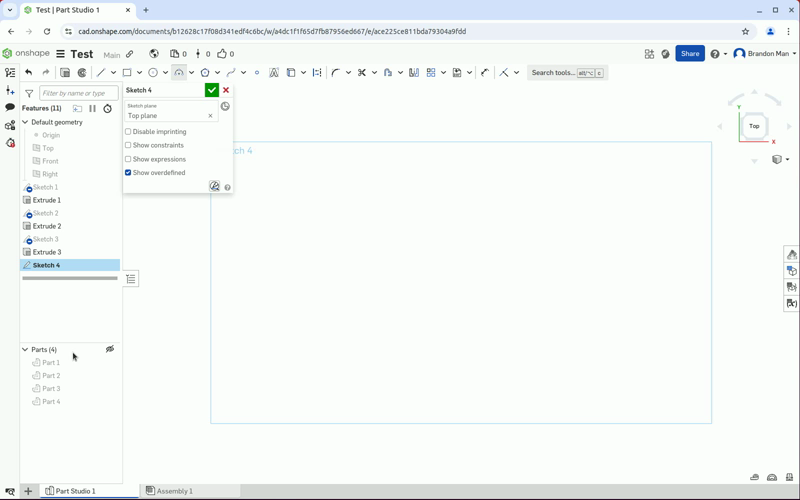
mouse_move(493, 236)
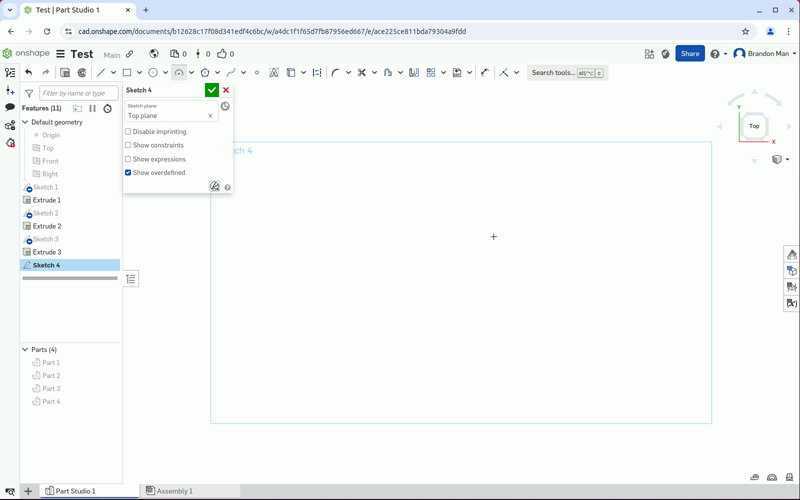
click(493, 236)
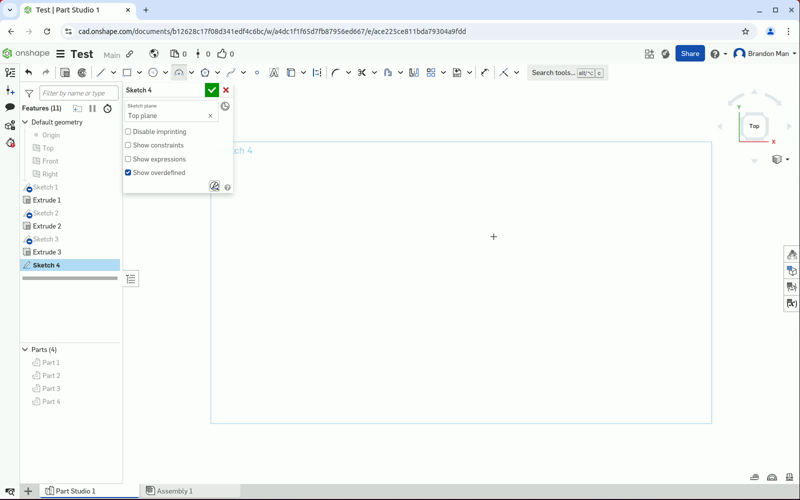
key_up(shift)
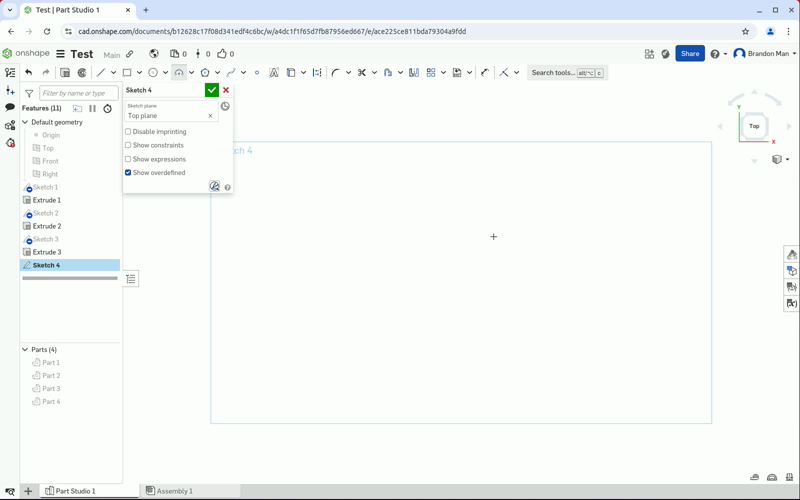
key_down(shift)
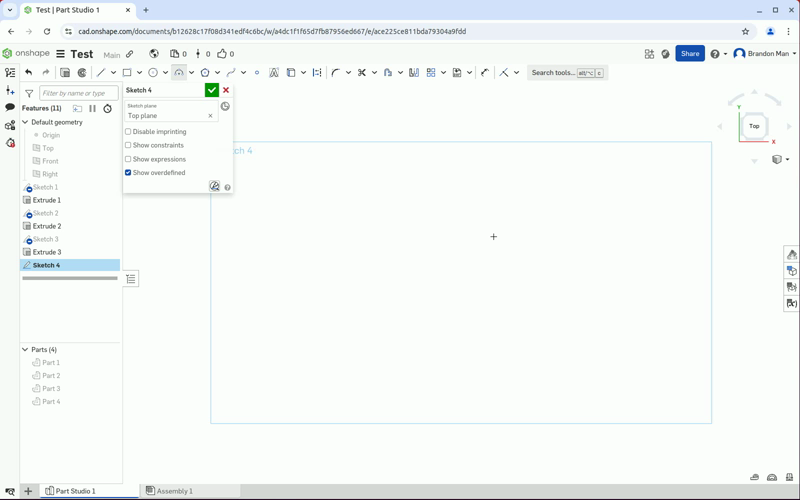
mouse_move(521, 276)
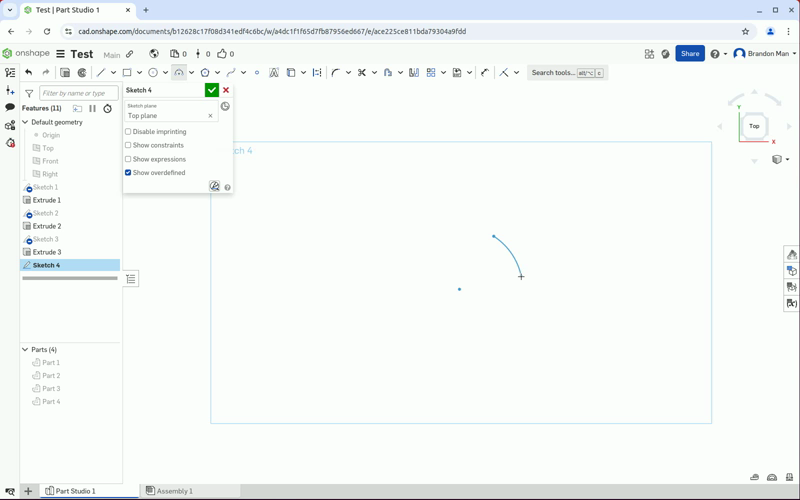
click(521, 276)
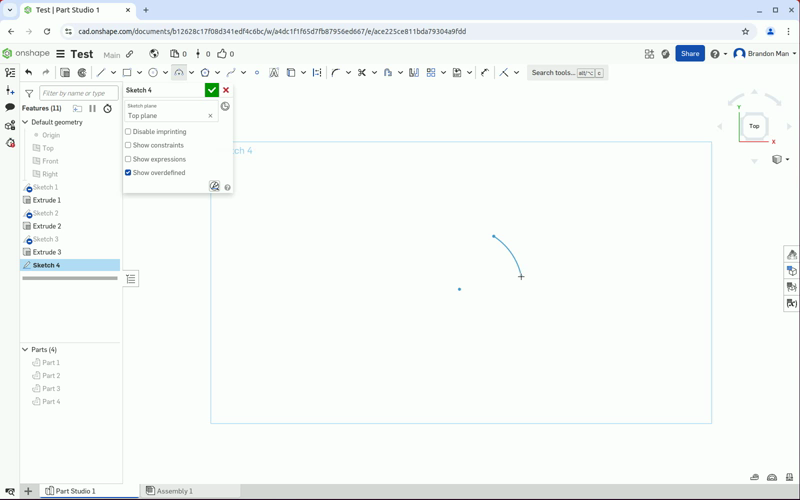
mouse_move(498, 261)
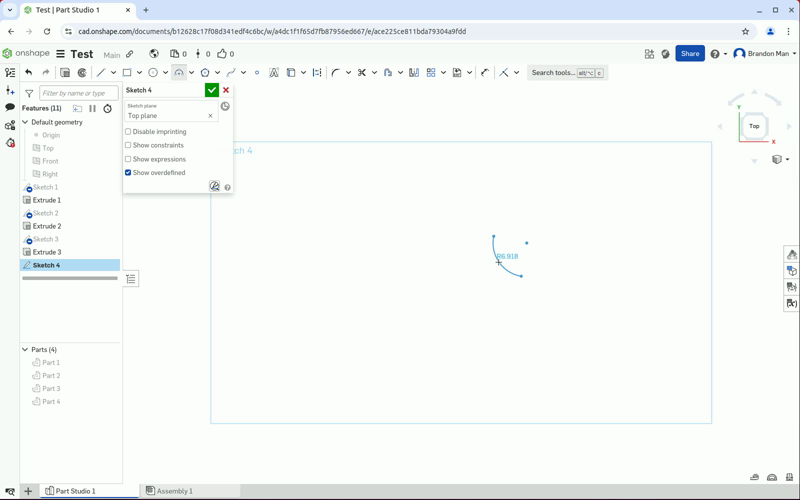
click(498, 261)
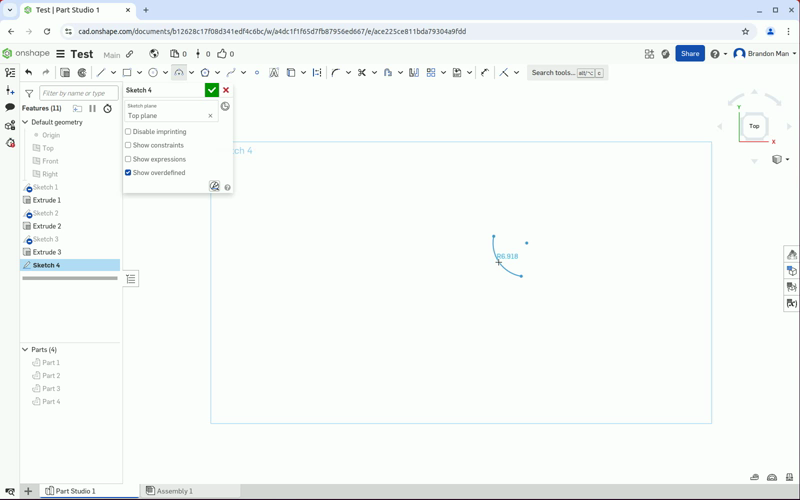
key_up(shift)
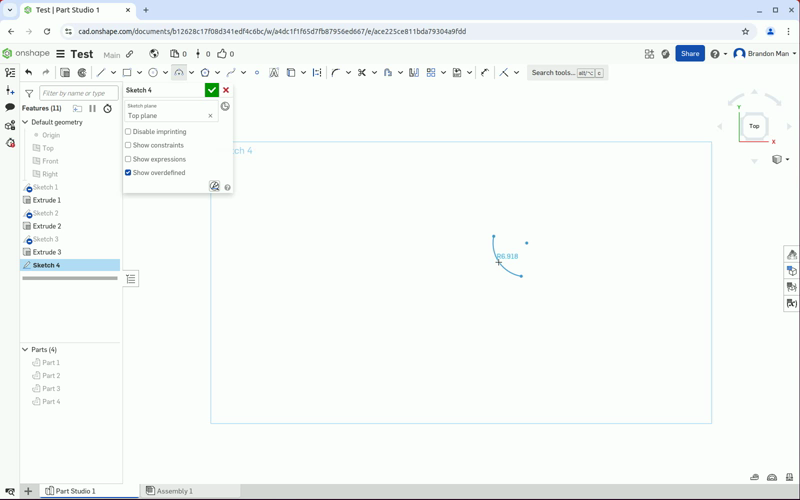
mouse_move(521, 276)
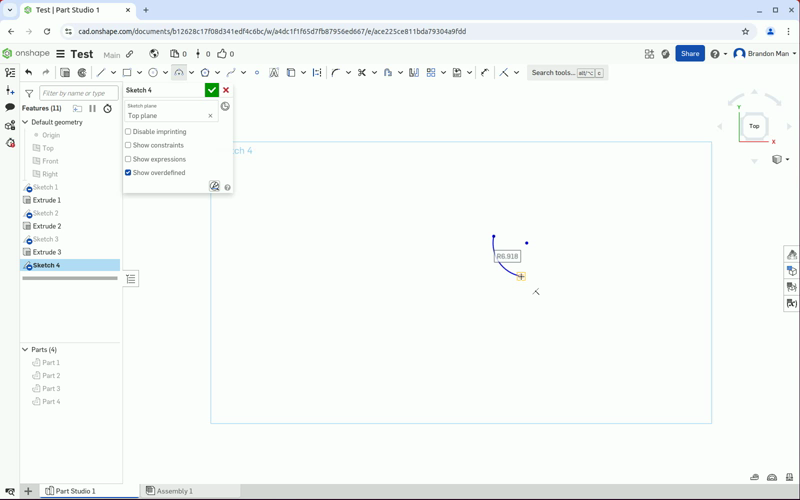
click(521, 276)
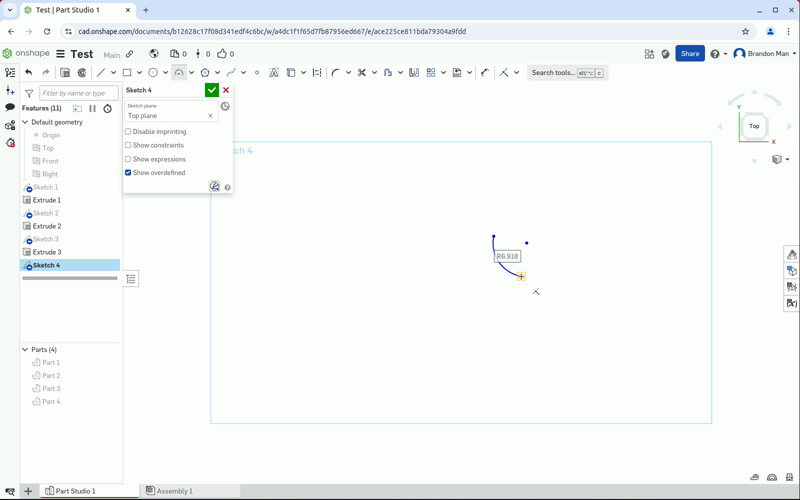
key_down(shift)
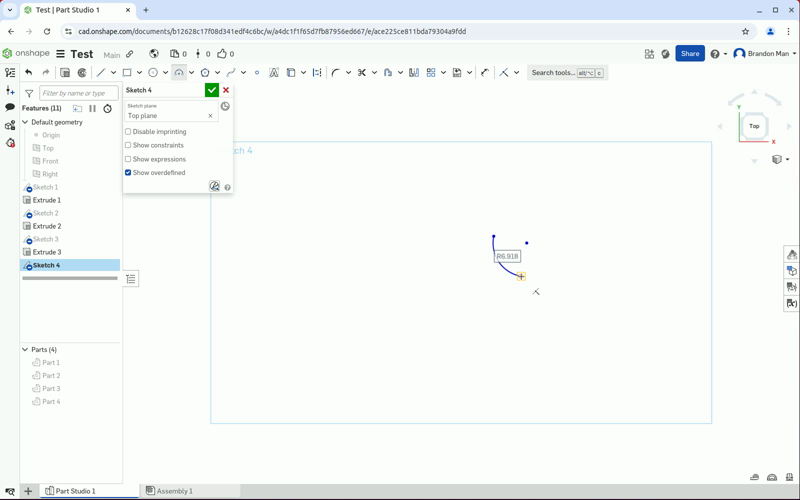
mouse_move(522, 276)
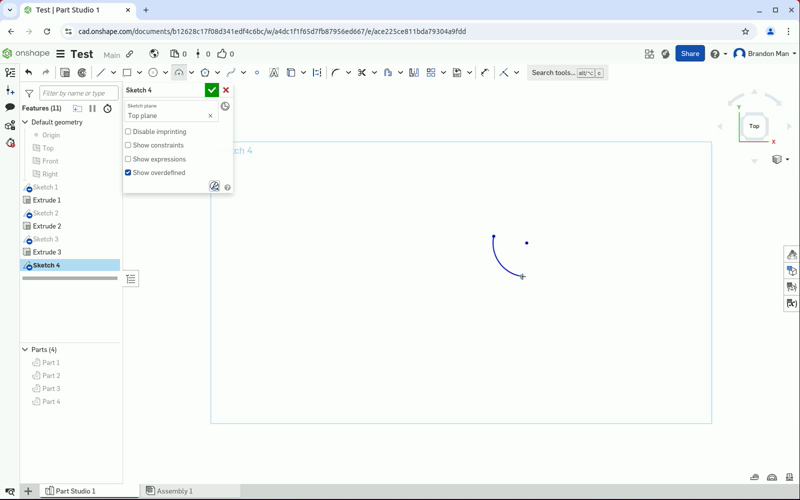
scroll(6)
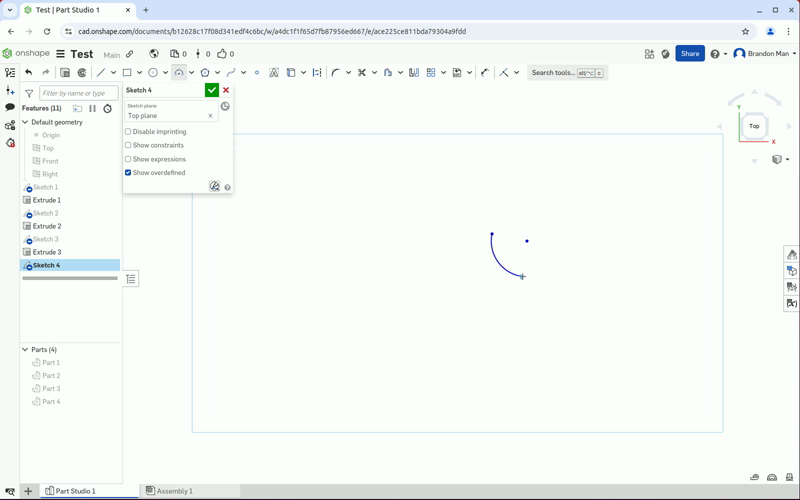
scroll(6)
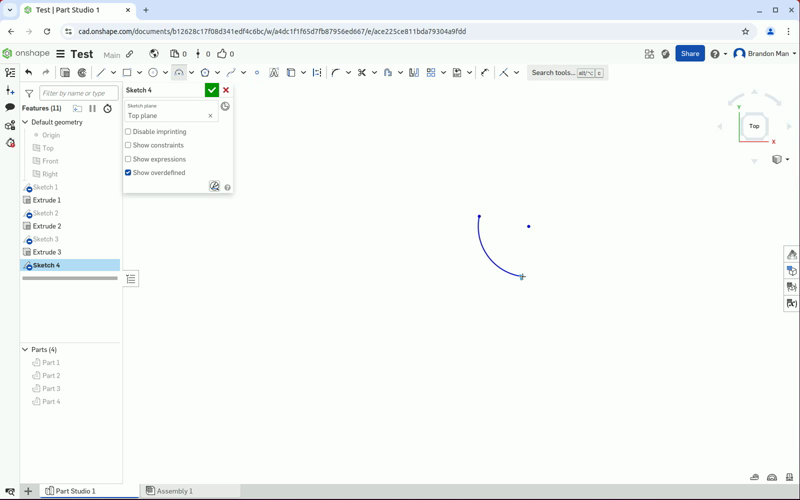
scroll(6)
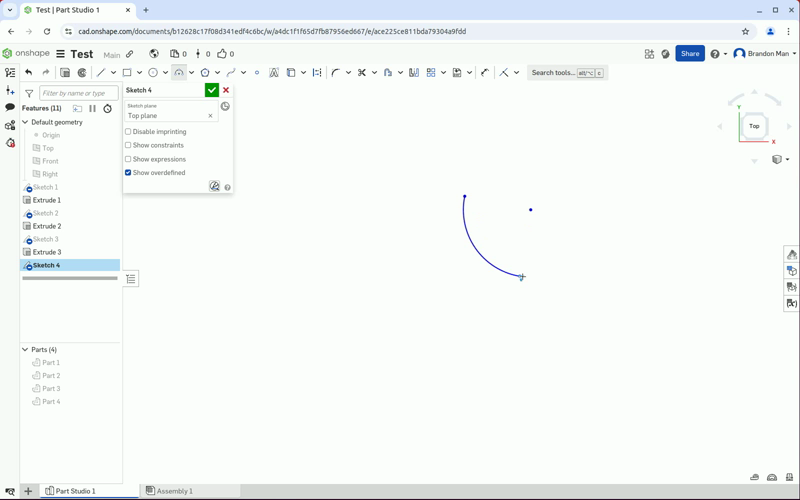
scroll(6)
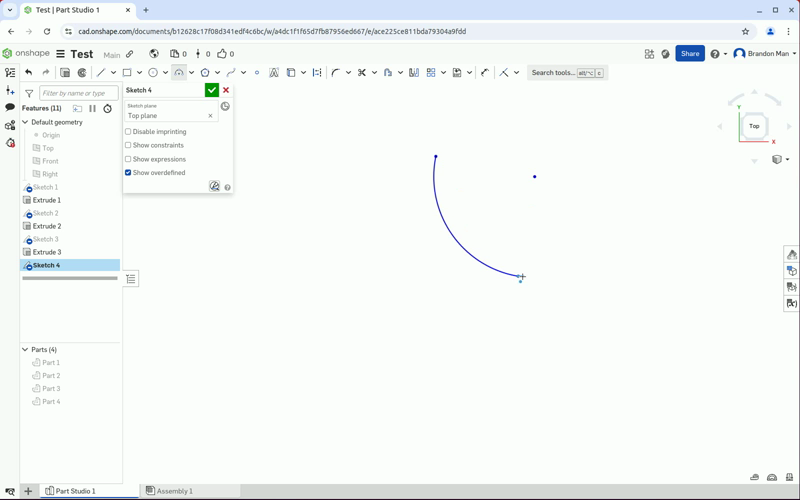
scroll(6)
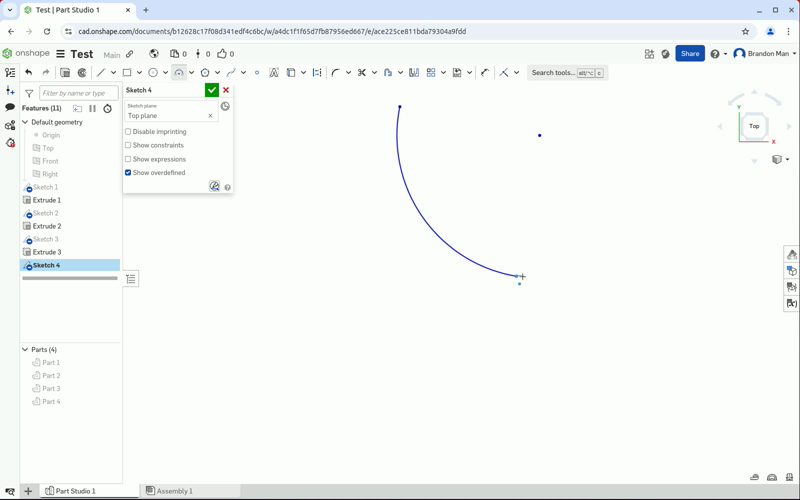
scroll(6)
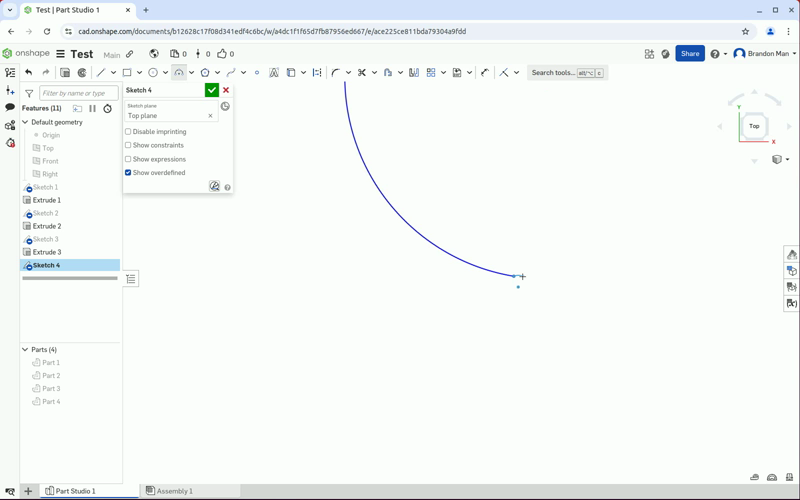
scroll(6)
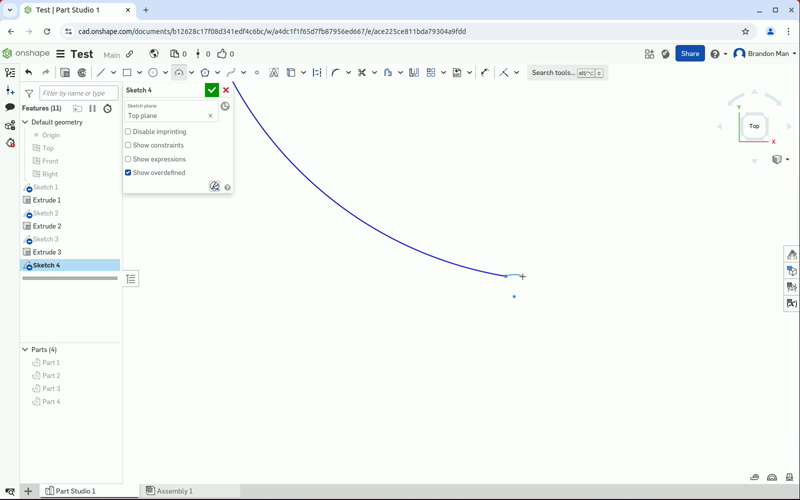
click(522, 276)
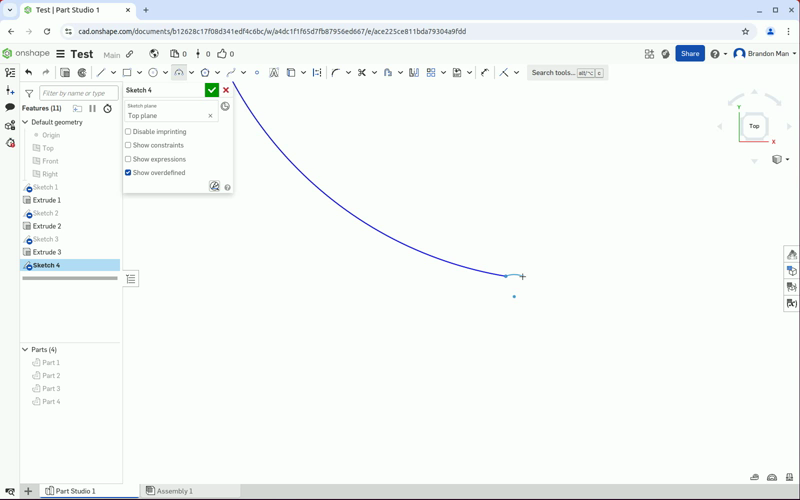
scroll(-6)
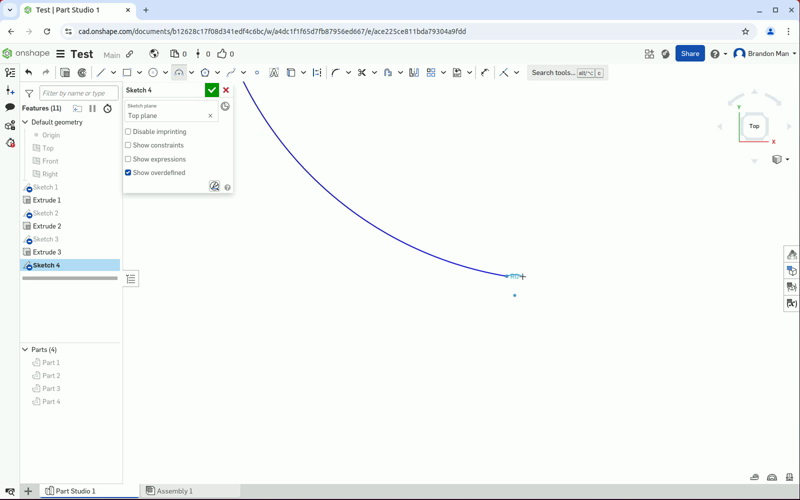
scroll(-6)
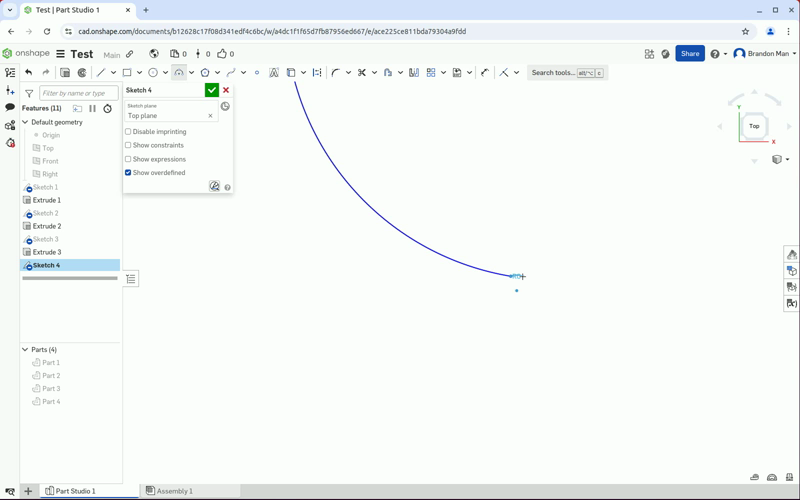
scroll(-6)
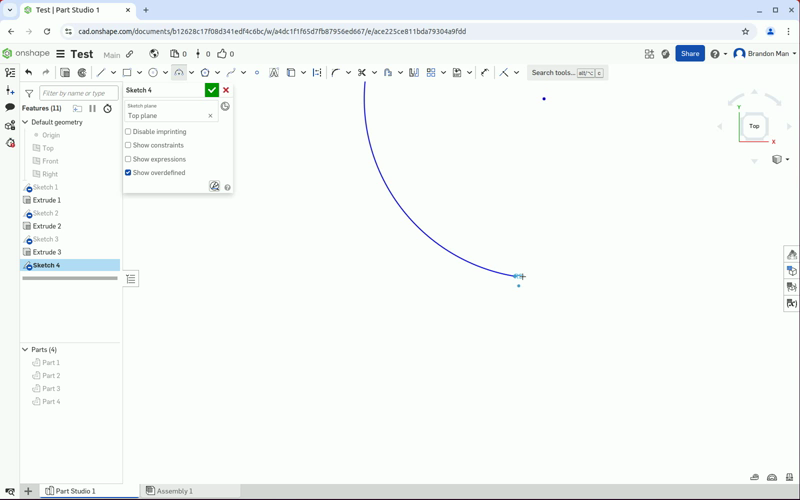
scroll(-6)
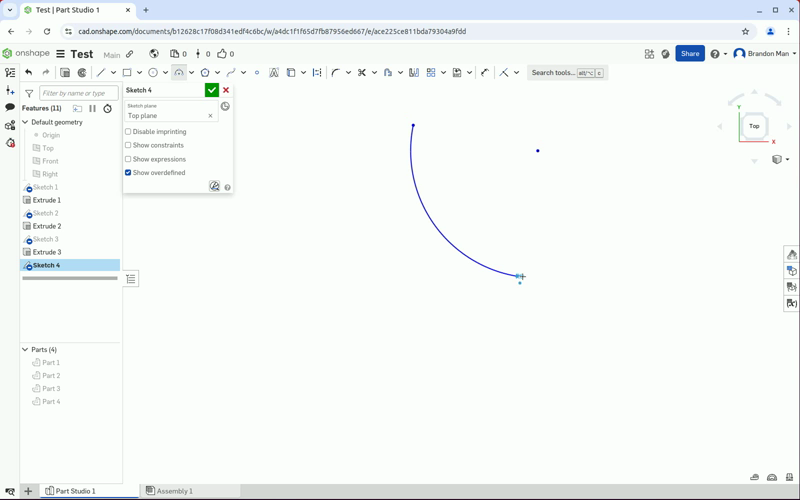
scroll(-6)
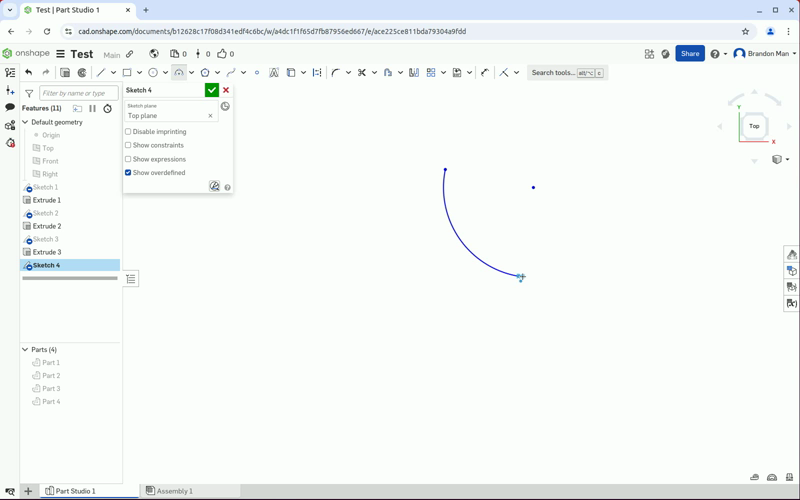
scroll(-6)
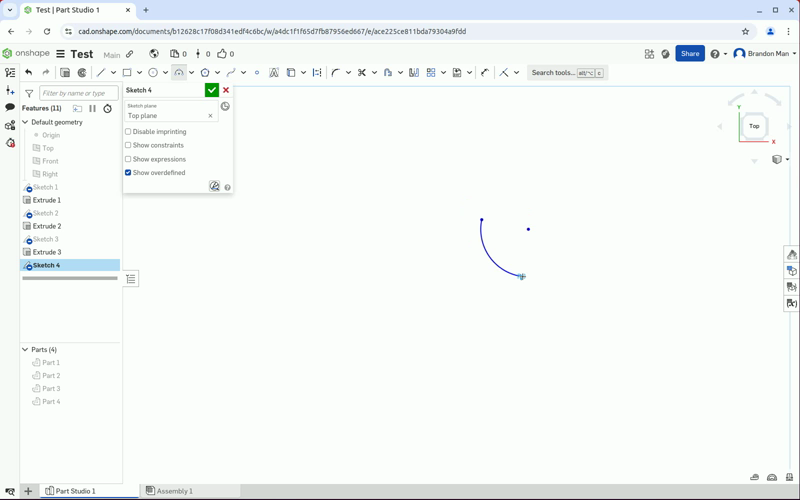
scroll(-6)
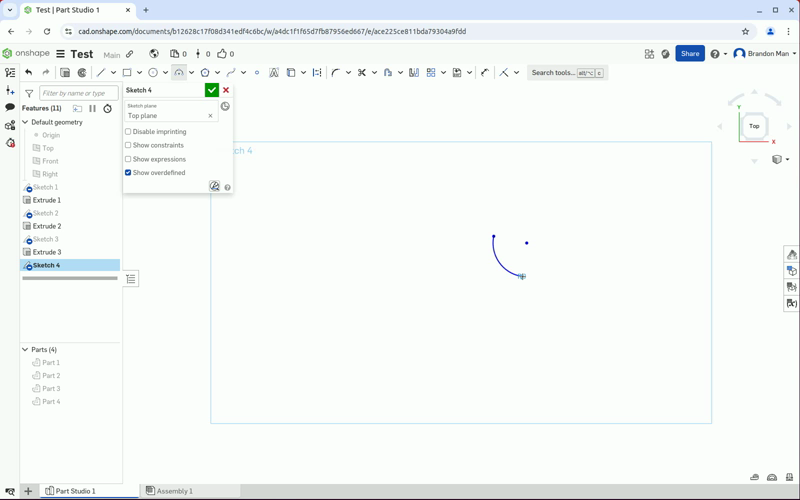
mouse_move(521, 276)
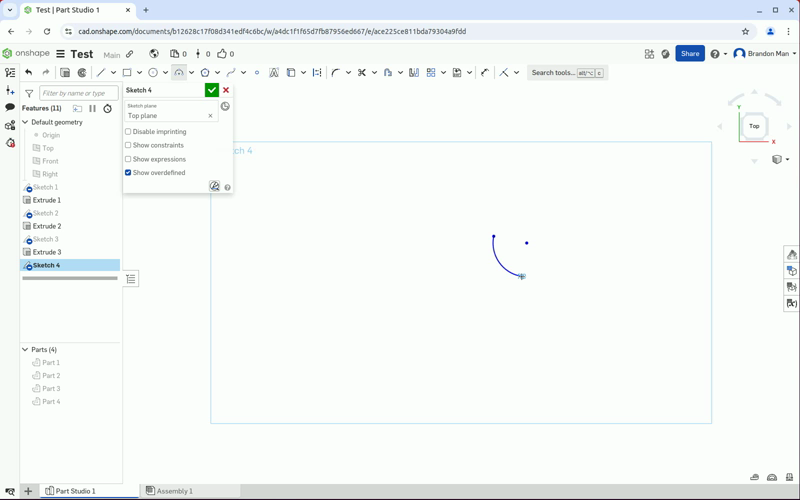
scroll(6)
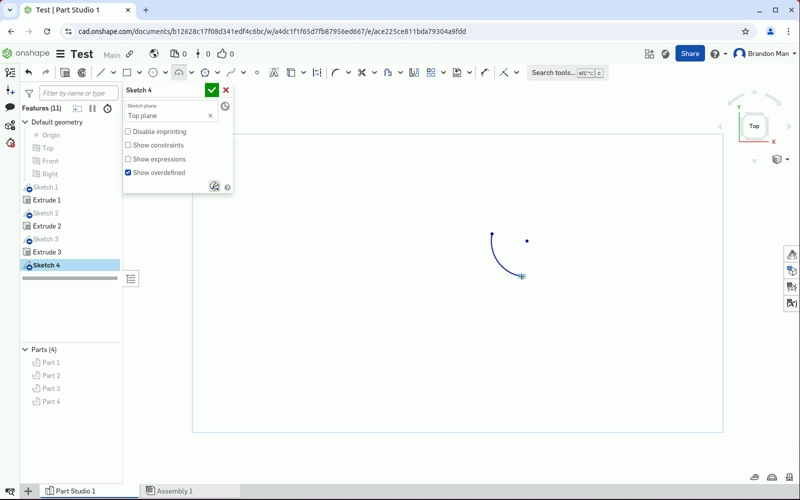
scroll(6)
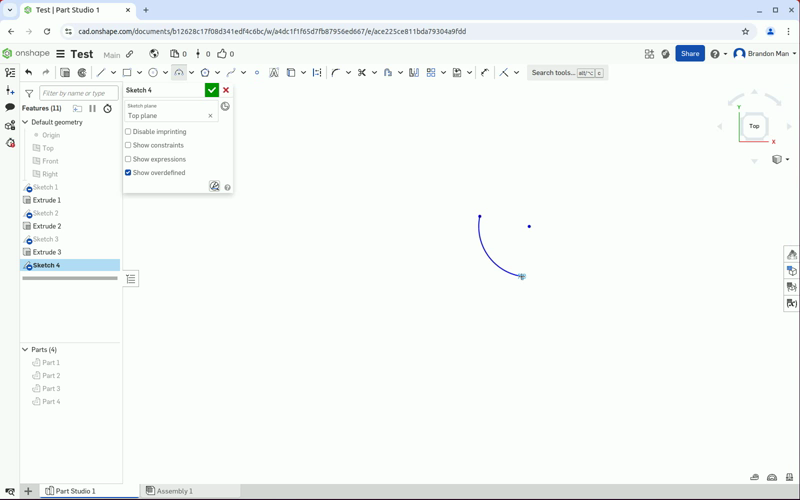
scroll(6)
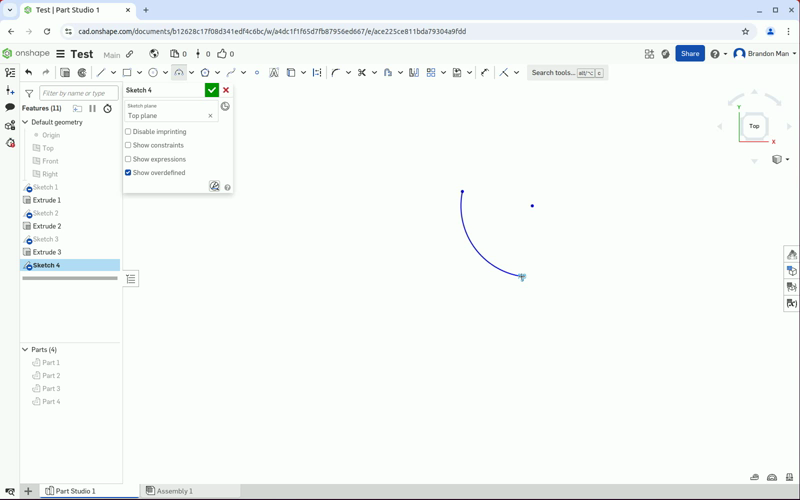
scroll(6)
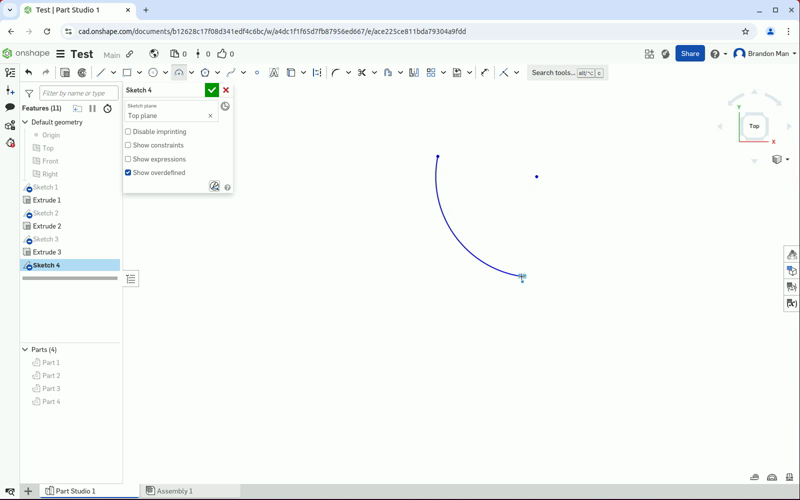
scroll(6)
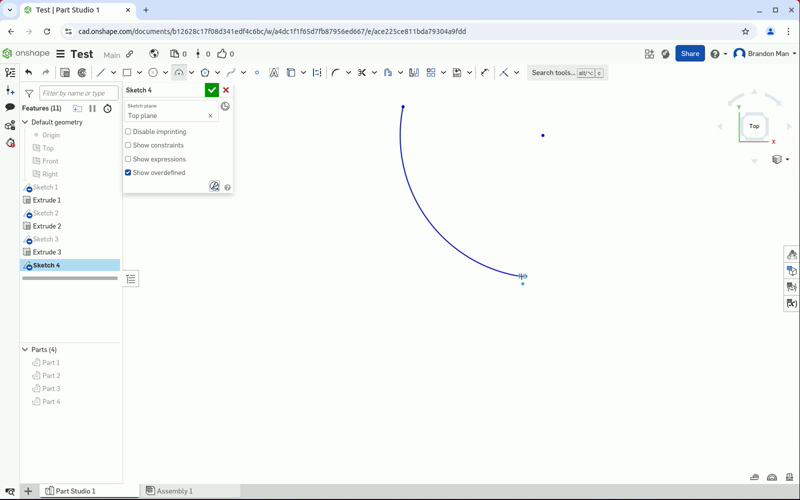
scroll(6)
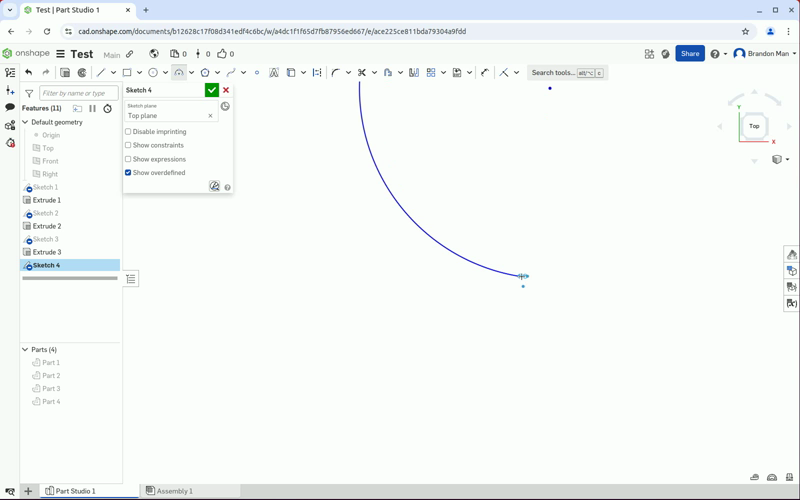
scroll(6)
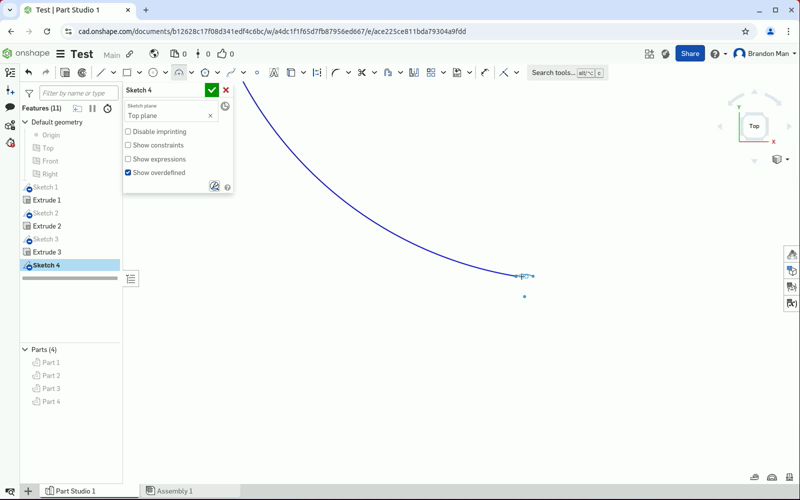
click(521, 276)
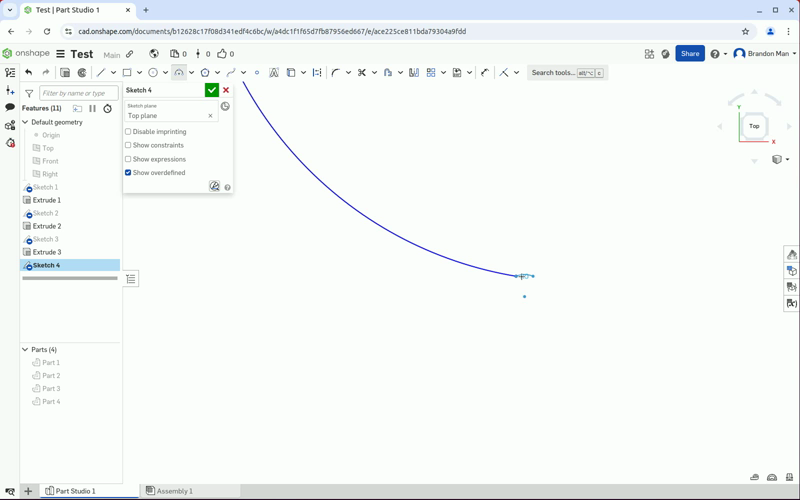
scroll(-6)
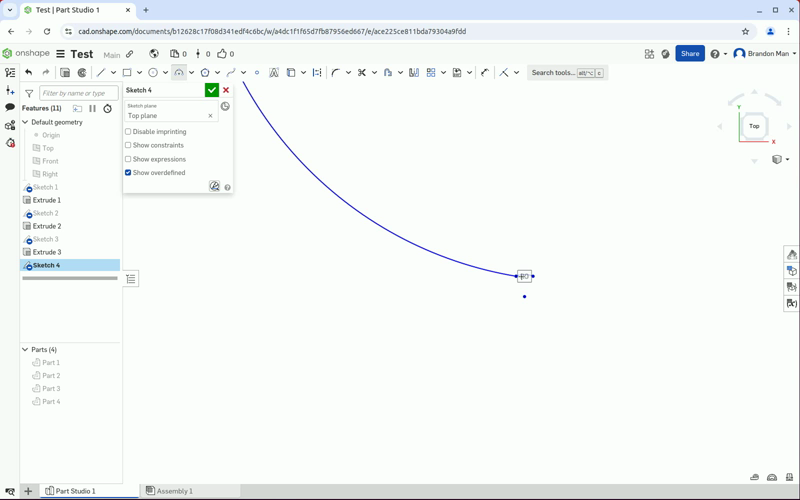
scroll(-6)
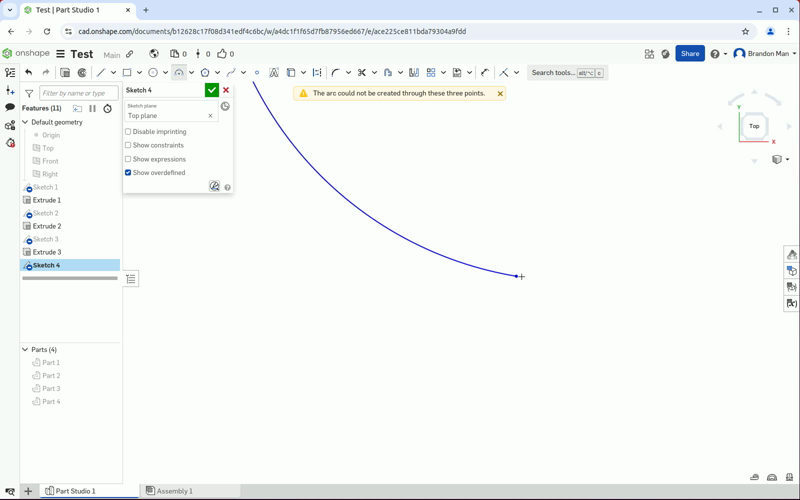
scroll(-6)
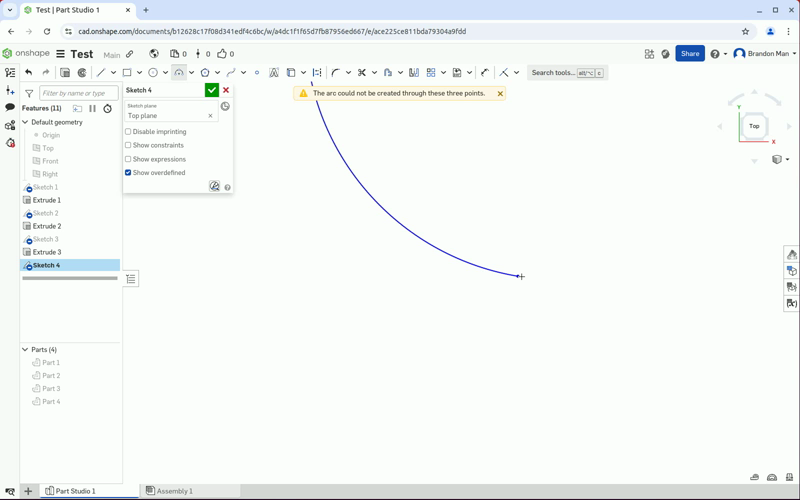
scroll(-6)
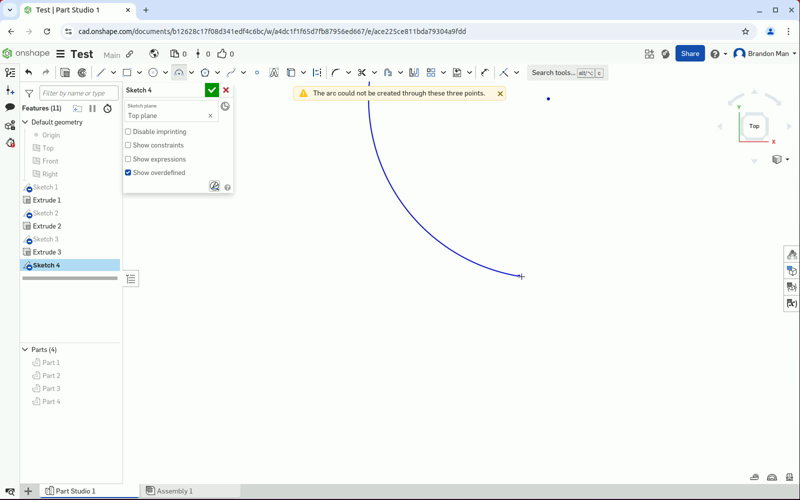
scroll(-6)
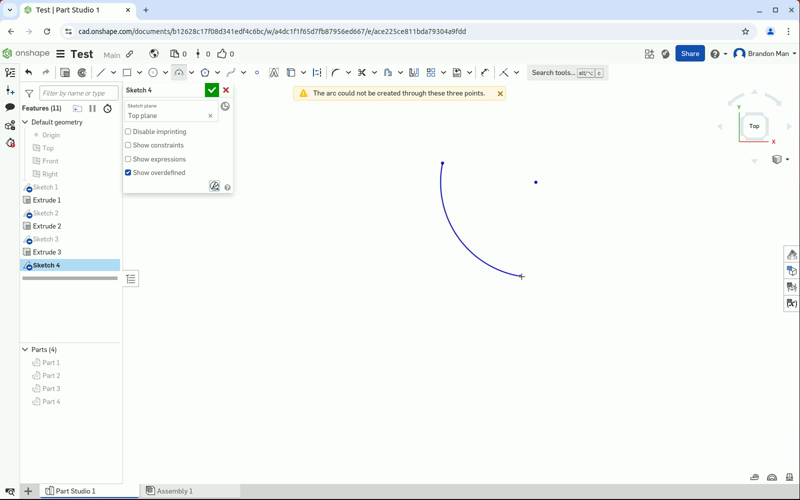
scroll(-6)
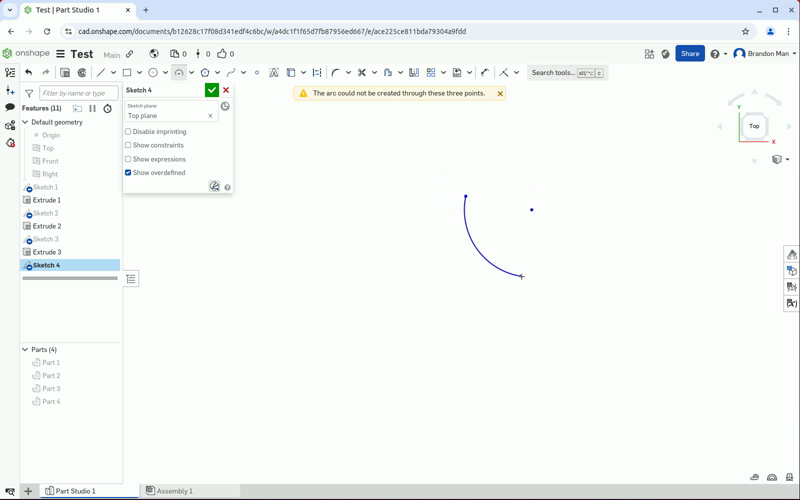
scroll(-6)
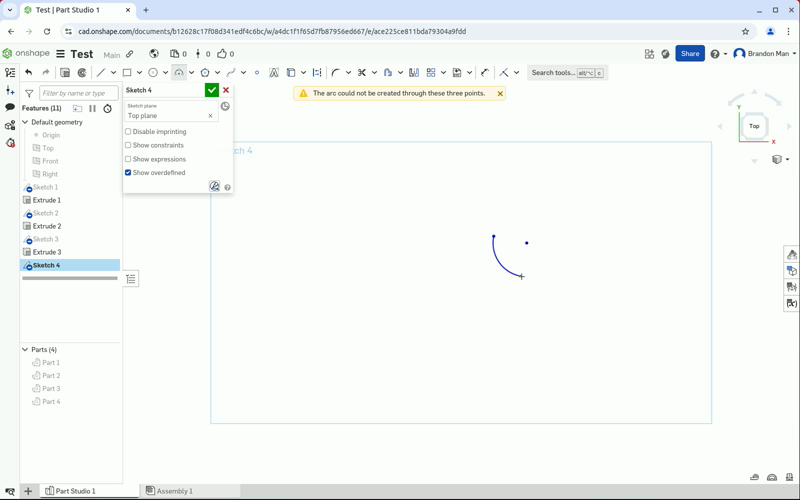
key_up(shift)
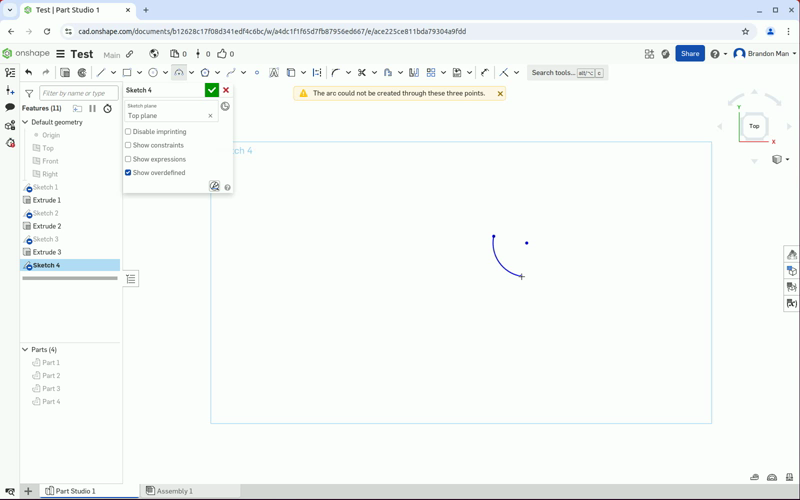
mouse_move(522, 276)
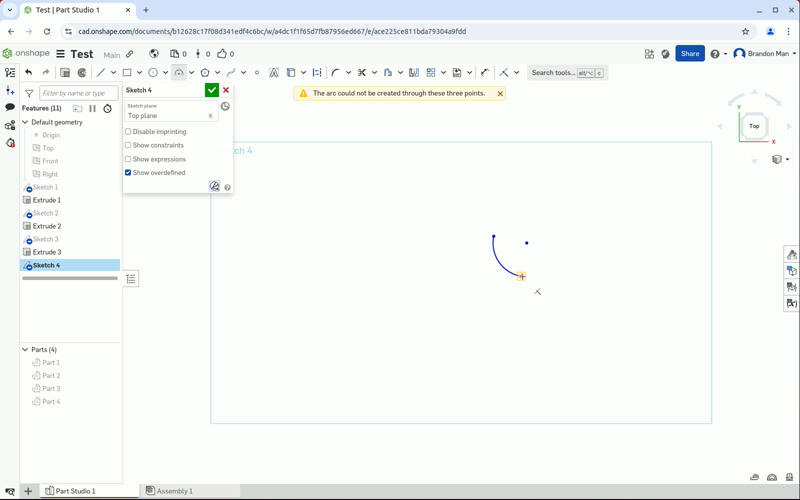
scroll(6)
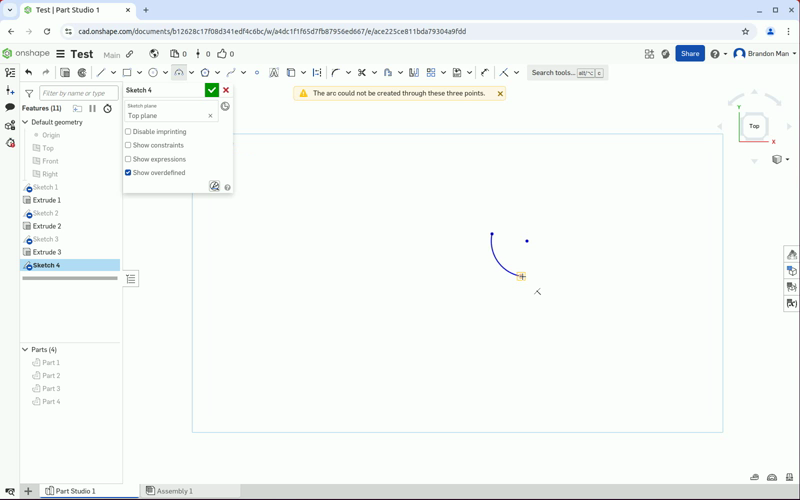
scroll(6)
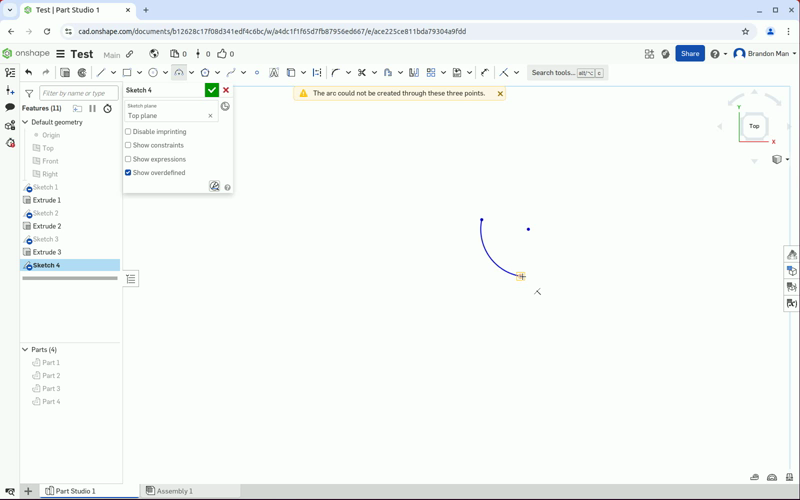
scroll(6)
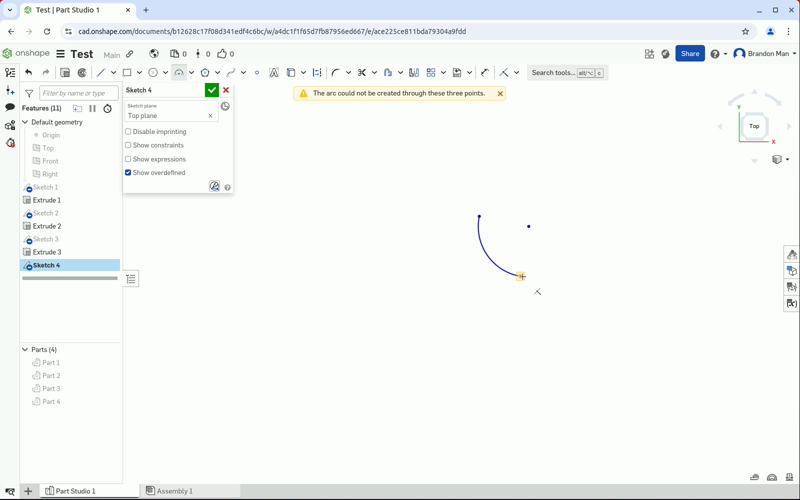
scroll(6)
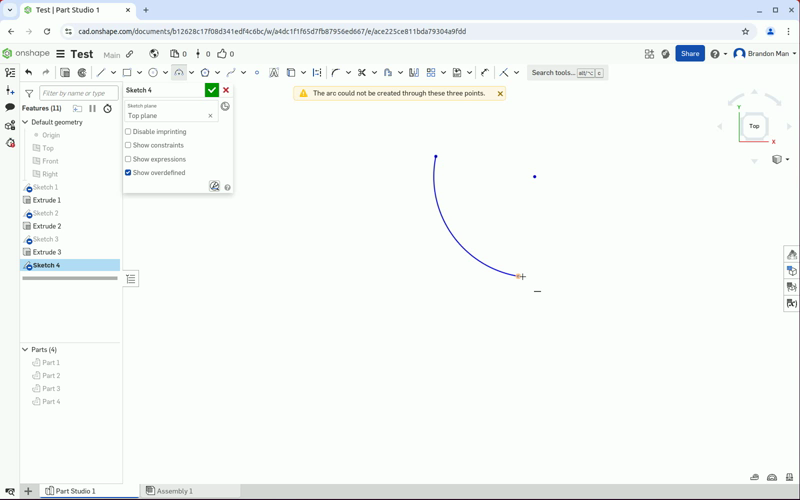
scroll(6)
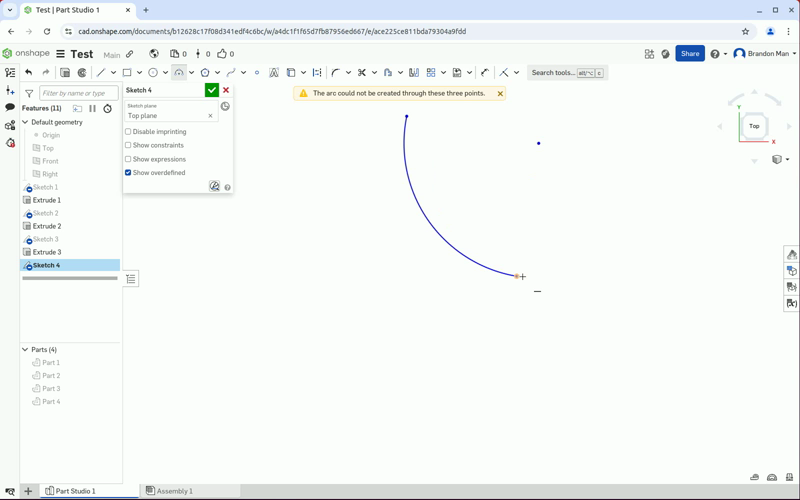
scroll(6)
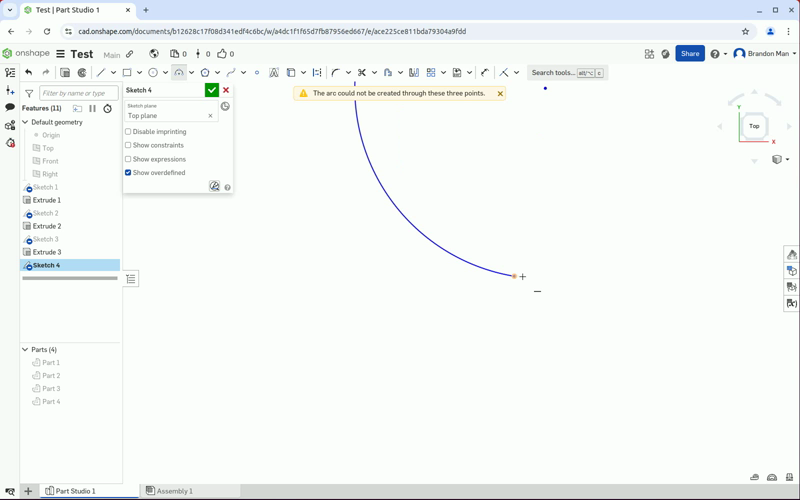
scroll(6)
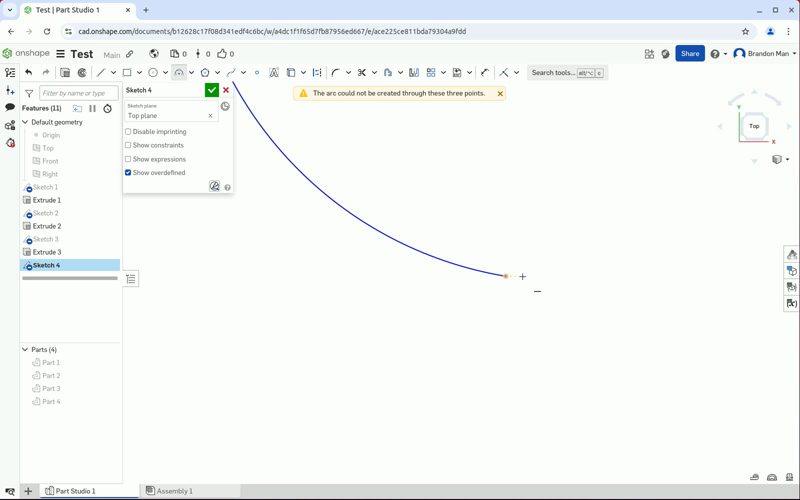
click(522, 276)
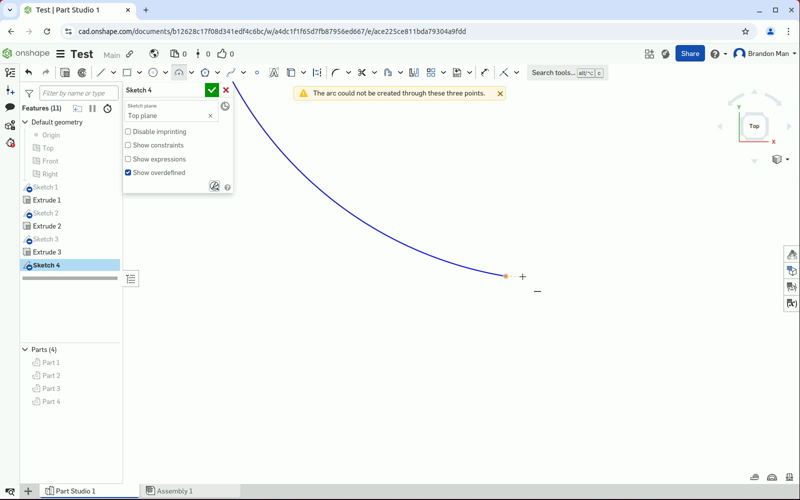
scroll(-6)
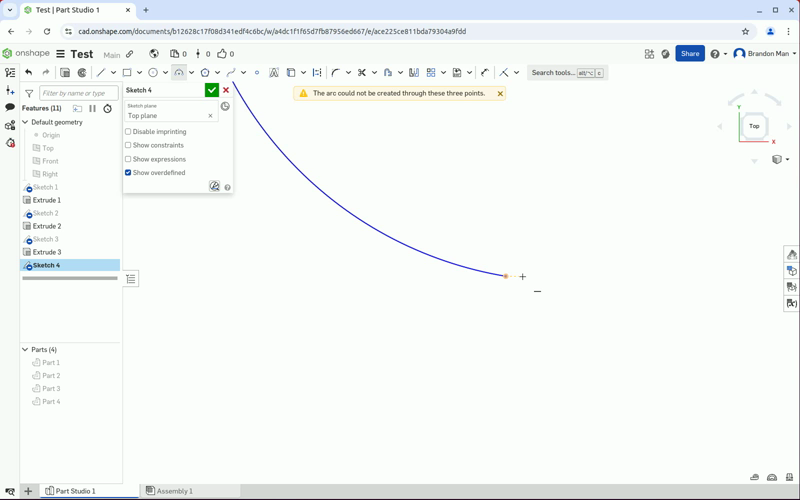
scroll(-6)
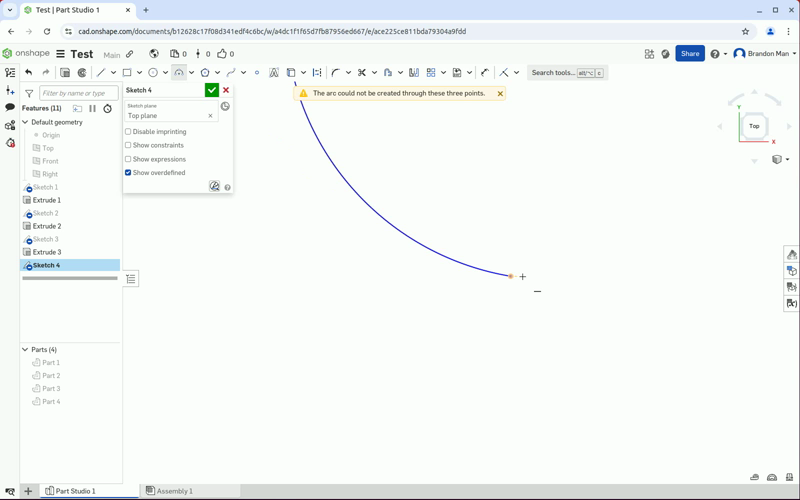
scroll(-6)
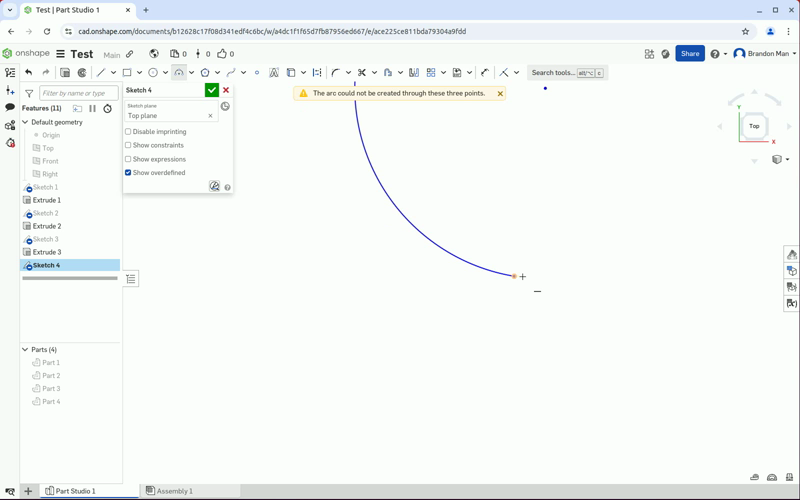
scroll(-6)
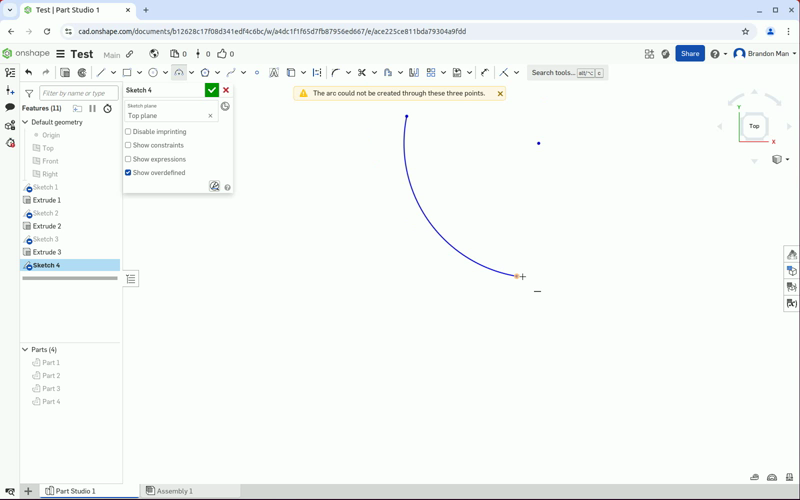
scroll(-6)
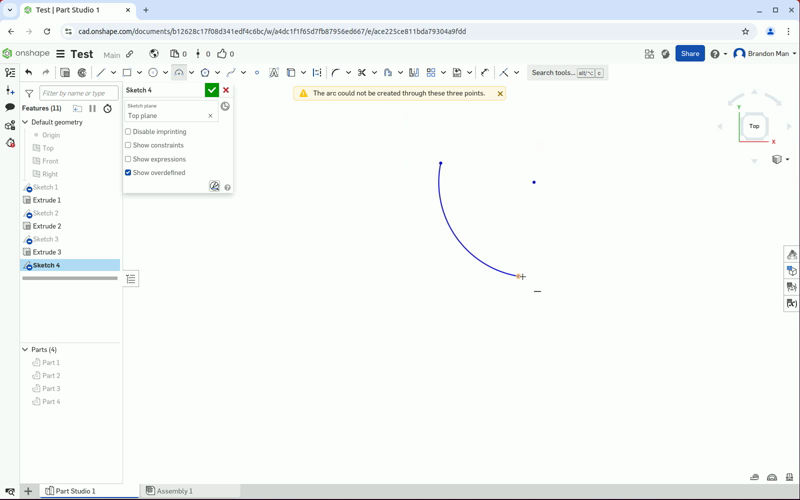
scroll(-6)
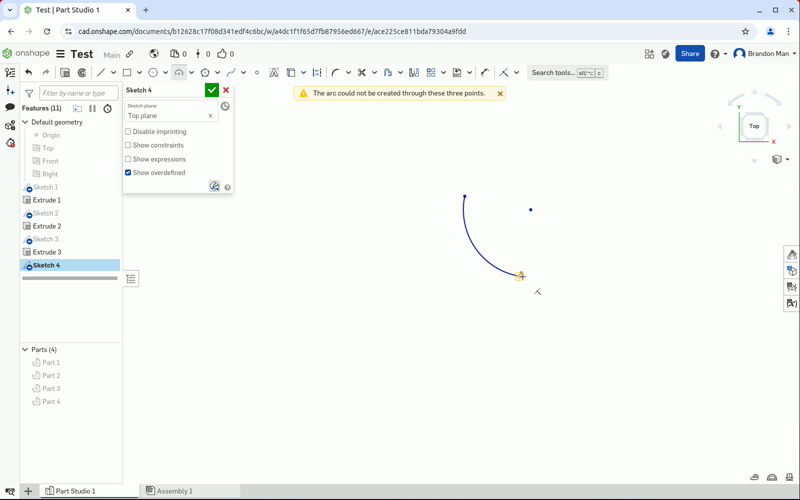
scroll(-6)
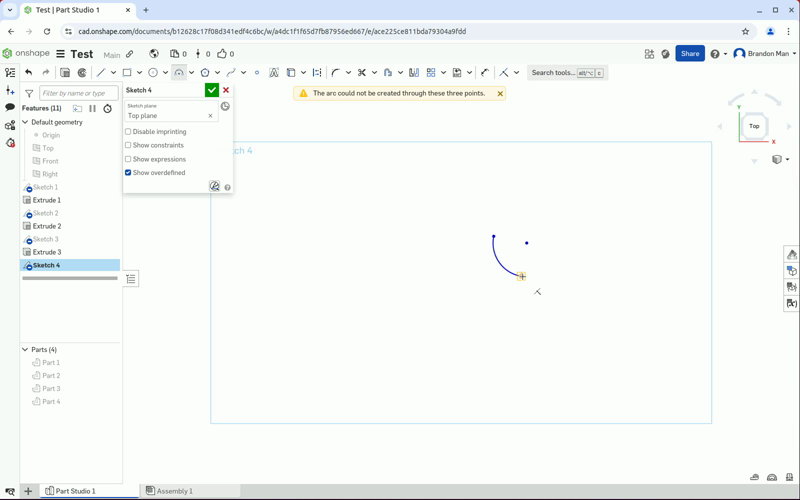
key_down(shift)
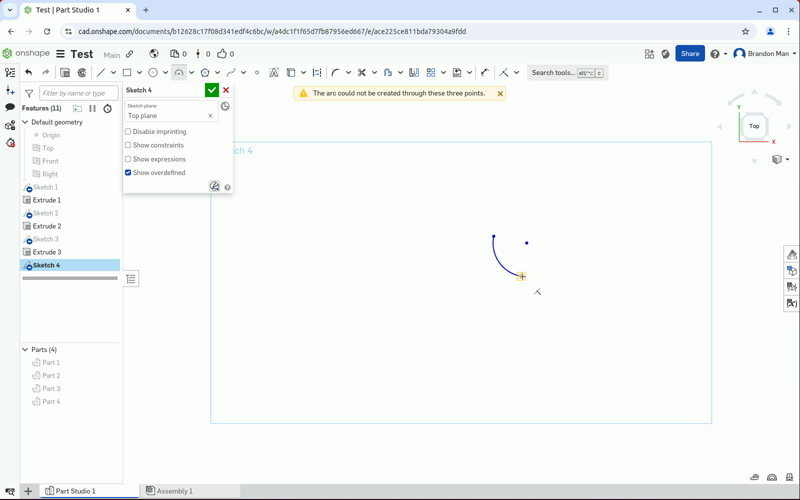
mouse_move(494, 234)
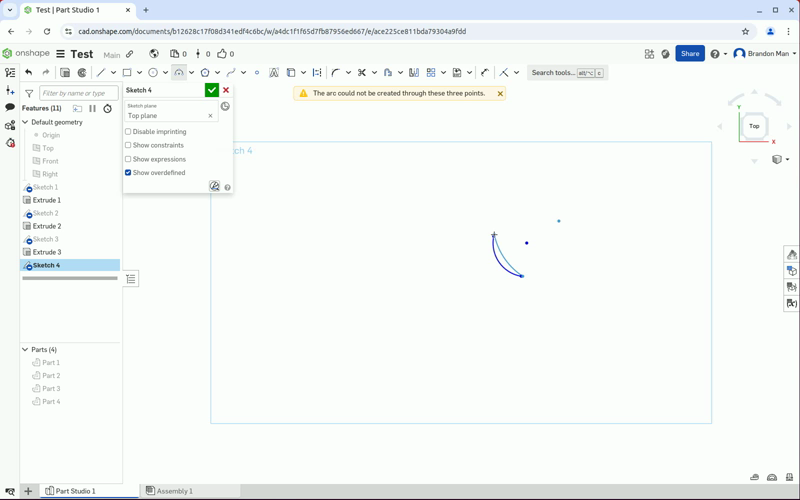
scroll(6)
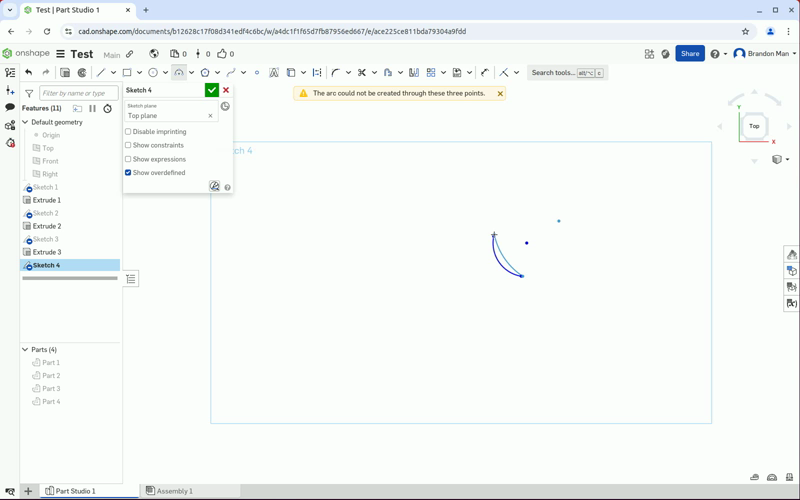
scroll(6)
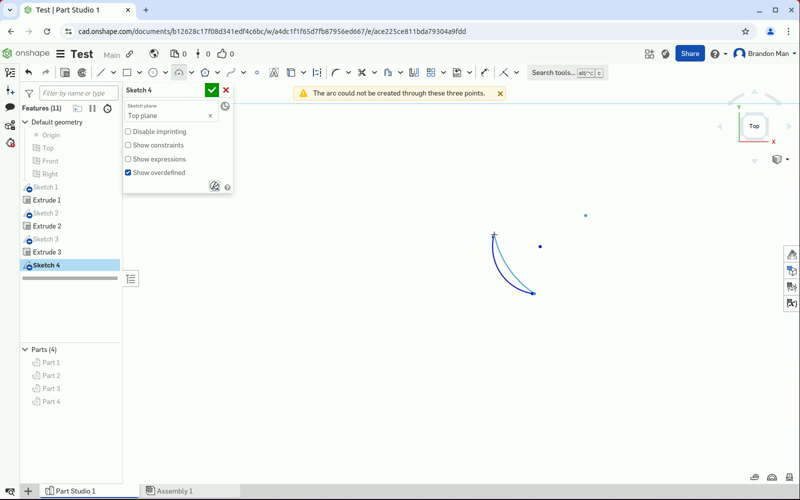
scroll(6)
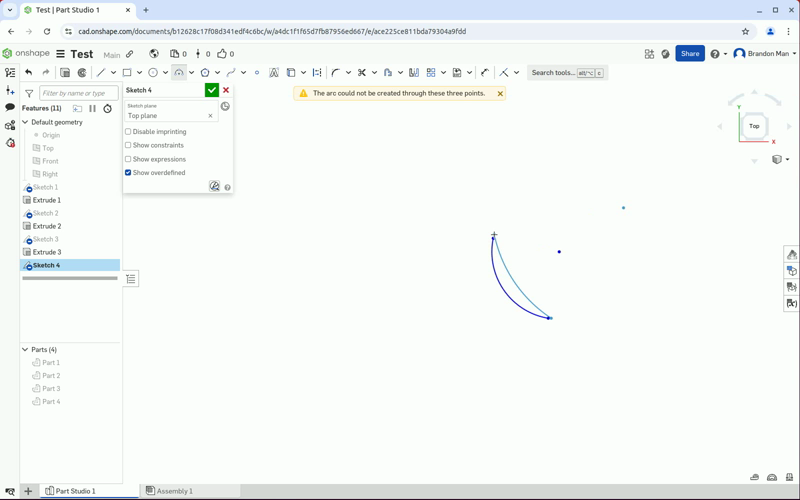
scroll(6)
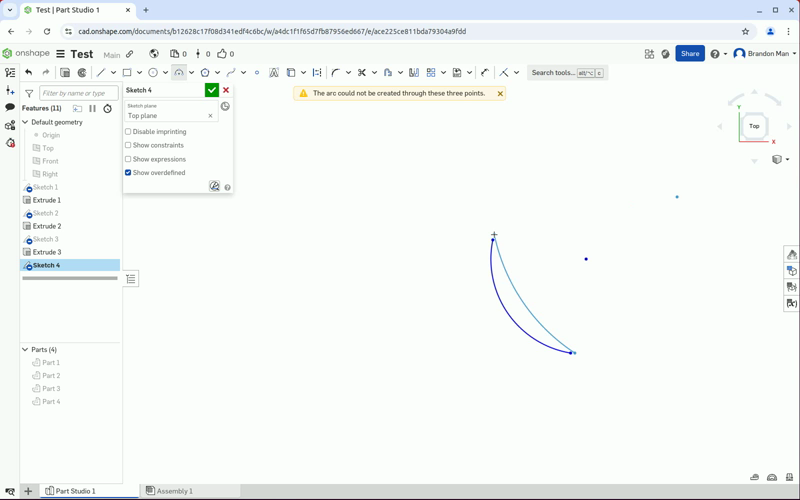
scroll(6)
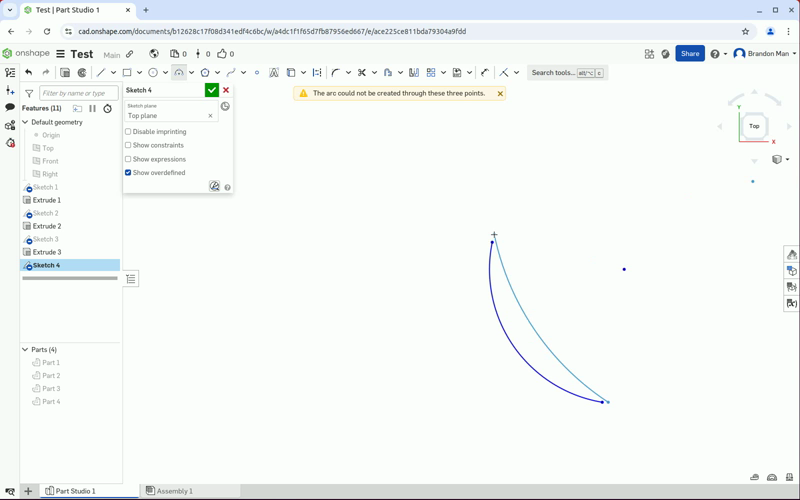
scroll(6)
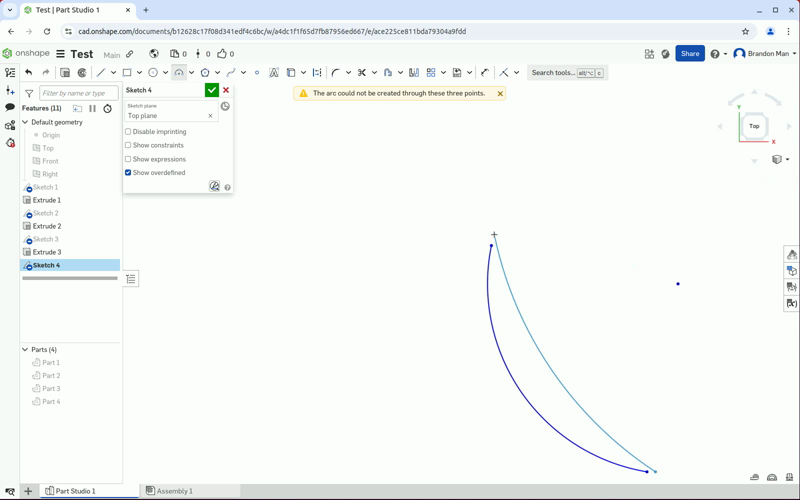
scroll(6)
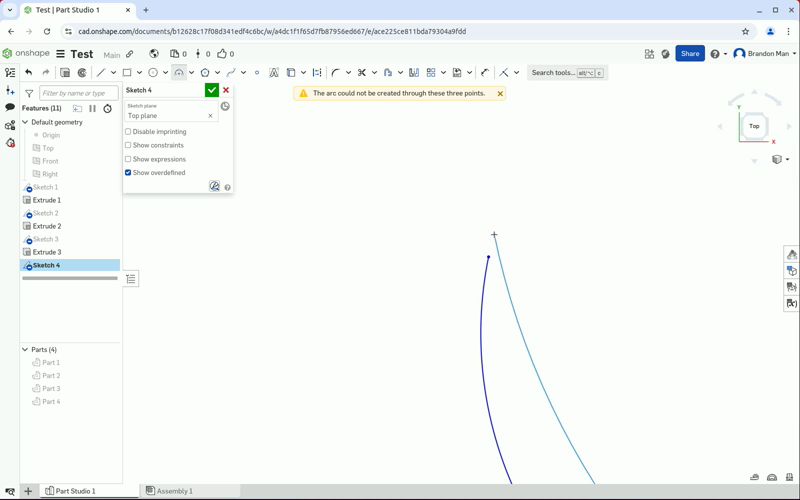
click(494, 234)
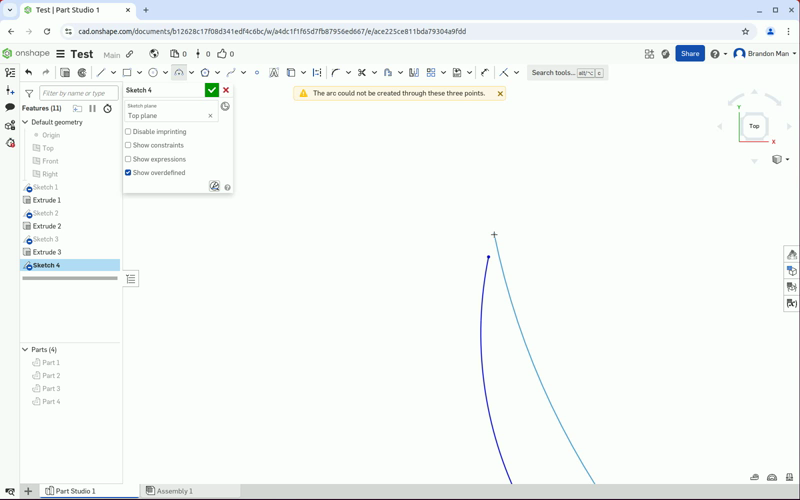
scroll(-6)
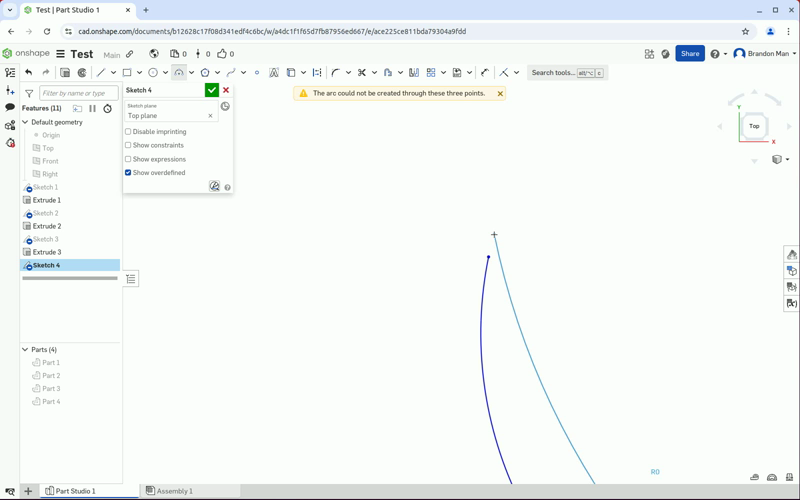
scroll(-6)
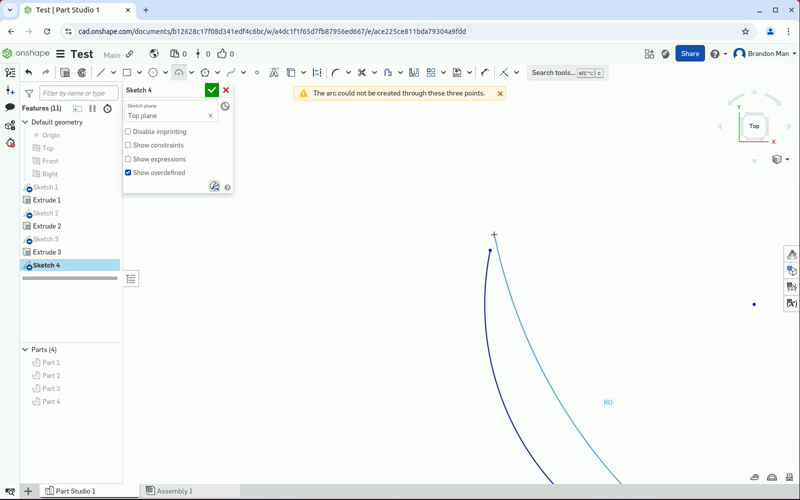
scroll(-6)
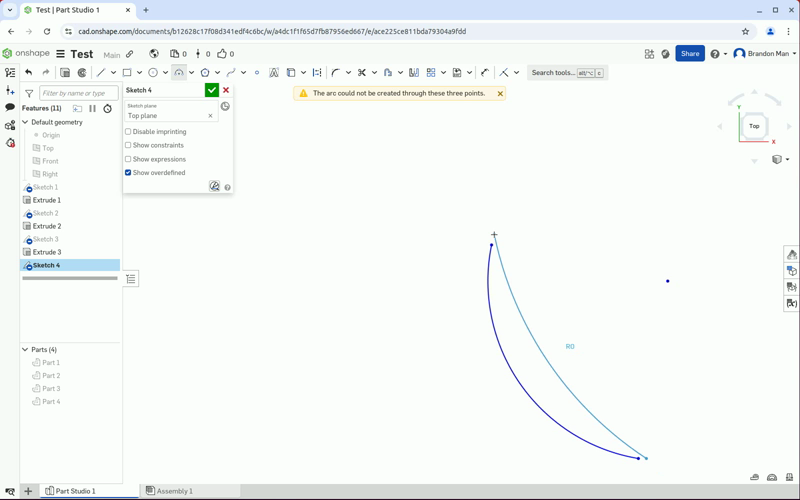
scroll(-6)
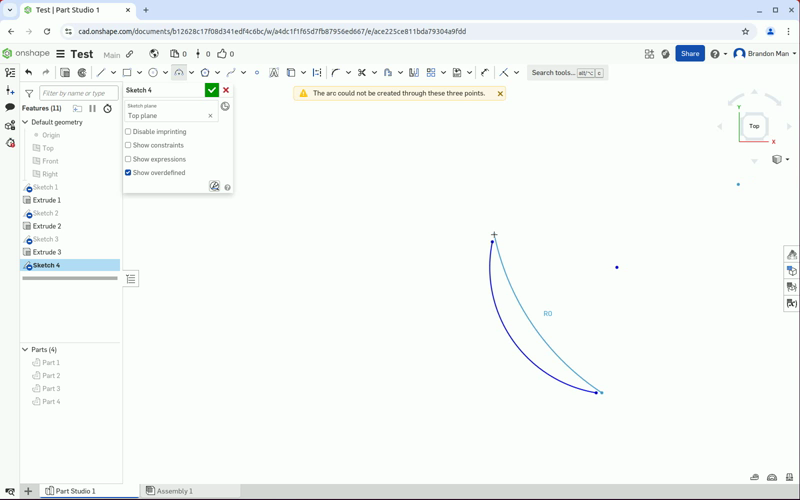
scroll(-6)
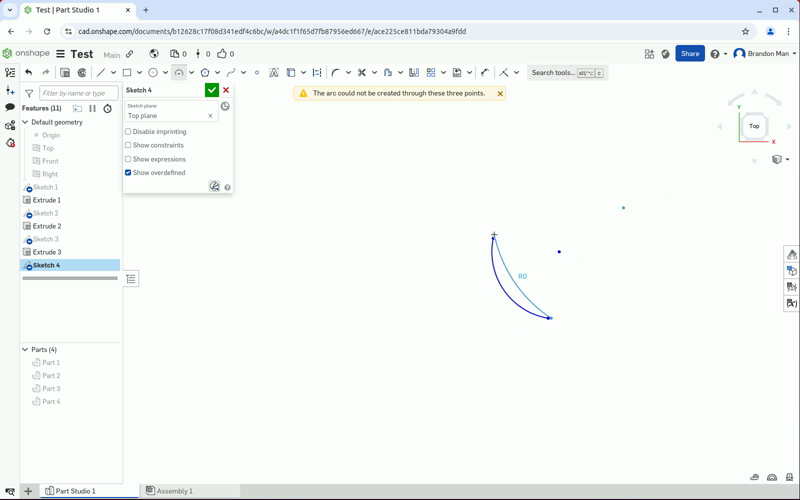
scroll(-6)
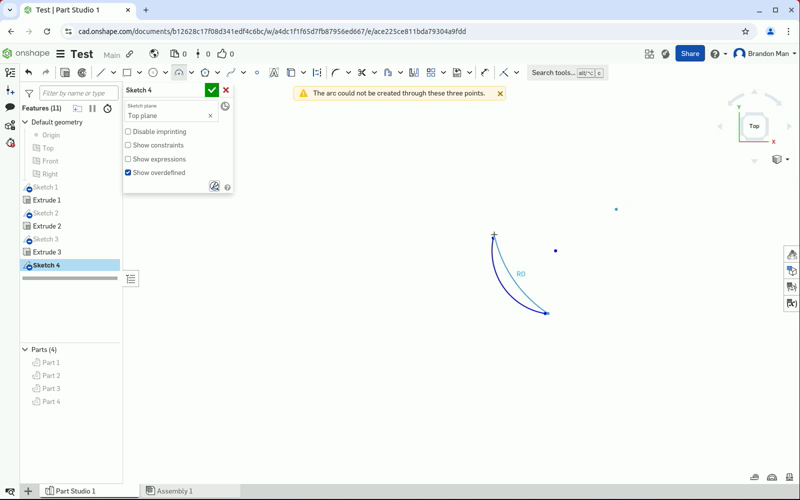
scroll(-6)
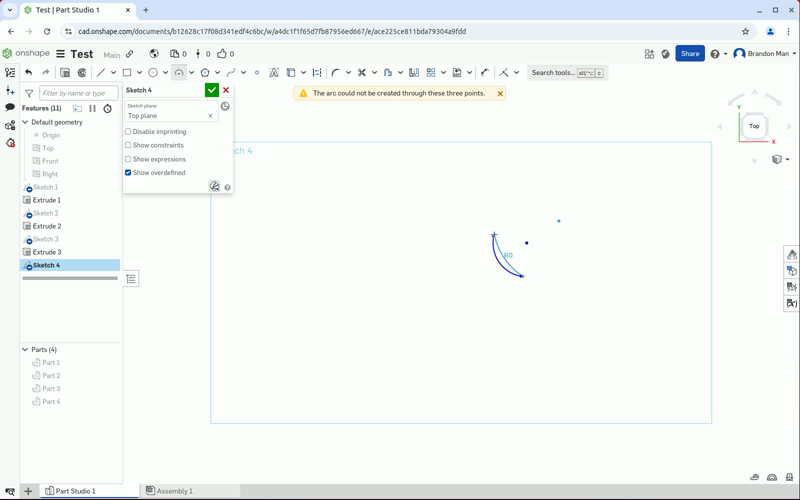
mouse_move(556, 223)
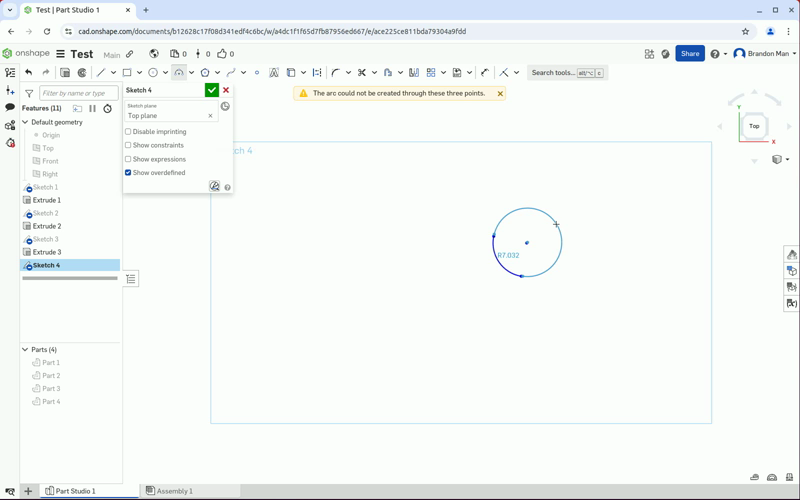
click(556, 223)
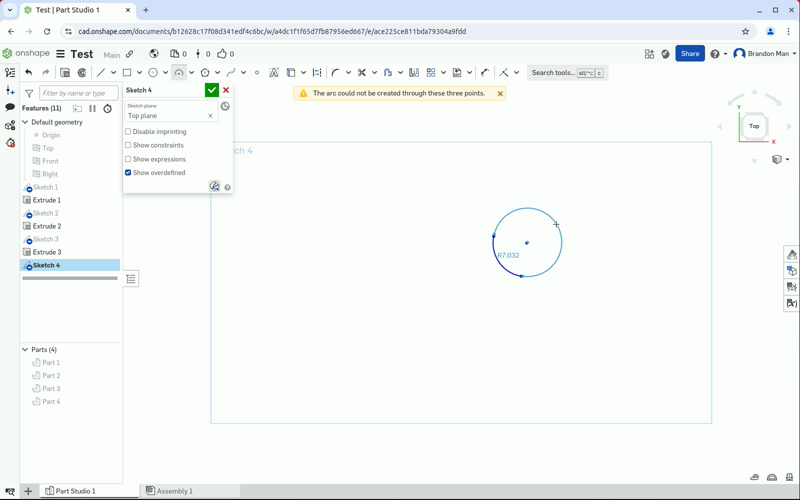
key_up(shift)
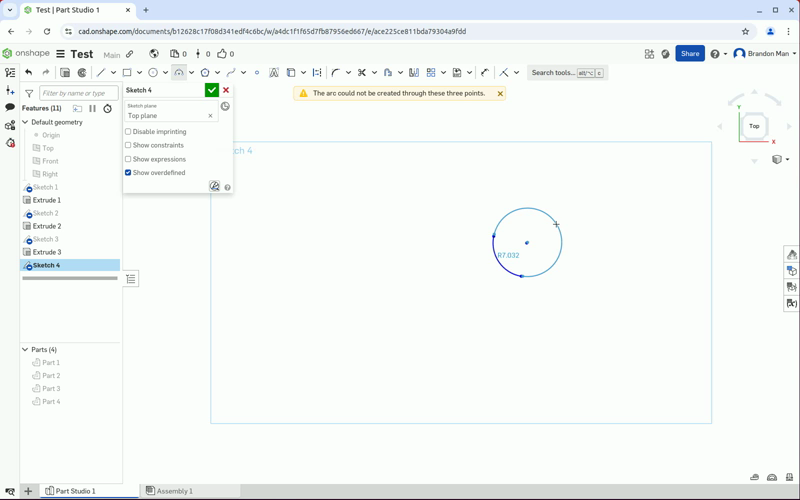
mouse_move(494, 234)
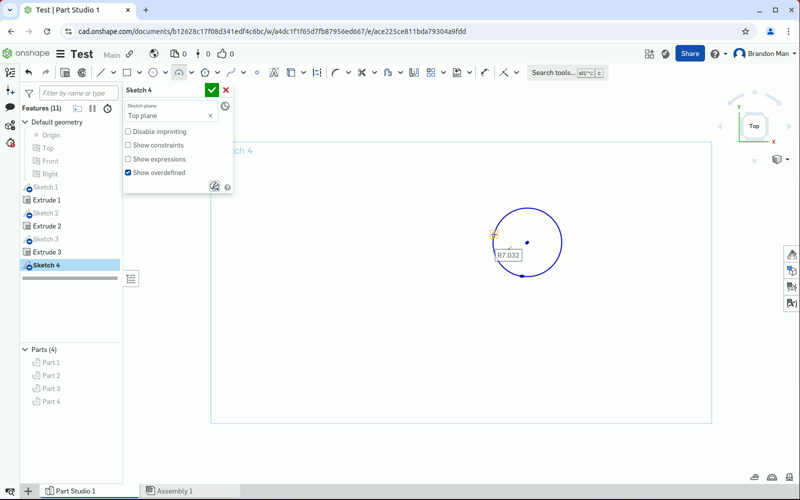
scroll(6)
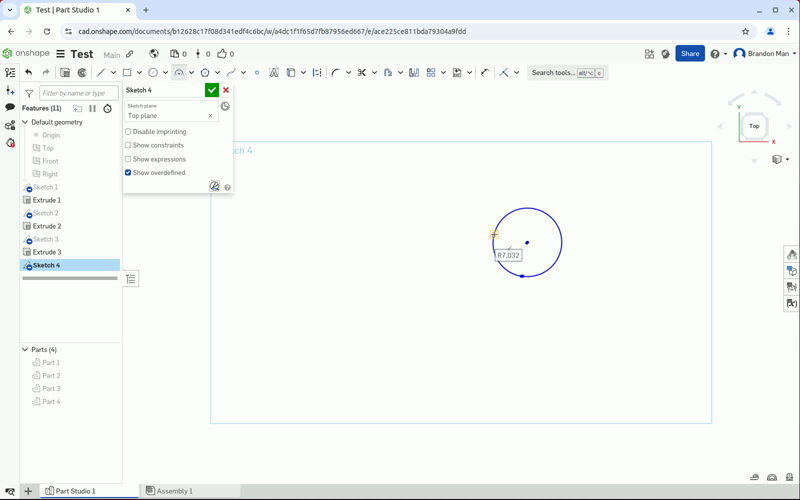
scroll(6)
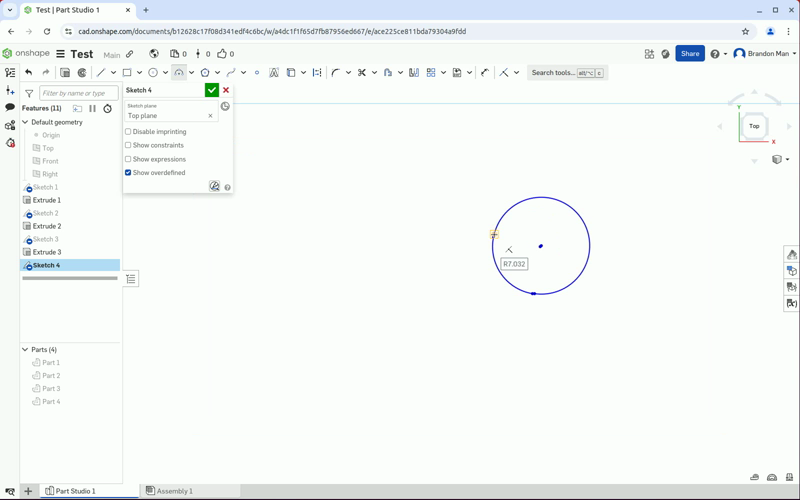
scroll(6)
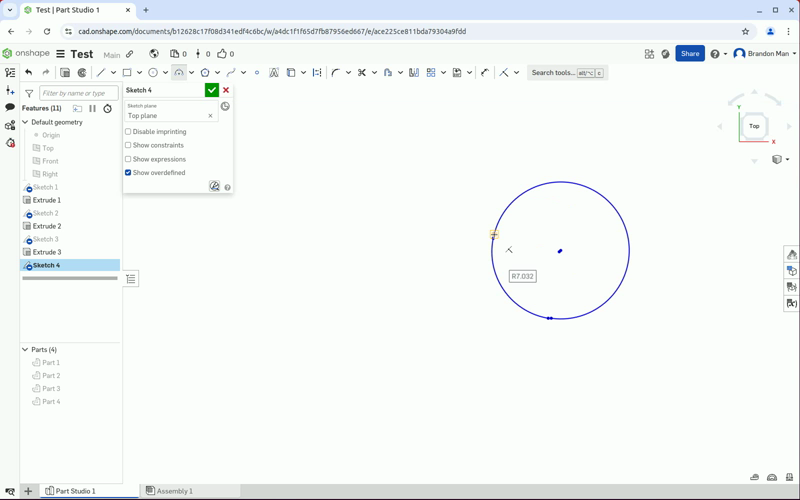
scroll(6)
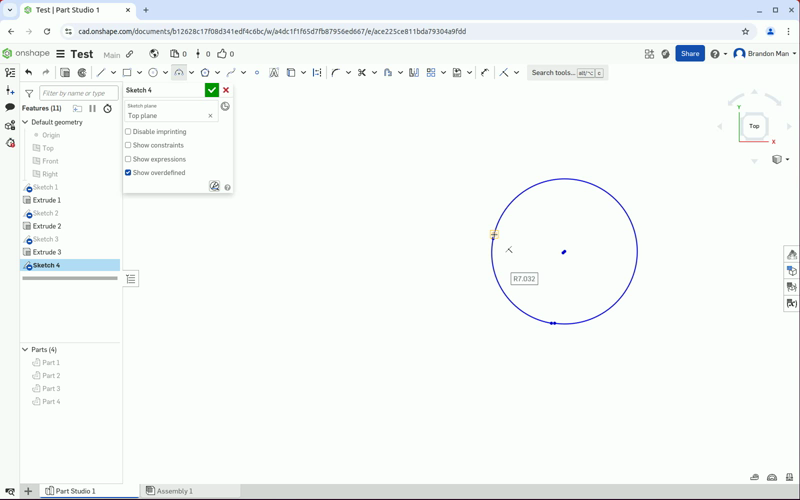
scroll(6)
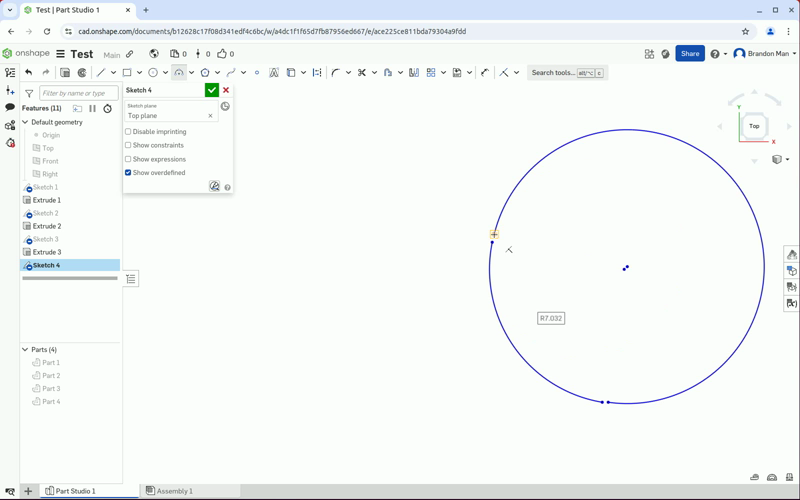
scroll(6)
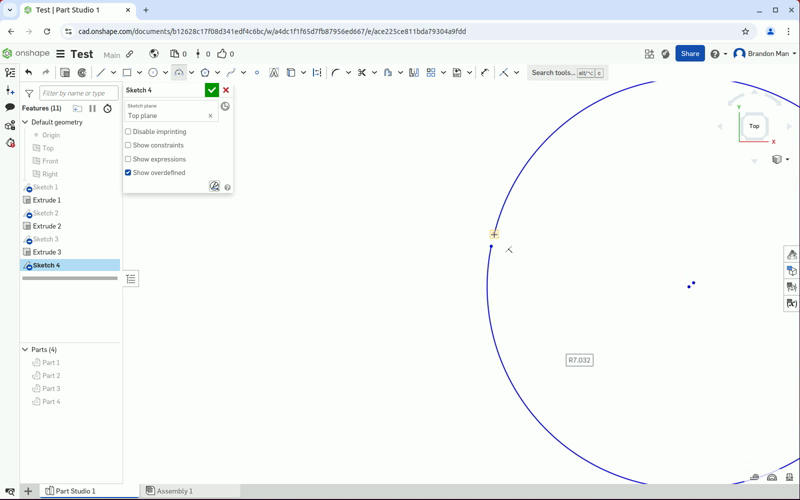
scroll(6)
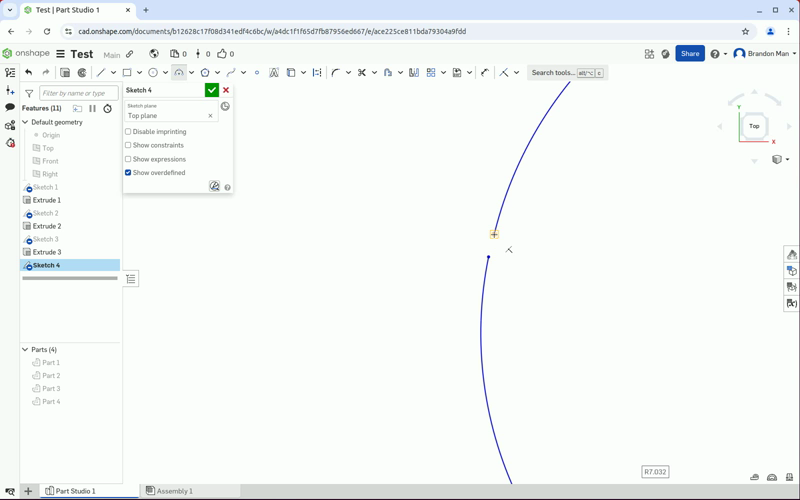
click(494, 234)
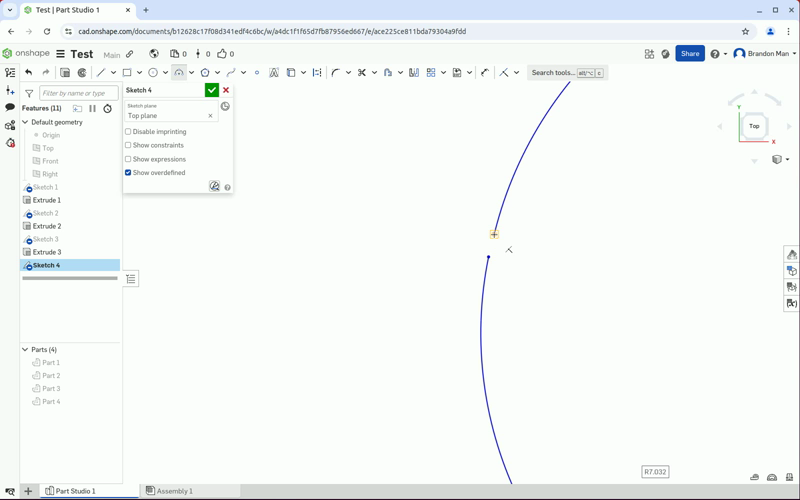
scroll(-6)
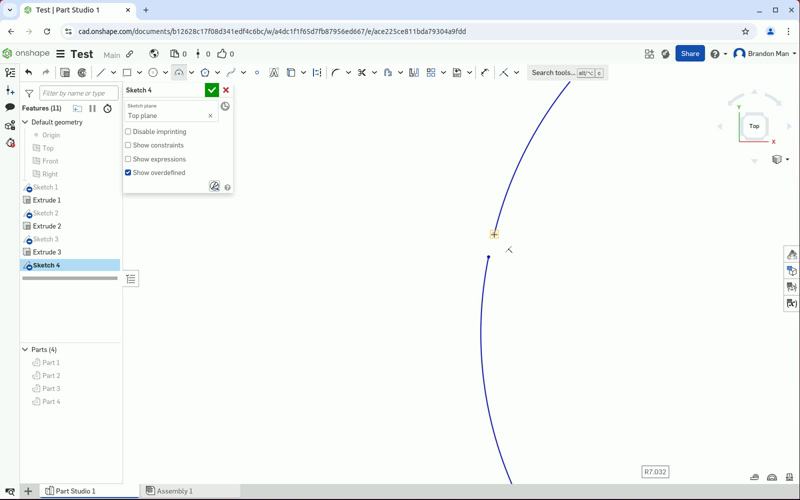
scroll(-6)
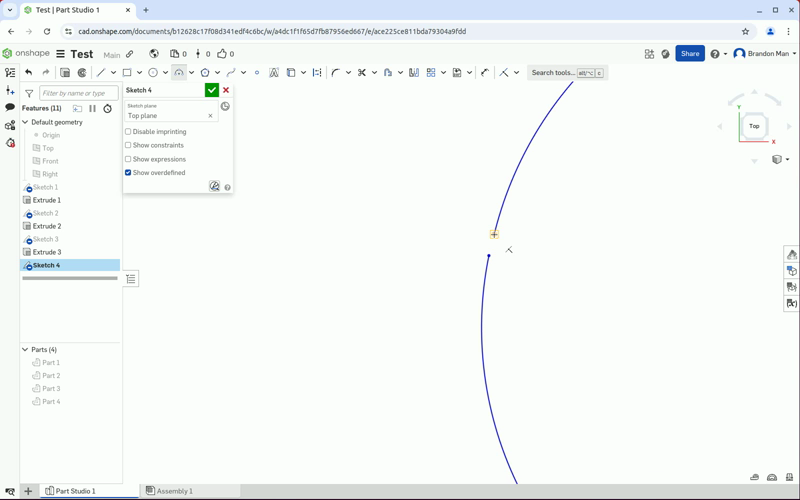
scroll(-6)
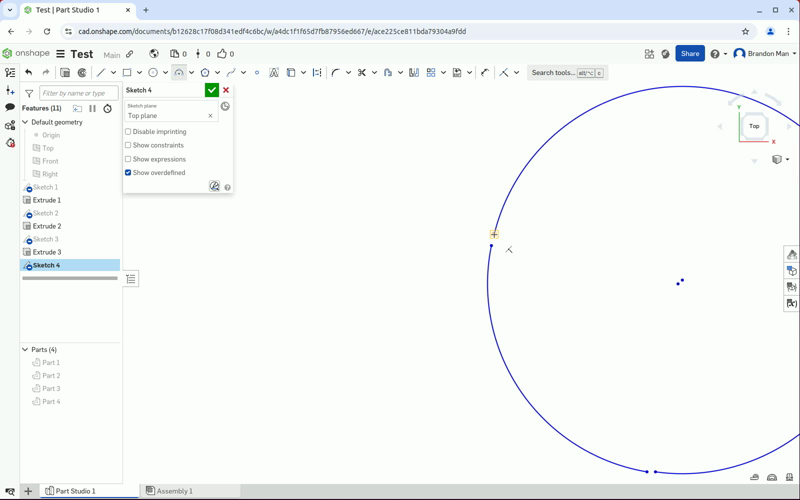
scroll(-6)
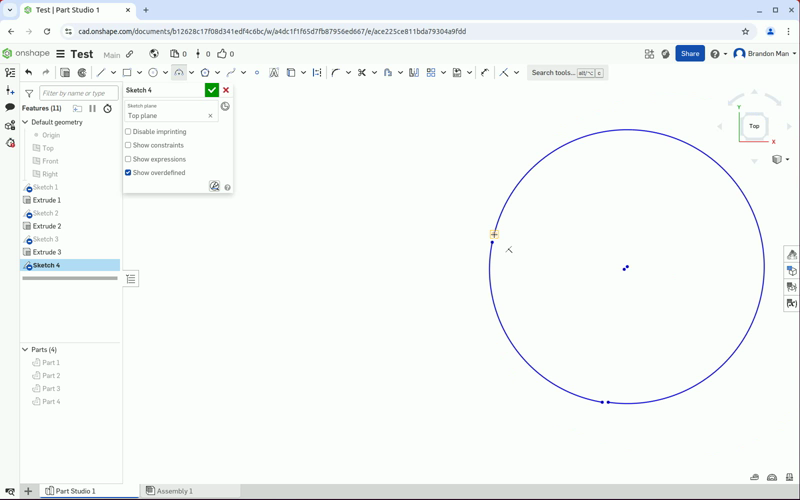
scroll(-6)
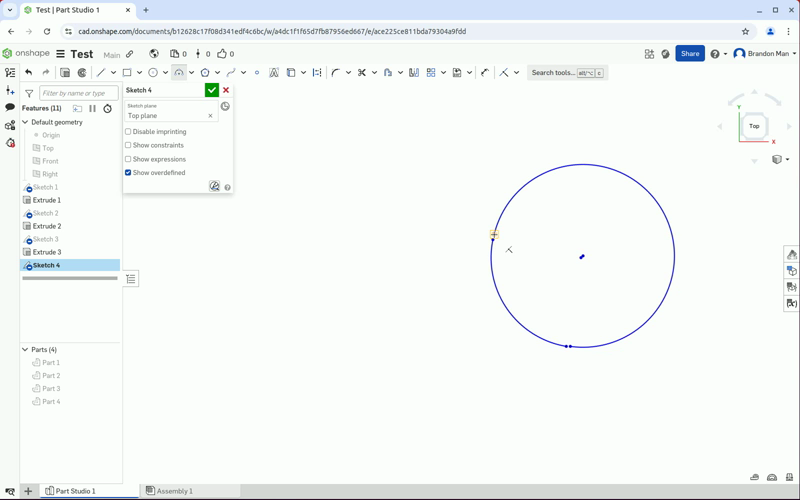
scroll(-6)
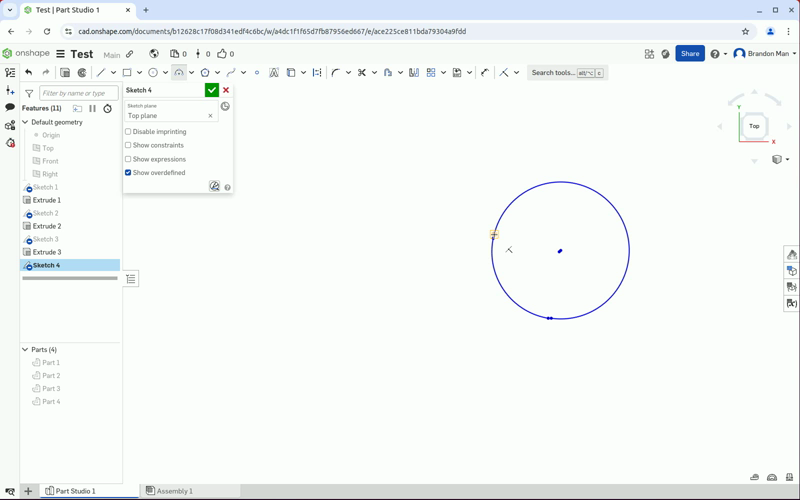
scroll(-6)
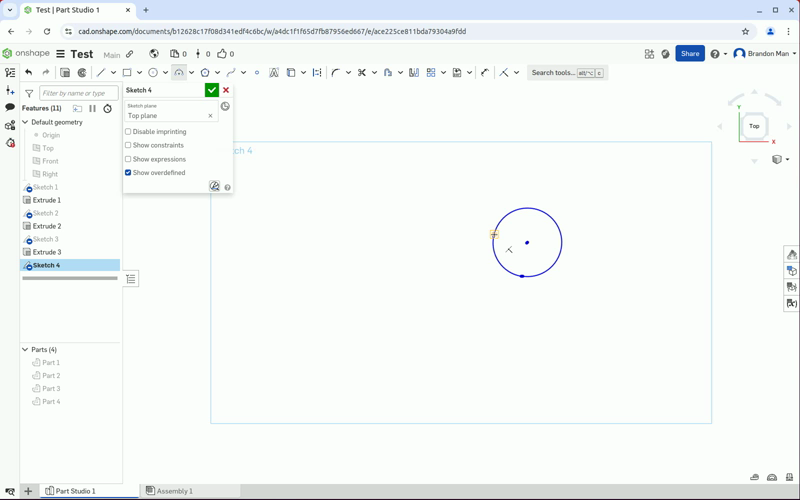
mouse_move(493, 236)
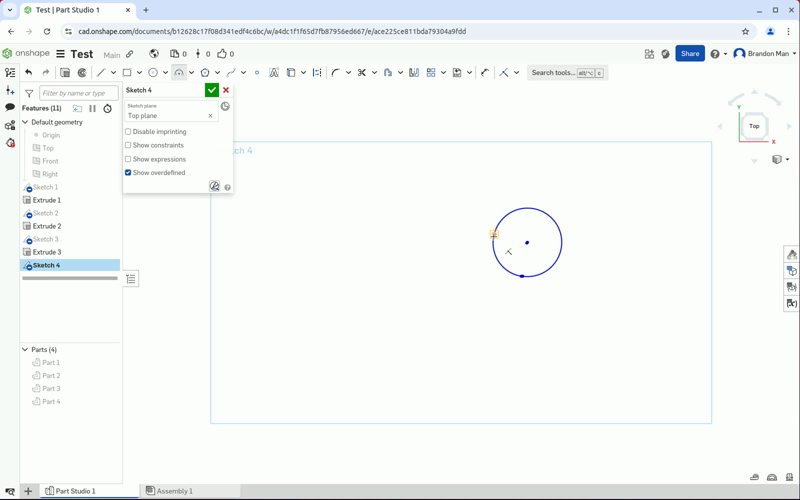
scroll(6)
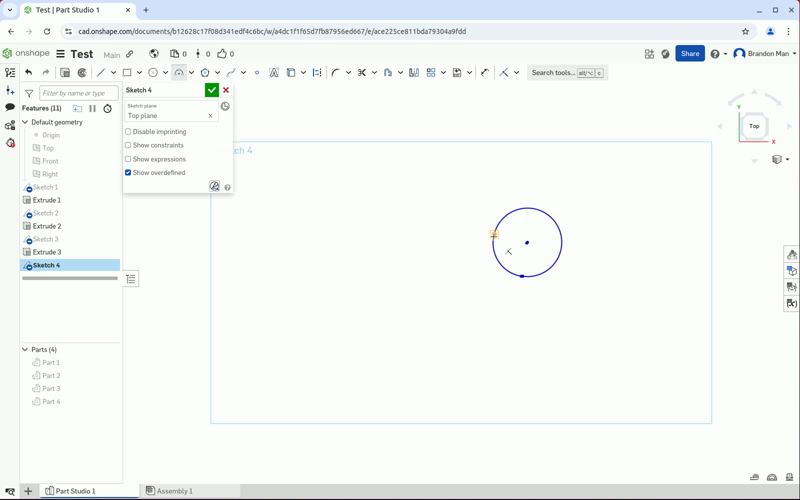
scroll(6)
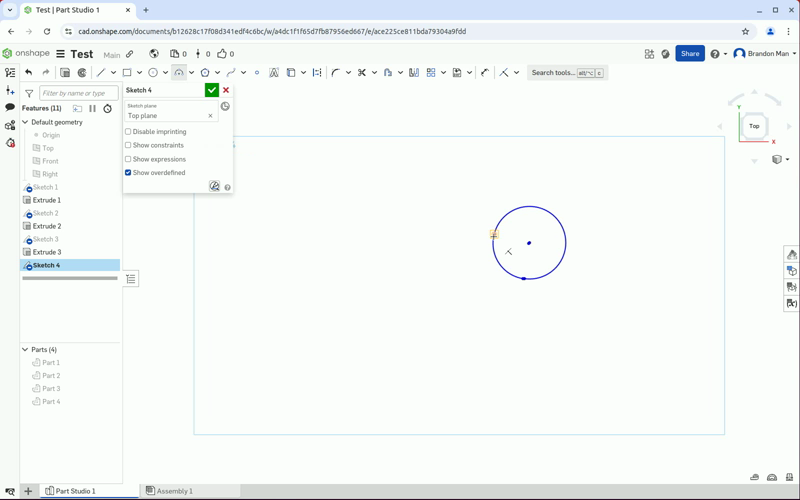
scroll(6)
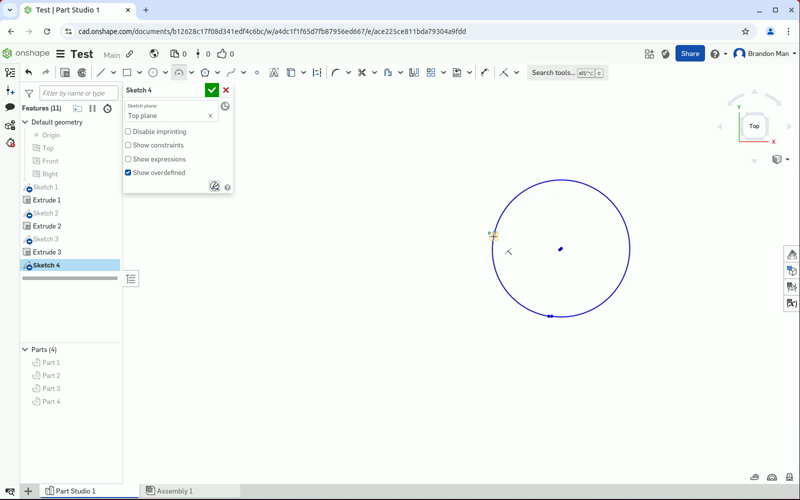
scroll(6)
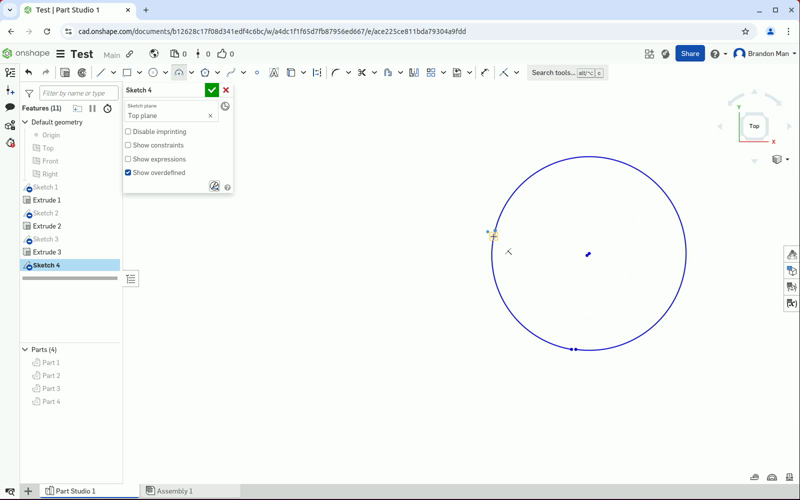
scroll(6)
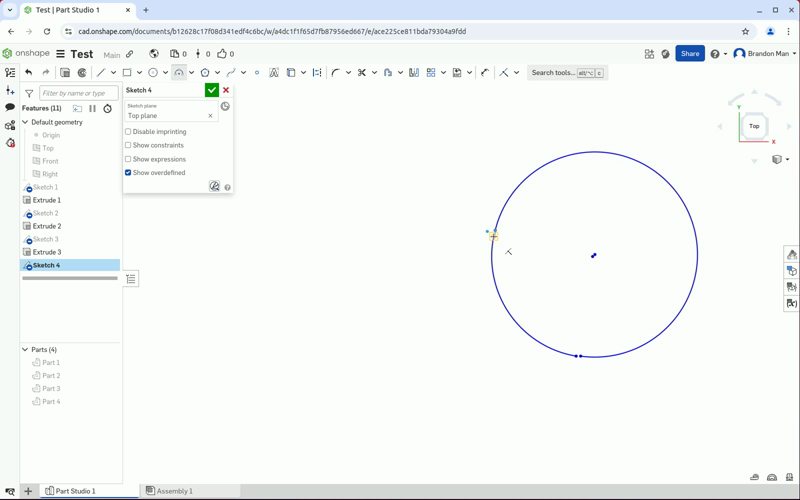
scroll(6)
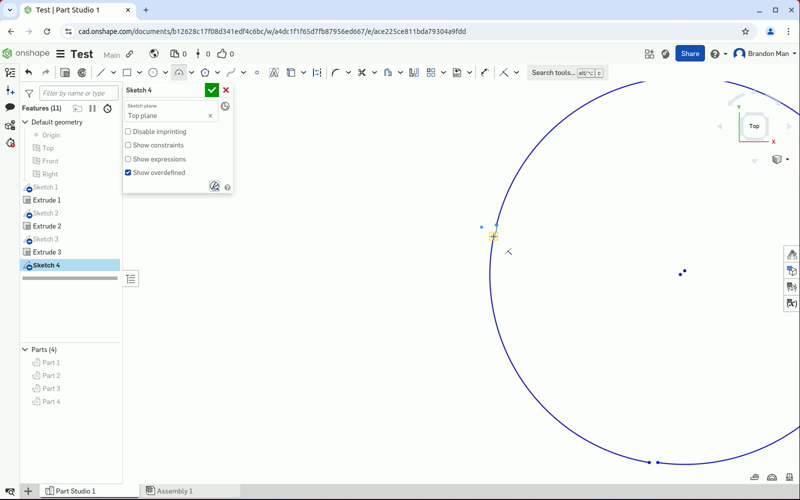
scroll(6)
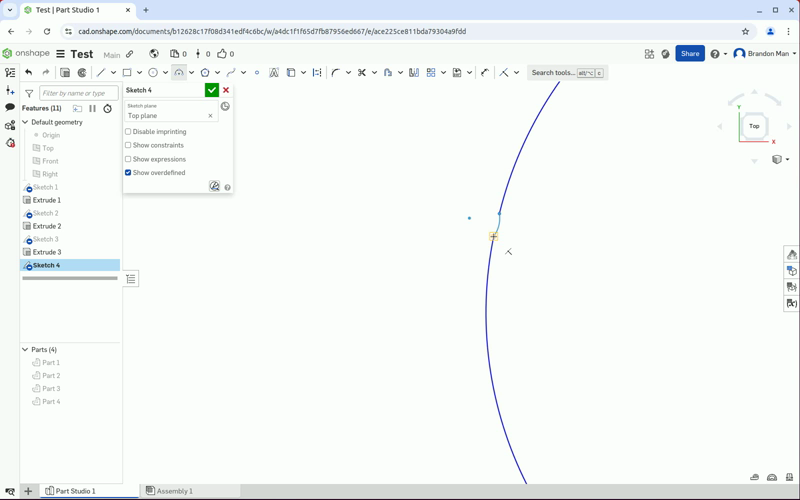
click(493, 236)
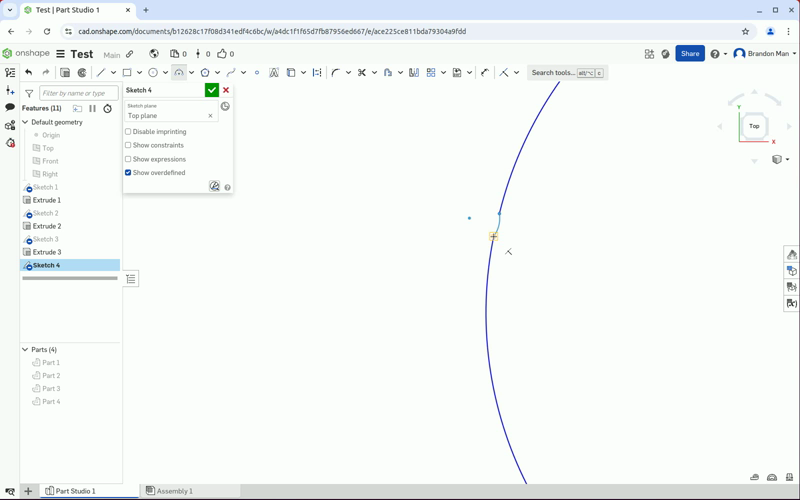
scroll(-6)
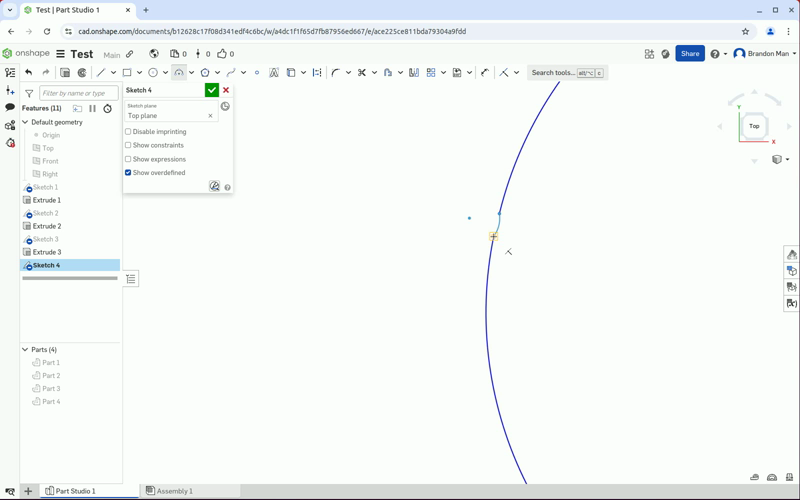
scroll(-6)
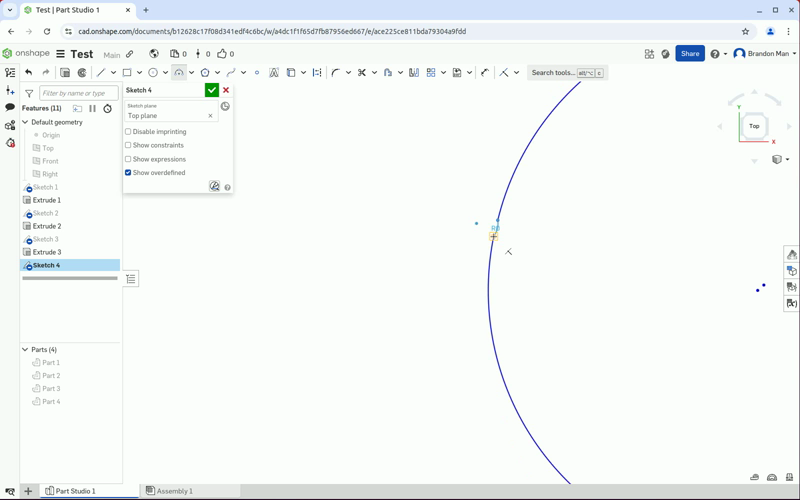
scroll(-6)
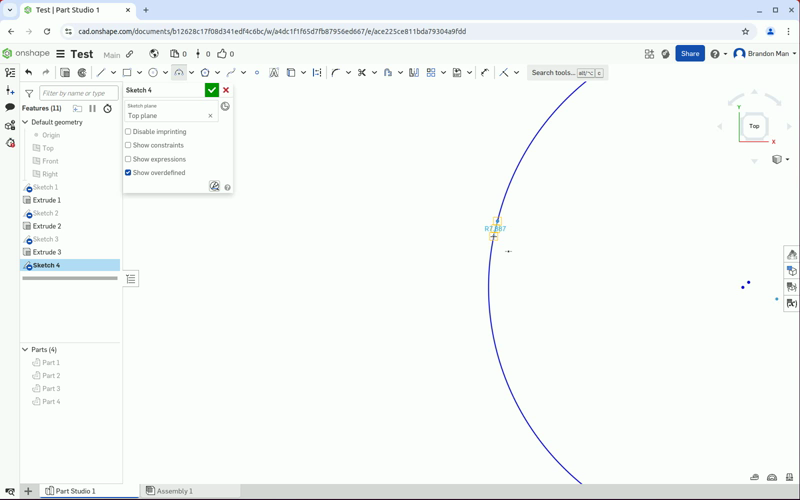
scroll(-6)
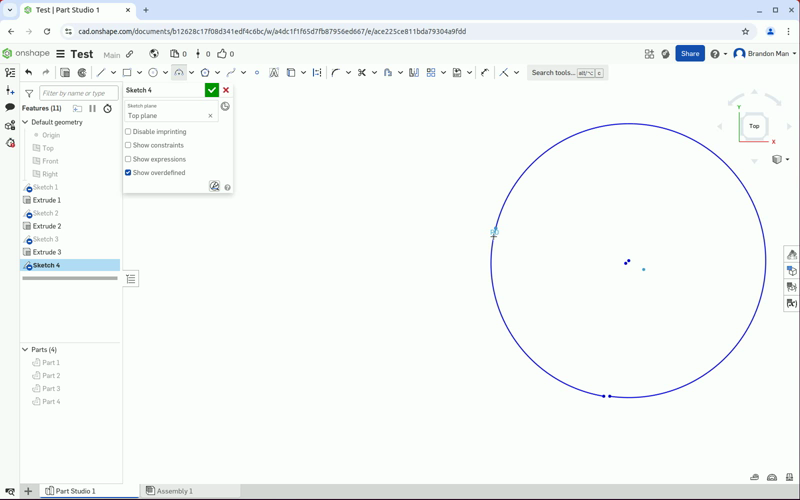
scroll(-6)
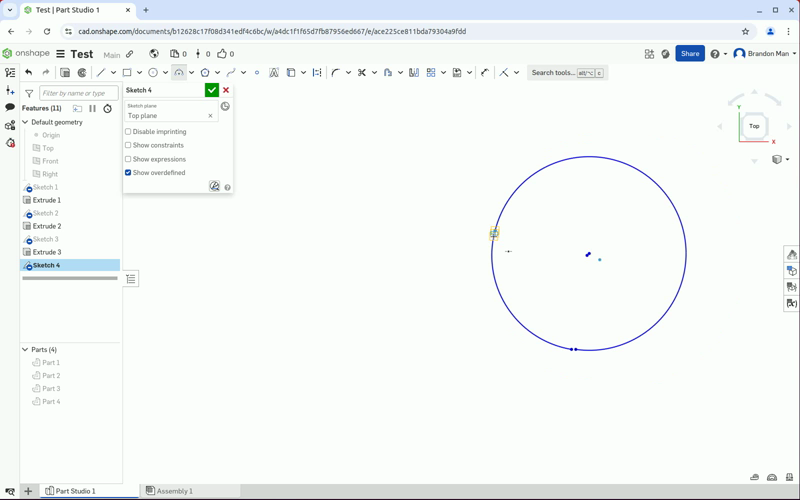
scroll(-6)
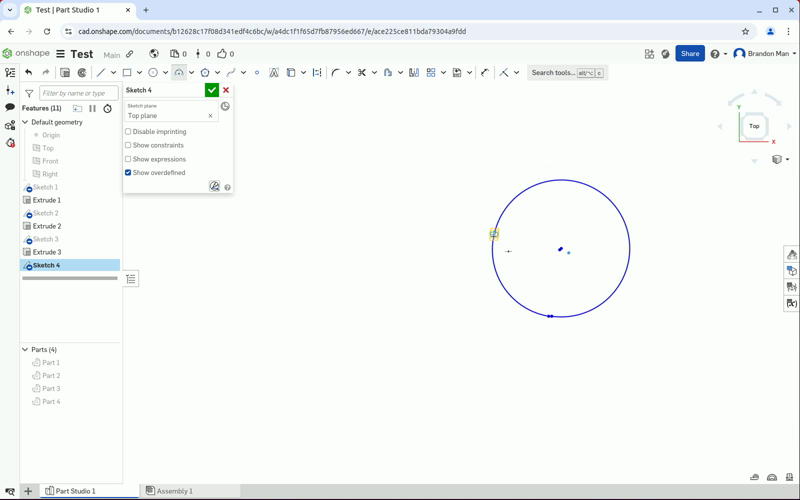
scroll(-6)
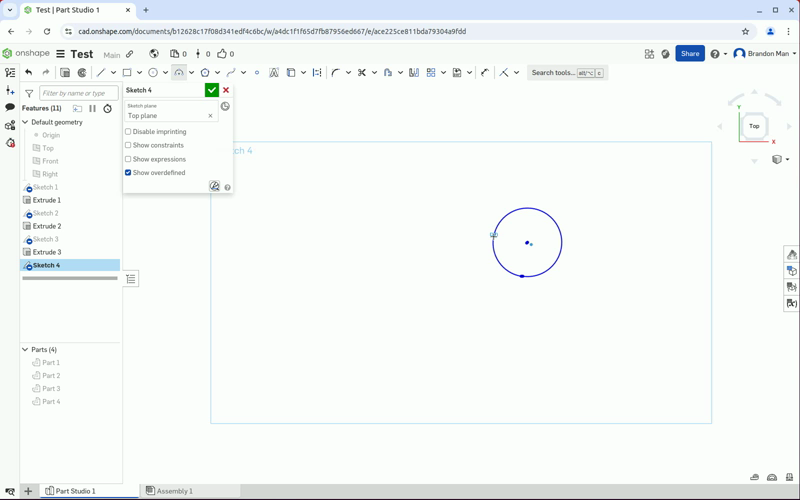
key_down(shift)
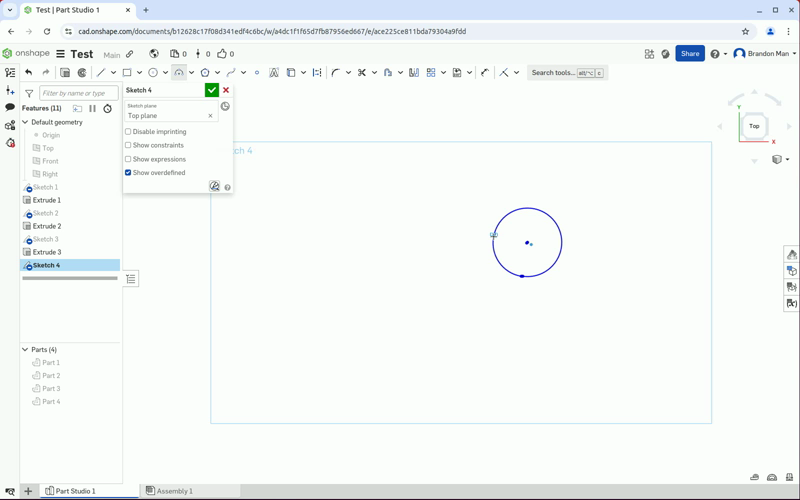
mouse_move(494, 234)
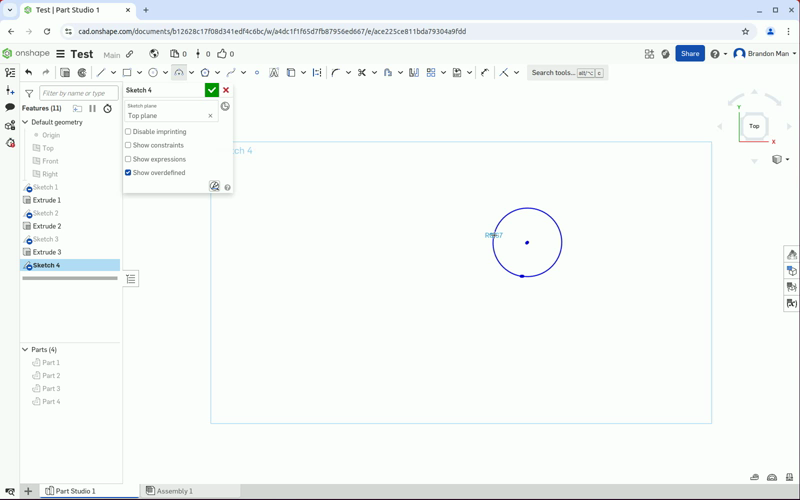
scroll(6)
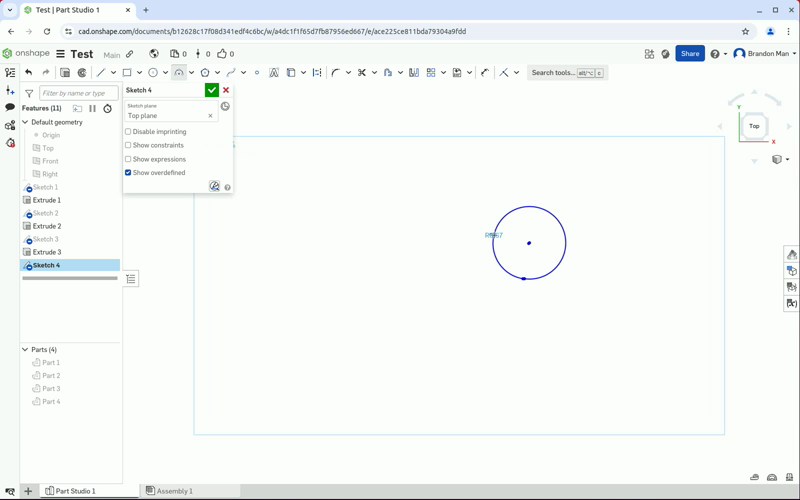
scroll(6)
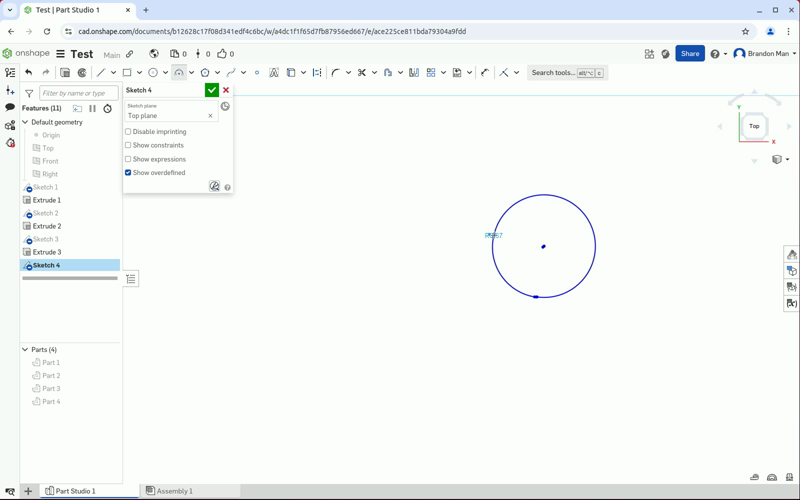
scroll(6)
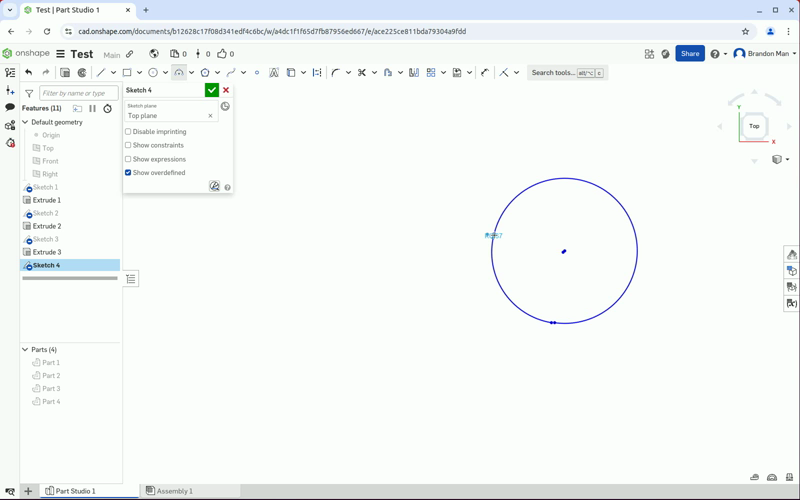
scroll(6)
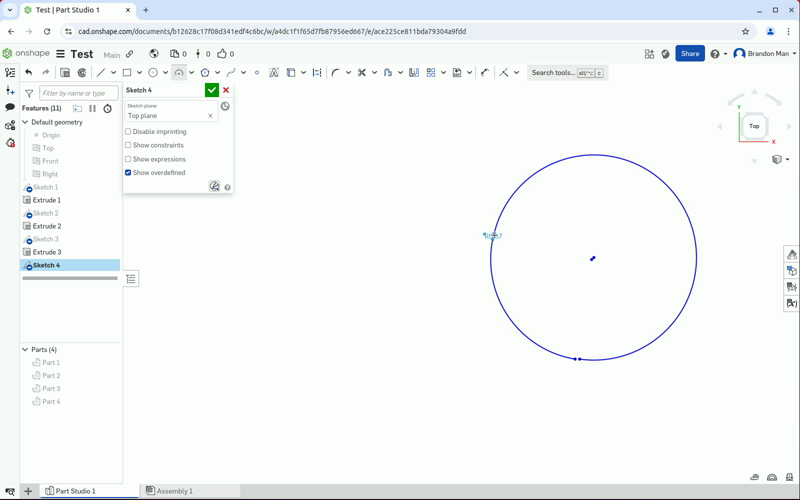
scroll(6)
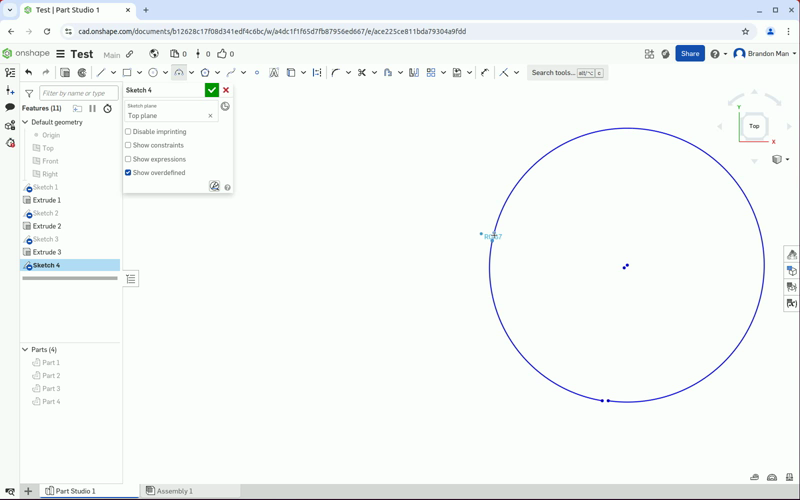
scroll(6)
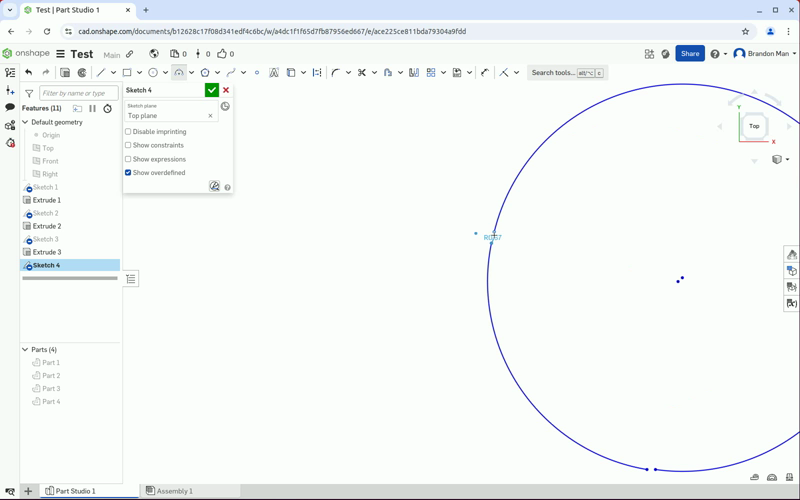
scroll(6)
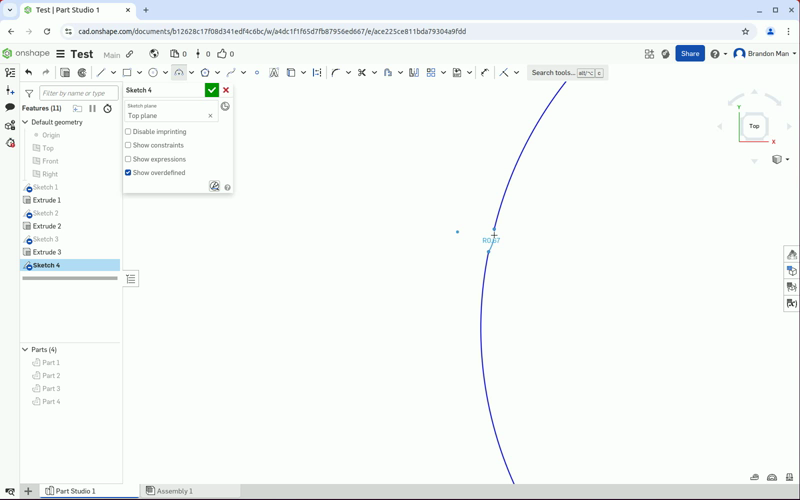
click(494, 234)
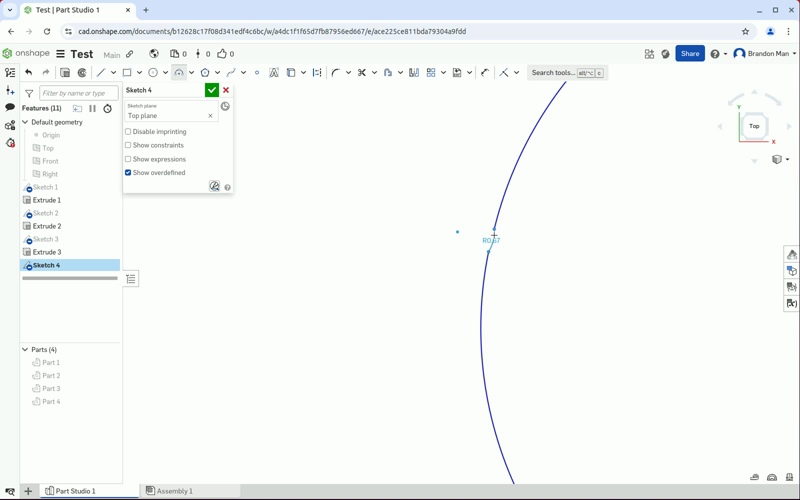
scroll(-6)
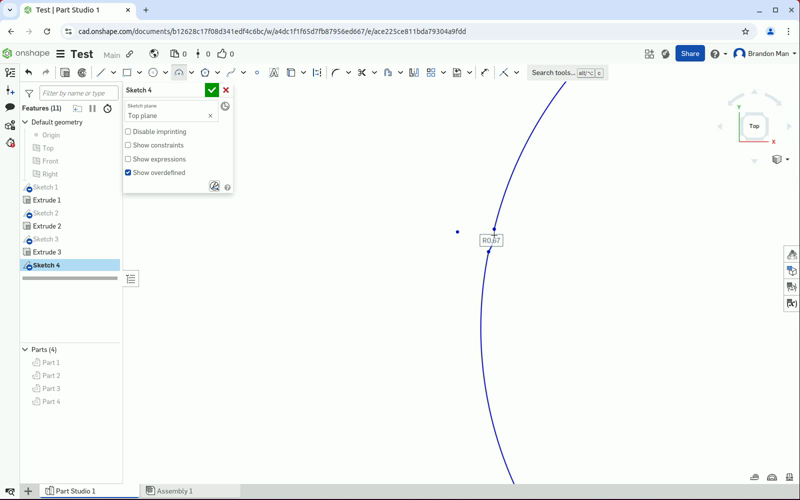
scroll(-6)
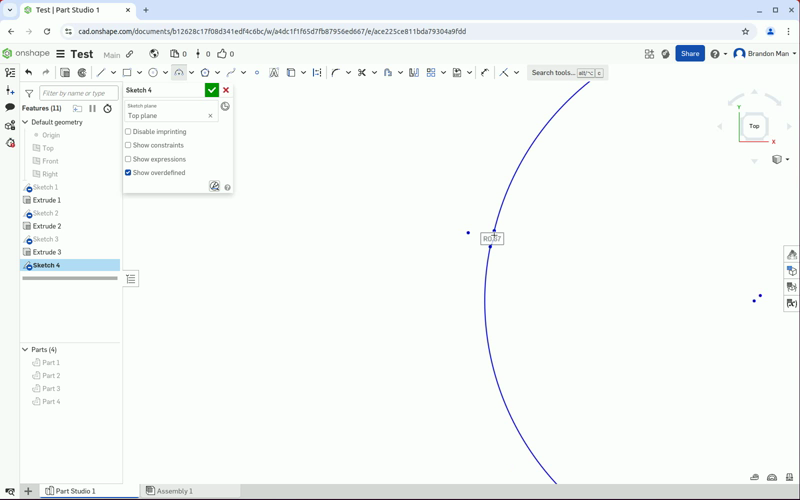
scroll(-6)
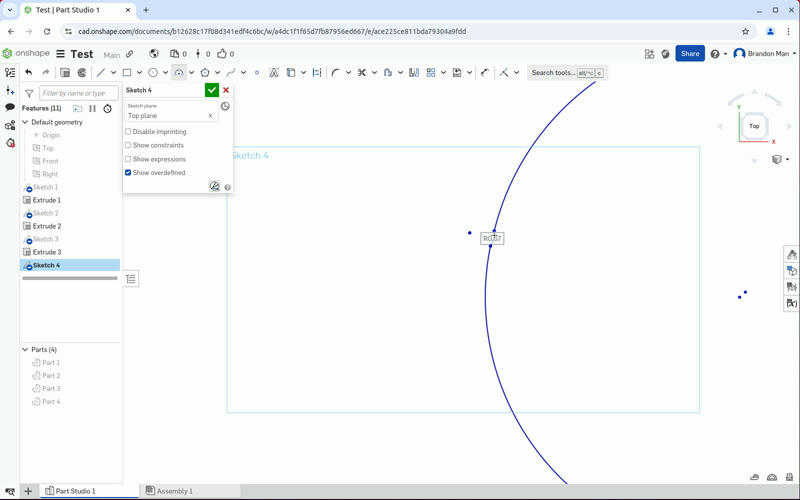
scroll(-6)
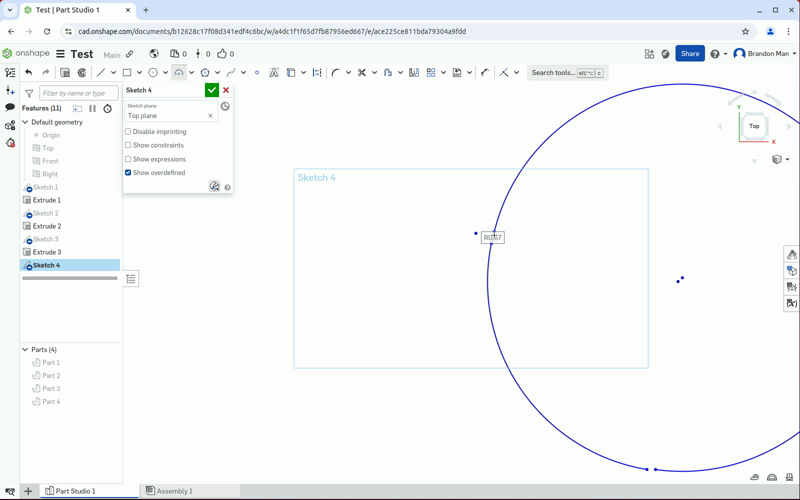
scroll(-6)
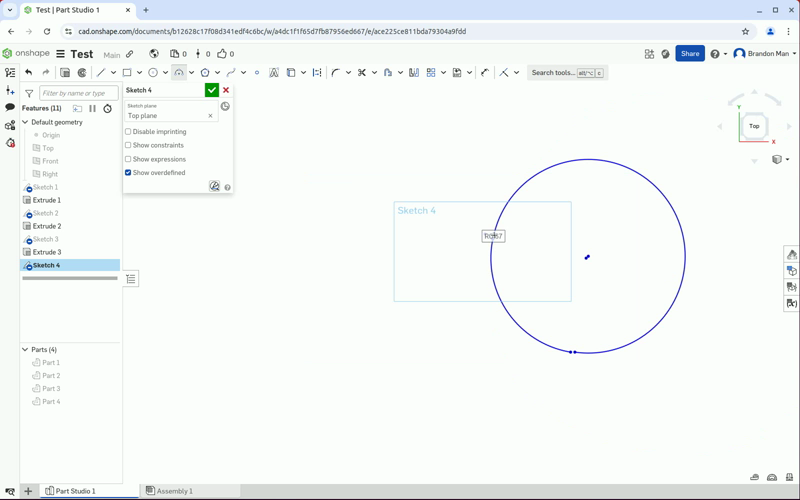
scroll(-6)
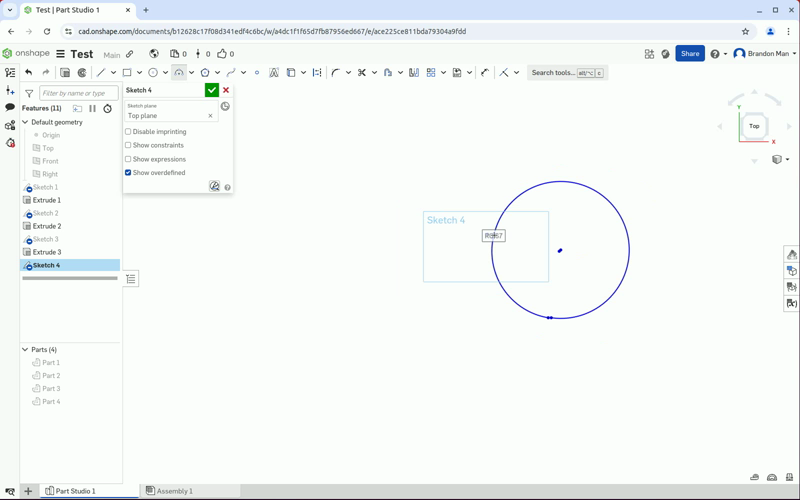
scroll(-6)
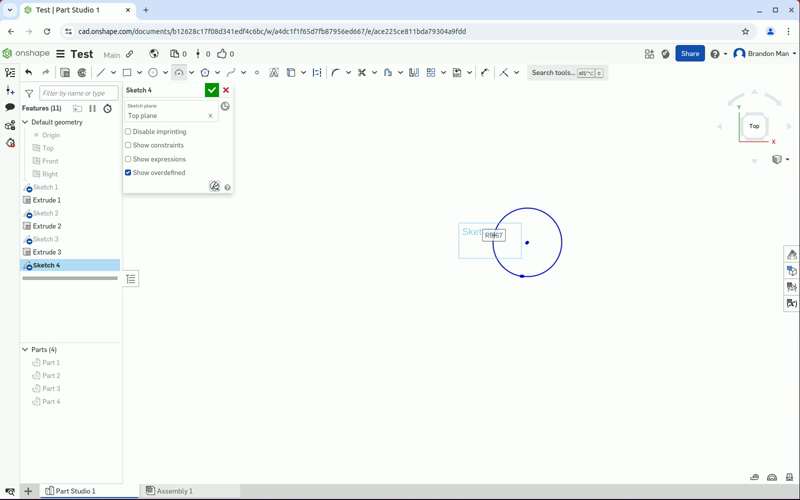
key_up(shift)
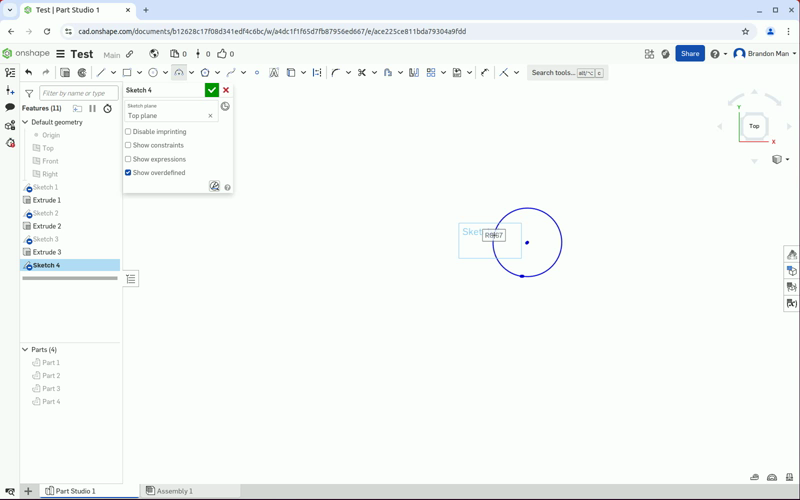
key(esc)
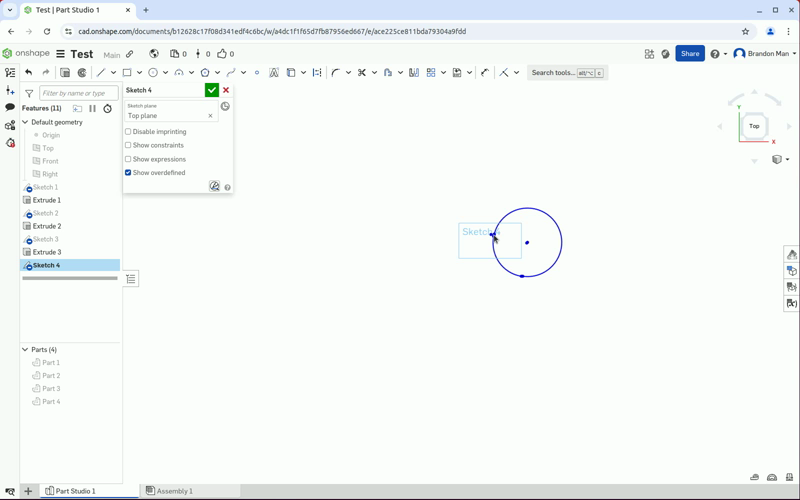
key(c)
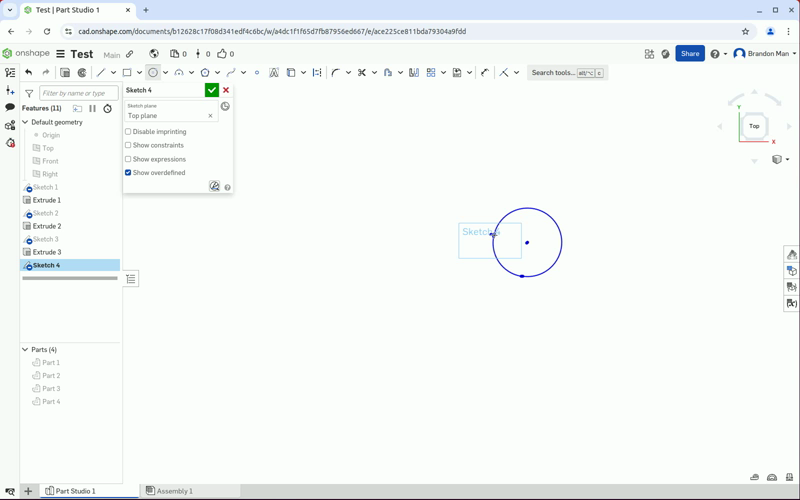
key_down(shift)
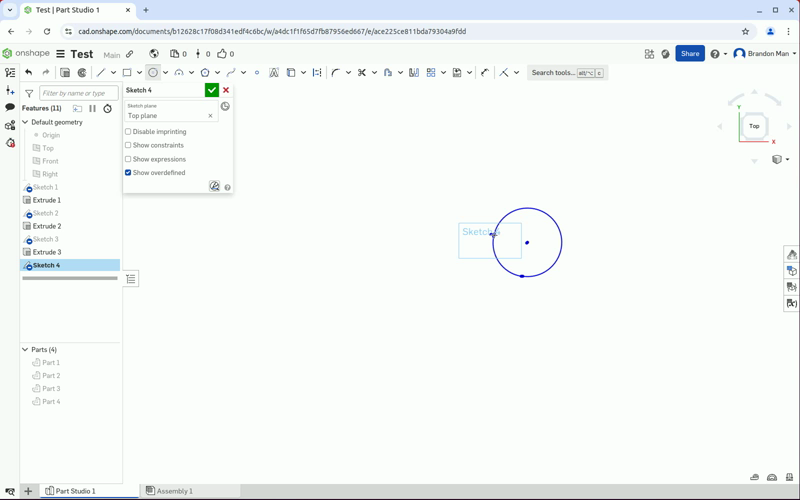
mouse_move(527, 242)
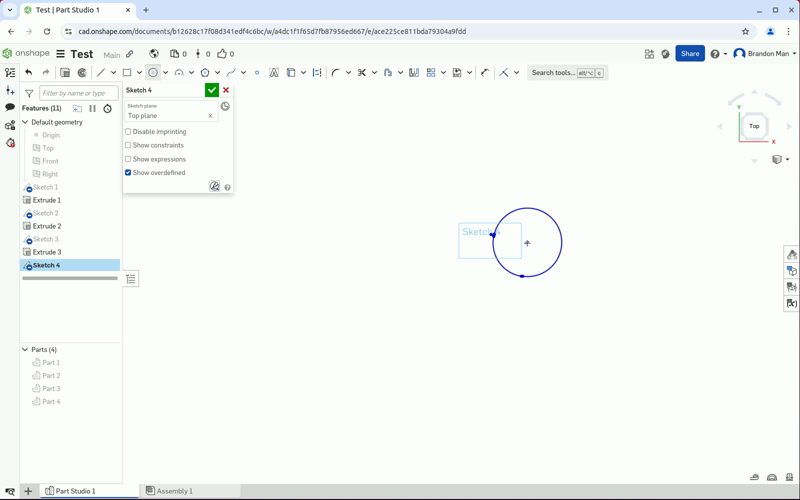
click(527, 242)
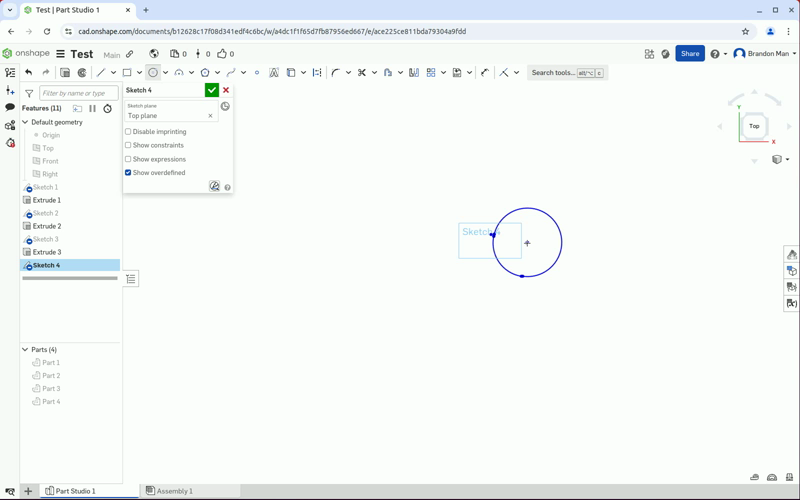
key_up(shift)
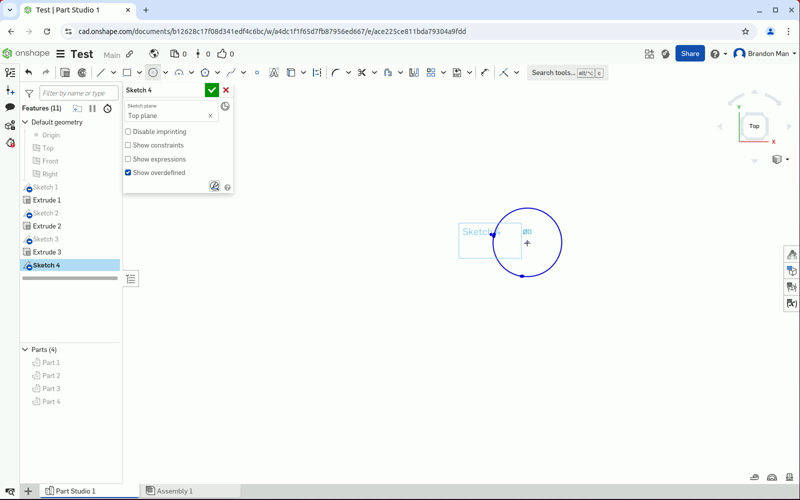
mouse_move(549, 242)
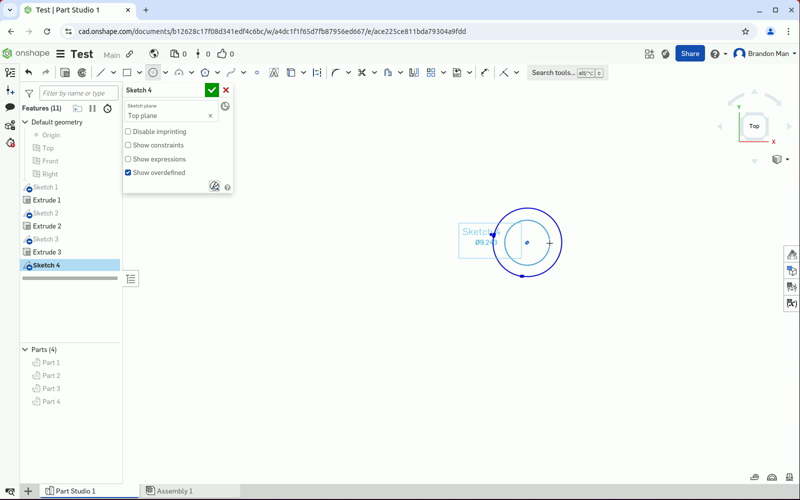
click(549, 242)
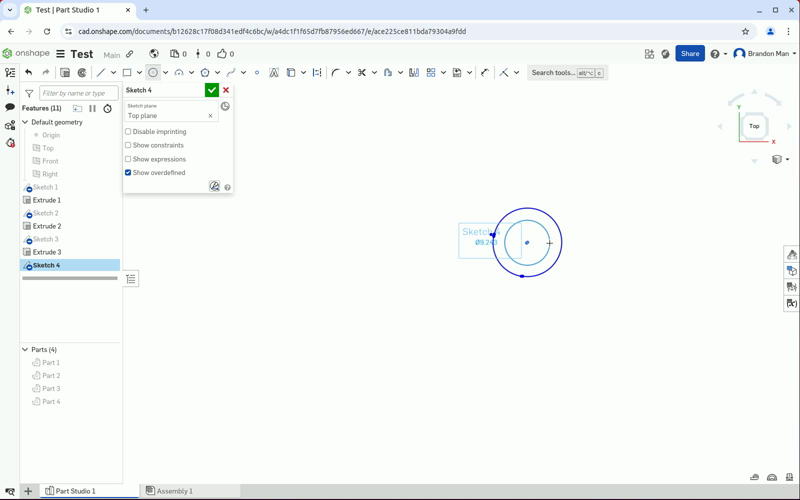
key(esc)
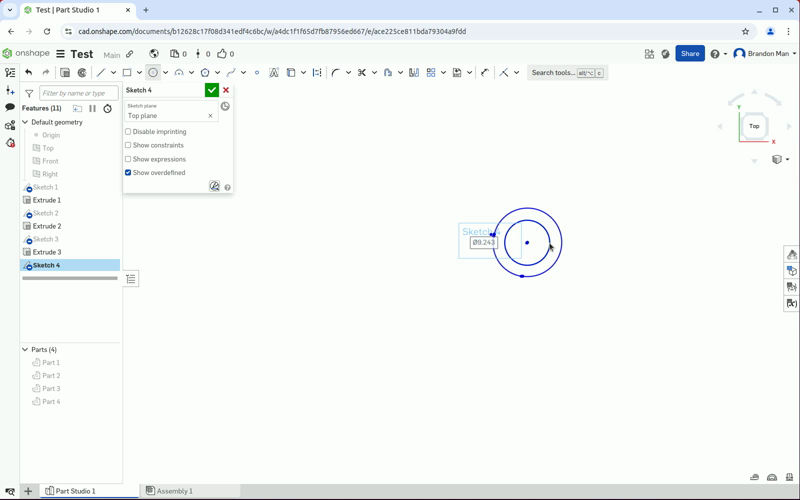
mouse_move(504, 259)
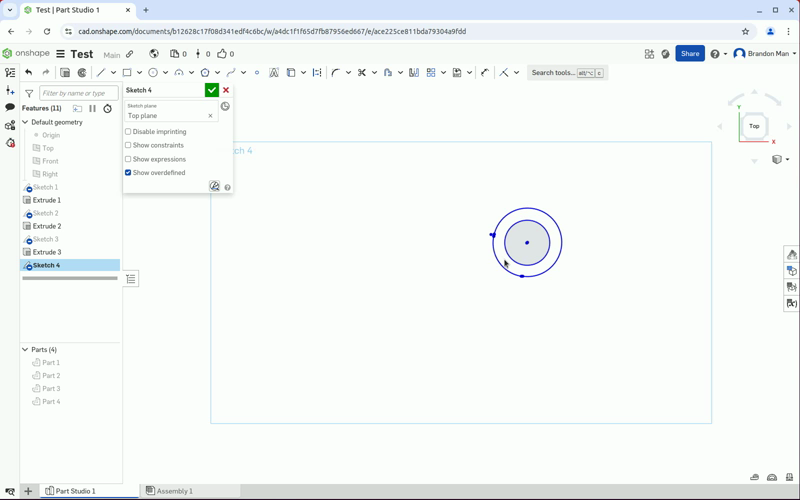
click(504, 259)
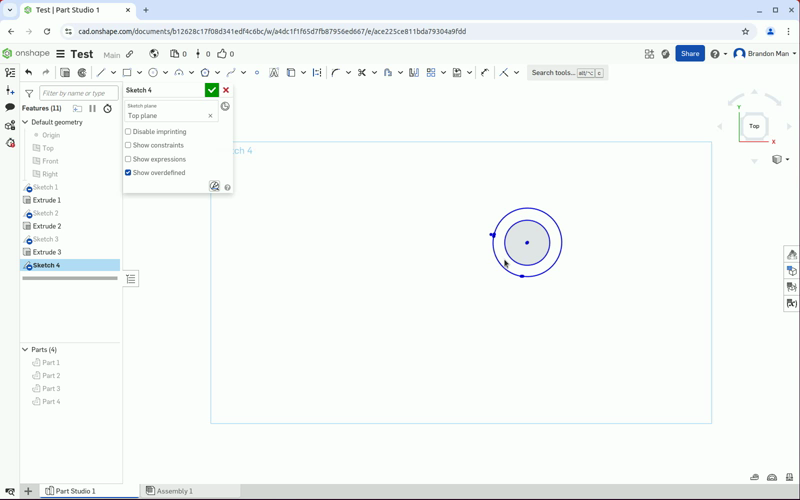
mouse_move(73, 352)
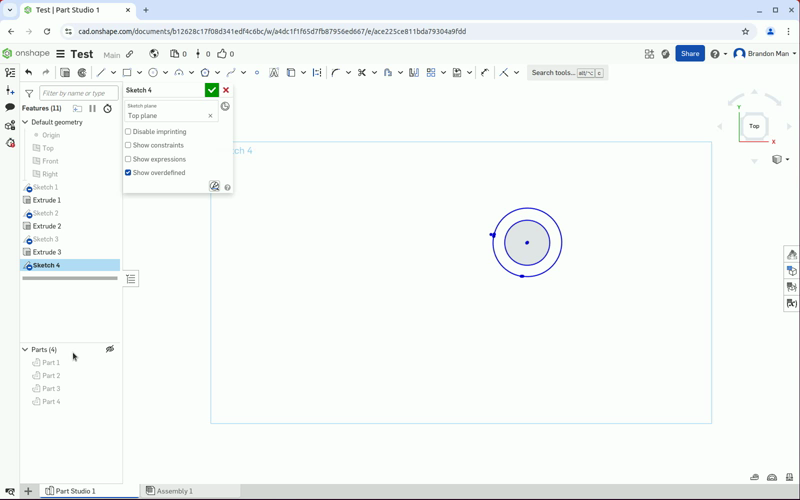
key(shift+y)
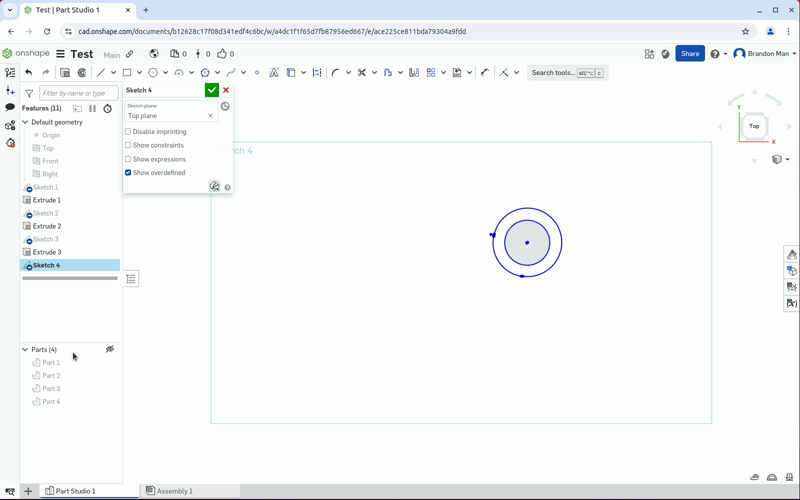
key(shift+e)
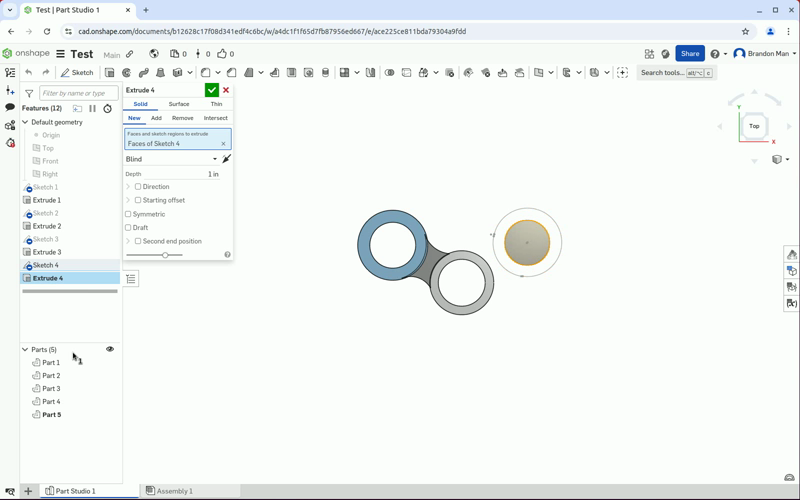
mouse_move(143, 106)
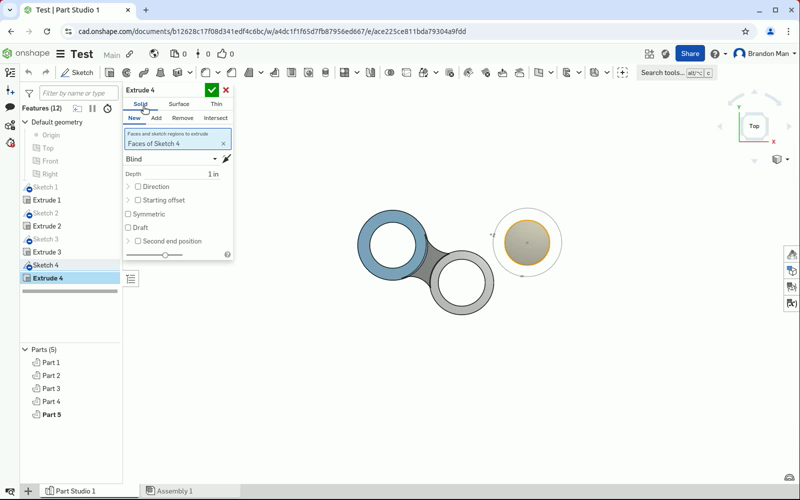
click(143, 106)
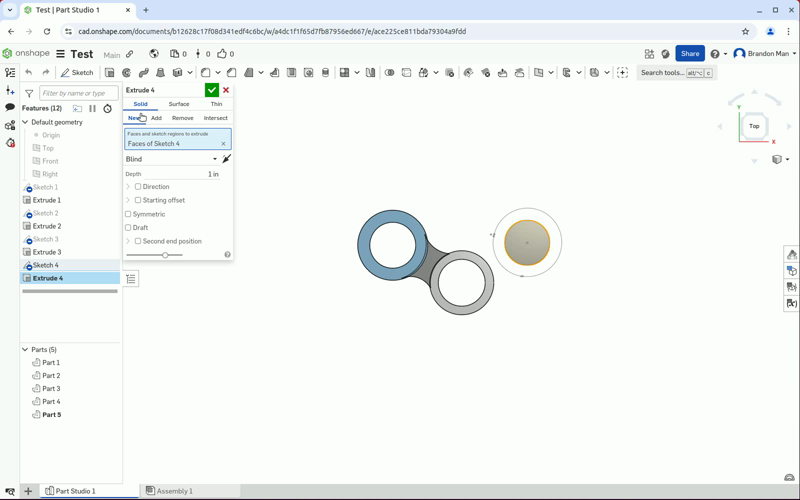
mouse_move(137, 120)
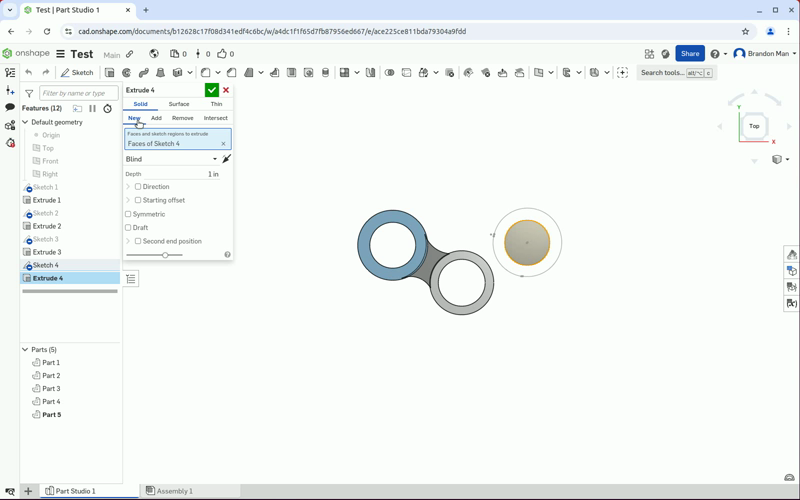
click(137, 120)
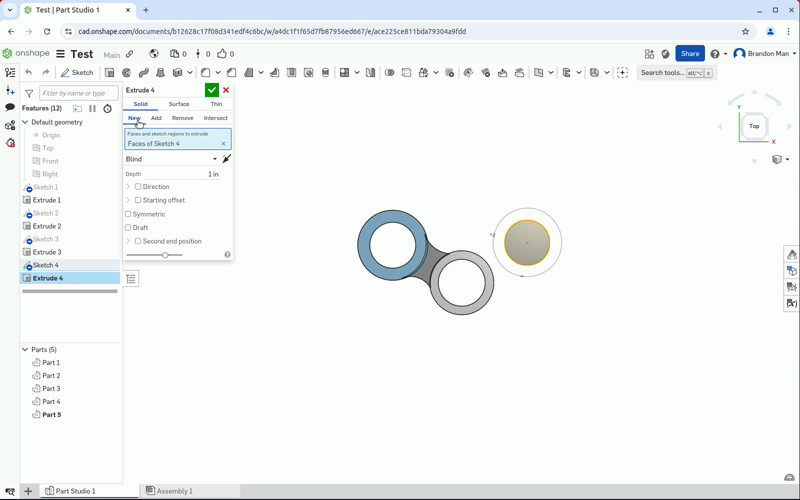
key(tab, 4)
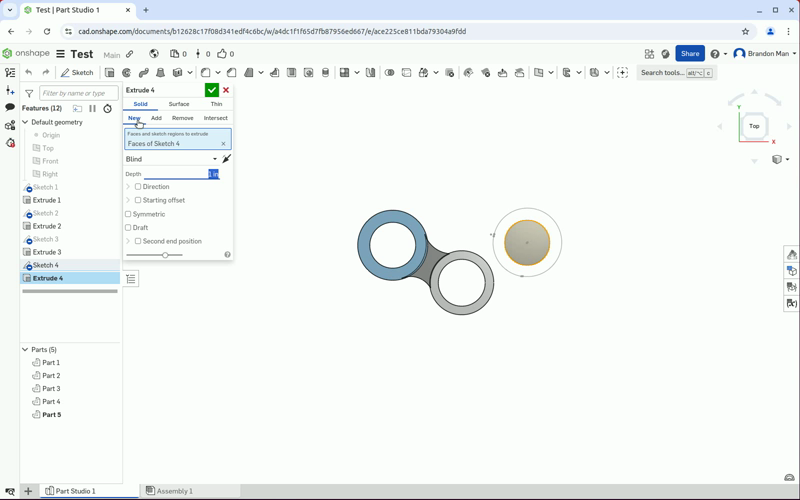
text(2.648)
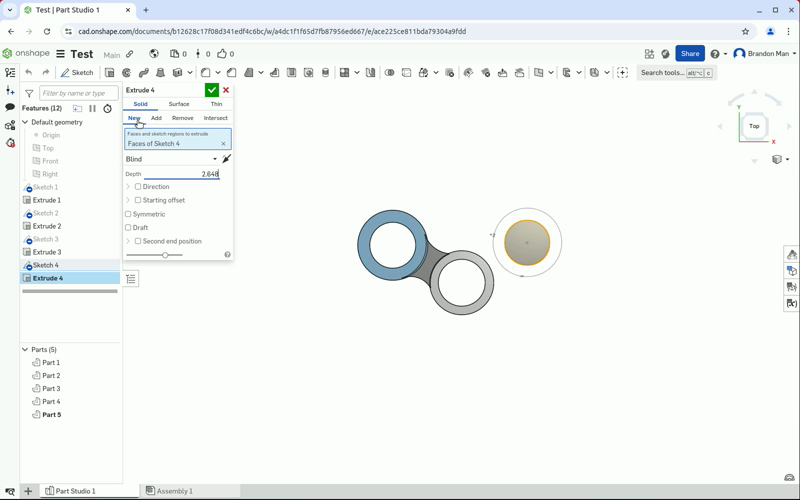
key(enter)
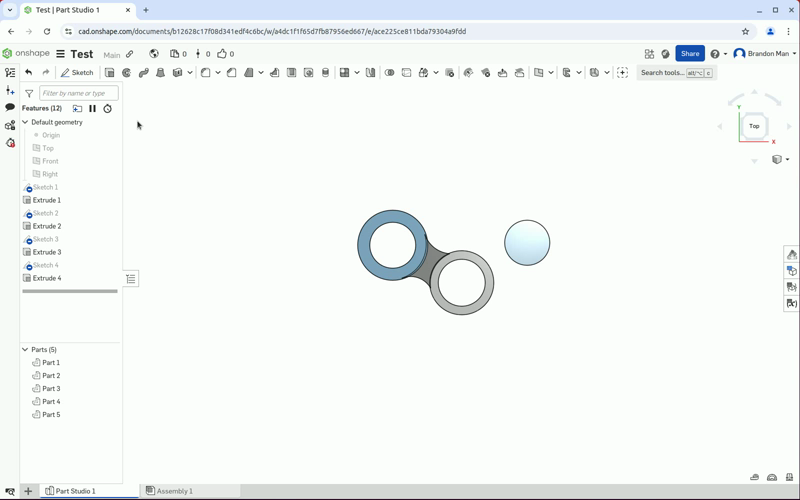
key(shift+h)
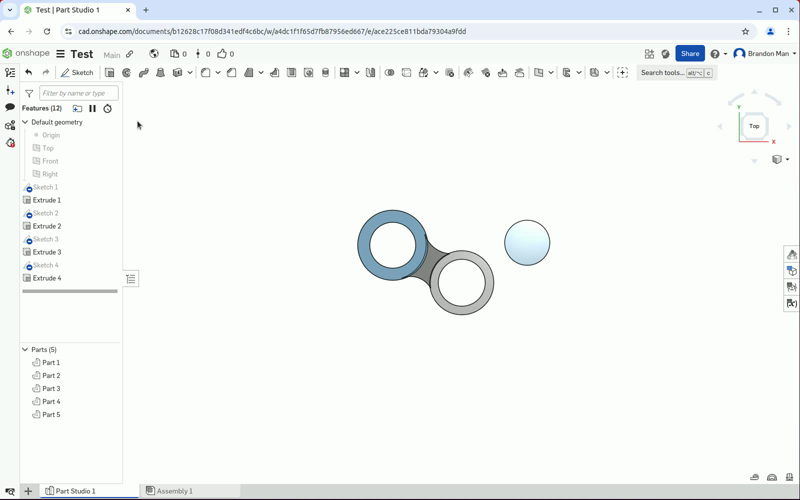
key(shift+h)
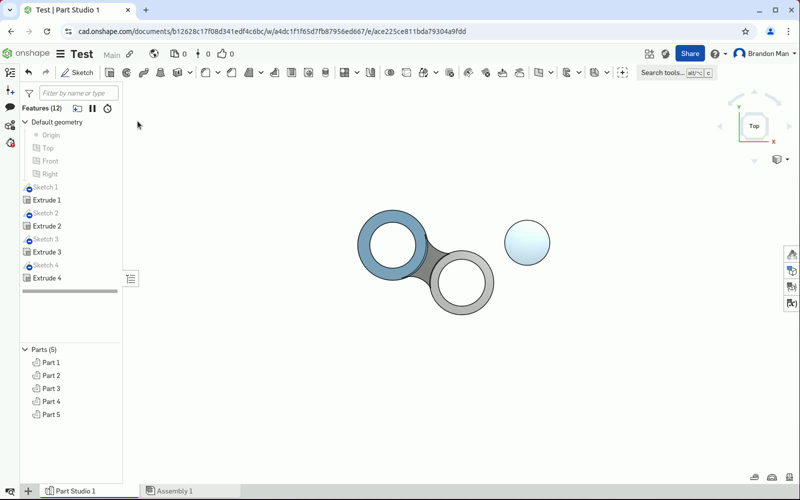
mouse_move(73, 189)
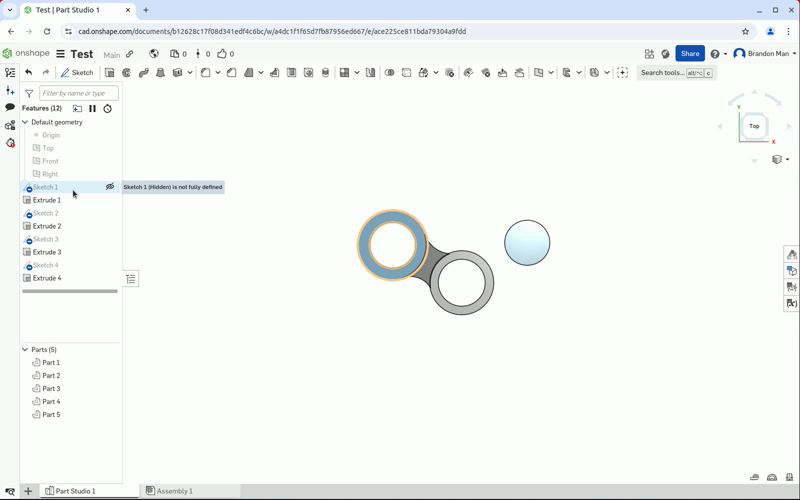
click(73, 189)
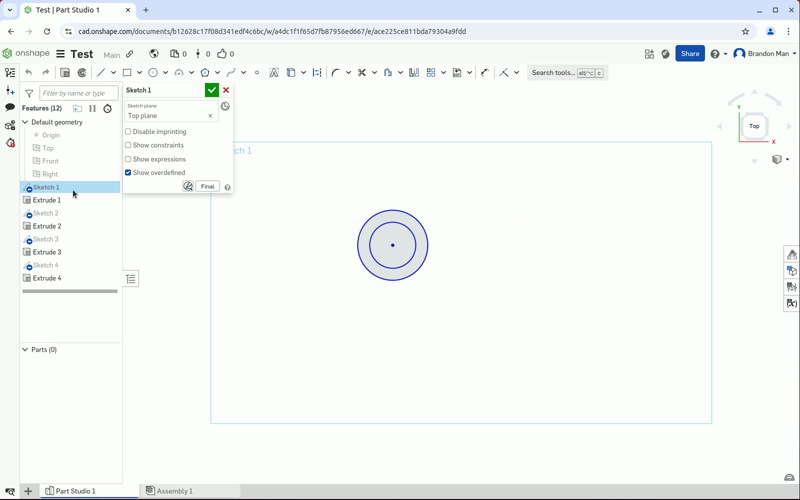
mouse_move(229, 92)
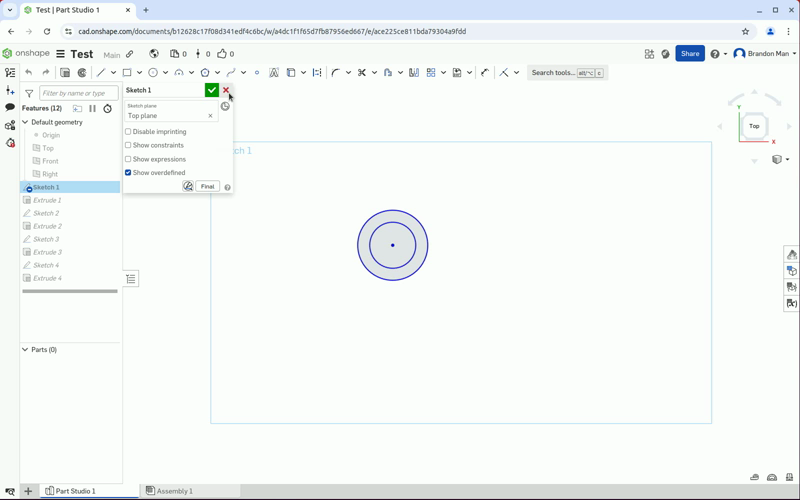
click(229, 92)
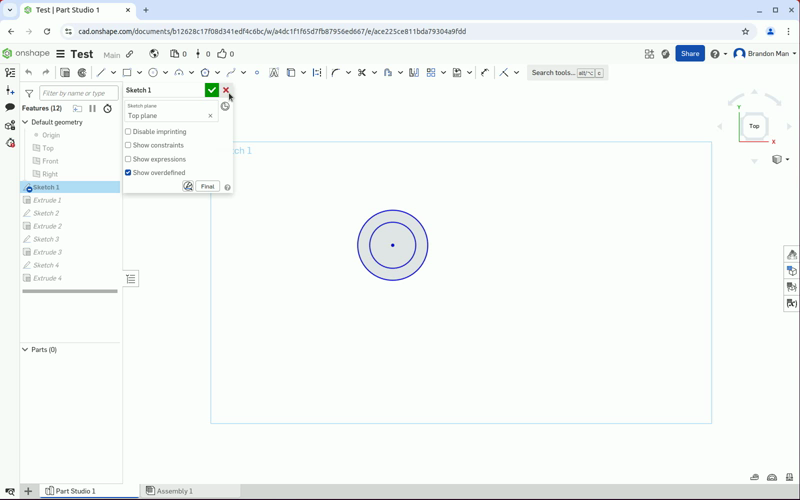
key(shift+s)
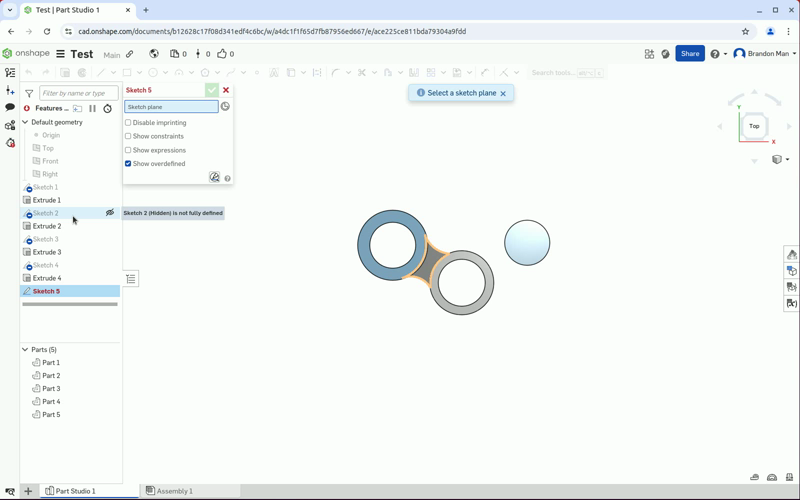
scroll(3)
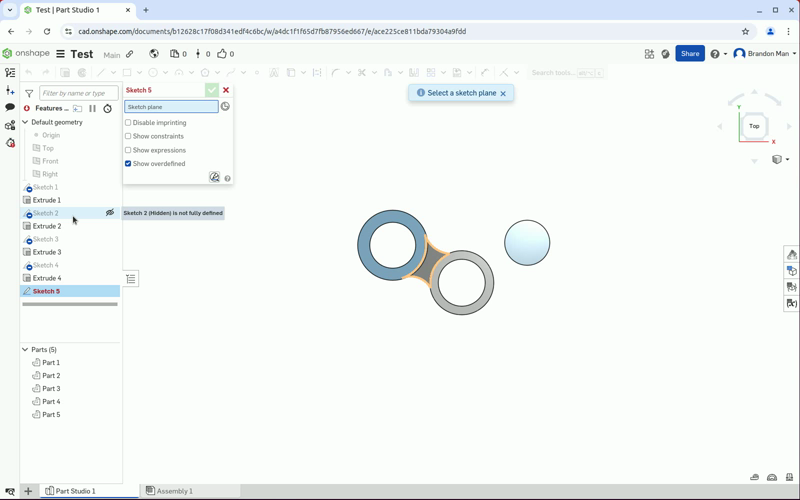
mouse_move(73, 150)
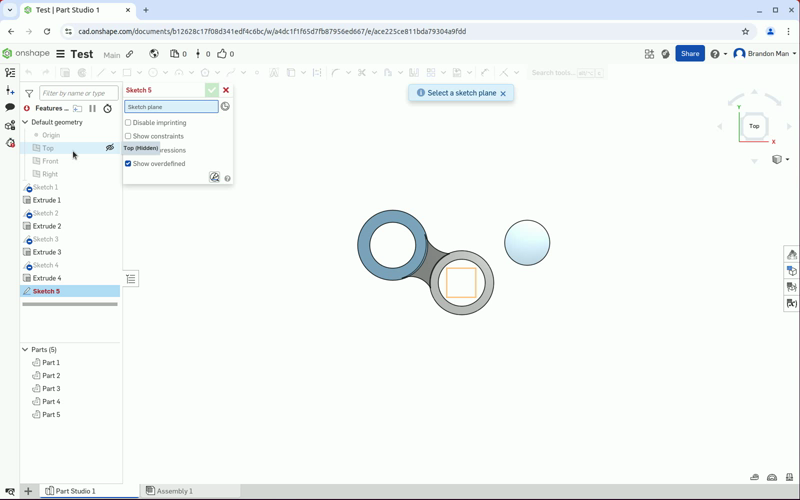
click(73, 150)
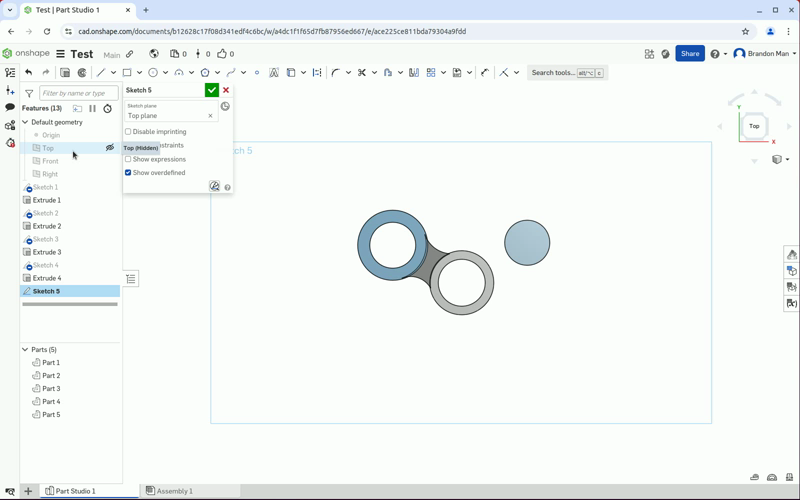
mouse_move(73, 352)
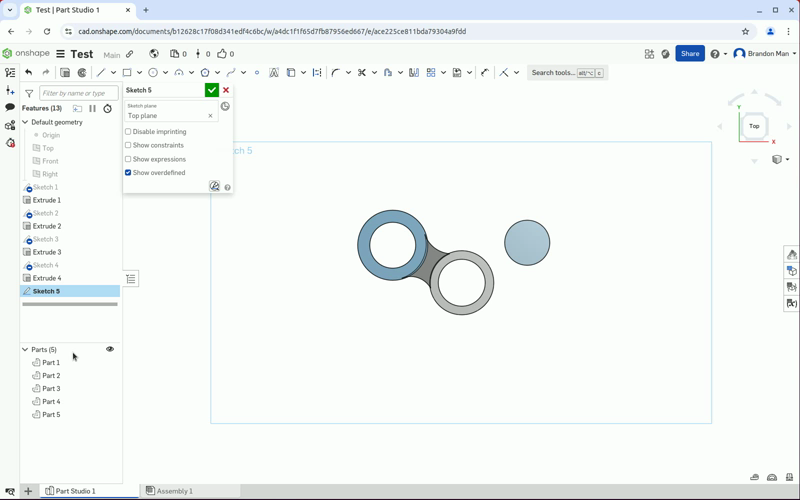
key(y)
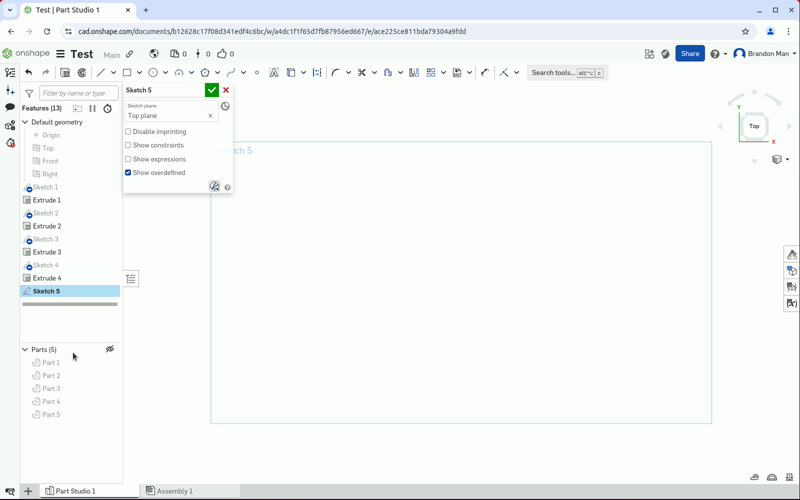
key(a)
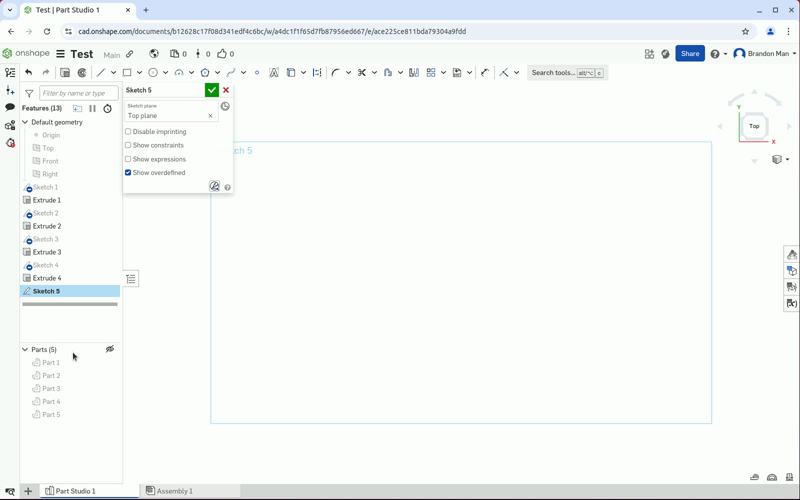
key_down(shift)
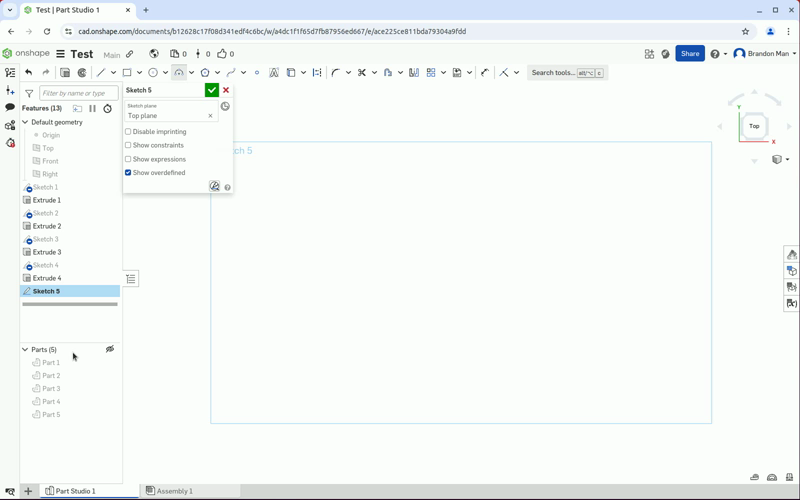
mouse_move(474, 255)
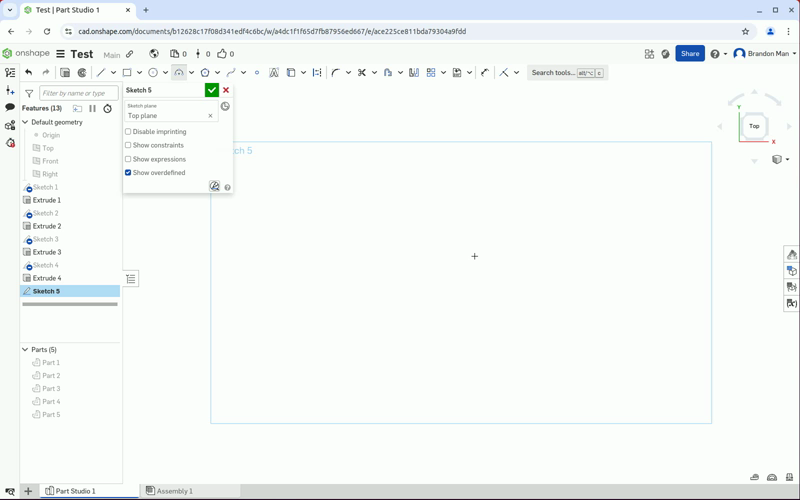
click(474, 255)
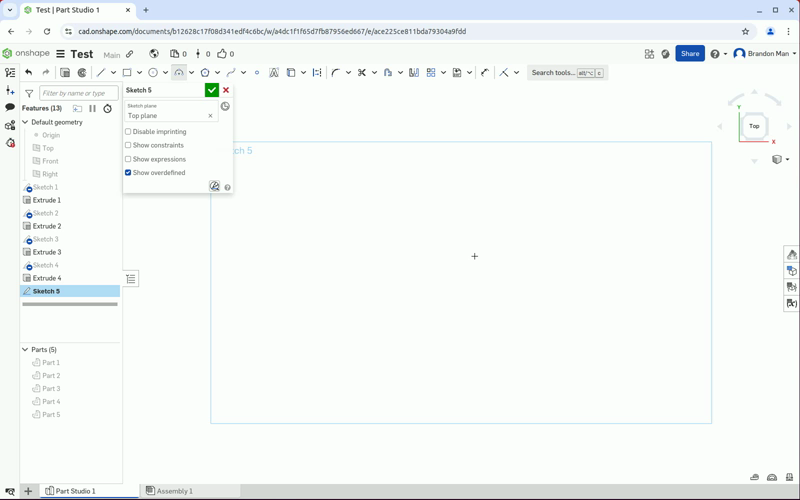
key_up(shift)
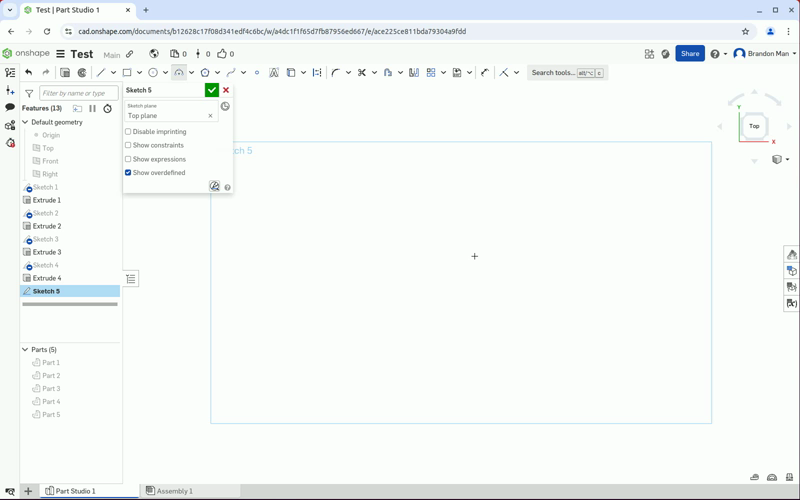
key_down(shift)
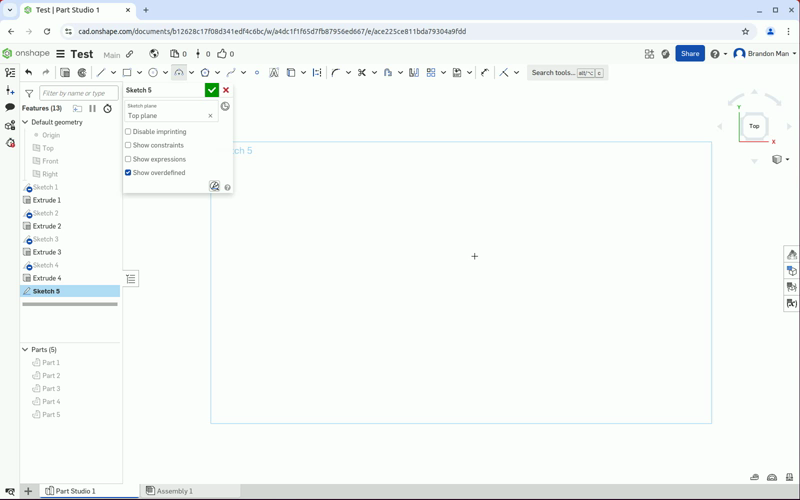
mouse_move(491, 283)
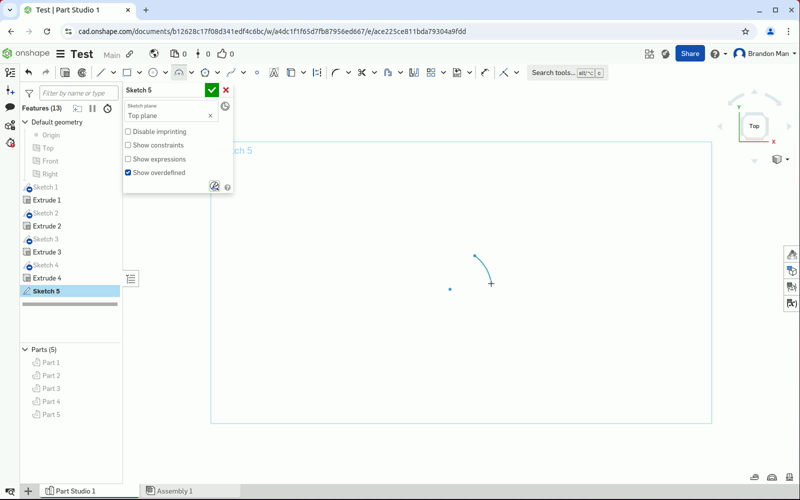
click(491, 283)
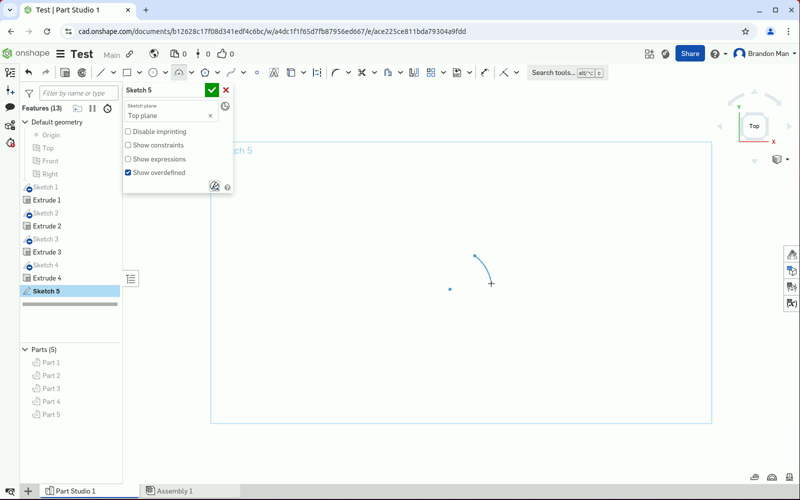
mouse_move(486, 267)
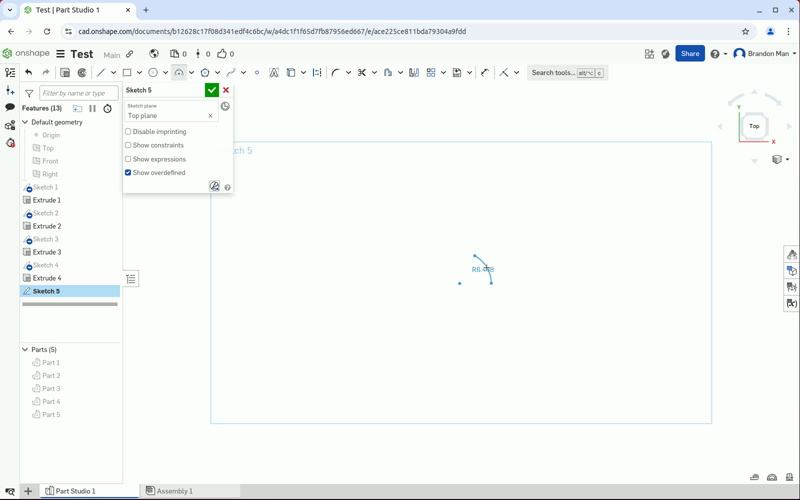
click(486, 267)
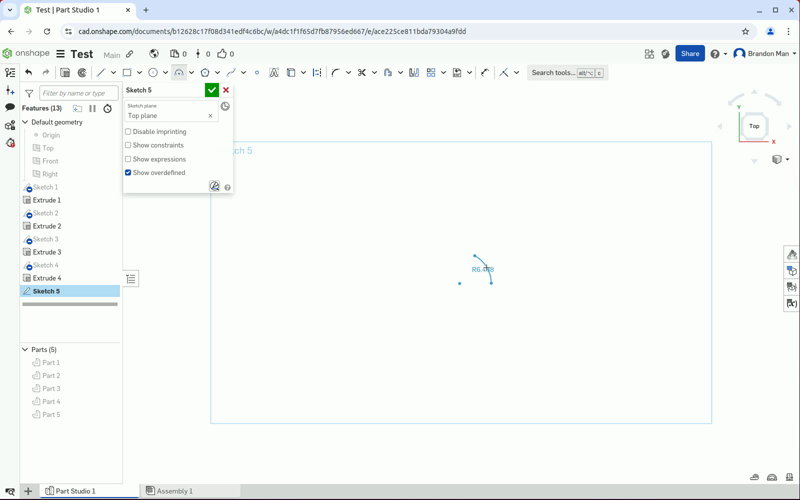
key_up(shift)
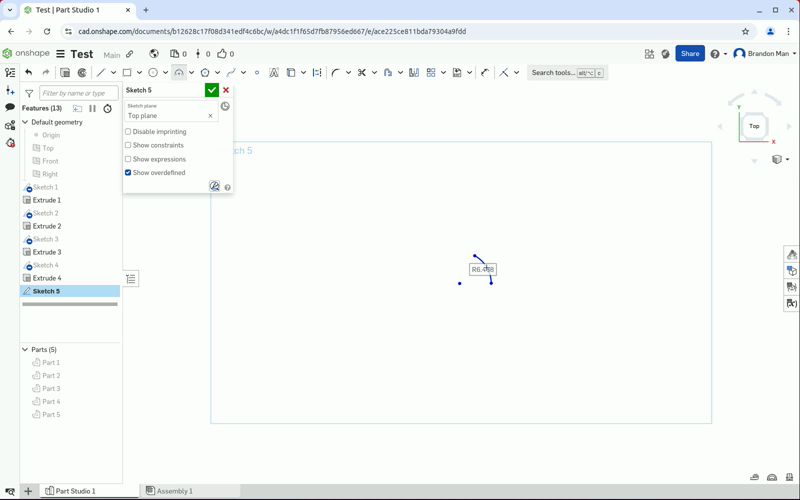
mouse_move(491, 283)
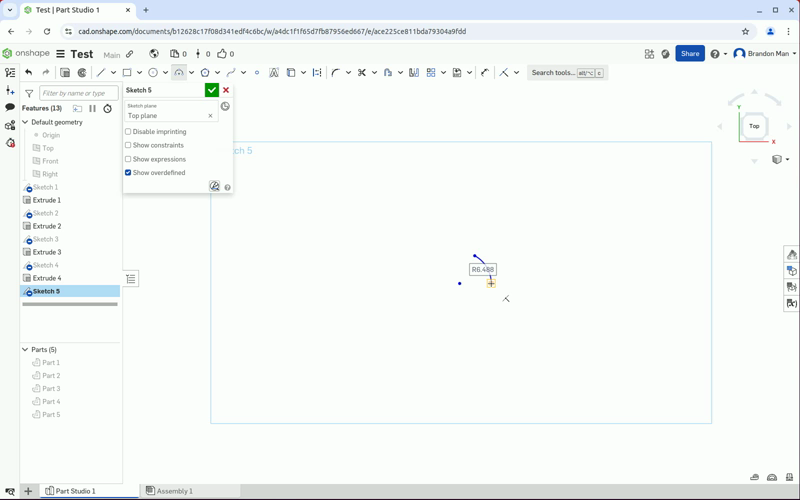
click(491, 283)
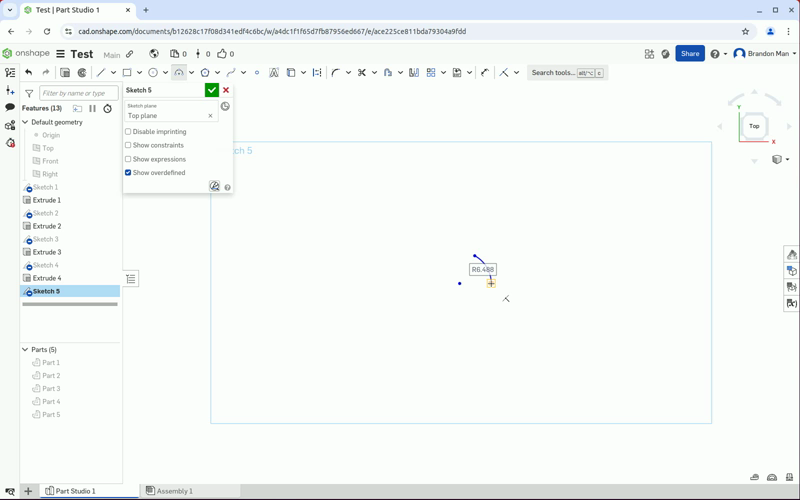
key_down(shift)
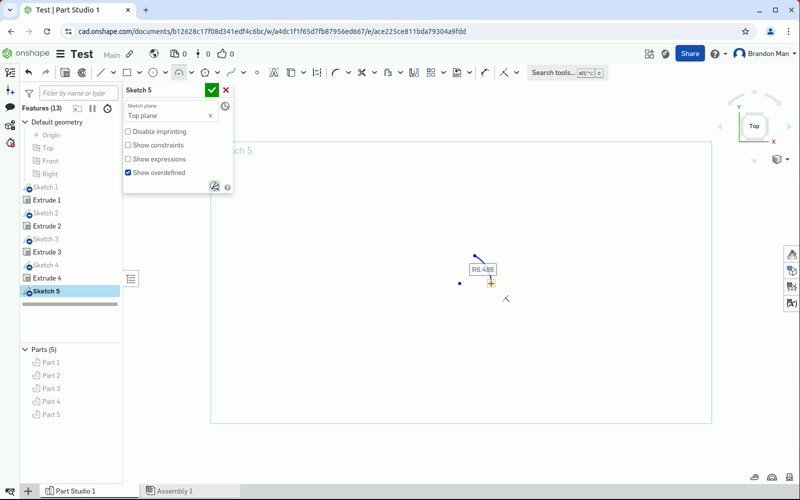
mouse_move(521, 276)
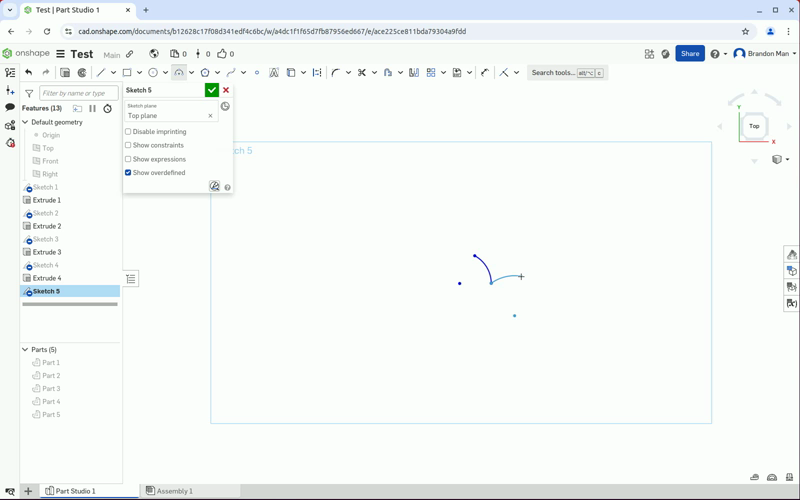
click(521, 276)
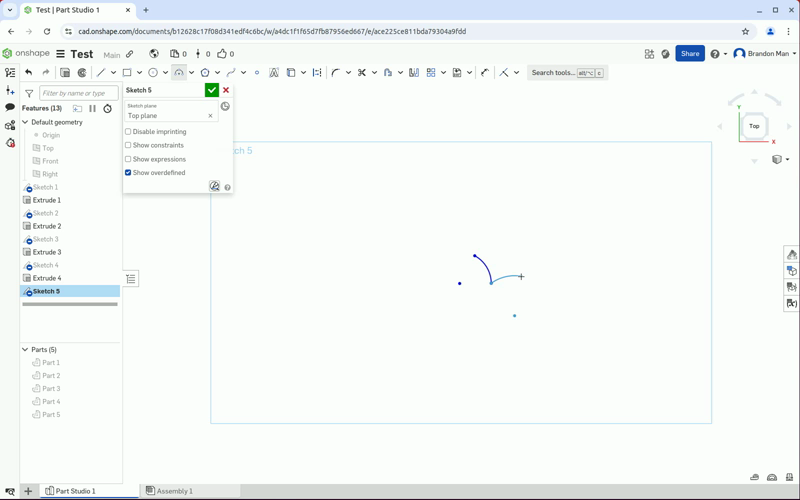
mouse_move(505, 276)
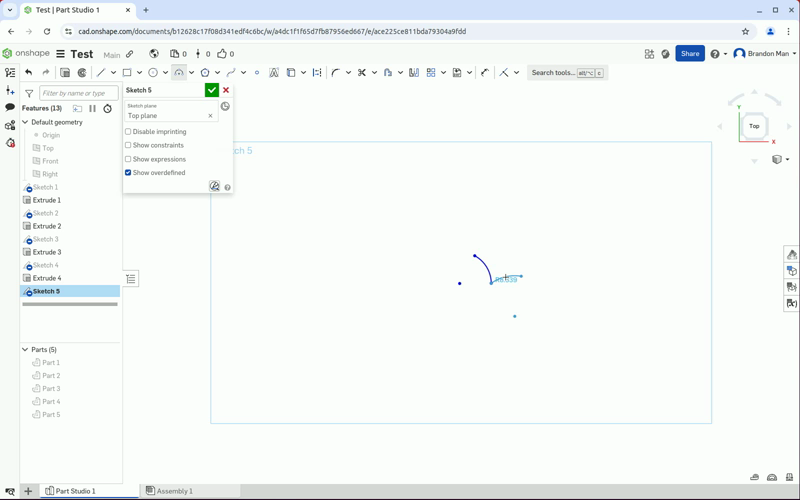
click(505, 276)
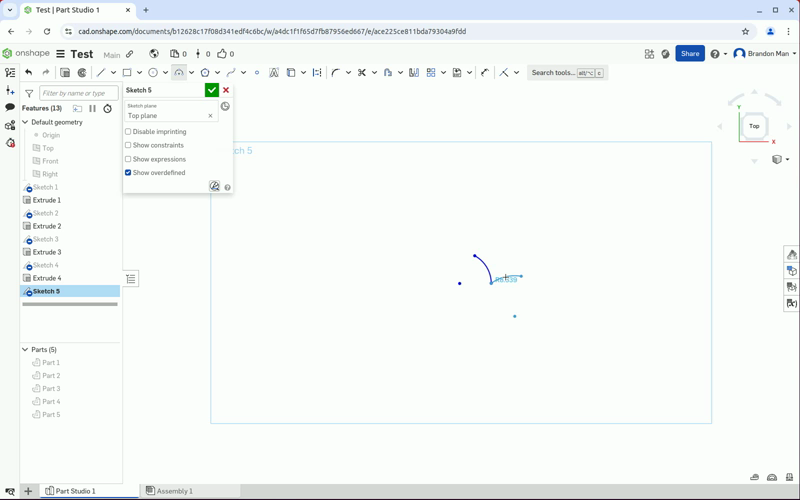
key_up(shift)
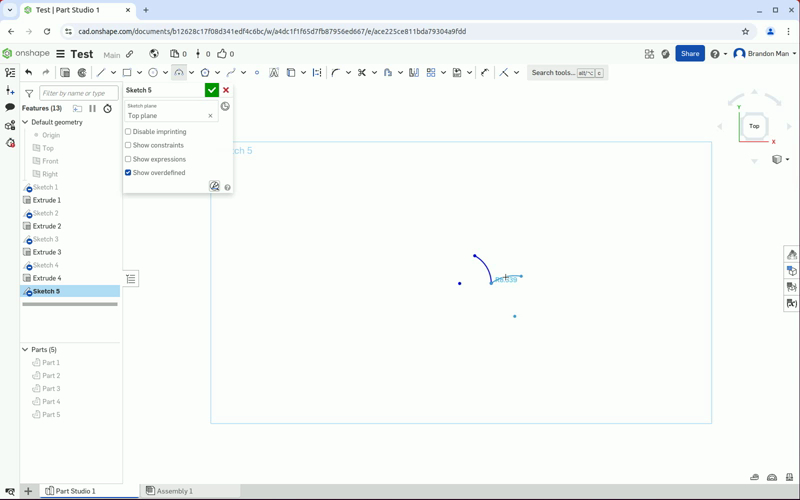
mouse_move(521, 276)
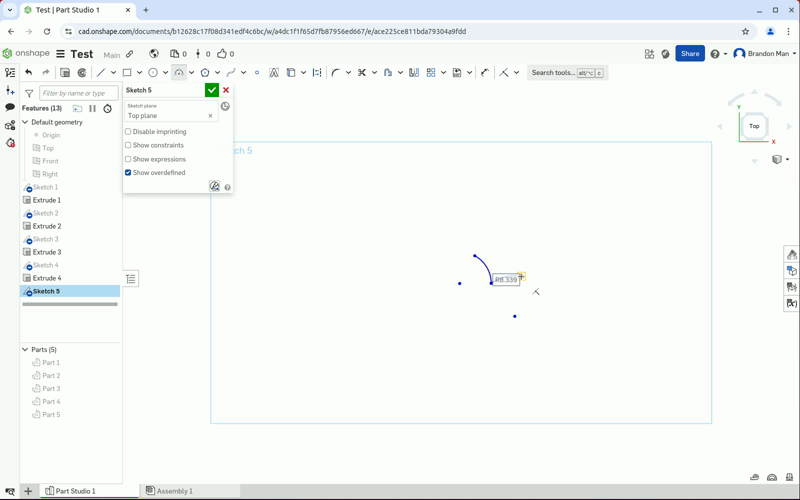
click(521, 276)
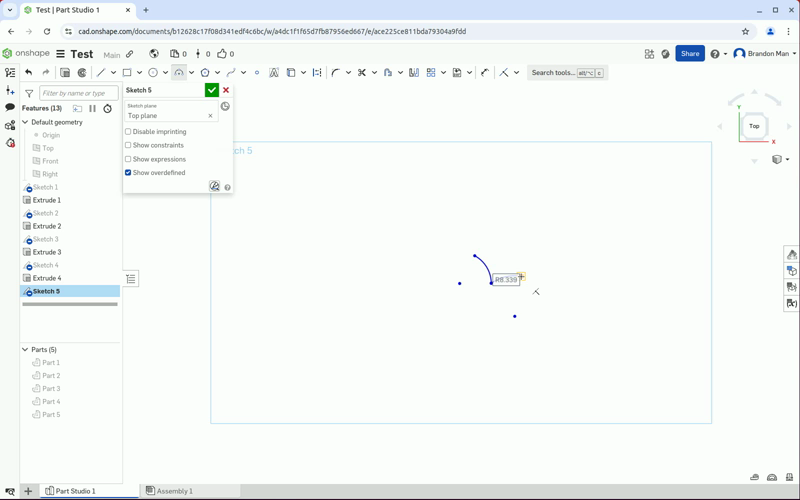
key_down(shift)
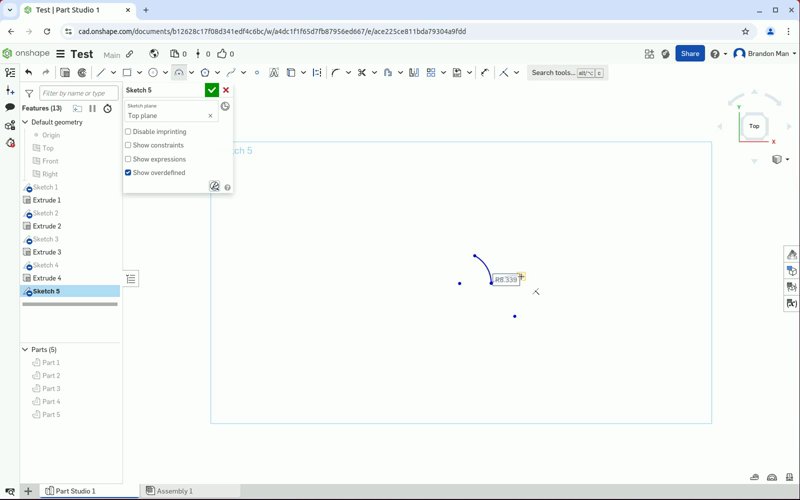
mouse_move(493, 235)
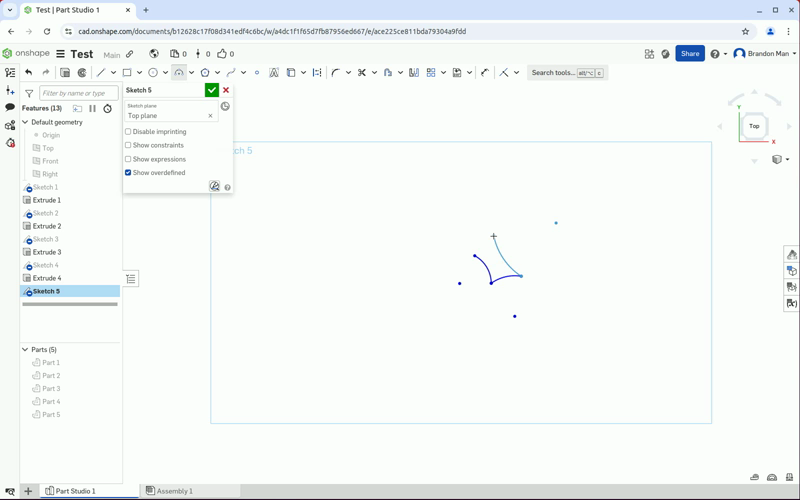
click(493, 235)
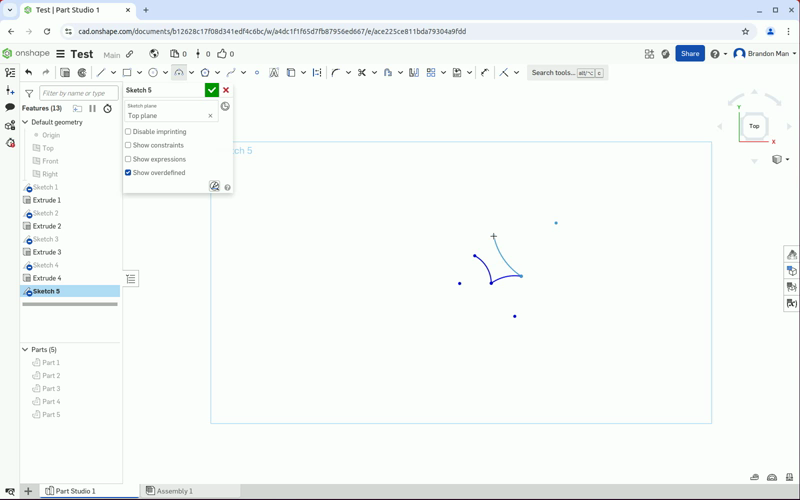
mouse_move(499, 261)
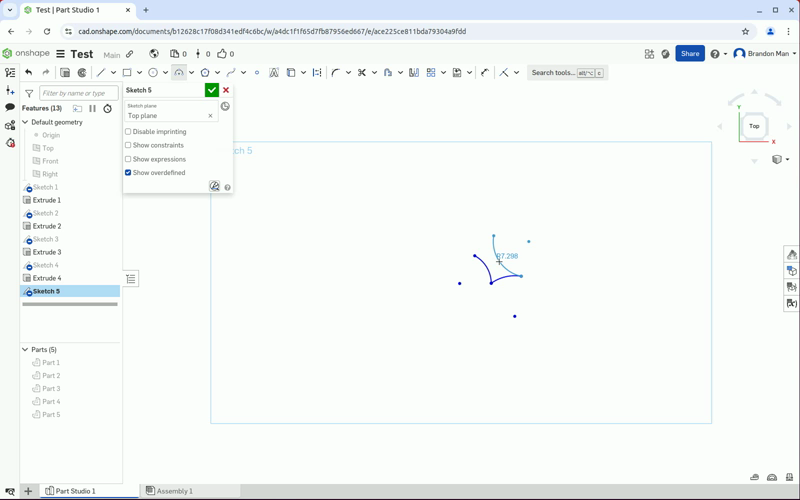
click(499, 261)
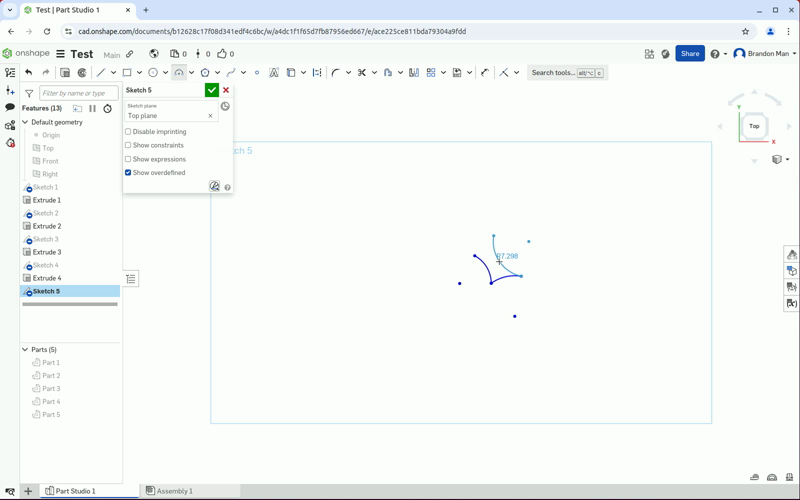
key_up(shift)
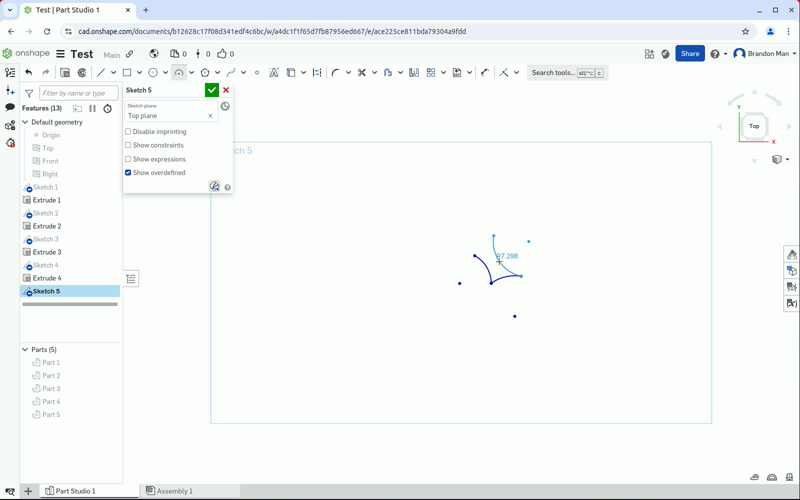
mouse_move(493, 235)
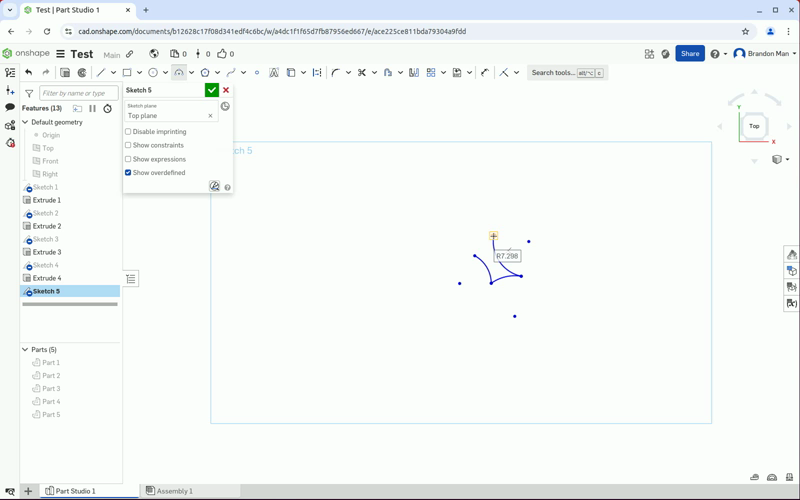
click(493, 235)
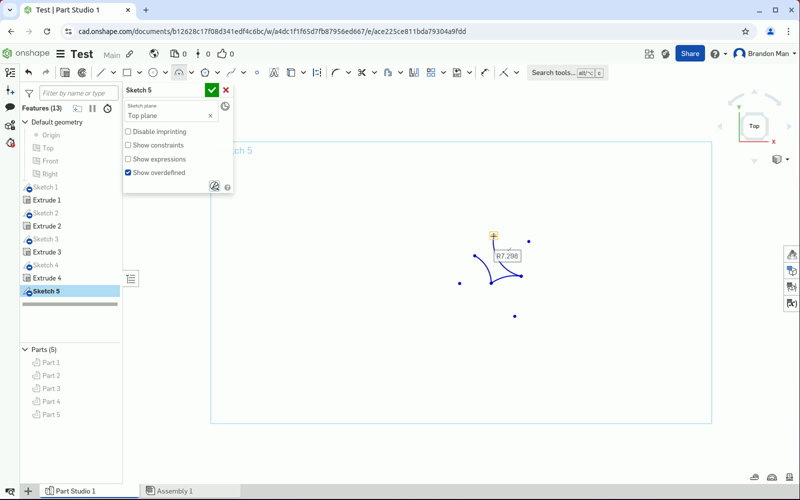
mouse_move(474, 255)
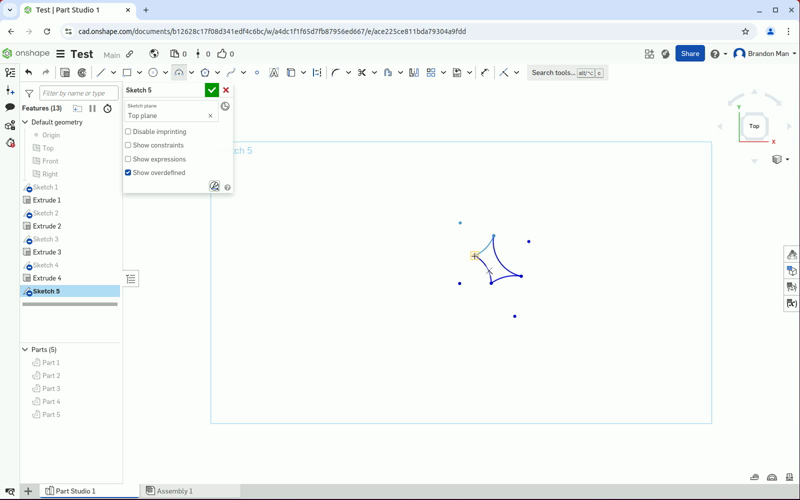
click(474, 255)
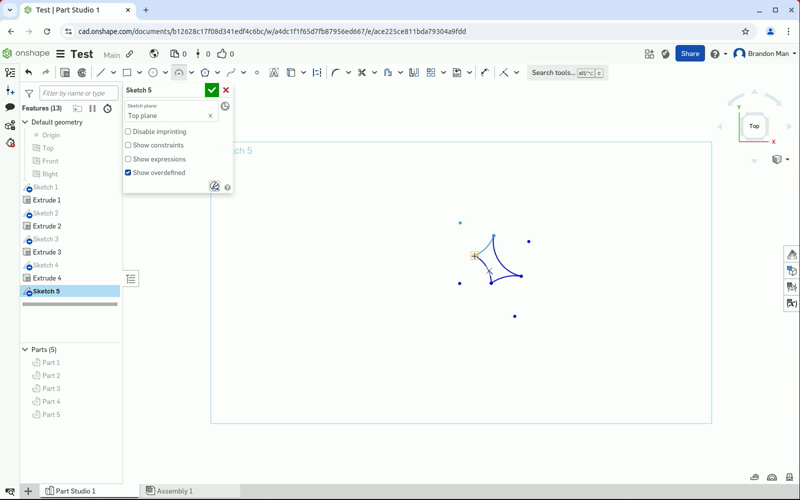
key_down(shift)
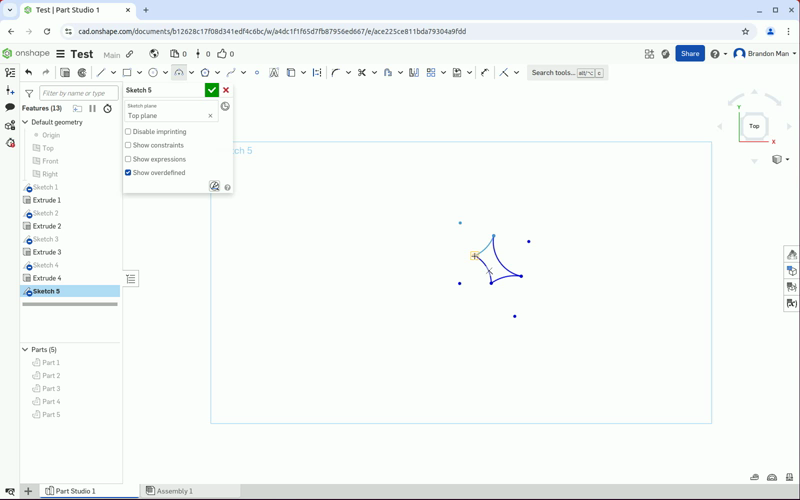
mouse_move(486, 248)
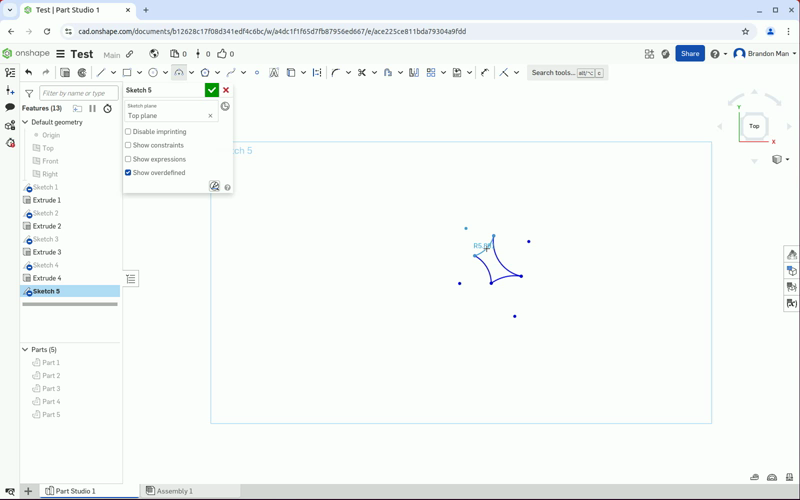
click(486, 248)
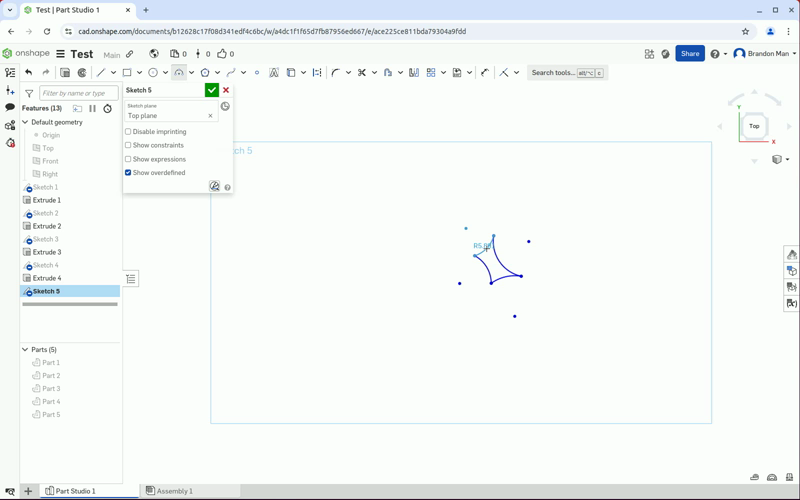
key_up(shift)
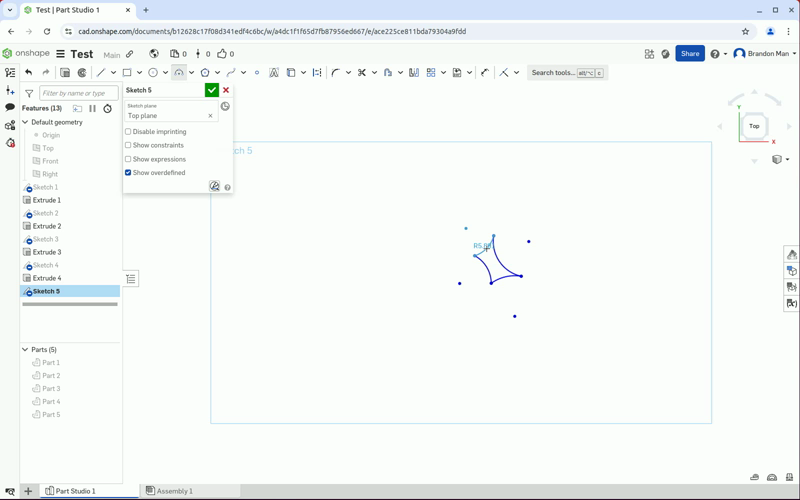
key(esc)
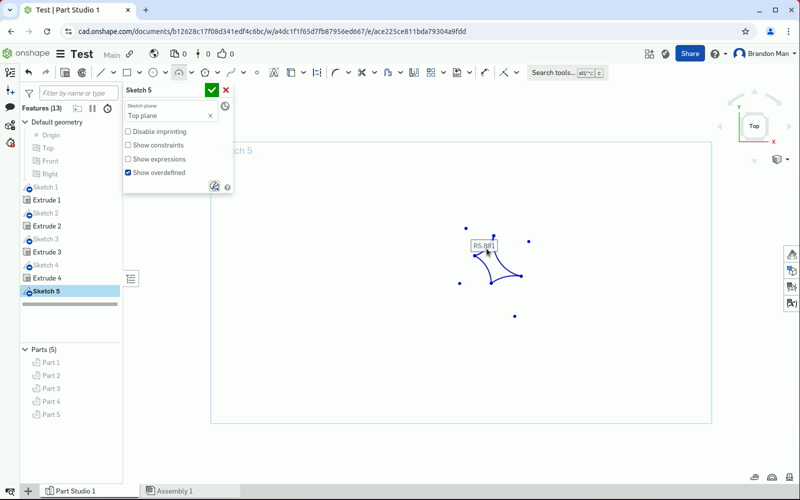
mouse_move(490, 249)
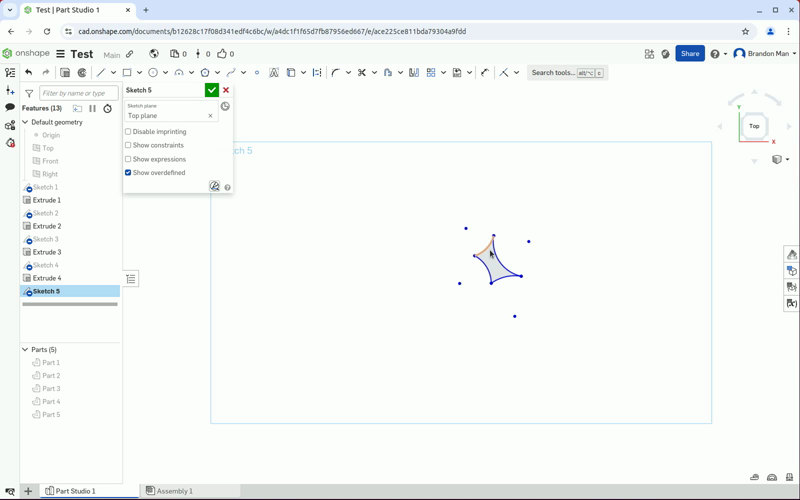
scroll(6)
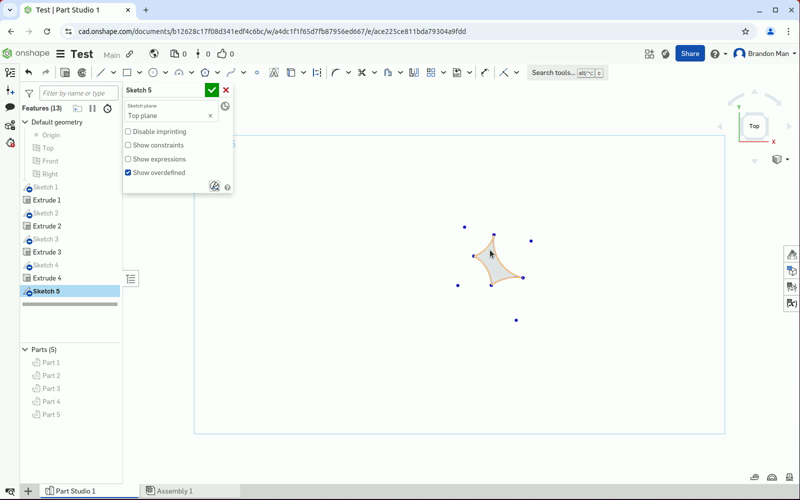
scroll(6)
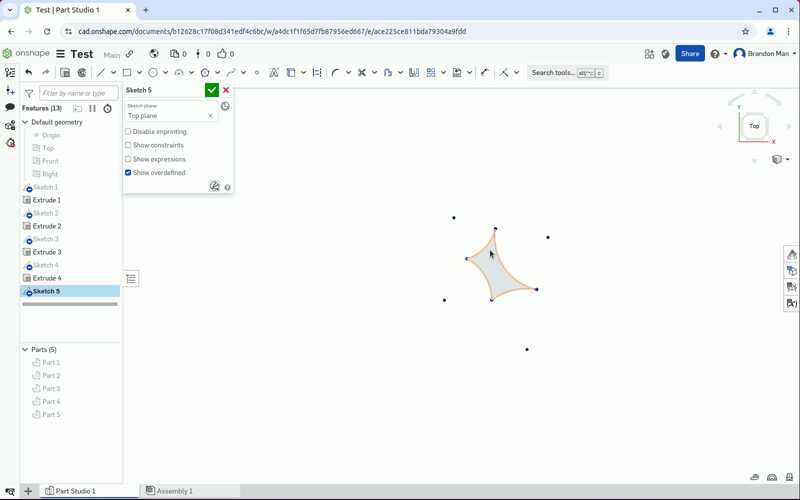
scroll(6)
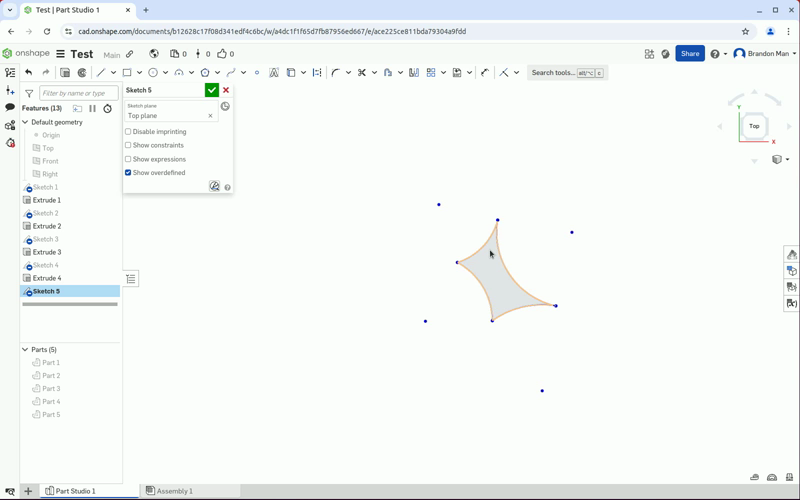
scroll(6)
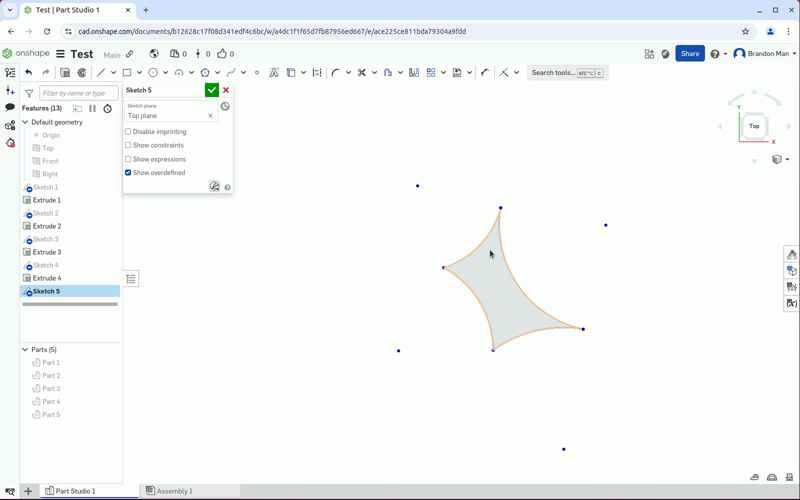
scroll(6)
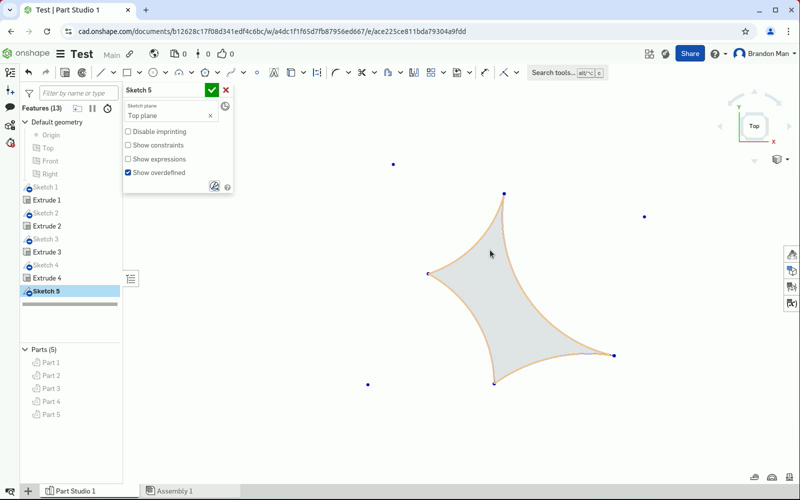
scroll(6)
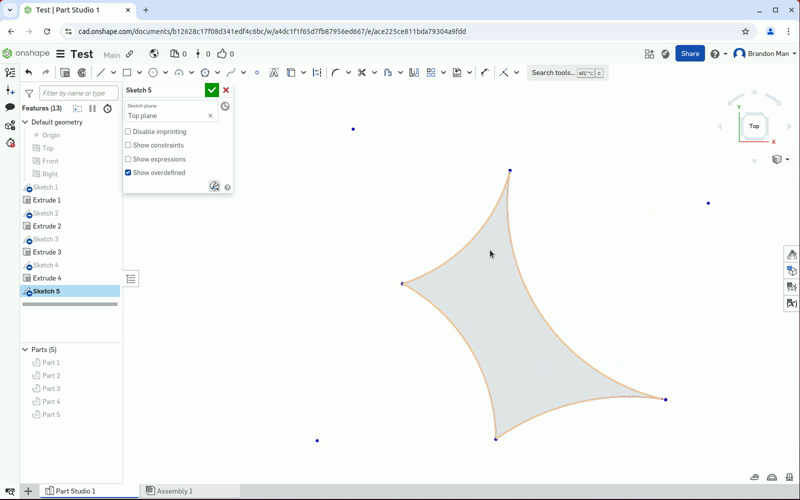
scroll(6)
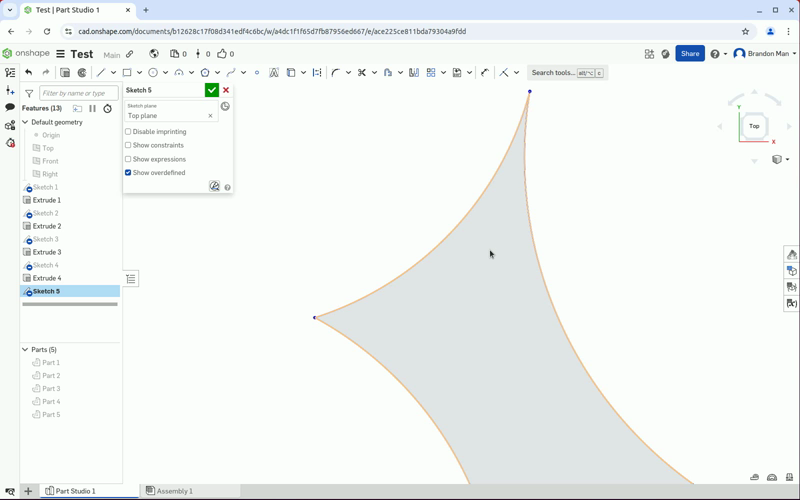
click(490, 249)
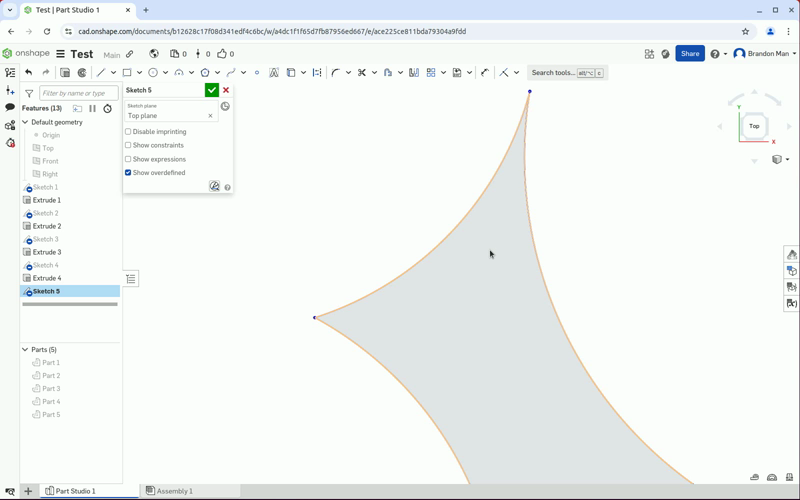
scroll(-6)
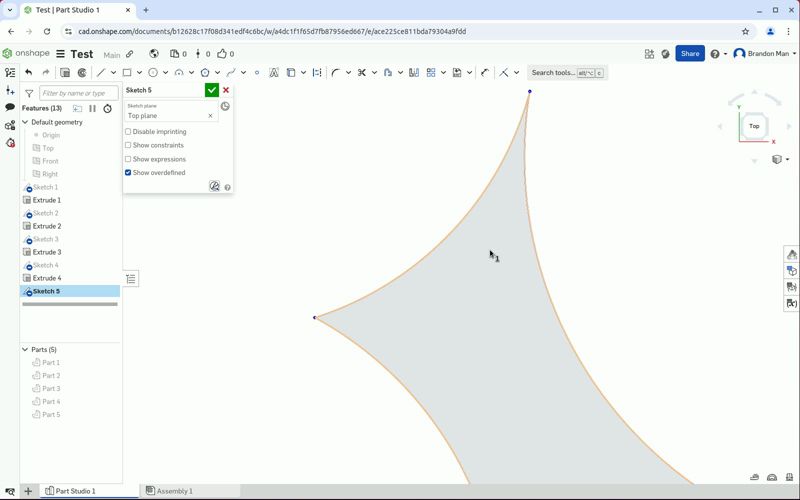
scroll(-6)
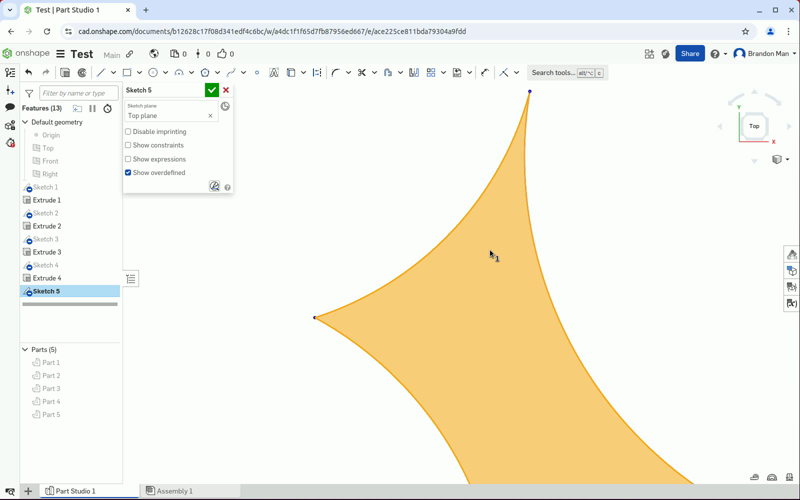
scroll(-6)
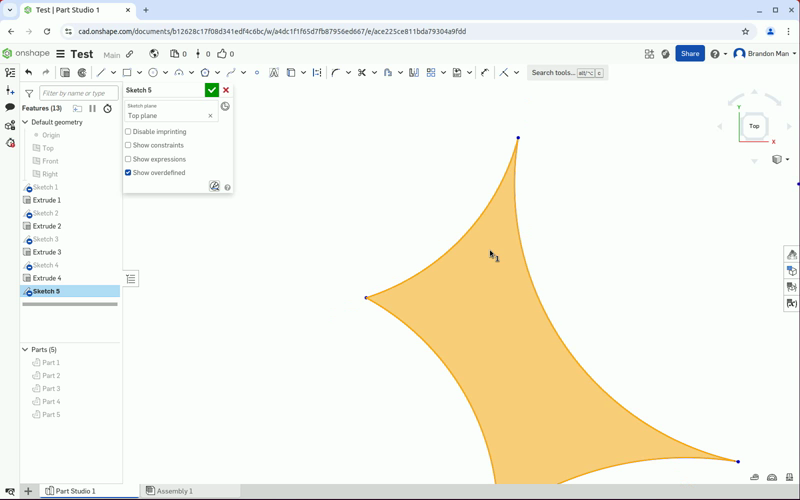
scroll(-6)
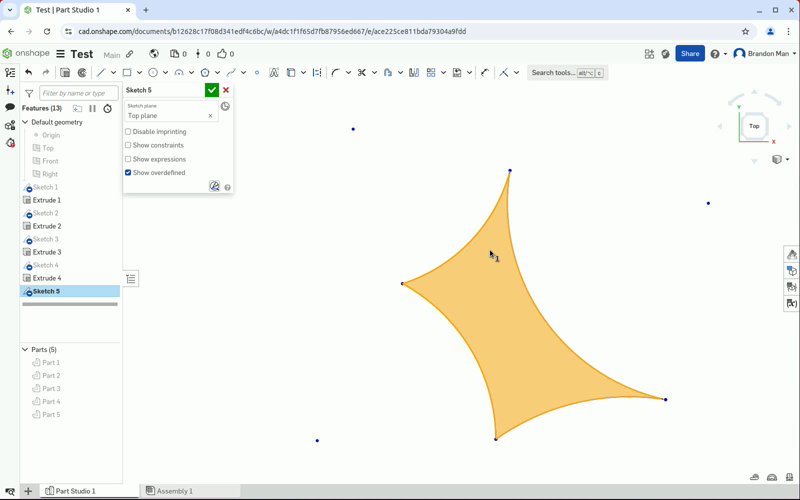
scroll(-6)
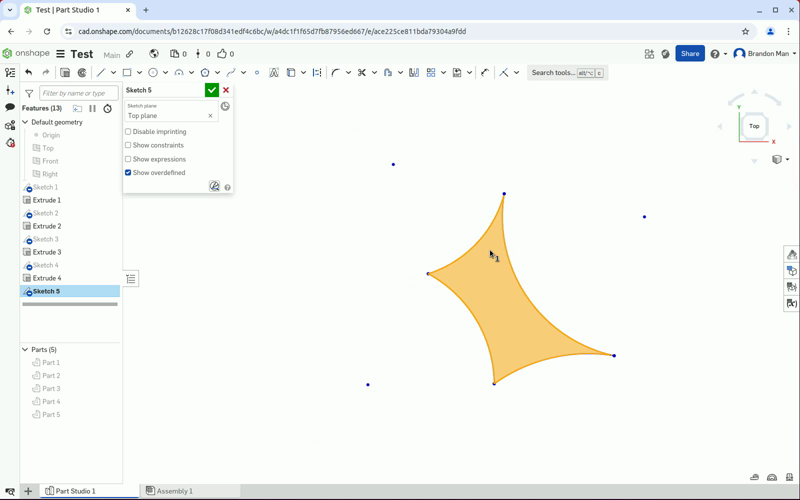
scroll(-6)
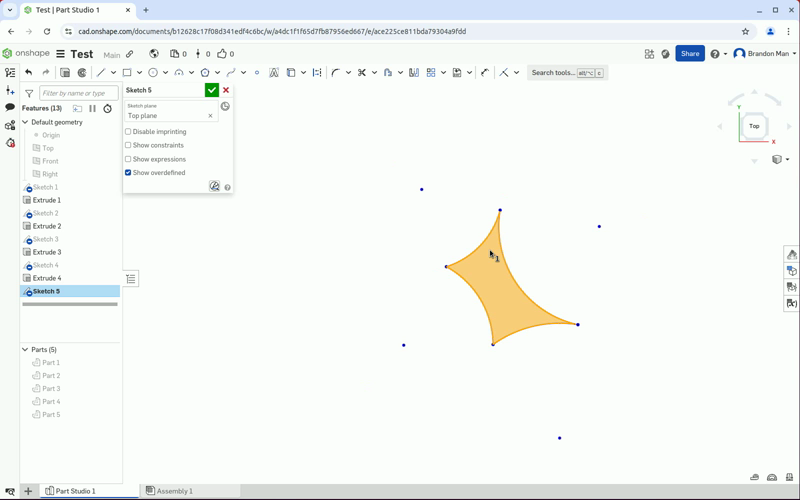
scroll(-6)
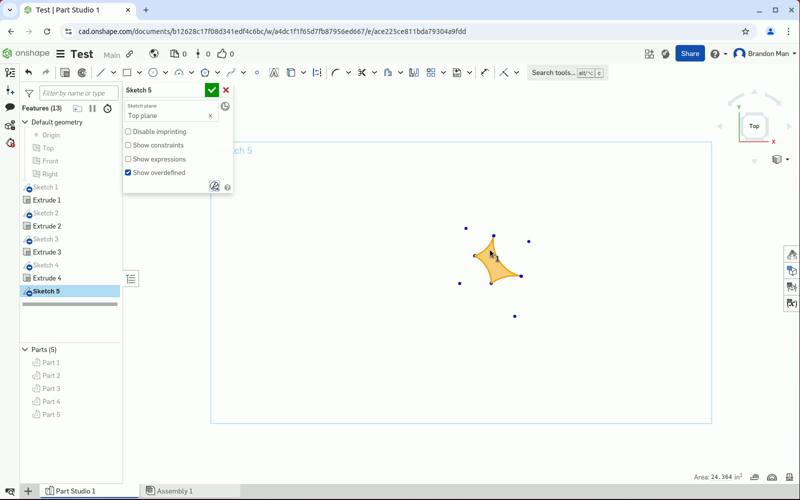
mouse_move(73, 352)
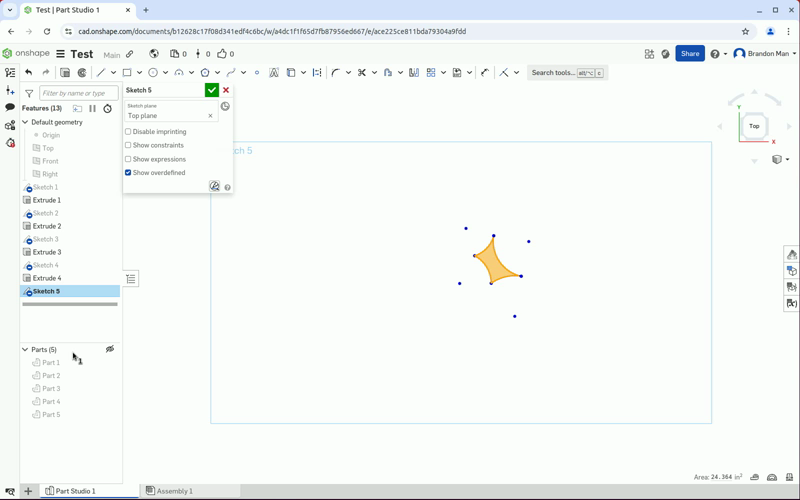
key(shift+y)
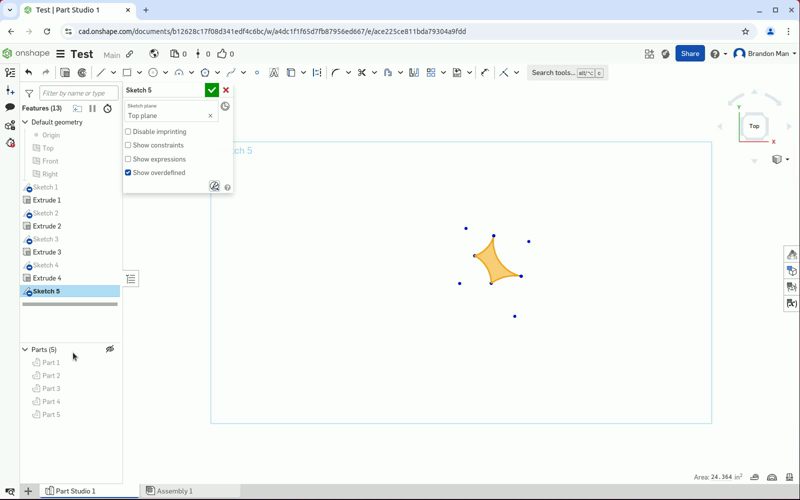
key(shift+e)
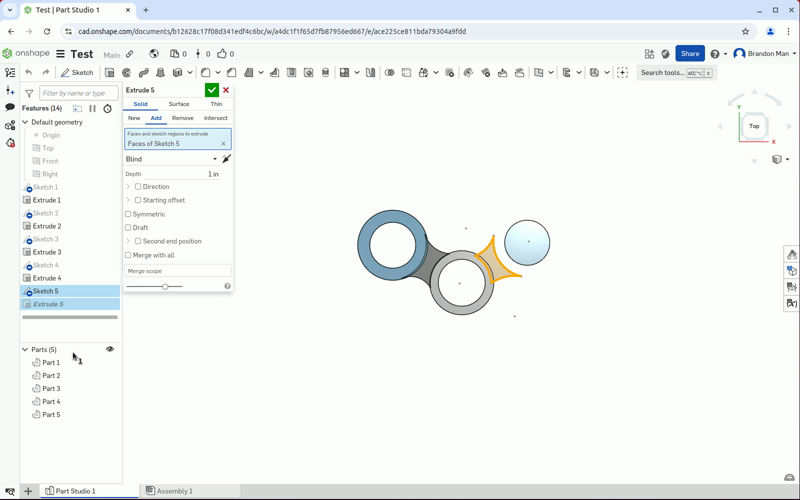
mouse_move(143, 106)
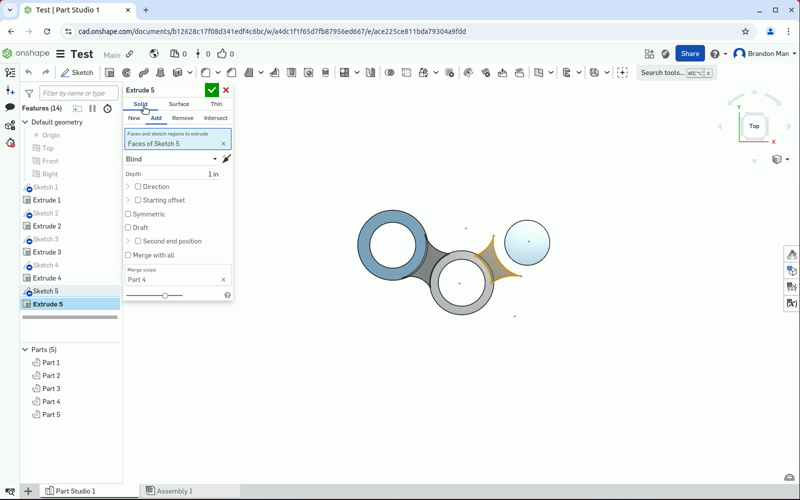
click(143, 106)
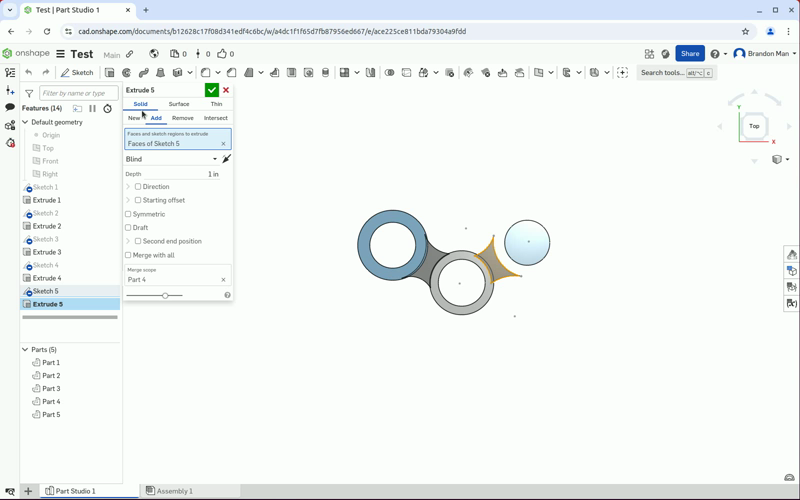
mouse_move(137, 120)
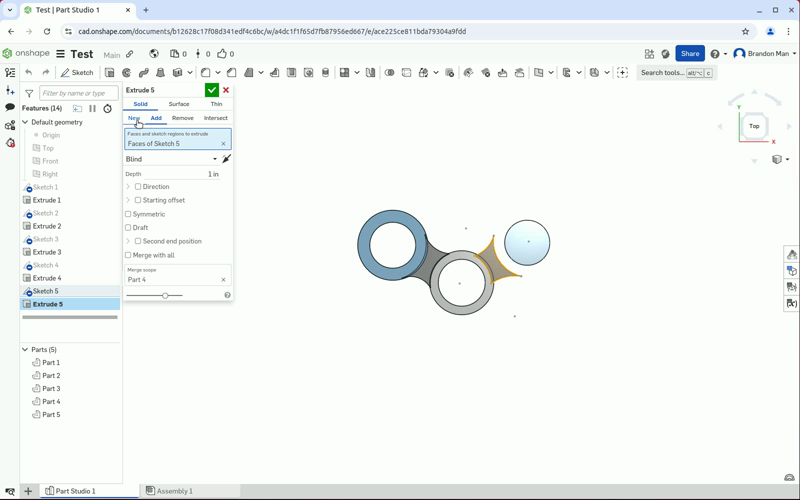
click(137, 120)
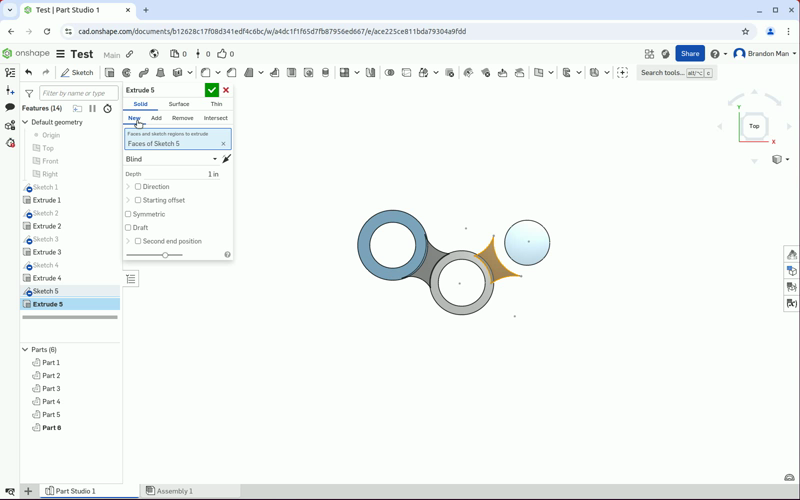
key(tab, 4)
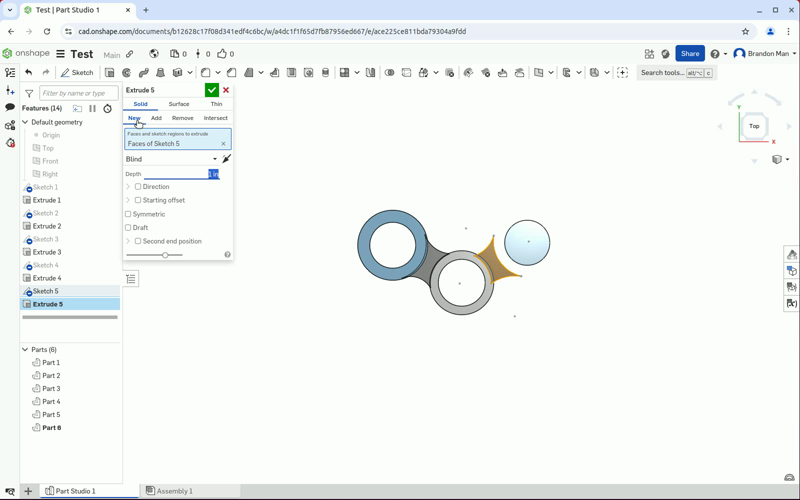
text(2.648)
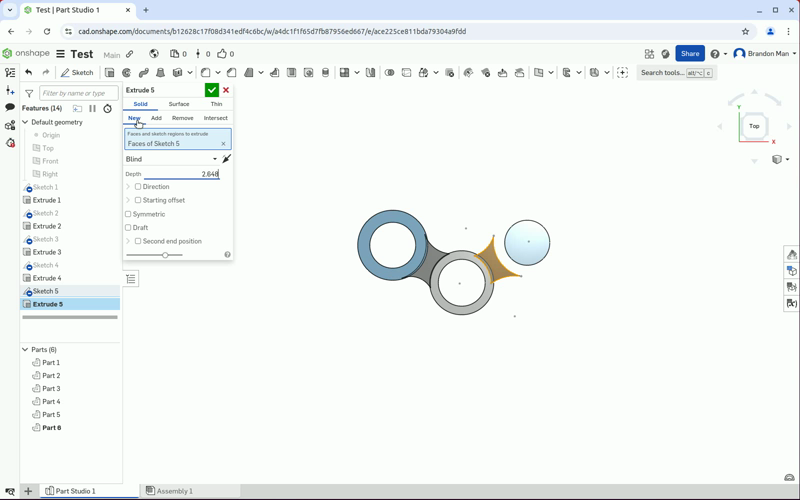
key(enter)
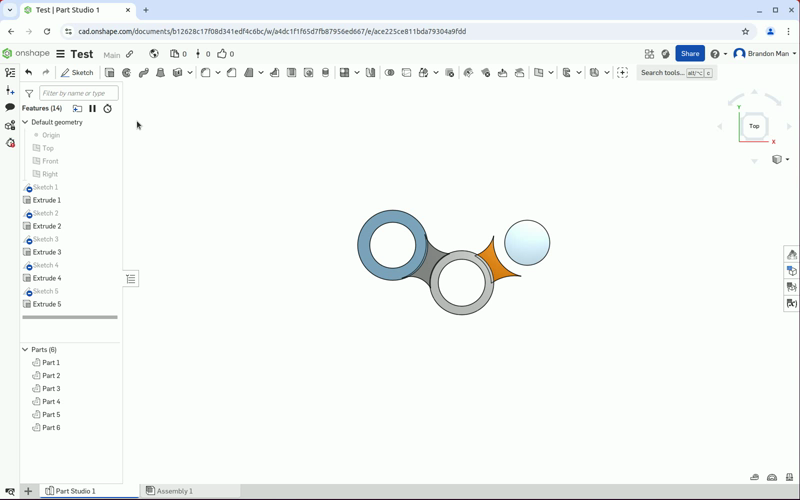
key(shift+h)
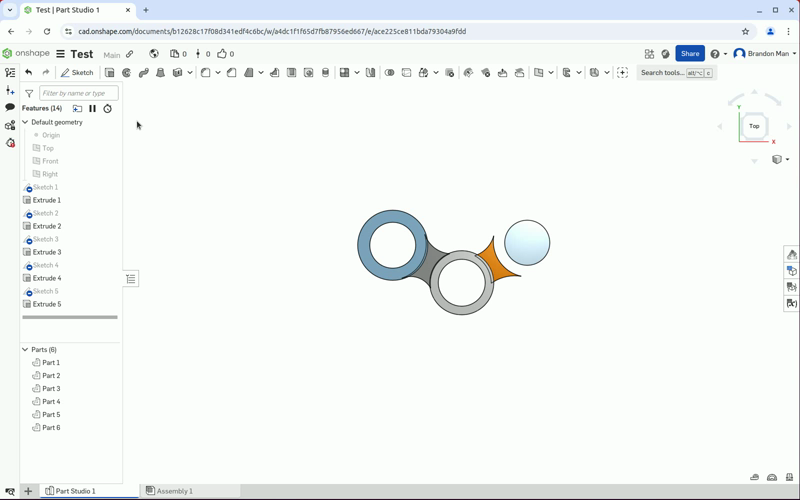
key(shift+h)
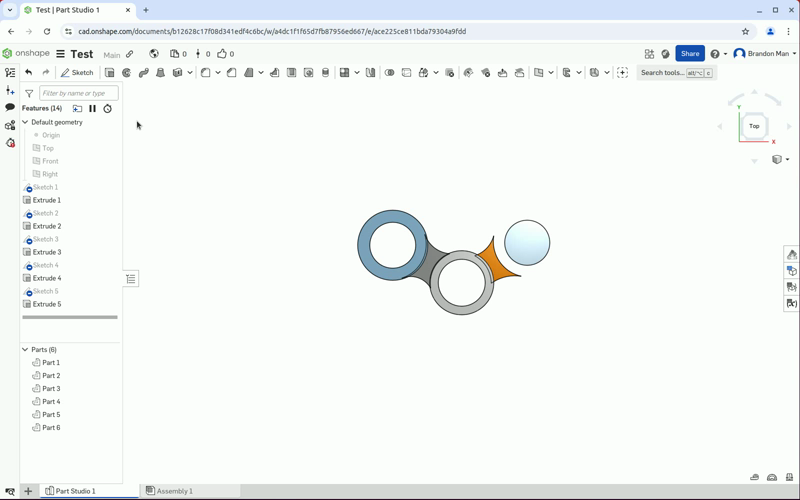
mouse_move(73, 189)
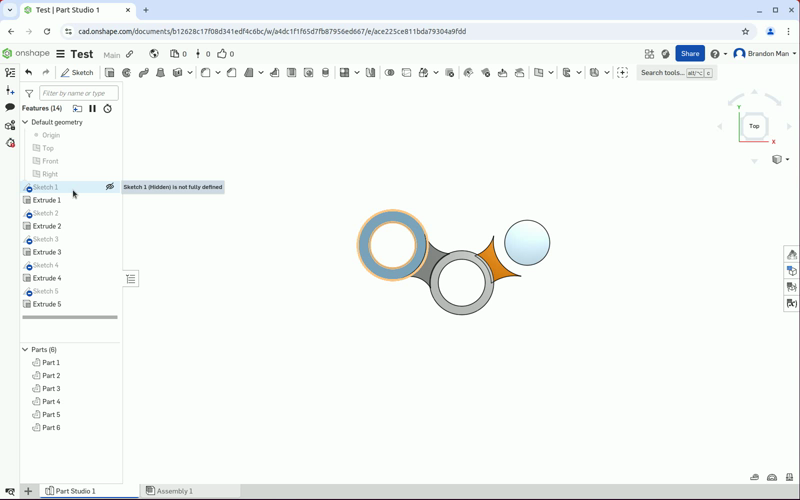
click(73, 189)
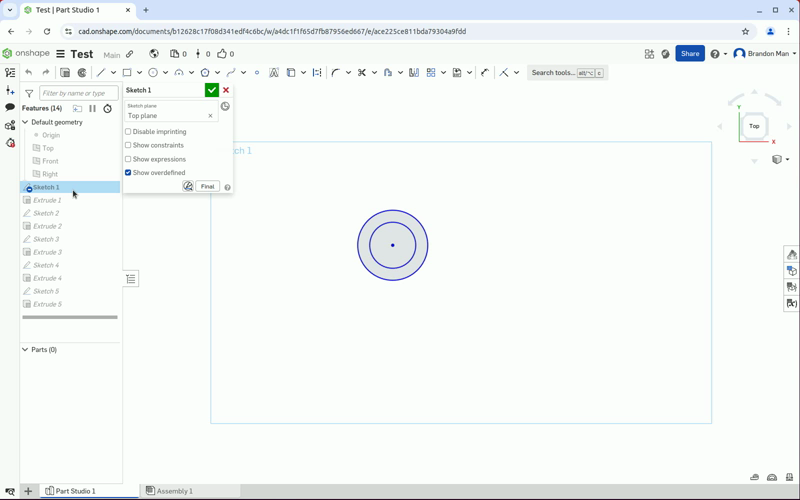
mouse_move(229, 92)
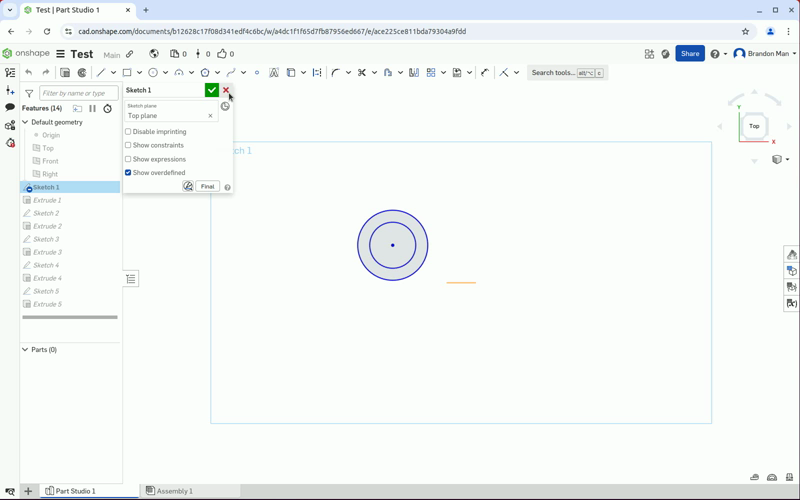
click(229, 92)
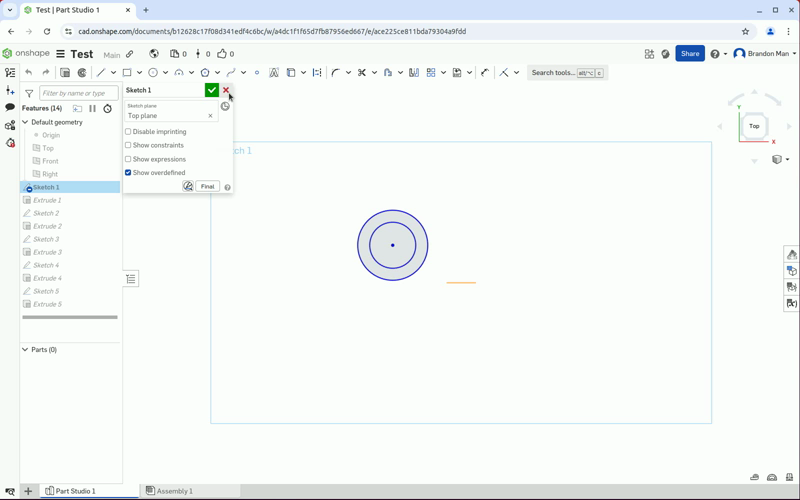
key(shift+s)
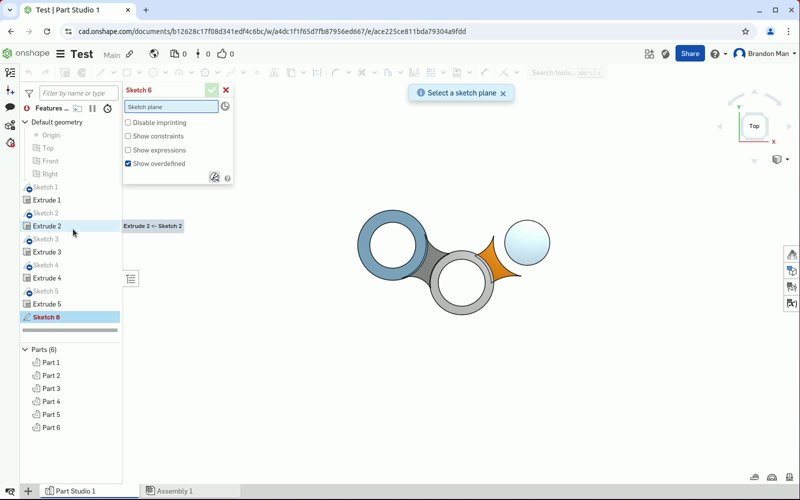
scroll(3)
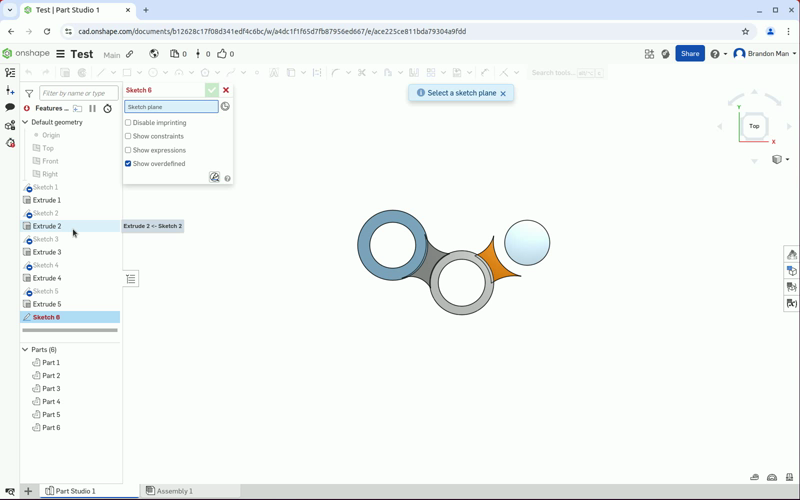
mouse_move(73, 150)
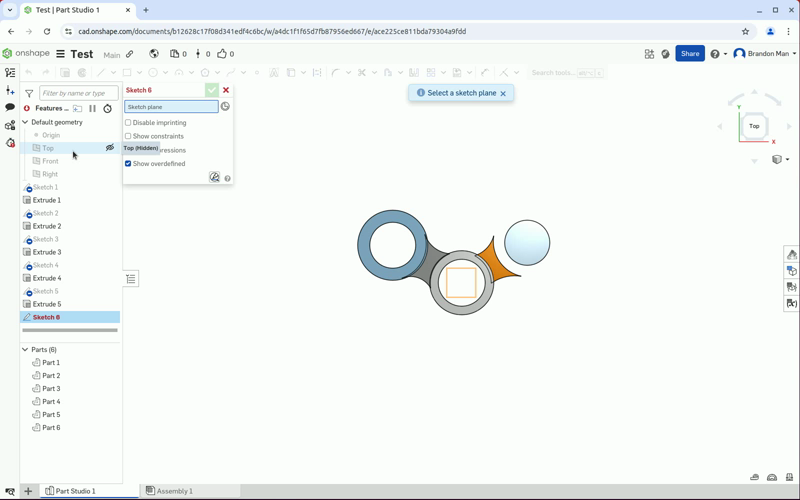
click(73, 150)
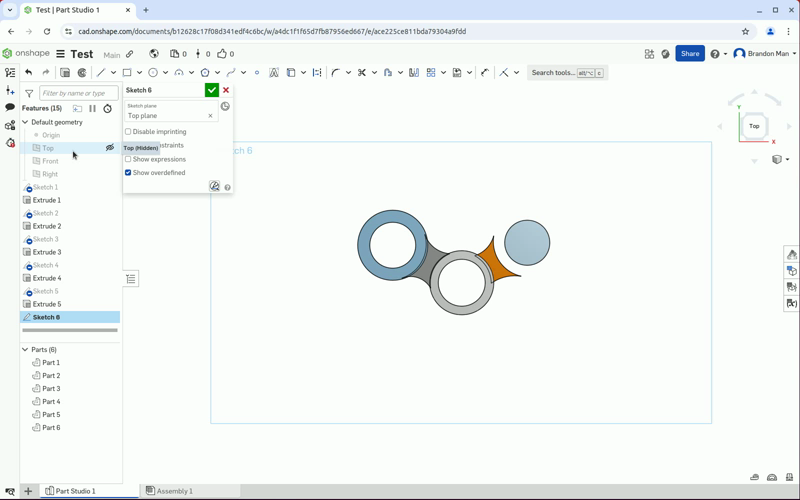
mouse_move(73, 352)
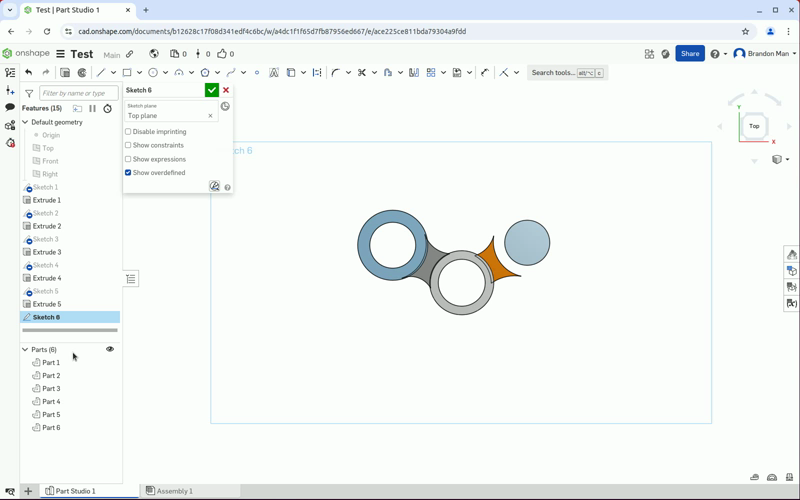
key(y)
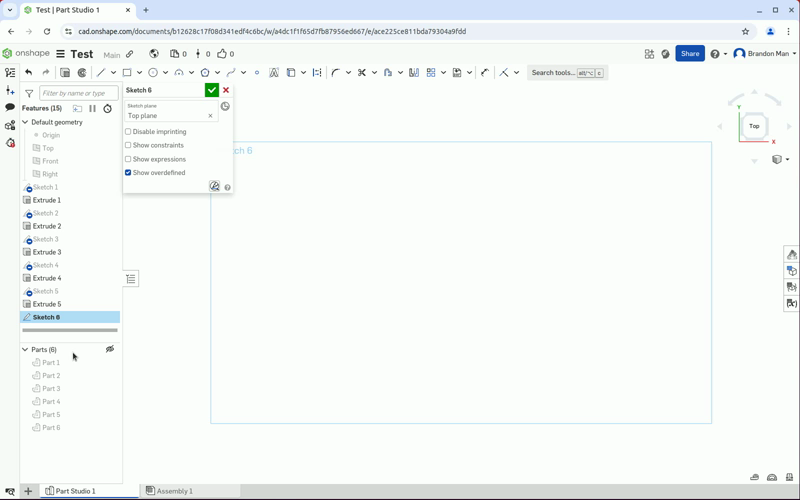
key(a)
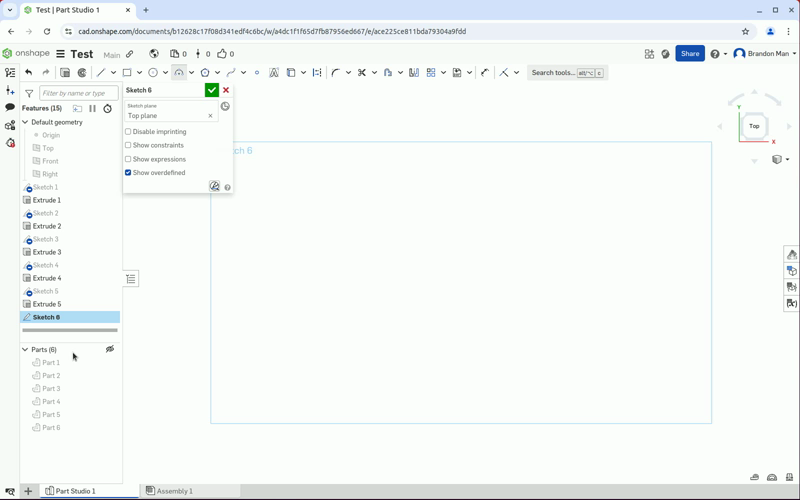
key_down(shift)
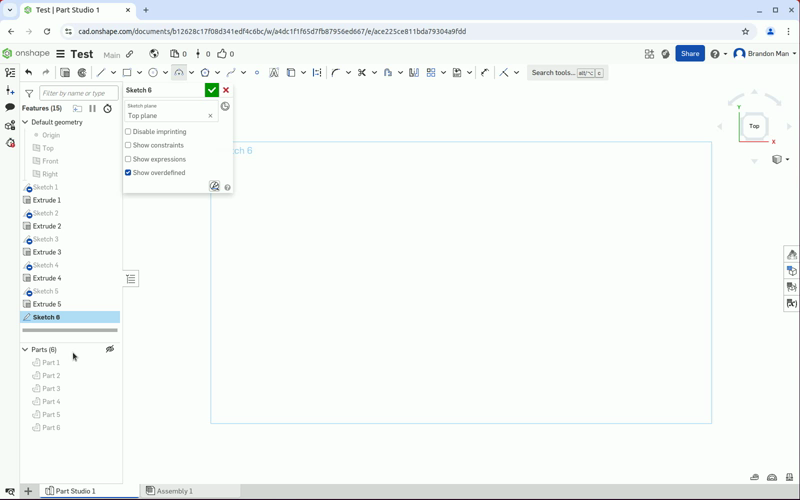
mouse_move(440, 335)
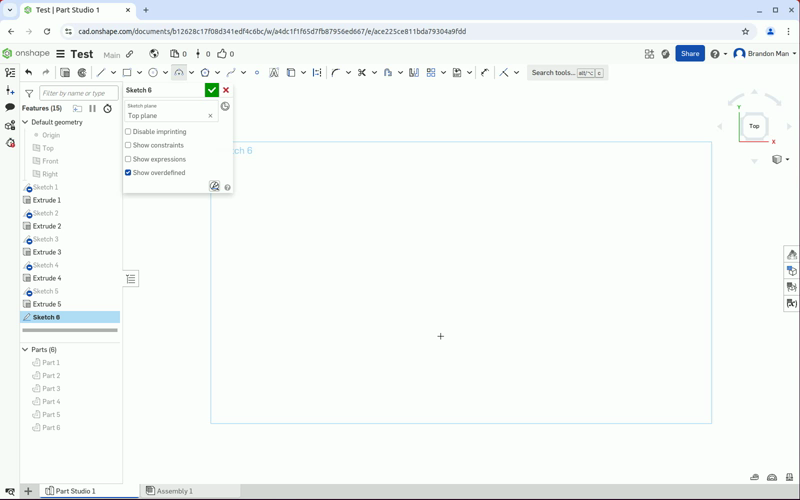
click(440, 335)
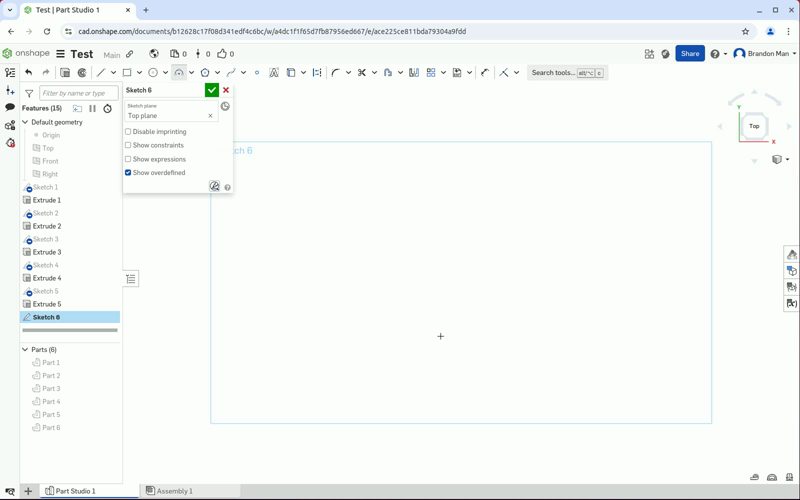
key_up(shift)
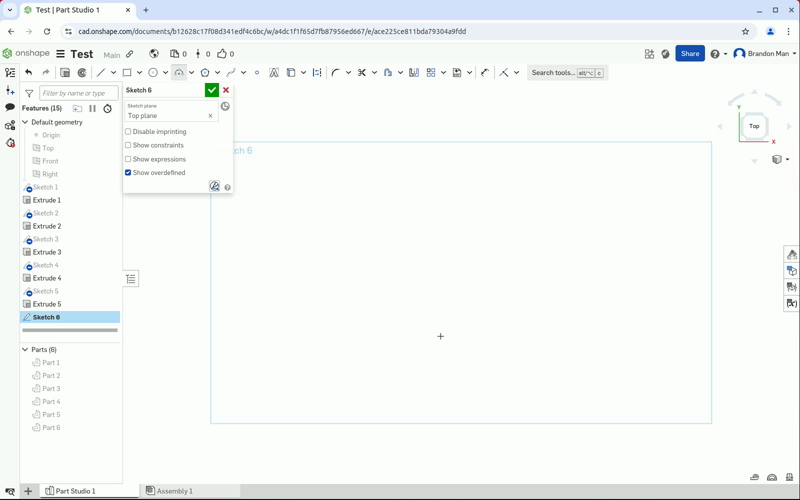
key_down(shift)
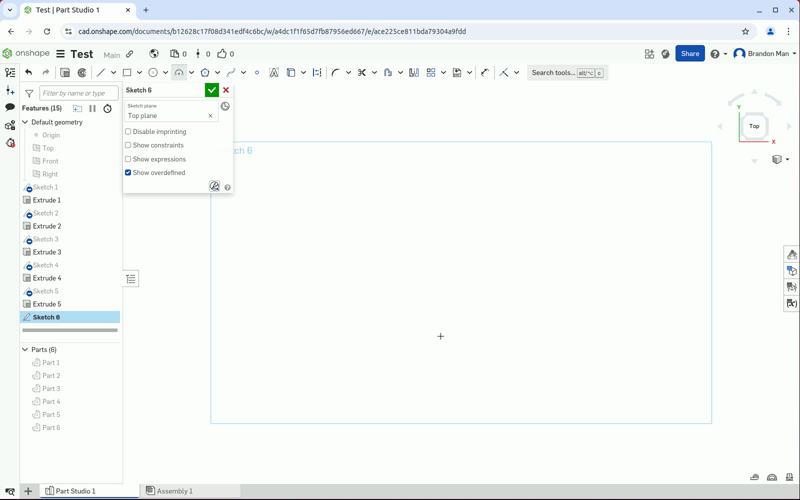
mouse_move(488, 337)
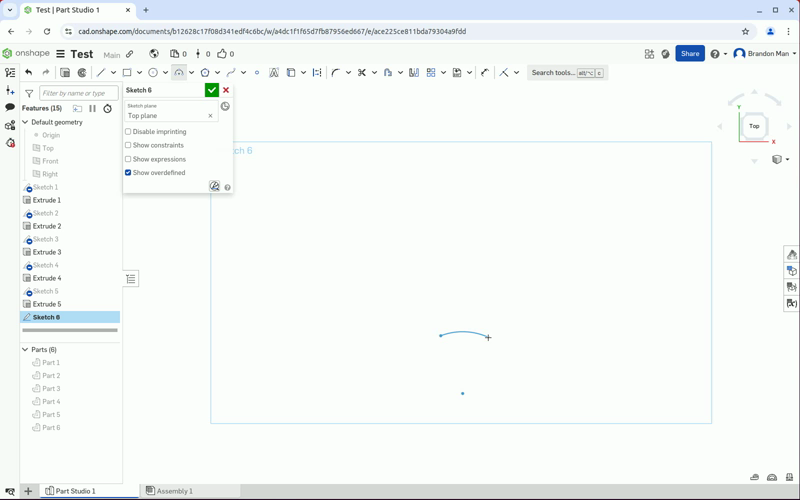
click(488, 337)
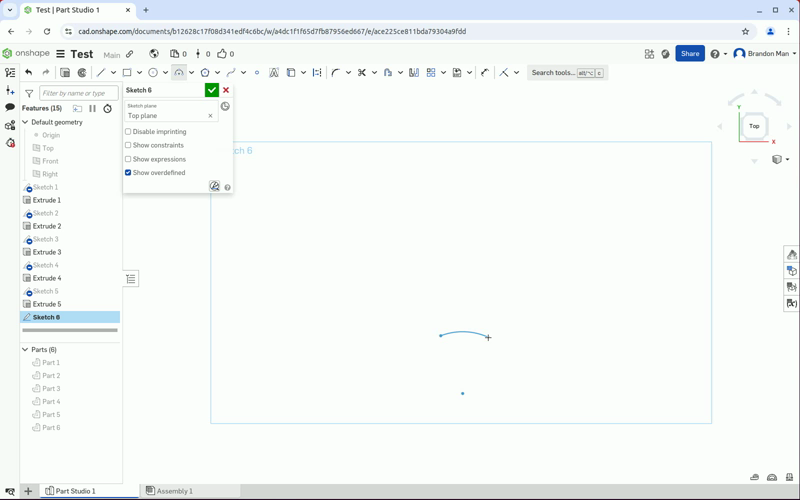
mouse_move(464, 327)
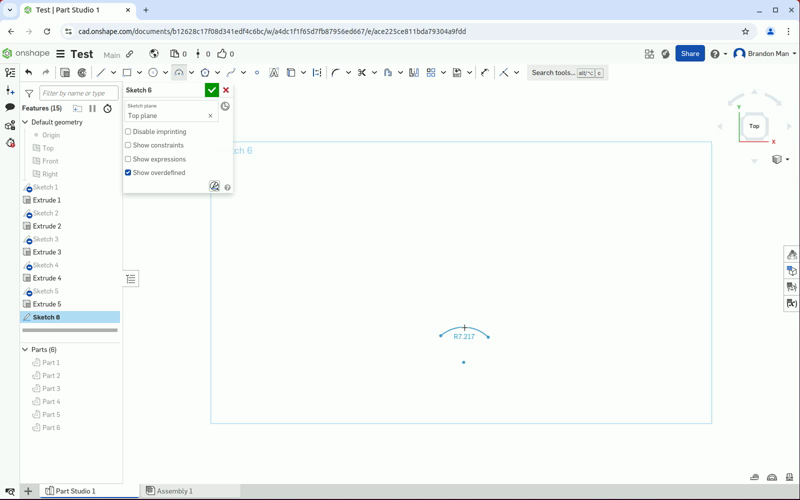
click(464, 327)
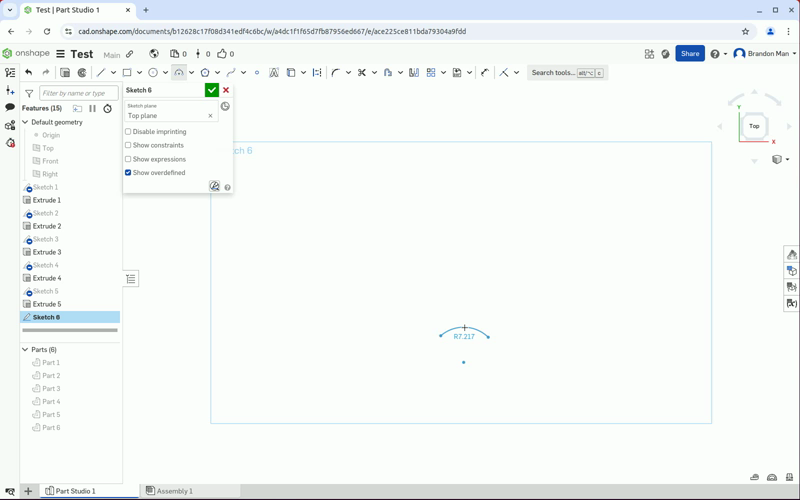
key_up(shift)
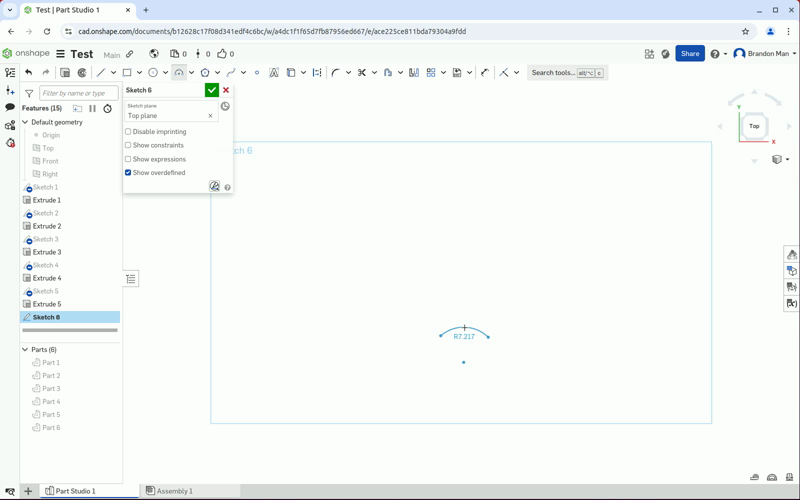
mouse_move(488, 337)
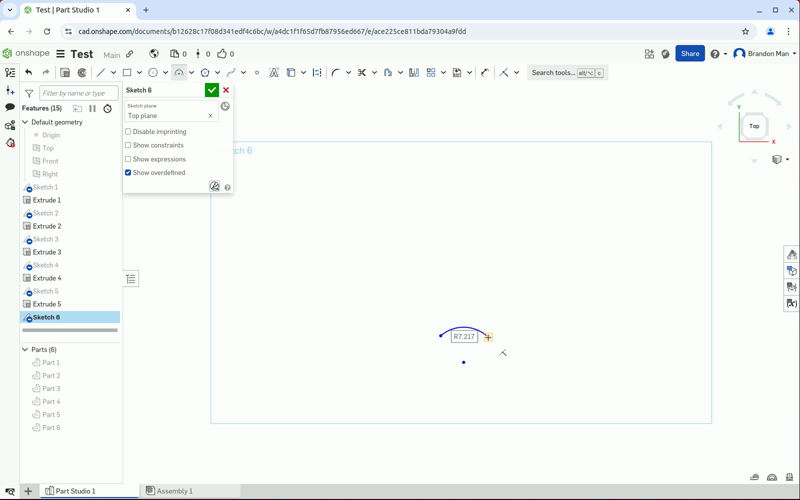
click(488, 337)
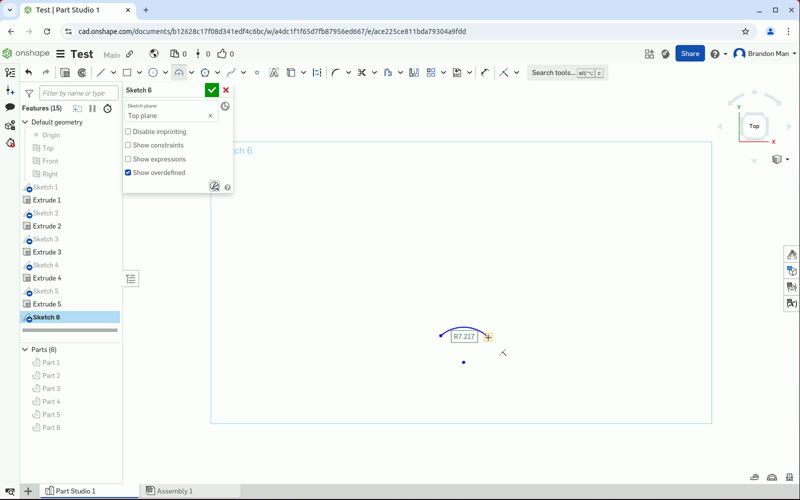
key_down(shift)
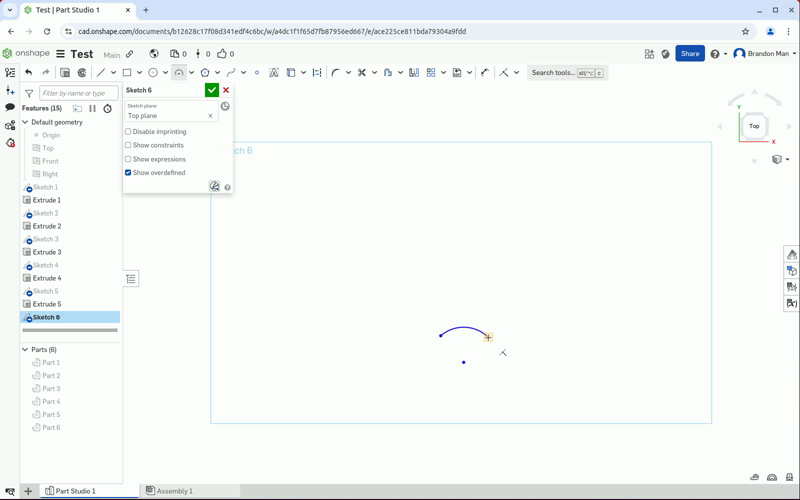
mouse_move(479, 308)
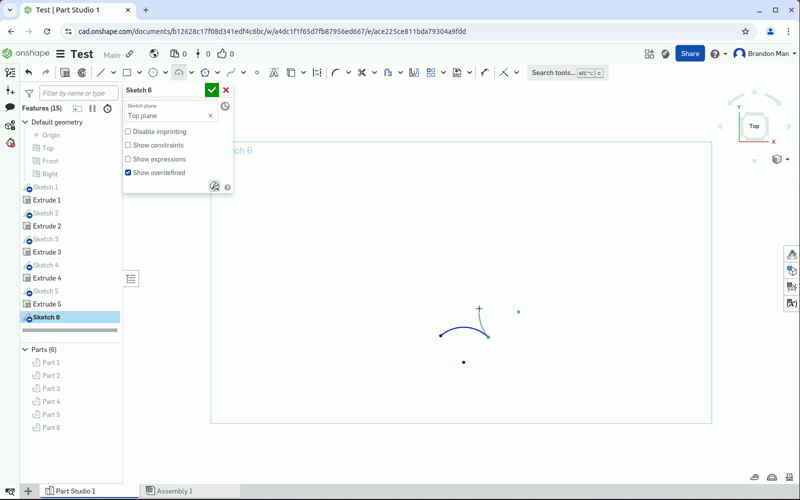
click(479, 308)
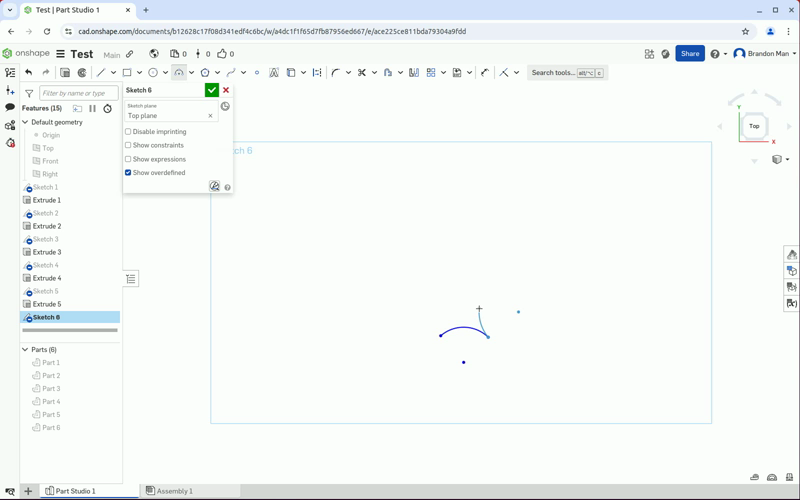
mouse_move(481, 323)
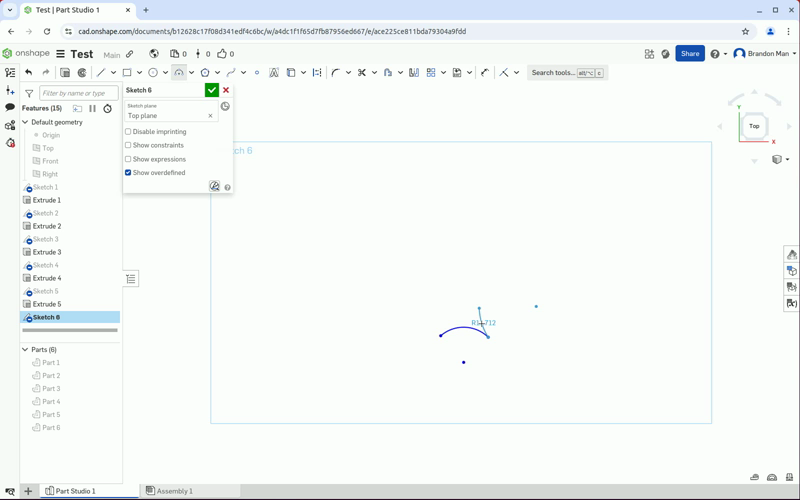
click(481, 323)
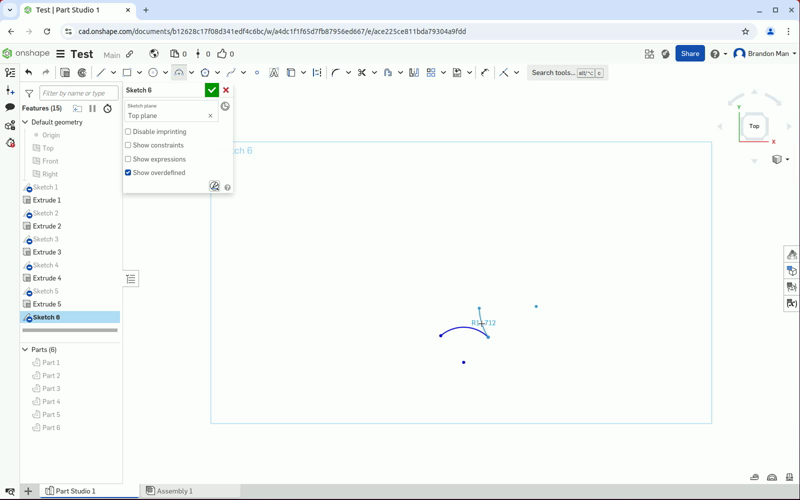
key_up(shift)
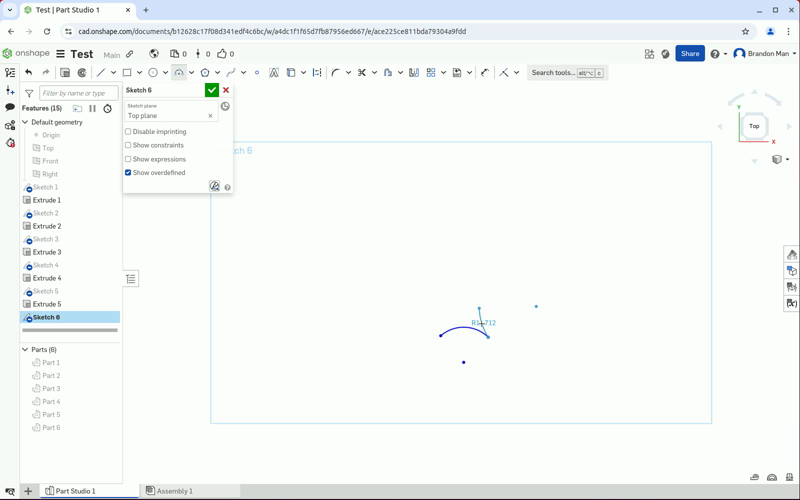
mouse_move(479, 308)
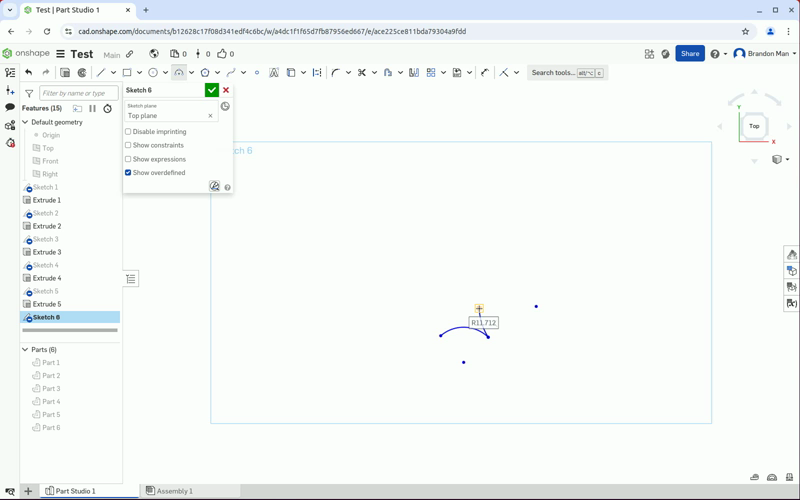
click(479, 308)
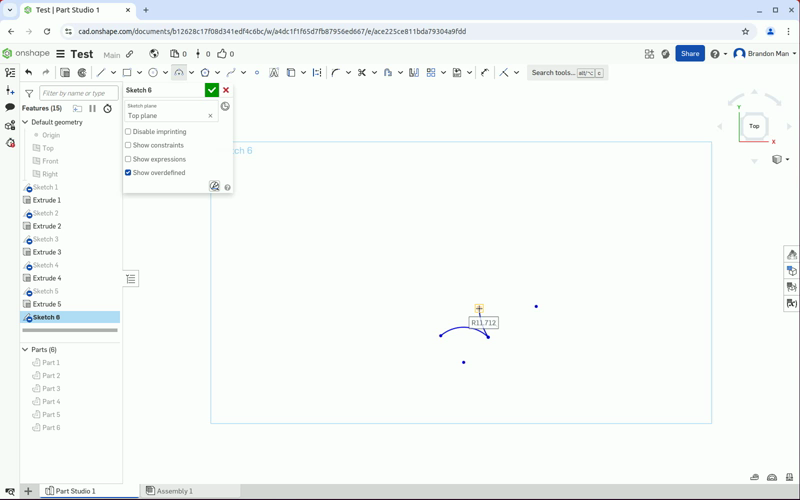
key_down(shift)
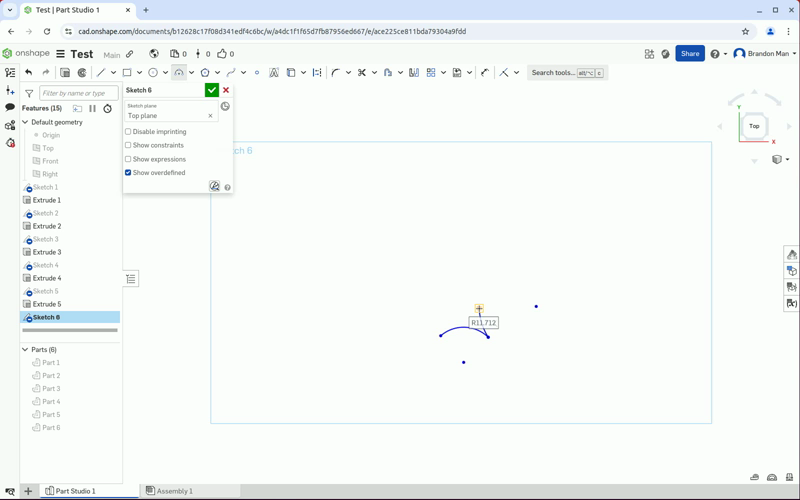
mouse_move(446, 309)
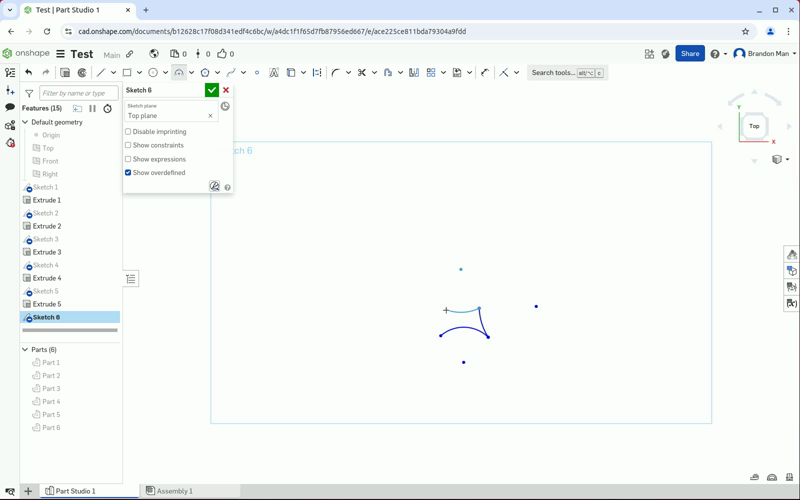
click(446, 309)
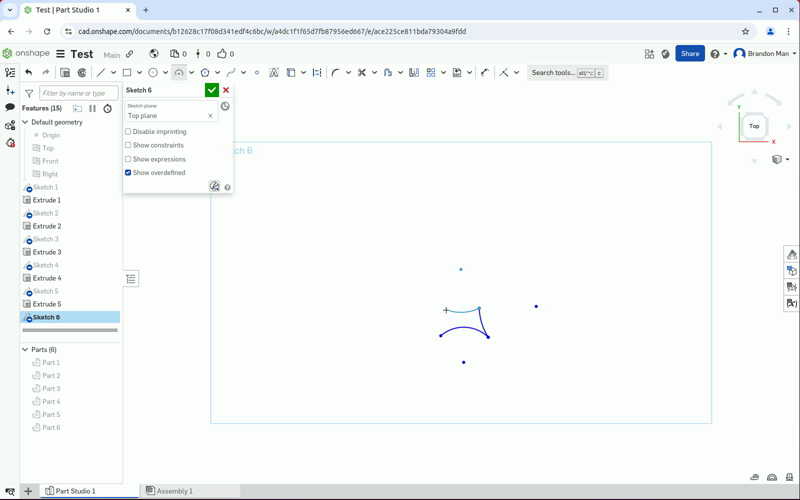
mouse_move(463, 313)
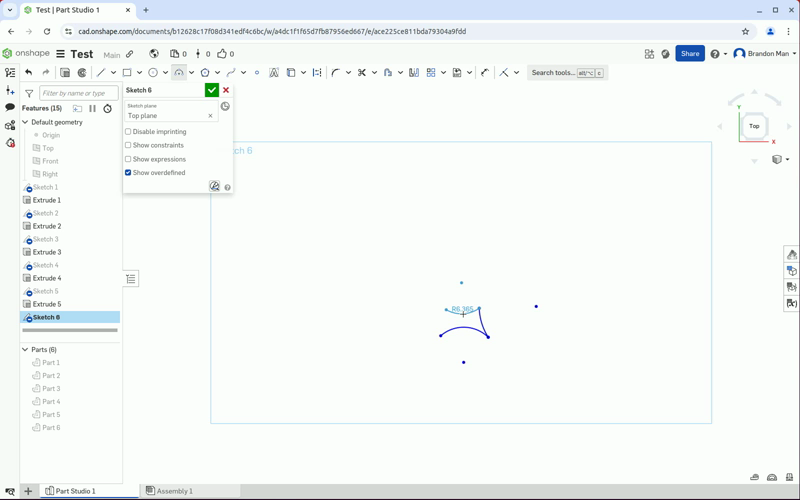
click(463, 313)
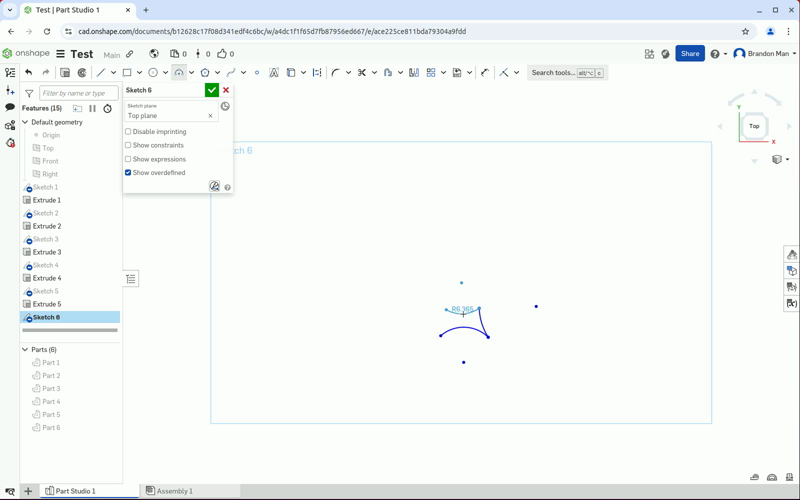
key_up(shift)
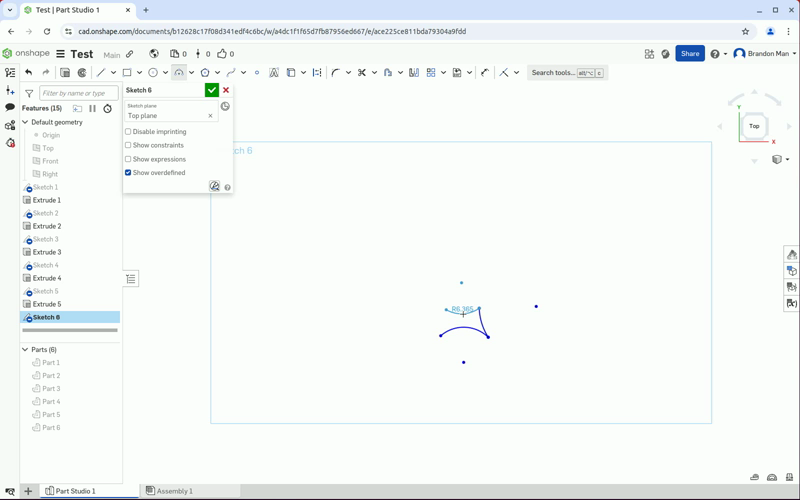
mouse_move(446, 309)
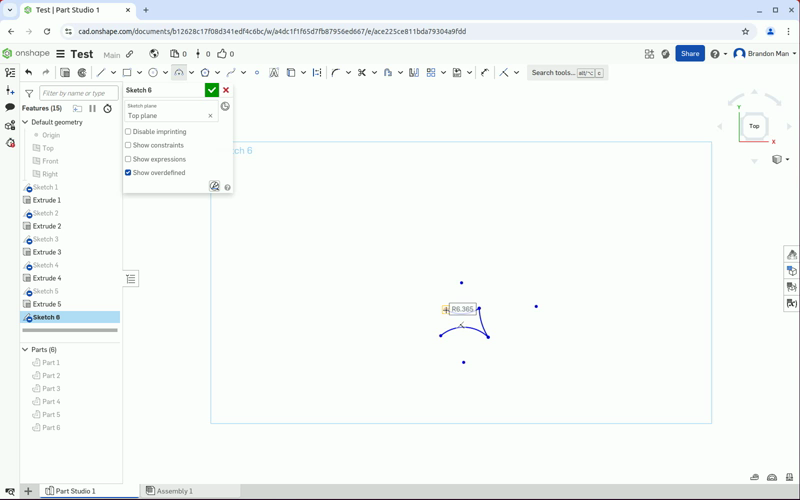
click(446, 309)
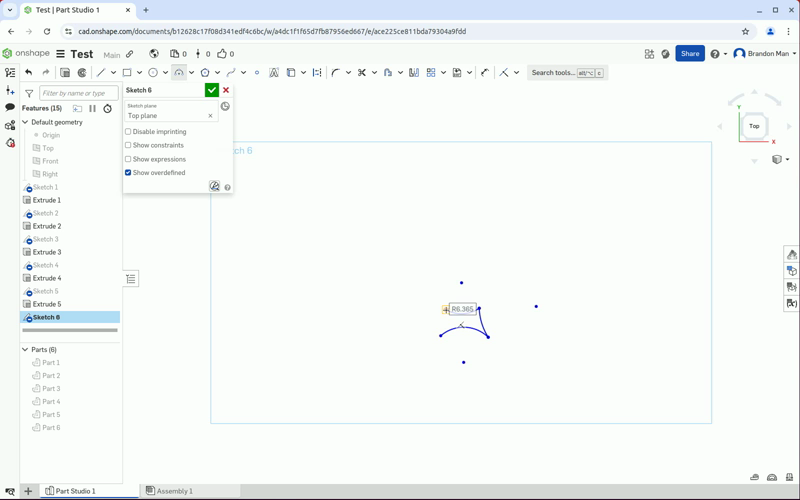
mouse_move(440, 335)
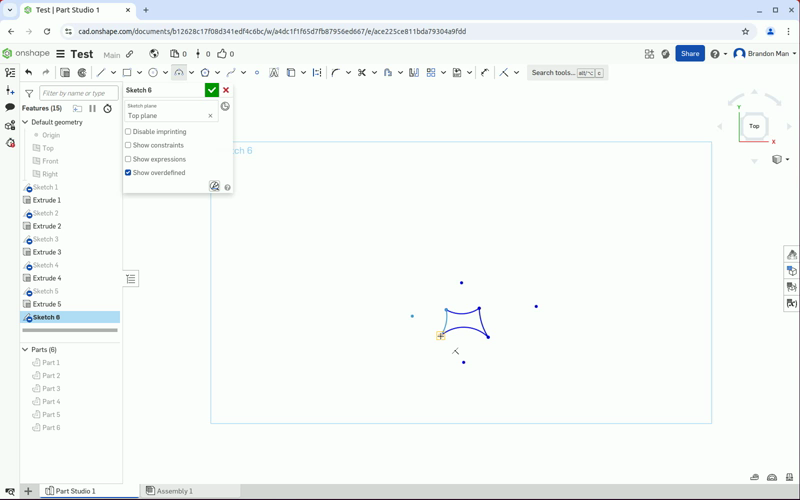
click(440, 335)
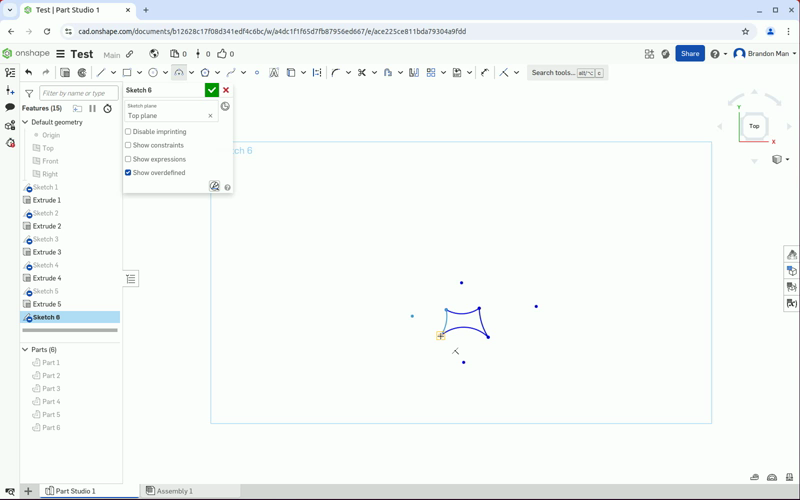
key_down(shift)
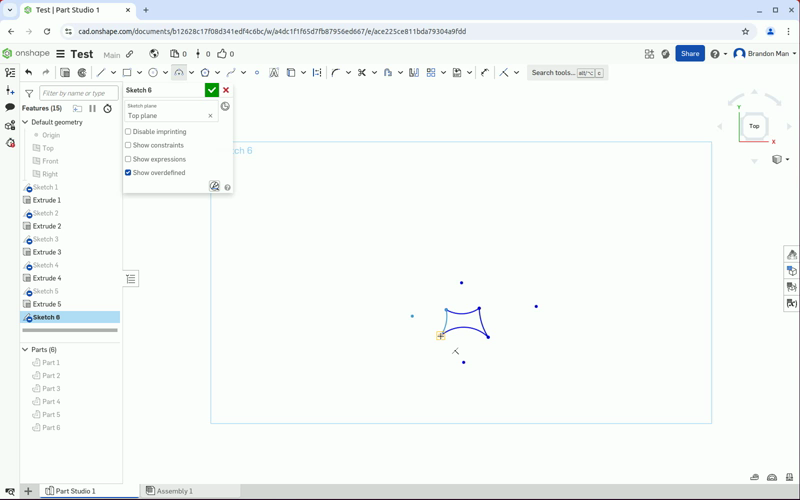
mouse_move(447, 323)
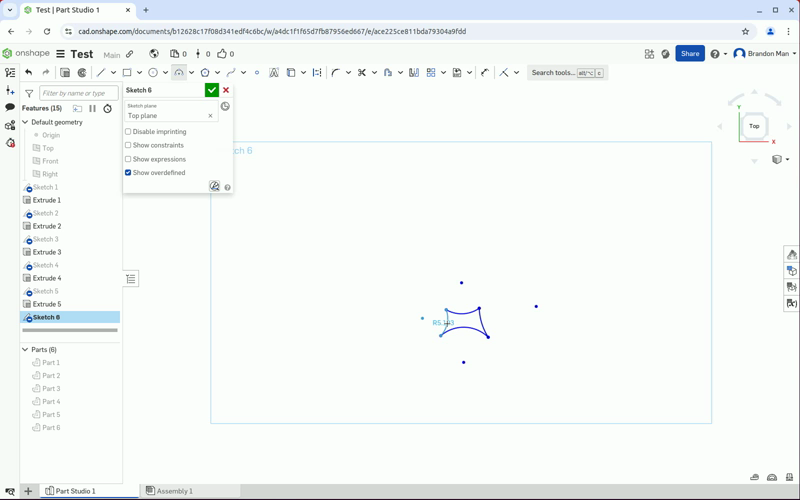
click(447, 323)
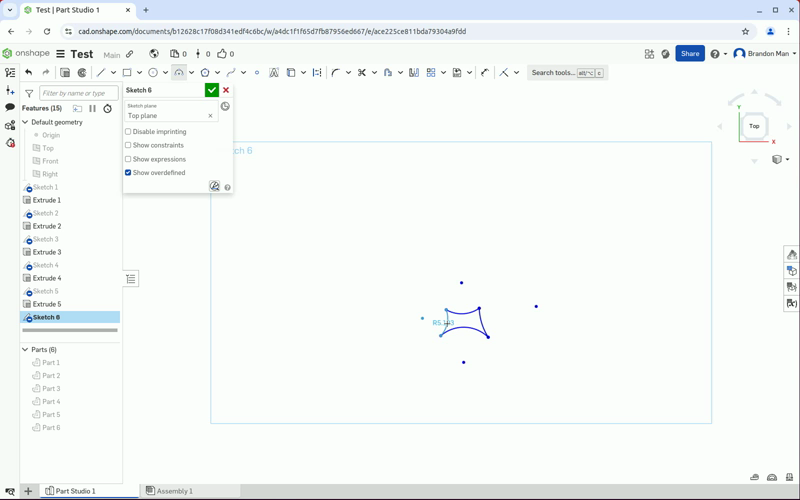
key_up(shift)
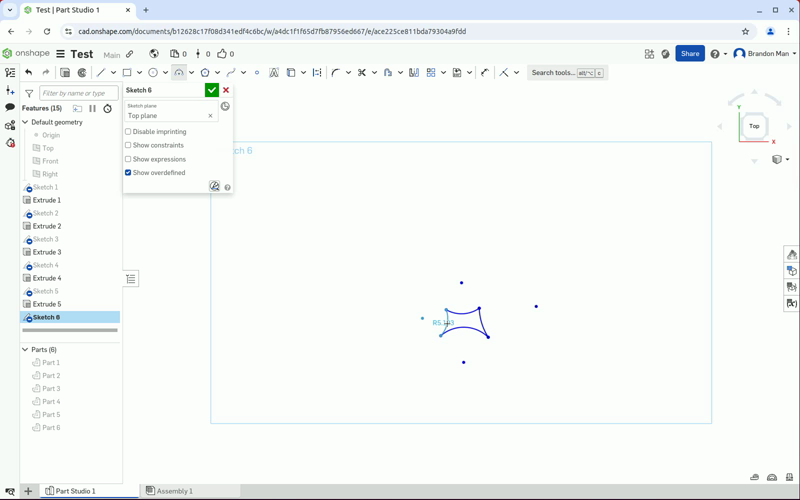
key(esc)
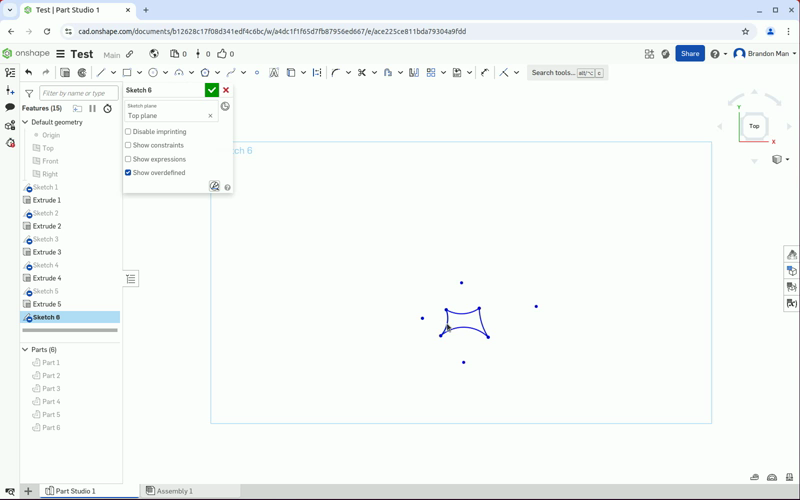
mouse_move(451, 323)
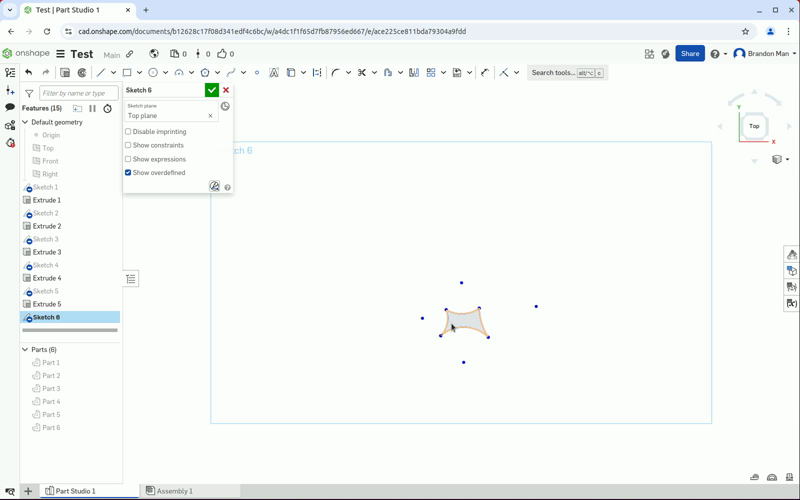
scroll(6)
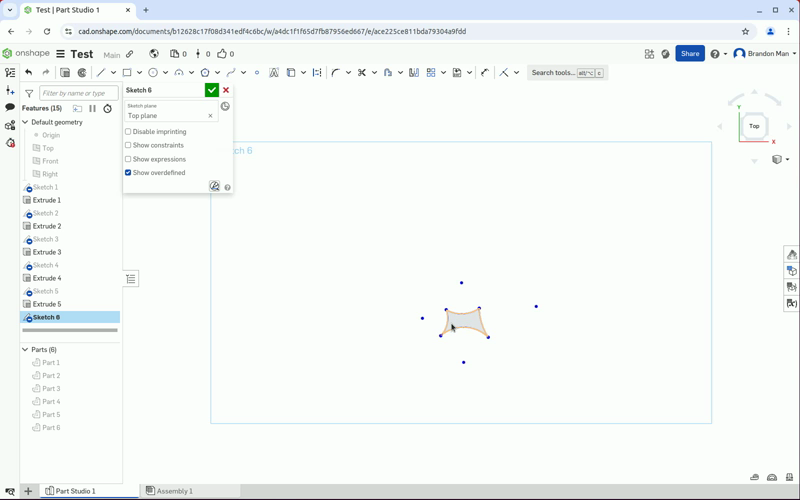
scroll(6)
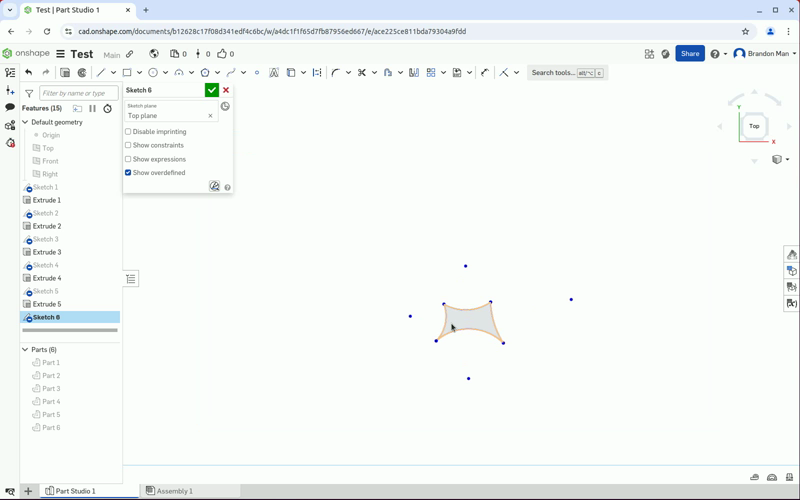
scroll(6)
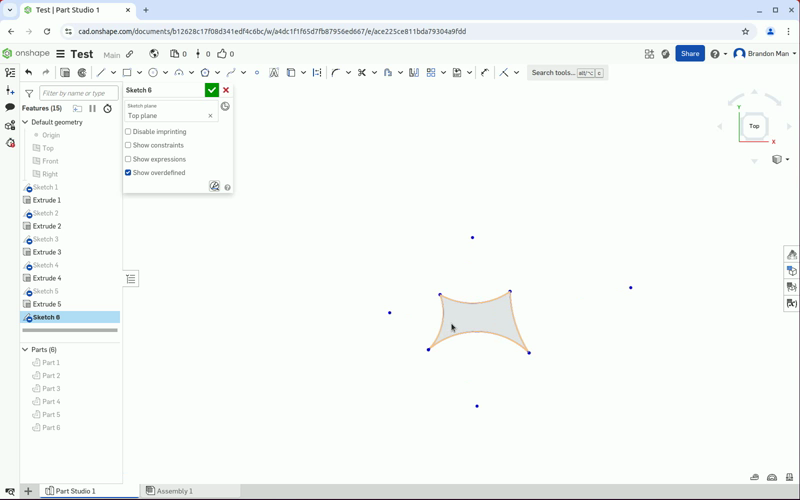
scroll(6)
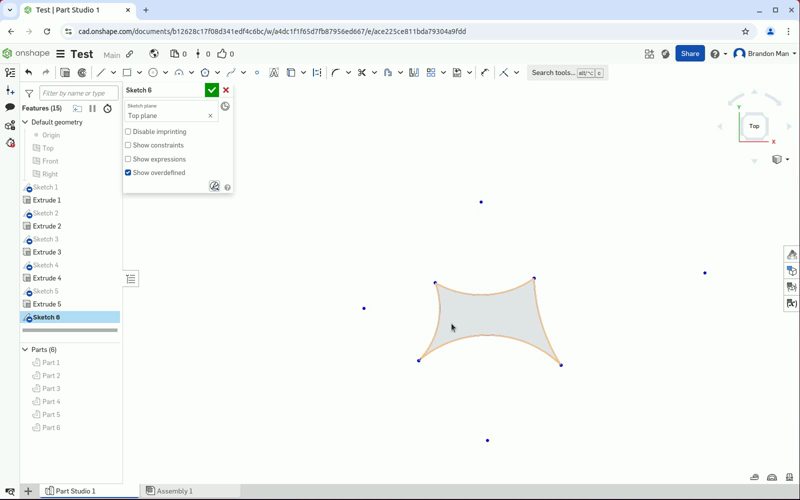
scroll(6)
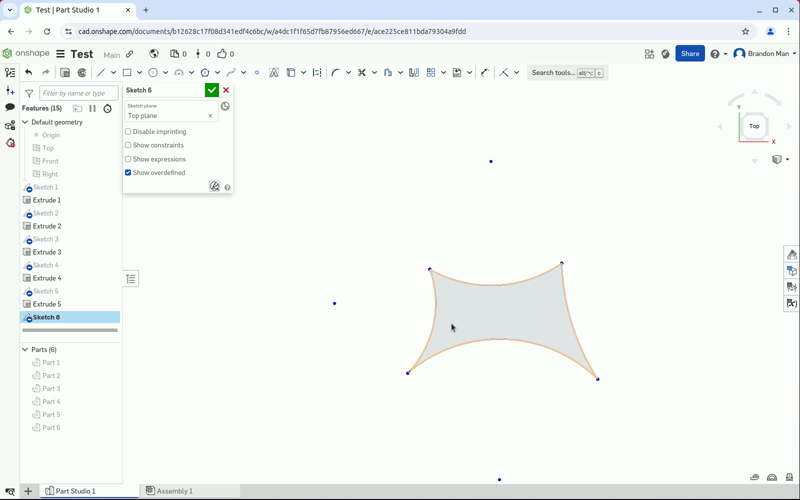
scroll(6)
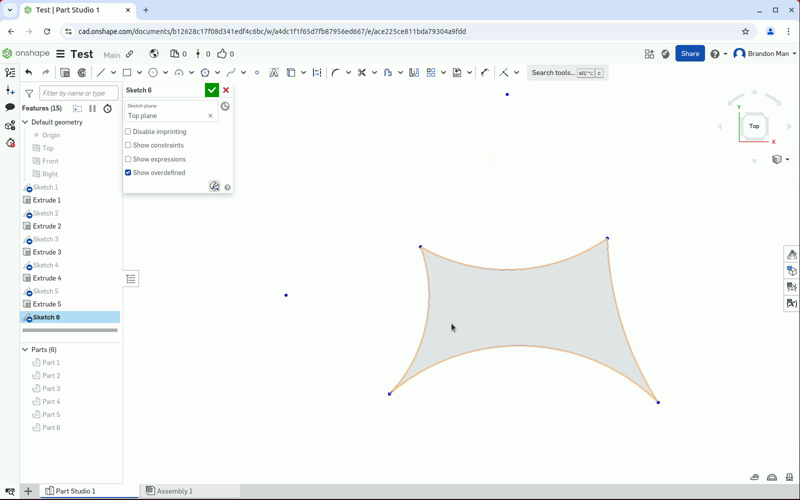
scroll(6)
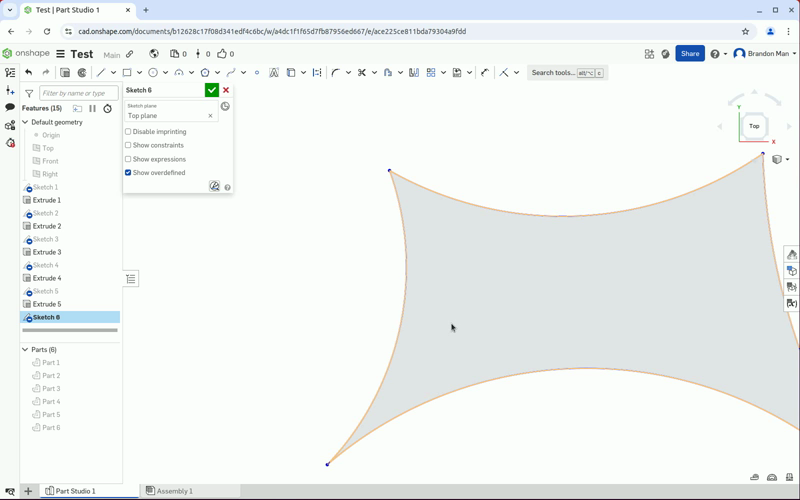
click(451, 323)
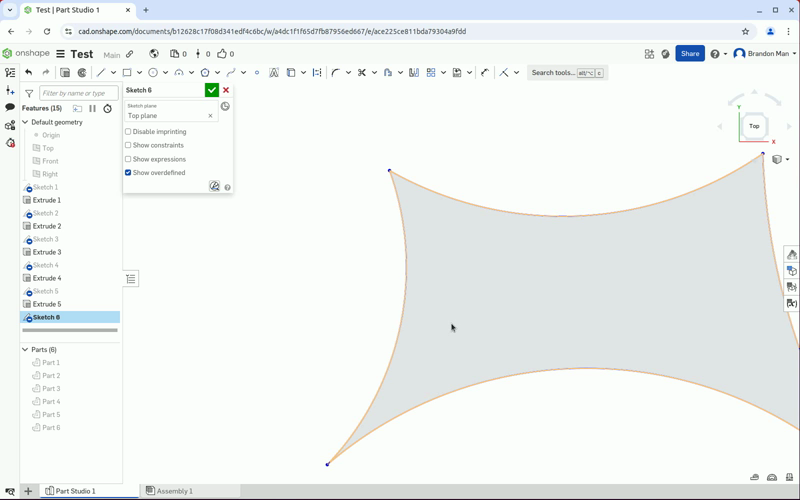
scroll(-6)
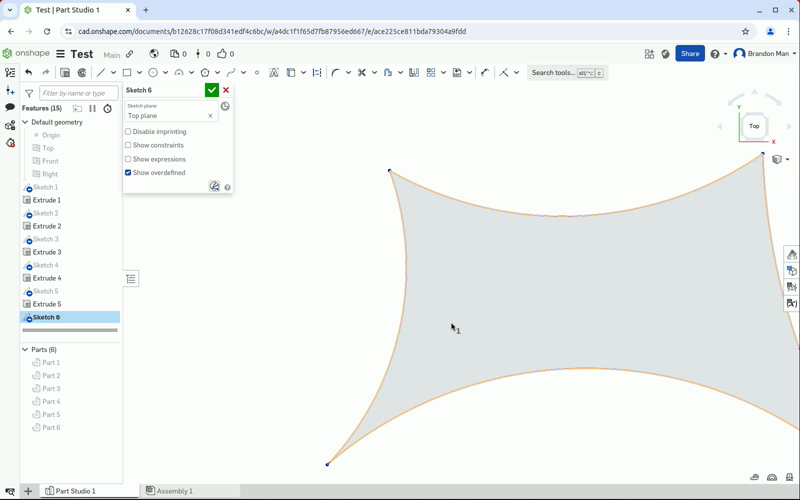
scroll(-6)
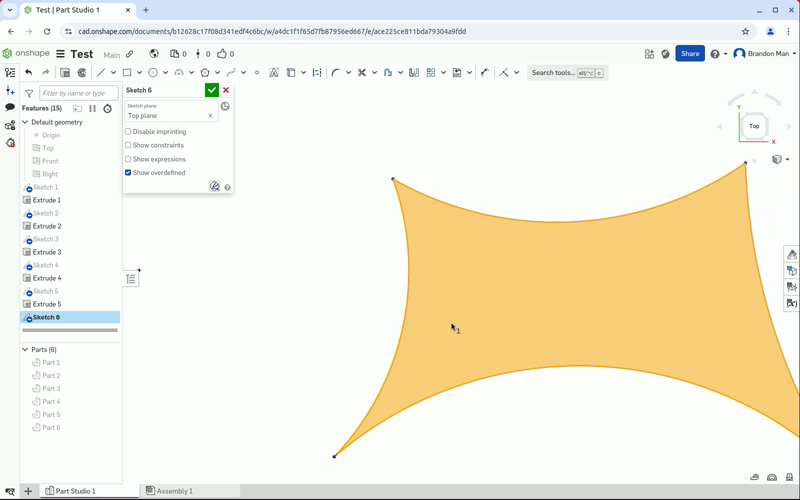
scroll(-6)
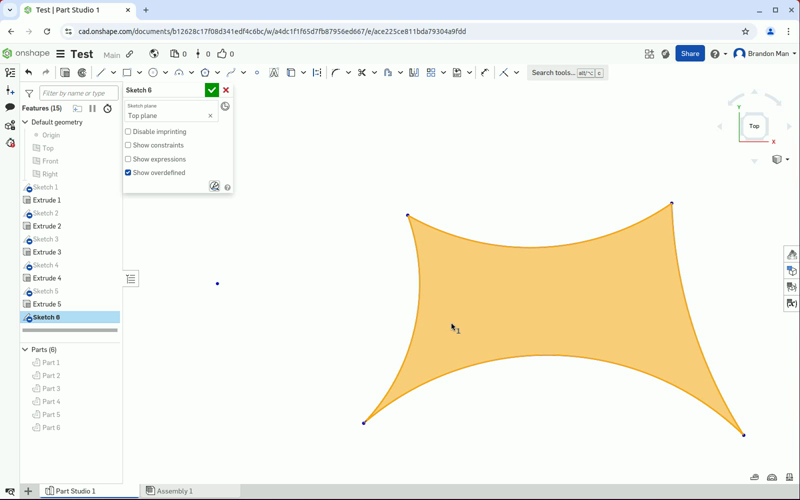
scroll(-6)
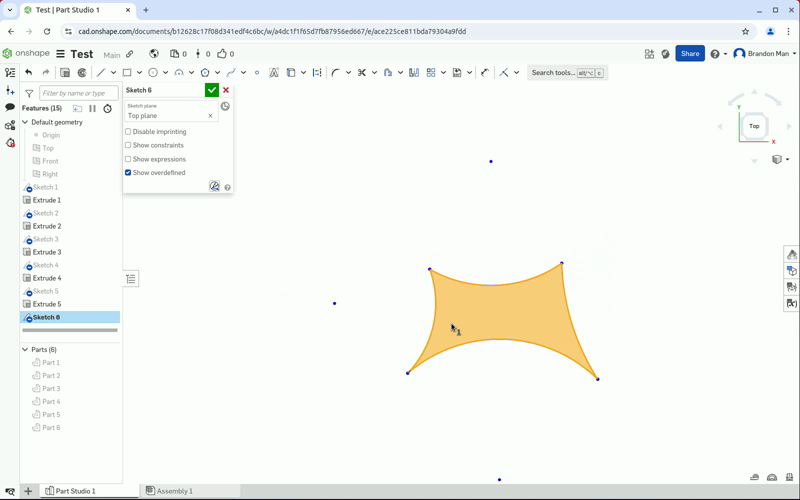
scroll(-6)
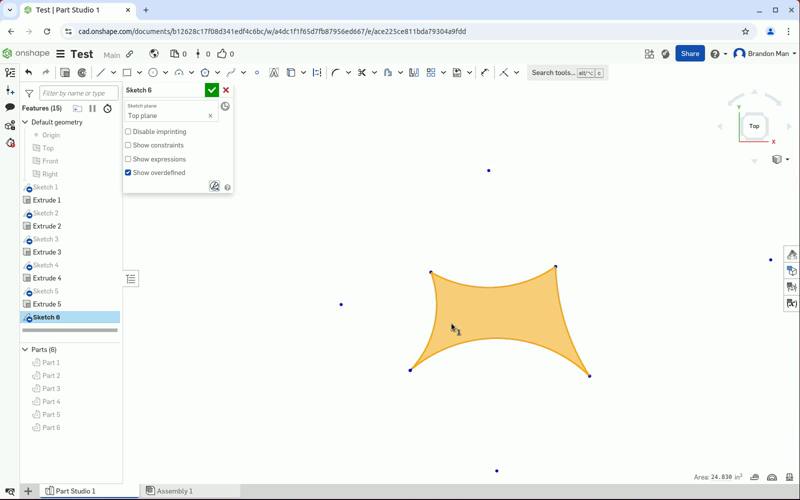
scroll(-6)
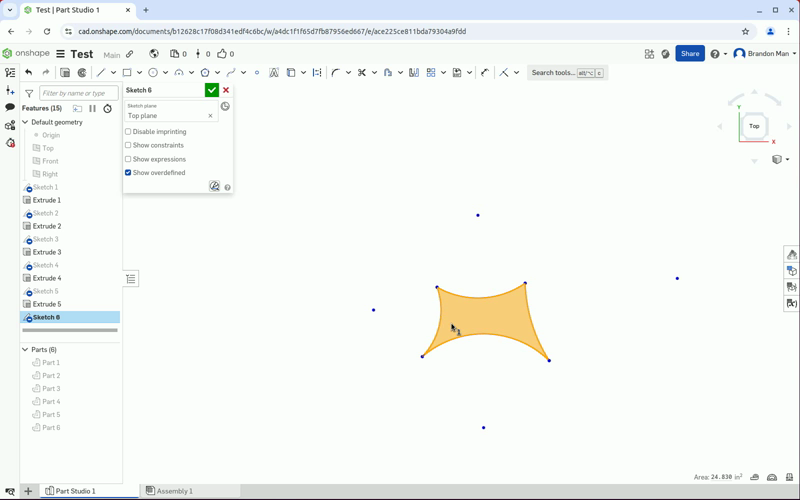
scroll(-6)
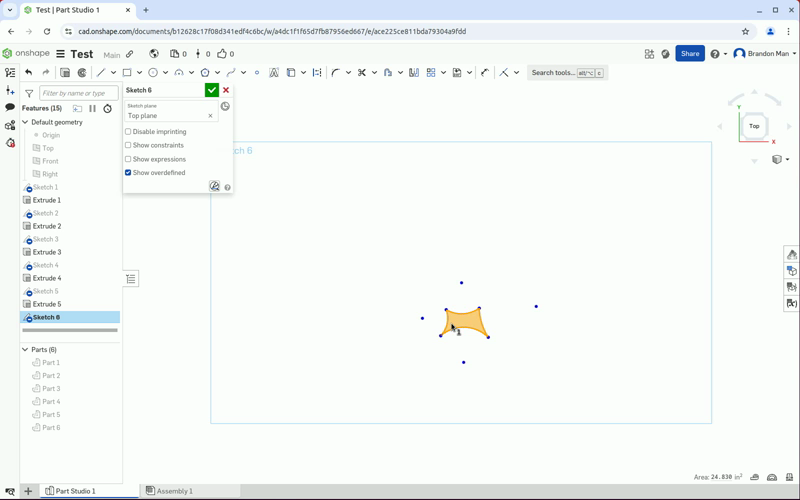
mouse_move(73, 352)
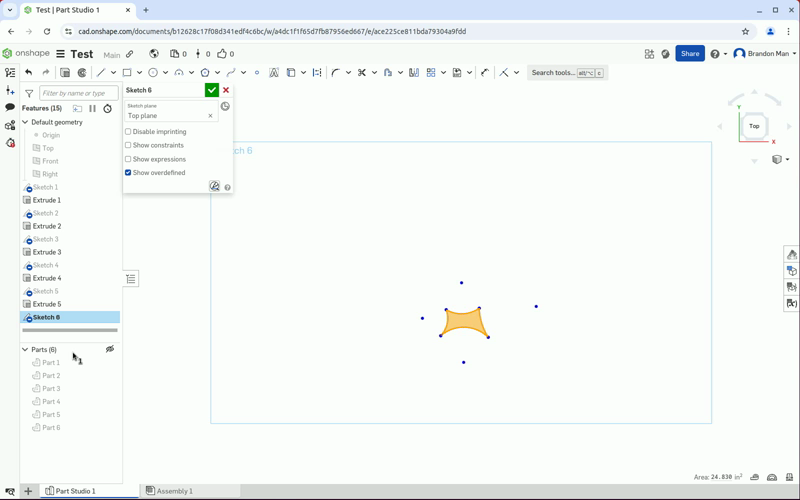
key(shift+y)
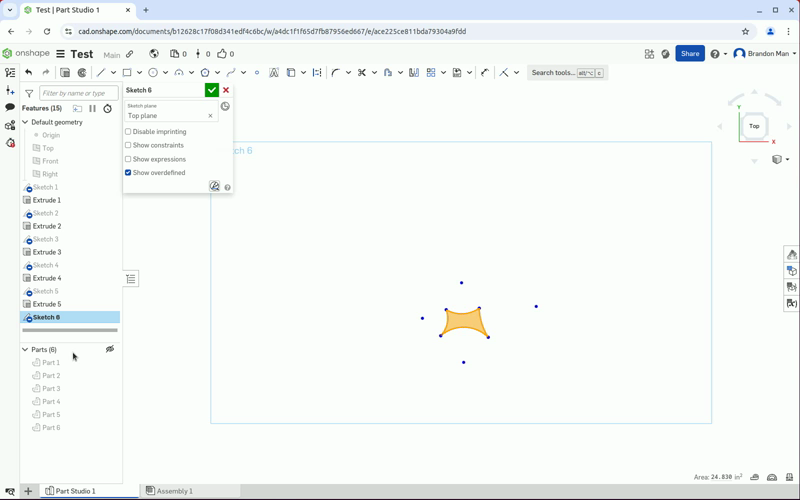
key(shift+e)
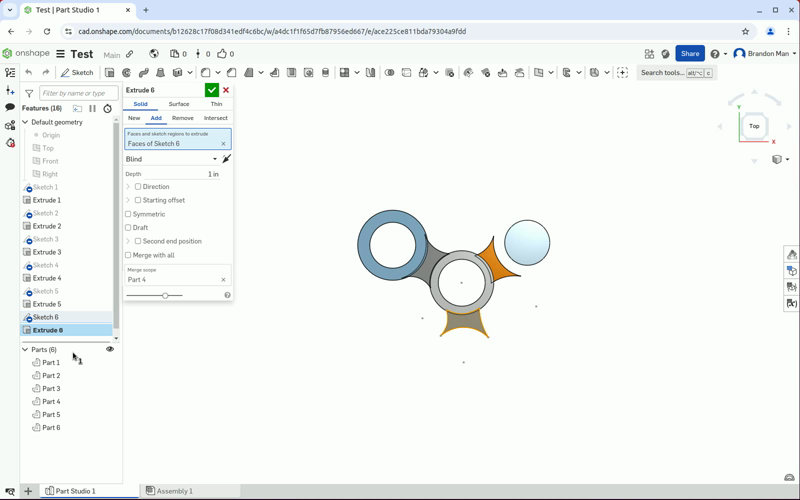
mouse_move(143, 106)
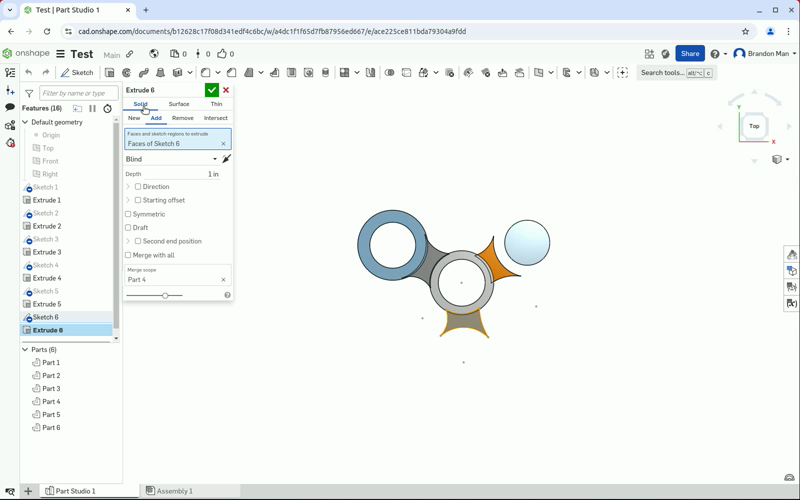
click(143, 106)
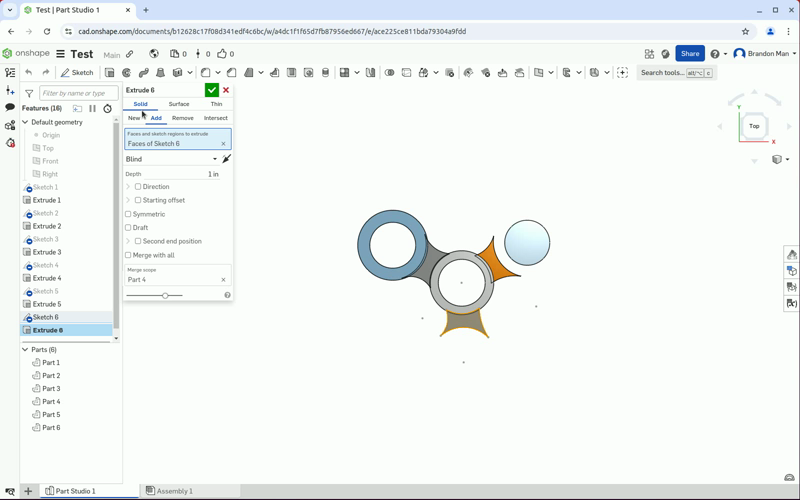
mouse_move(137, 120)
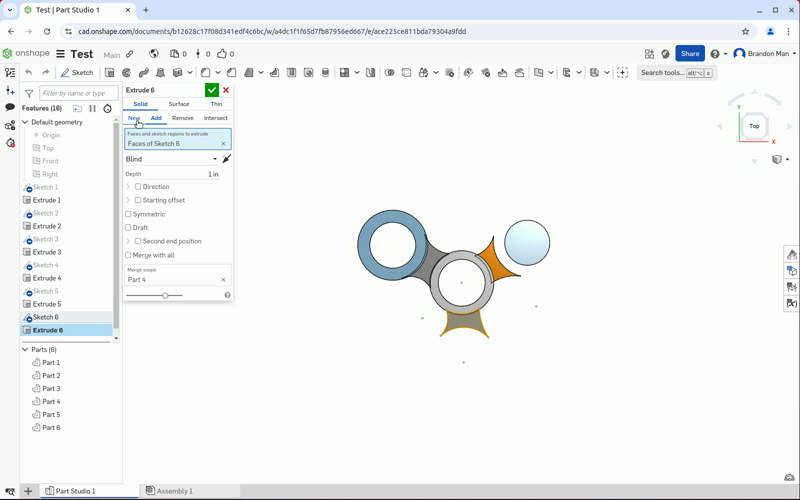
click(137, 120)
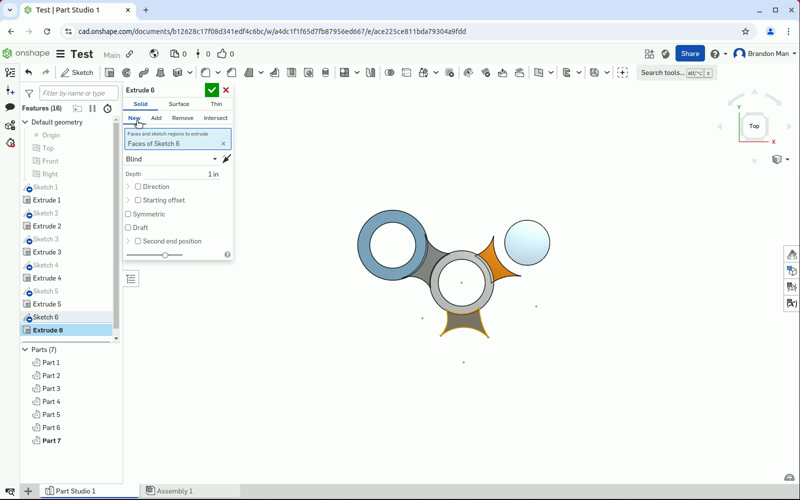
key(tab, 4)
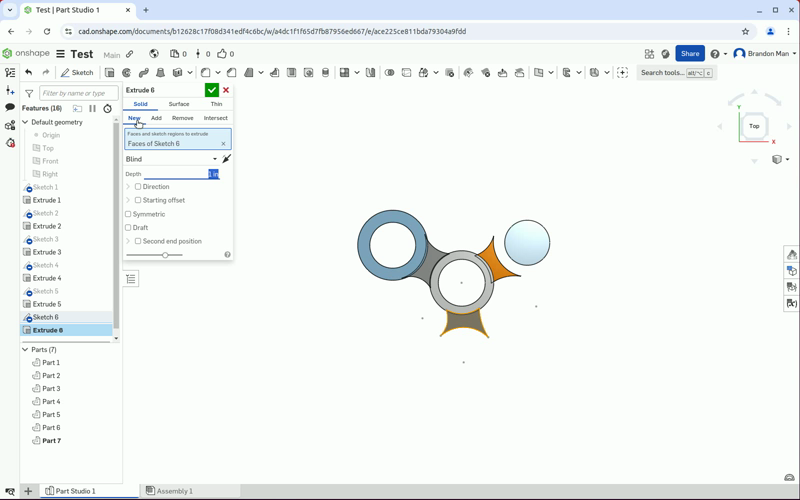
text(2.648)
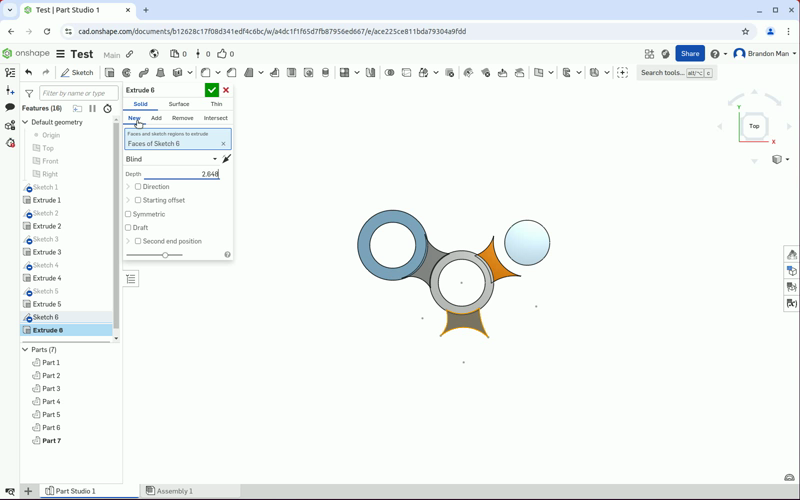
key(enter)
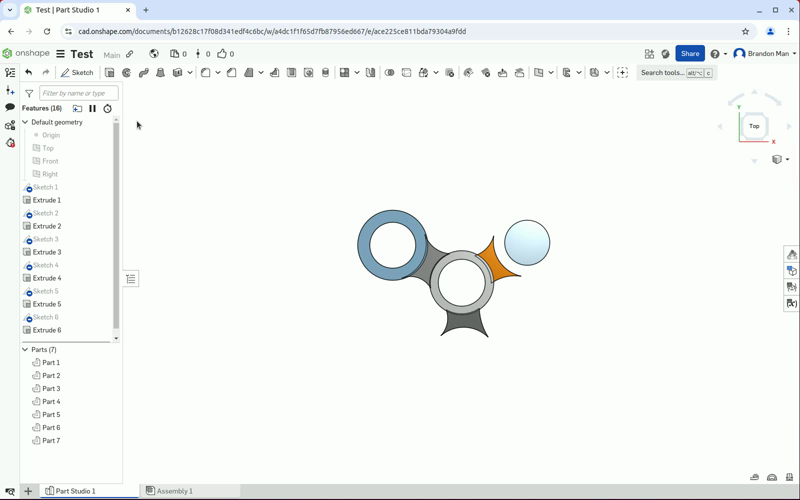
key(shift+h)
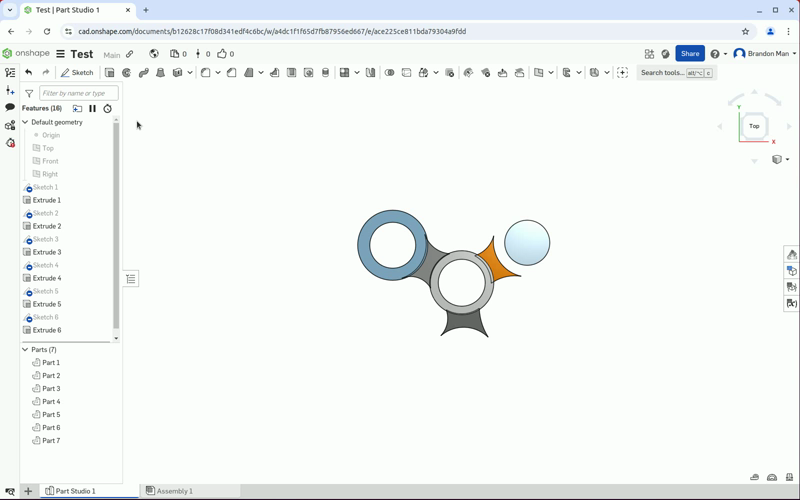
key(shift+h)
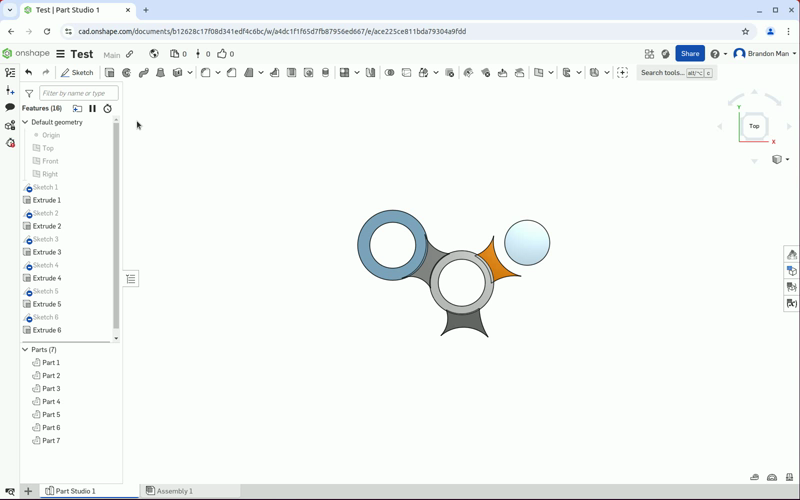
mouse_move(69, 189)
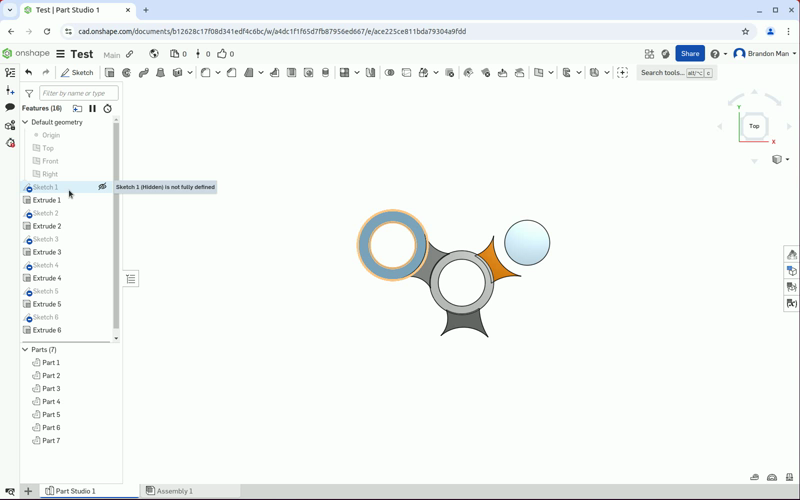
click(69, 189)
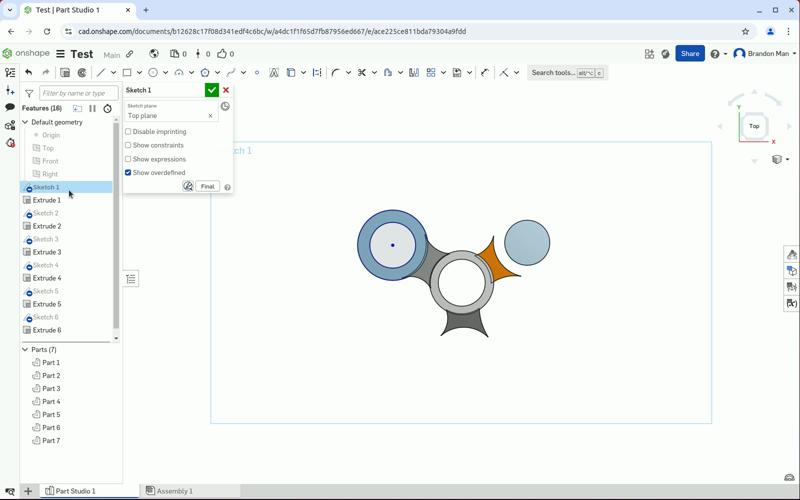
mouse_move(229, 92)
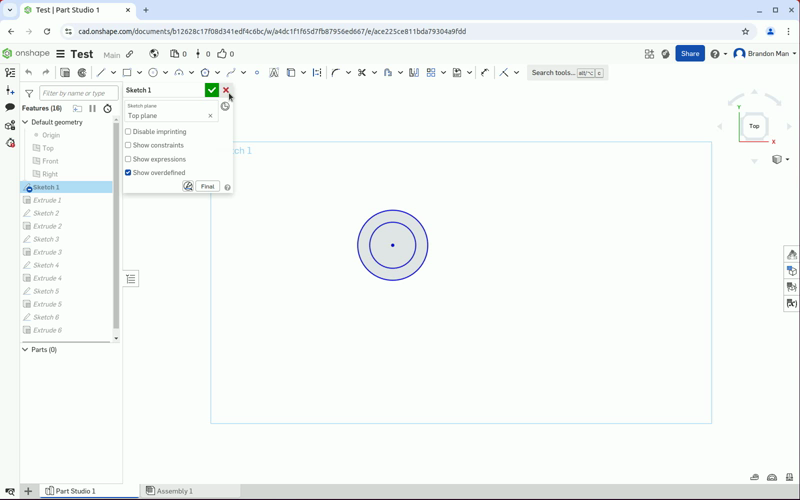
click(229, 92)
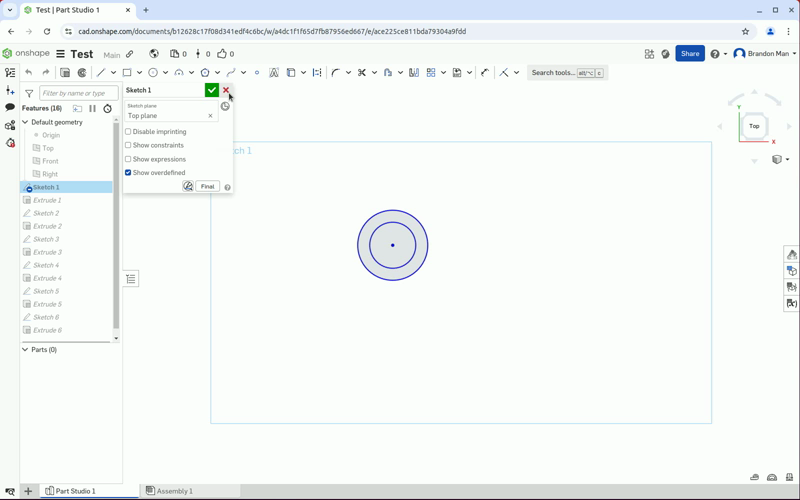
key(shift+s)
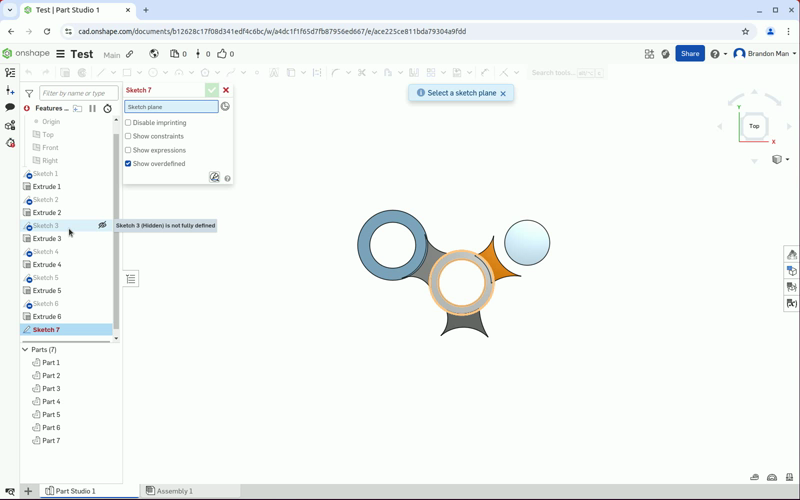
scroll(3)
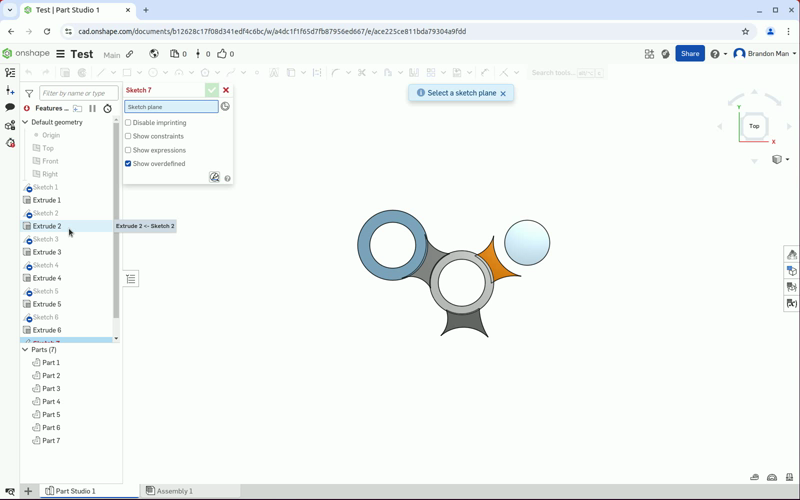
mouse_move(69, 150)
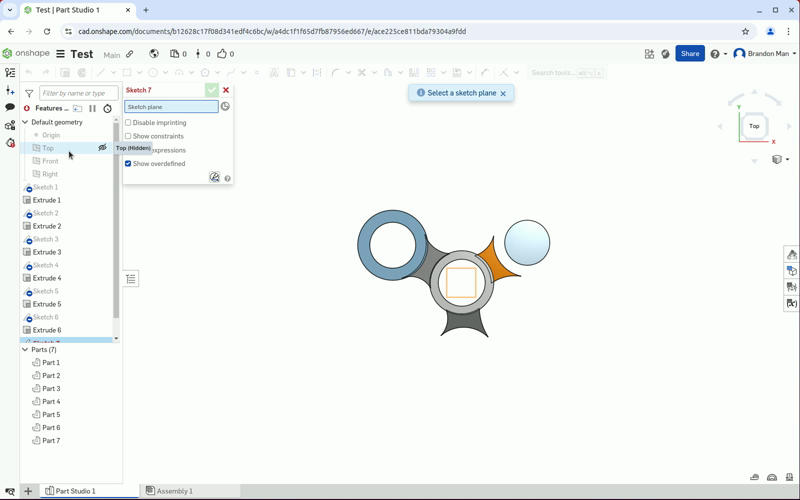
click(69, 150)
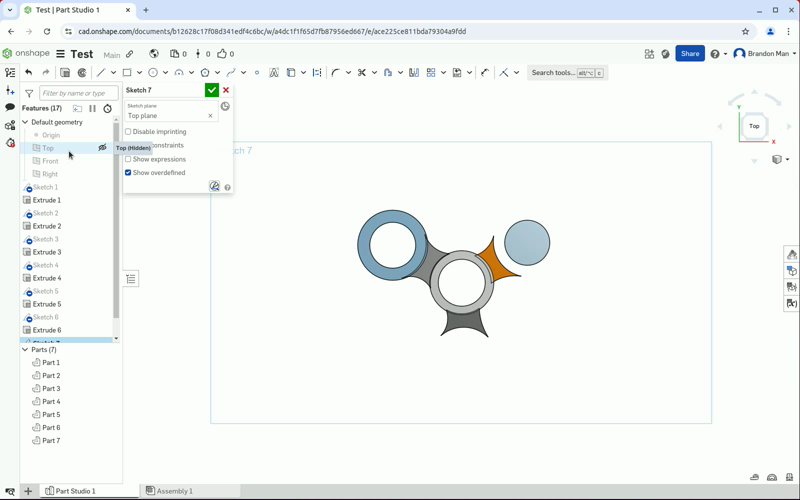
mouse_move(73, 352)
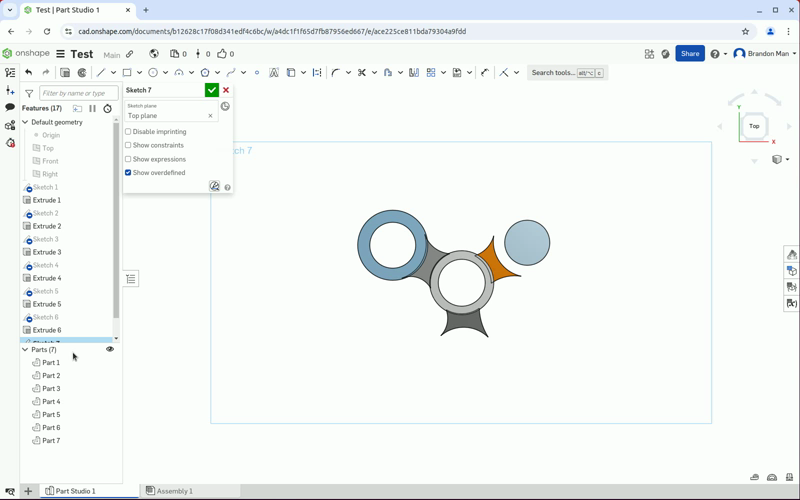
key(y)
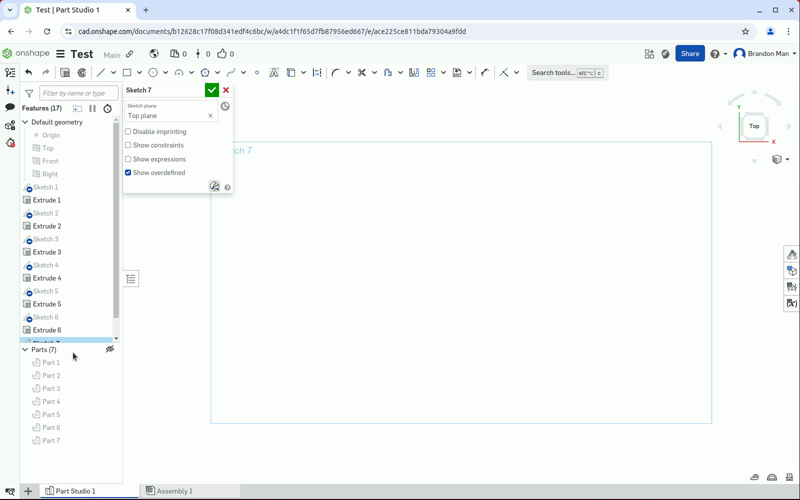
key(c)
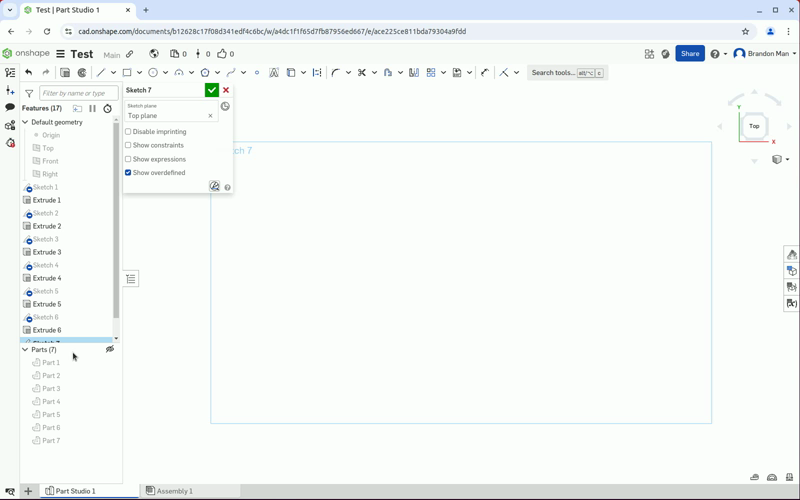
key_down(shift)
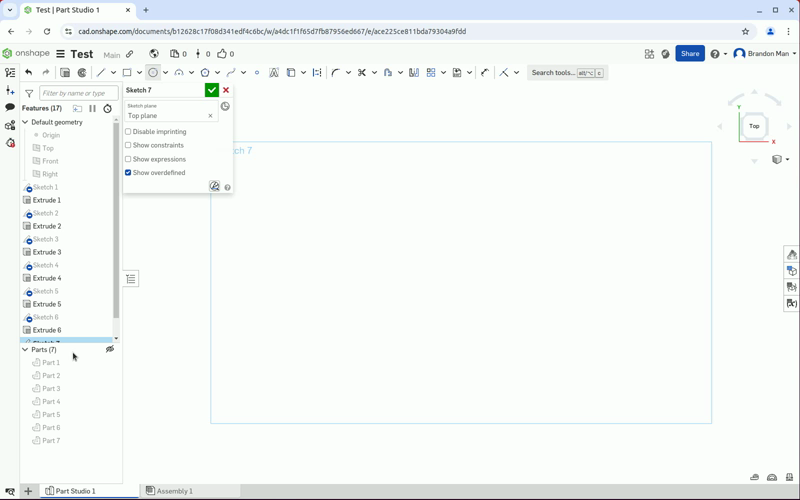
mouse_move(464, 361)
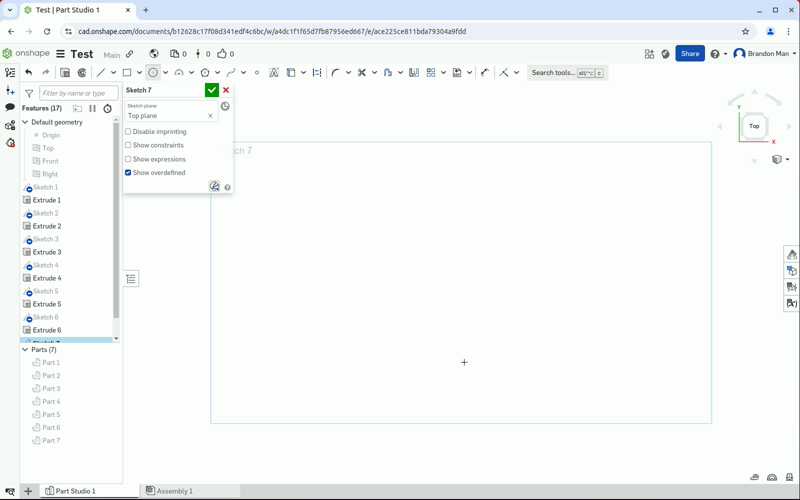
click(464, 361)
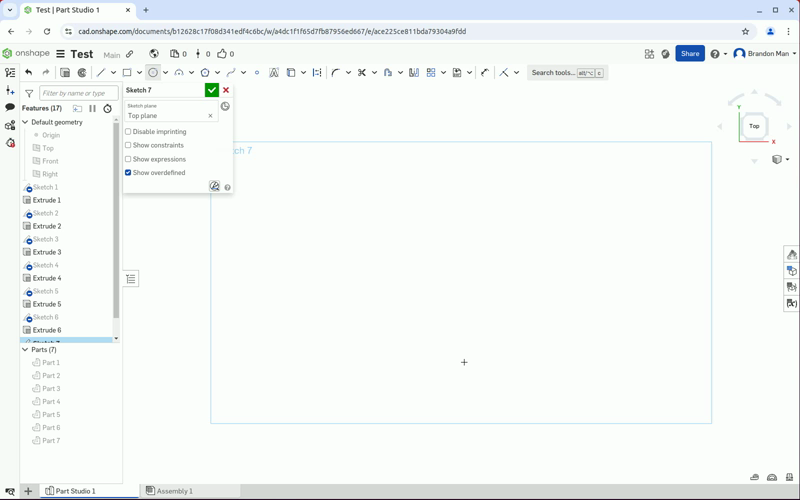
key_up(shift)
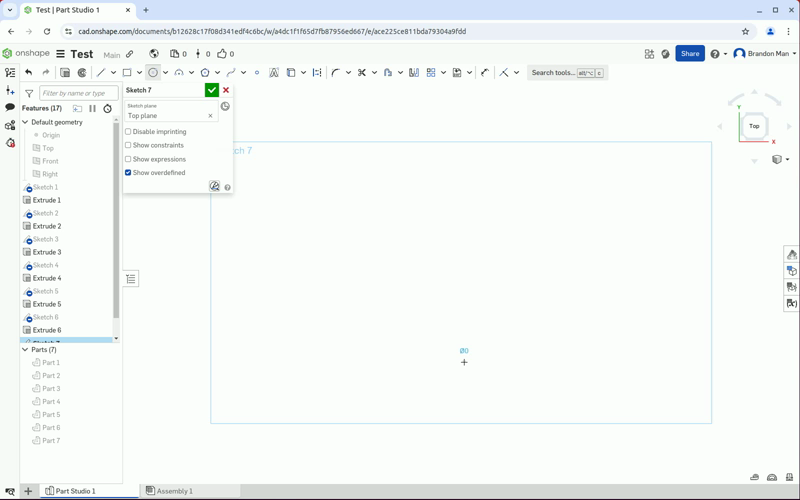
mouse_move(499, 361)
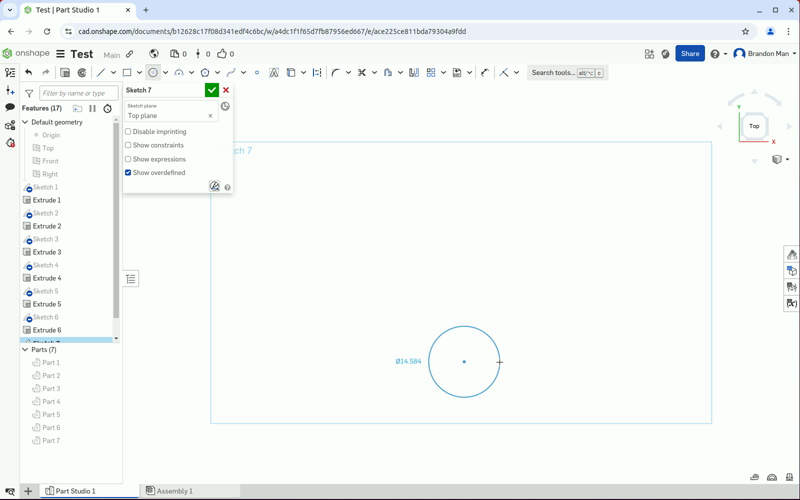
click(499, 361)
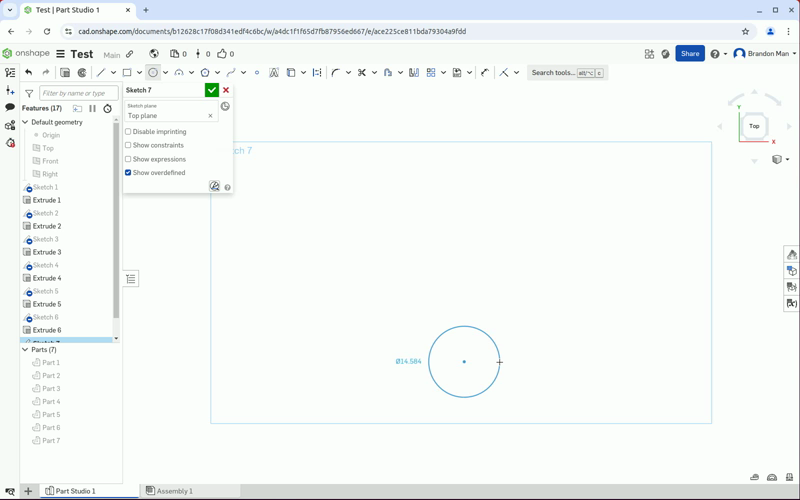
key(esc)
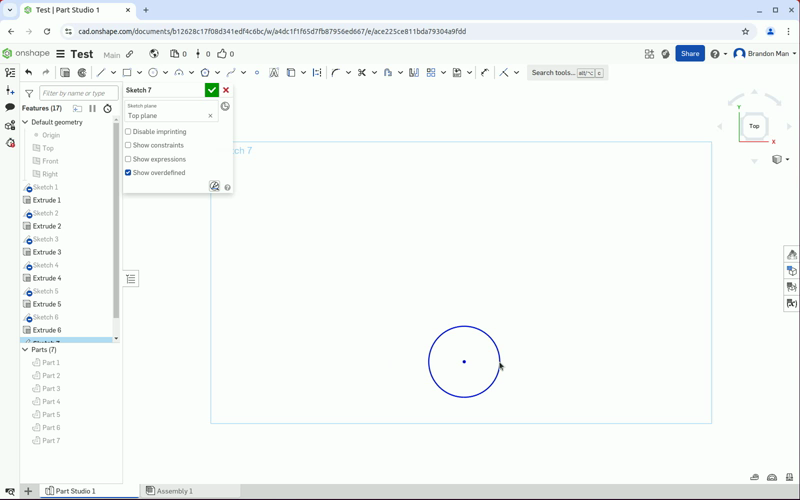
key(c)
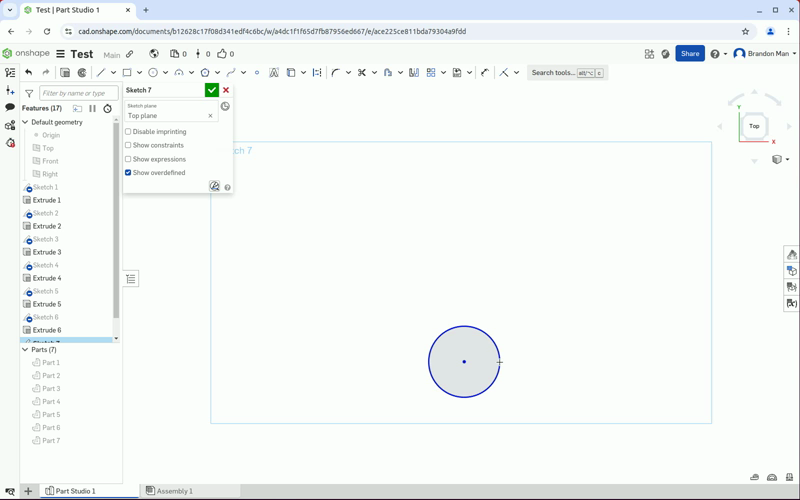
key_down(shift)
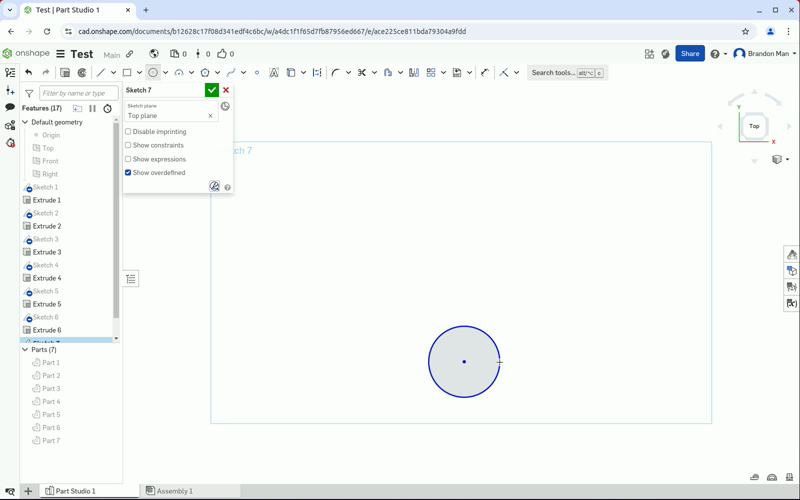
mouse_move(464, 361)
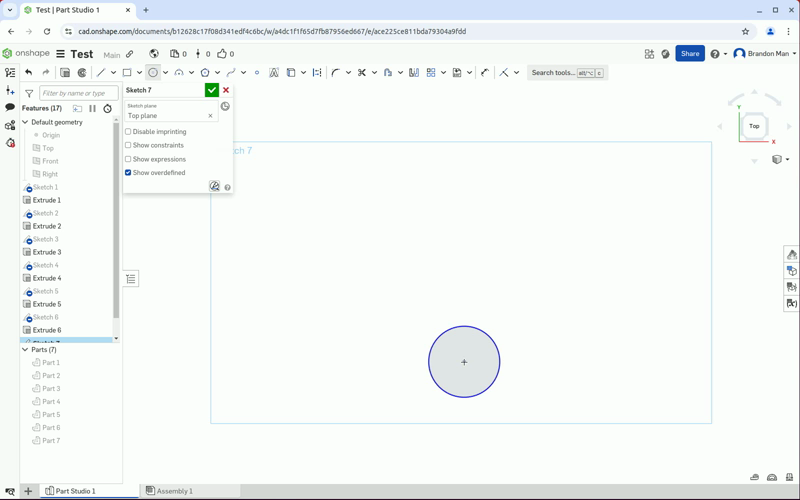
click(464, 361)
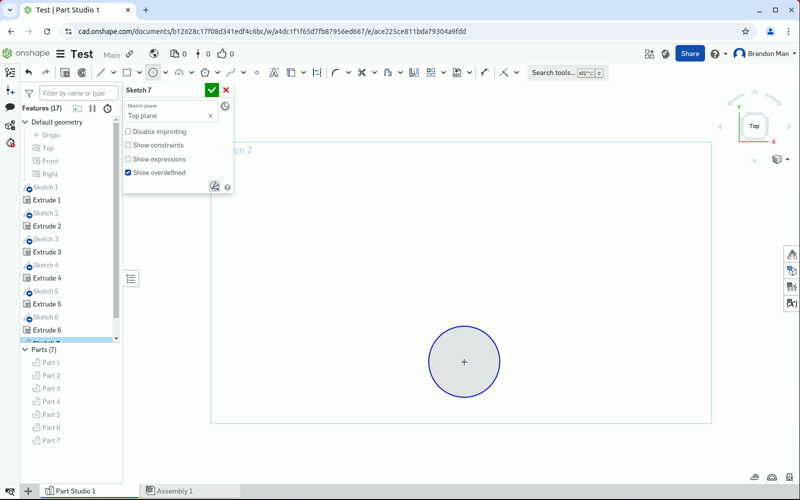
key_up(shift)
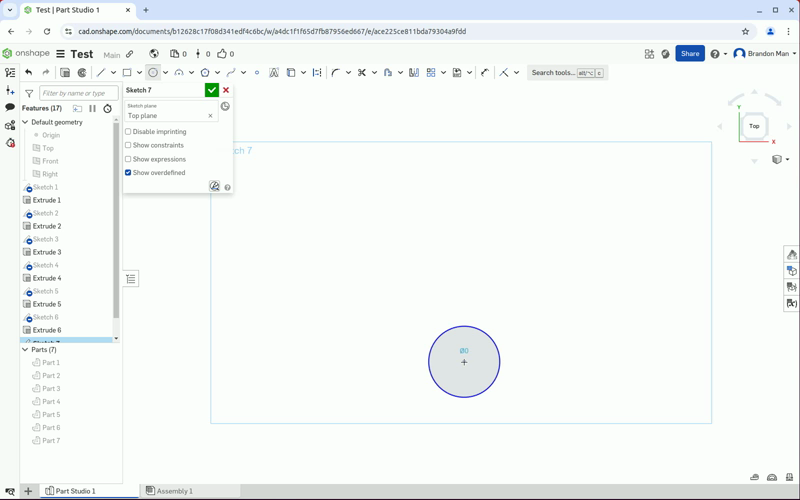
mouse_move(487, 361)
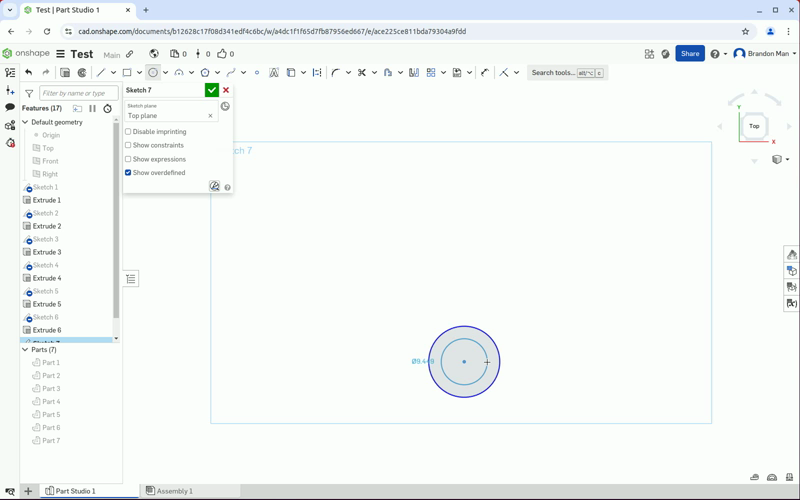
click(487, 361)
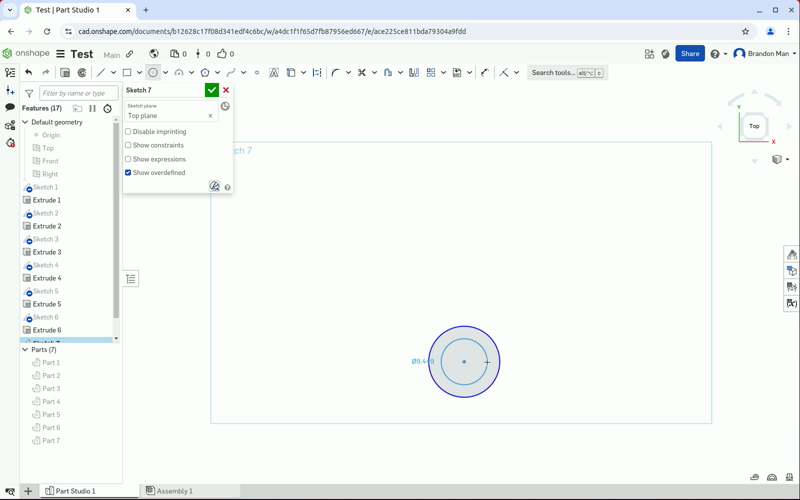
key(esc)
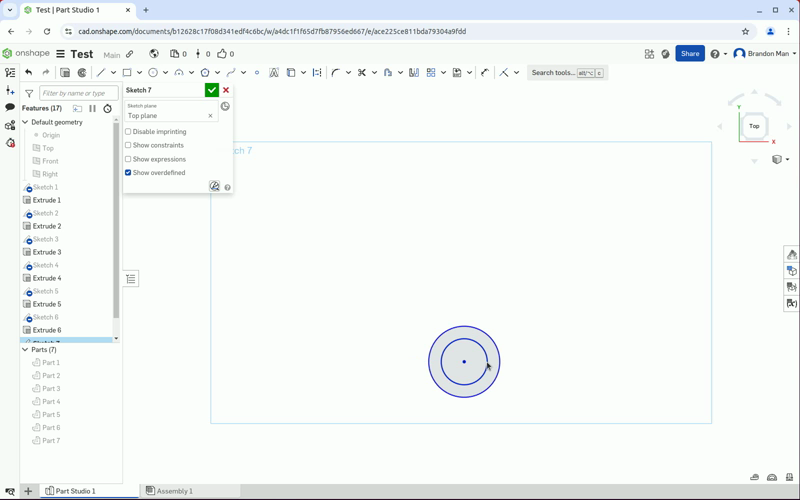
mouse_move(435, 376)
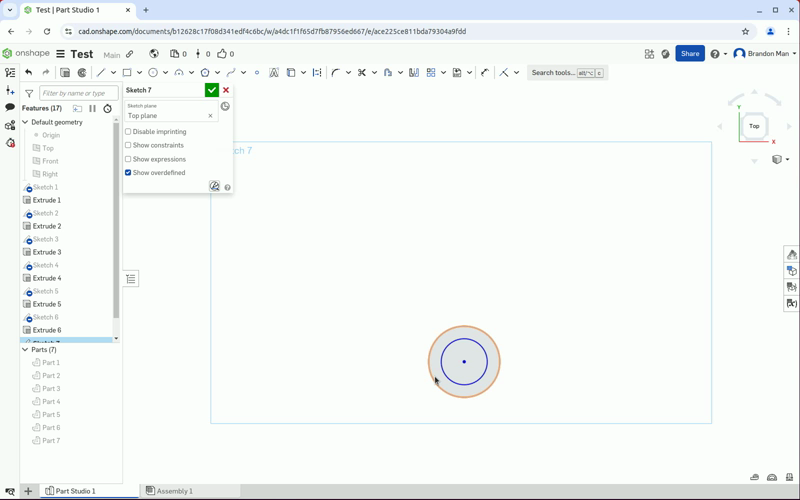
click(435, 376)
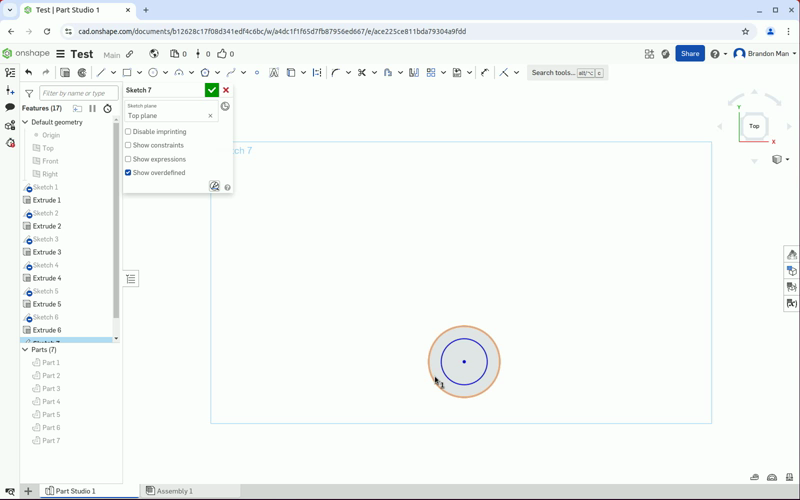
mouse_move(73, 352)
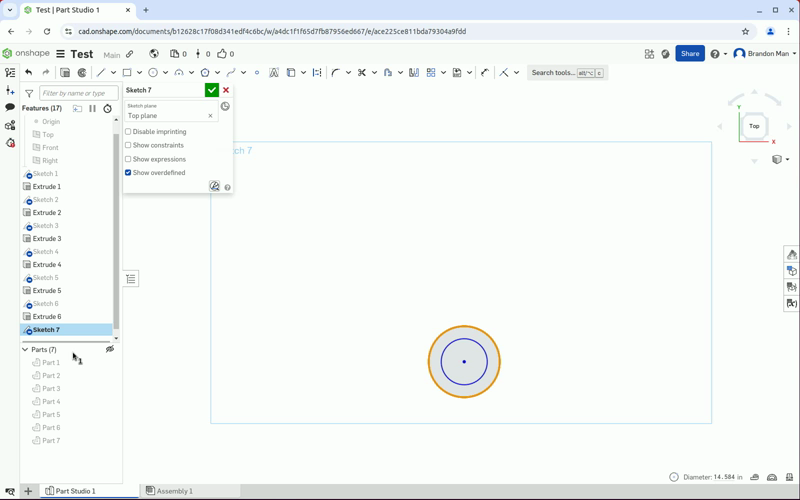
key(shift+y)
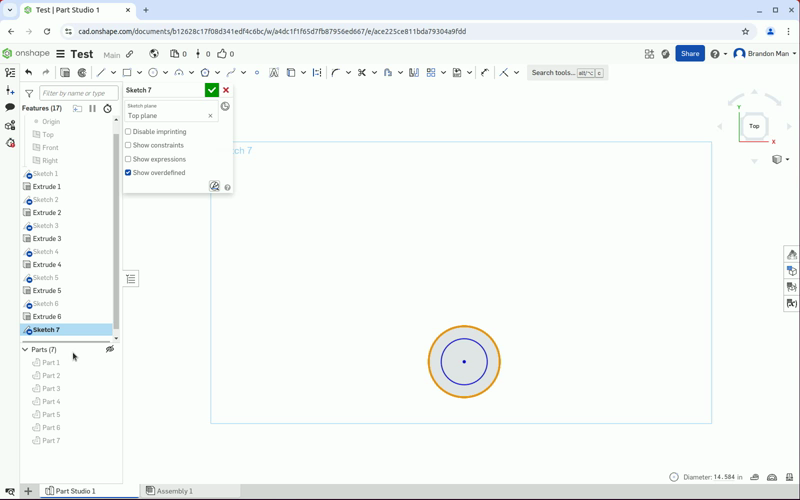
key(shift+e)
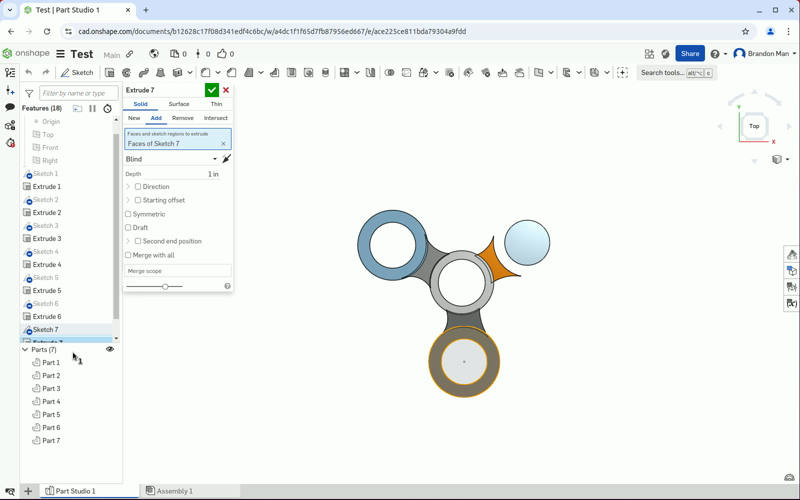
mouse_move(143, 106)
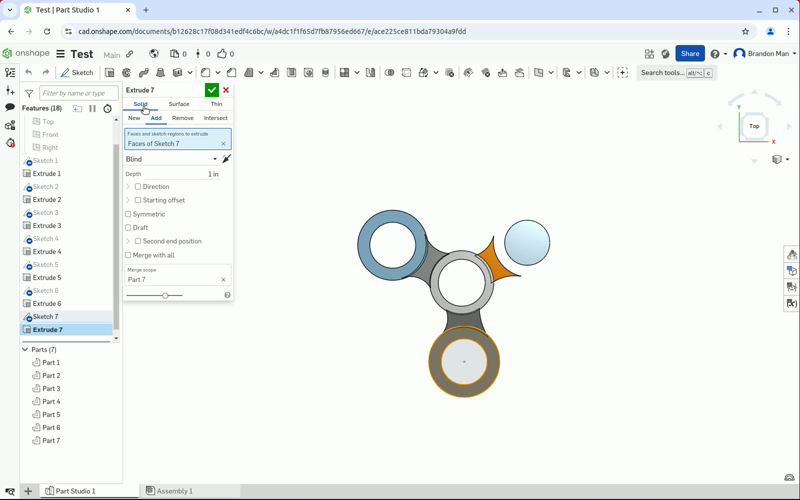
click(143, 106)
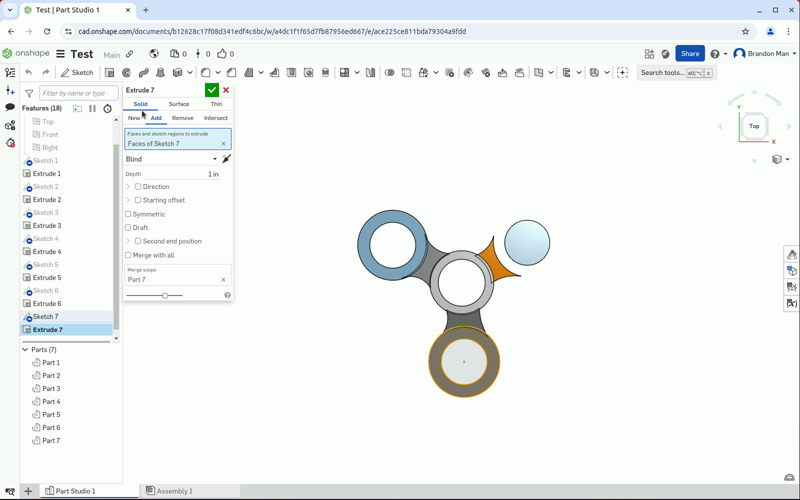
mouse_move(137, 120)
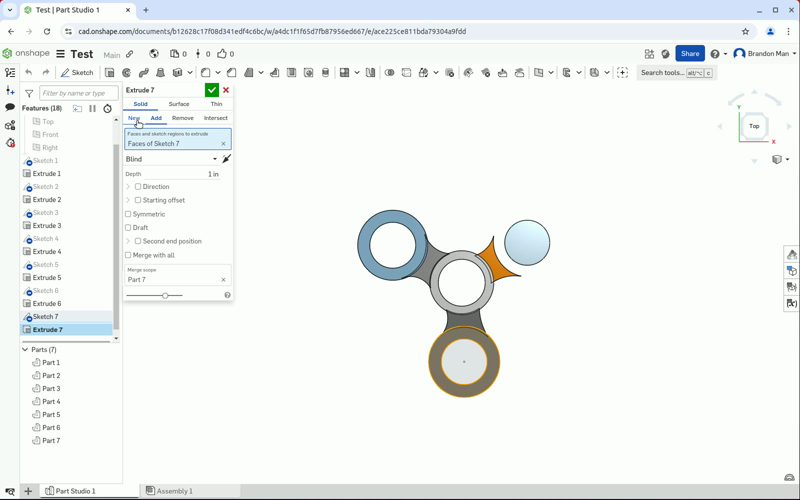
click(137, 120)
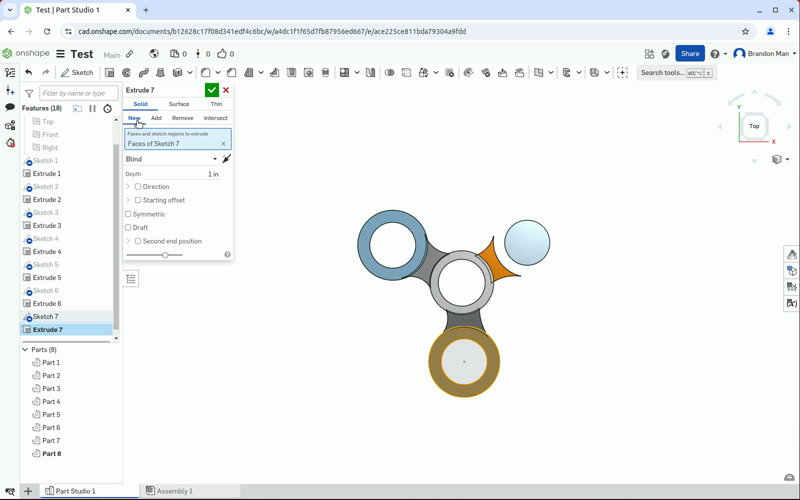
key(tab, 4)
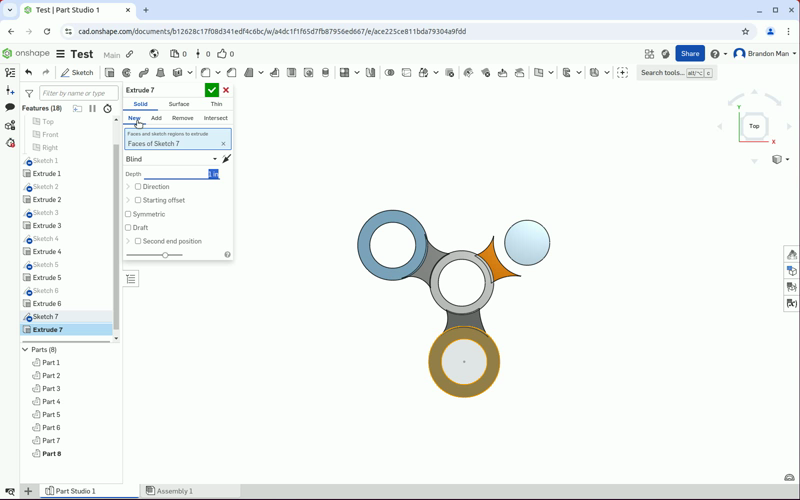
text(2.648)
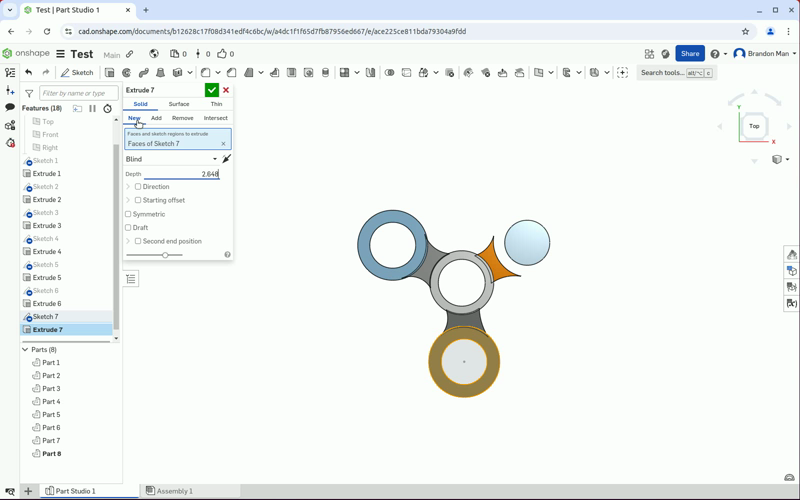
key(enter)
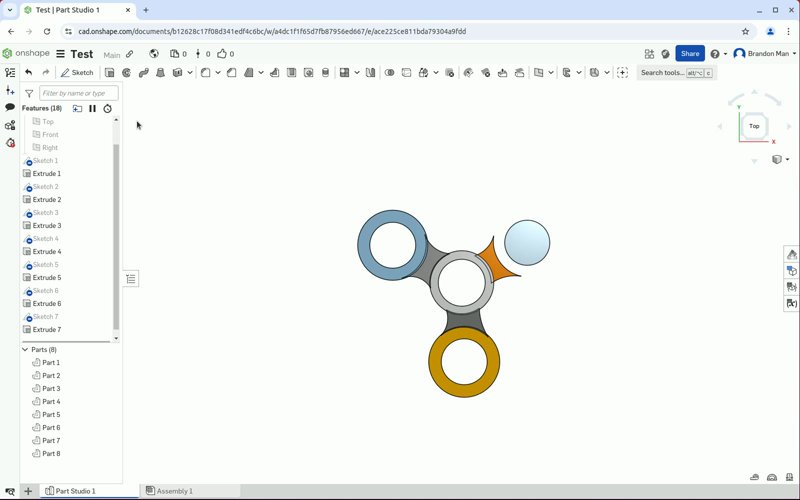
key(shift+h)
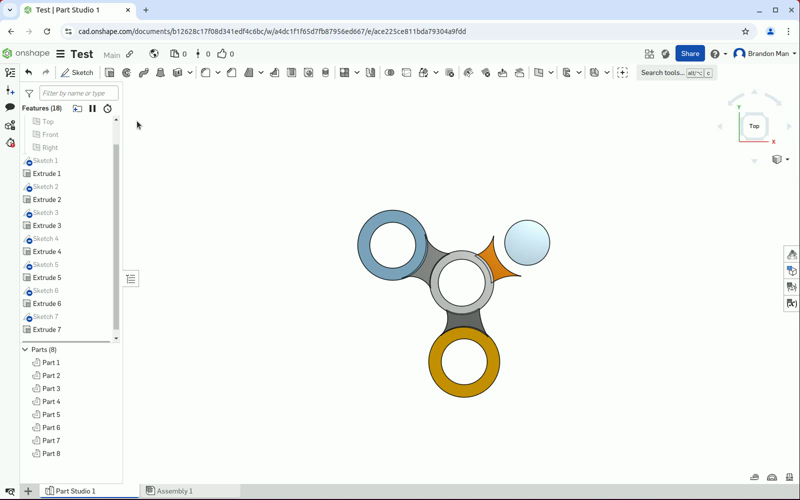
key(shift+h)
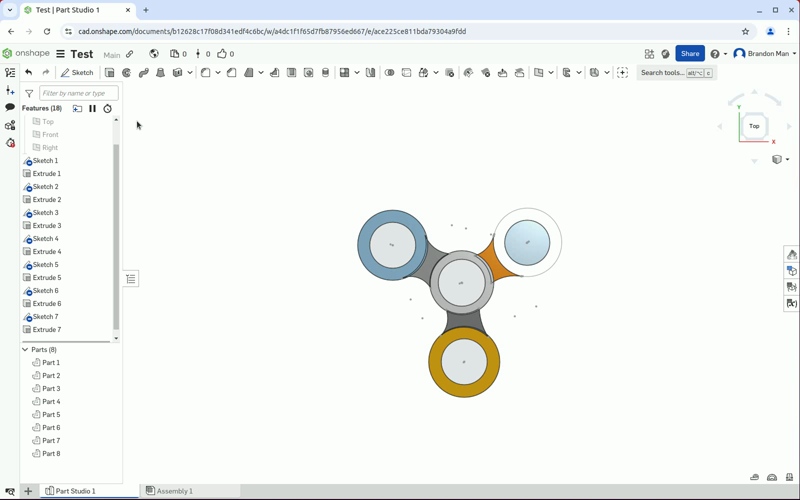
key(shift+7)
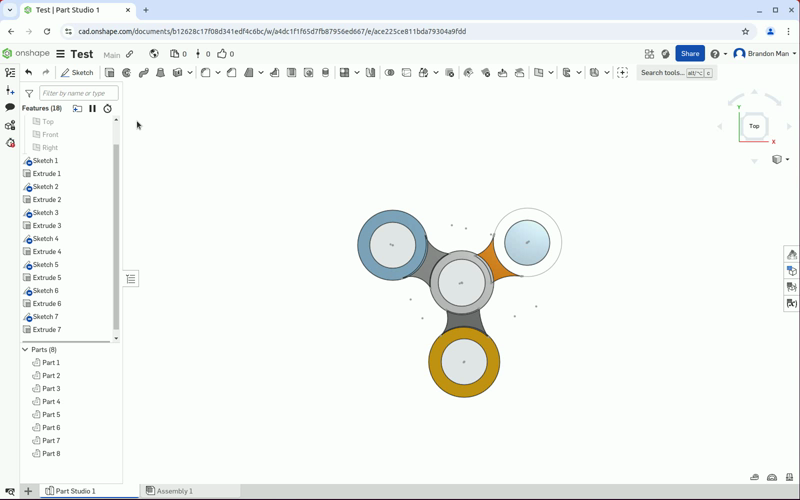
key(up, 3)
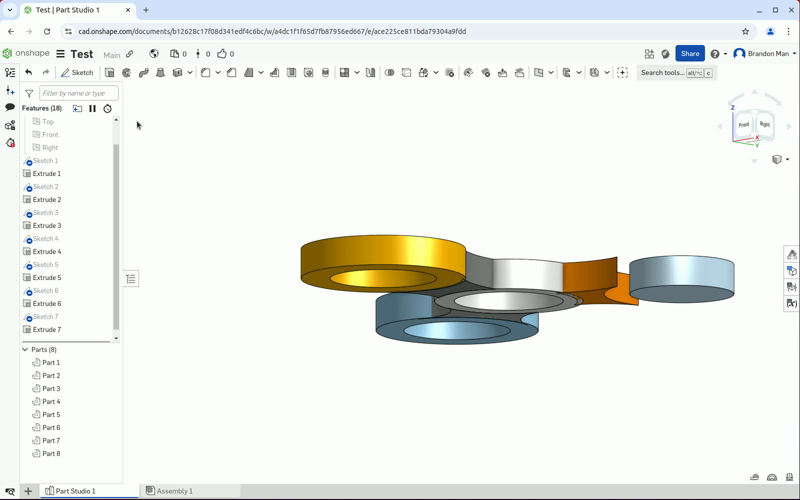
key(left, 3)
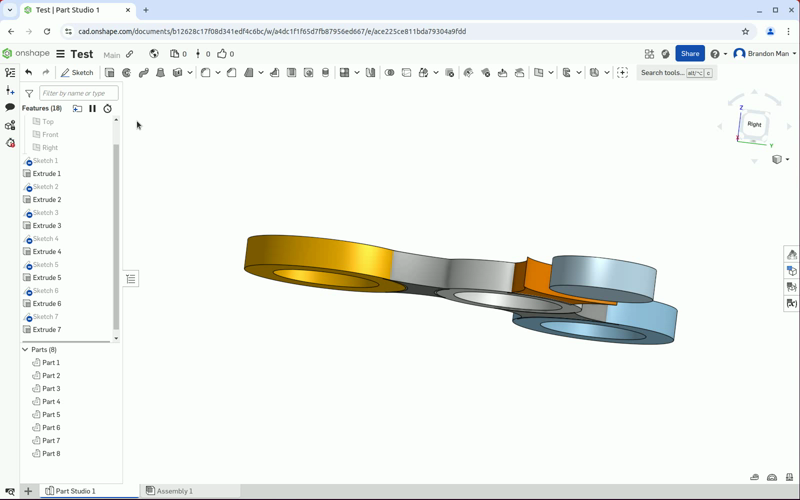
key(right, 3)
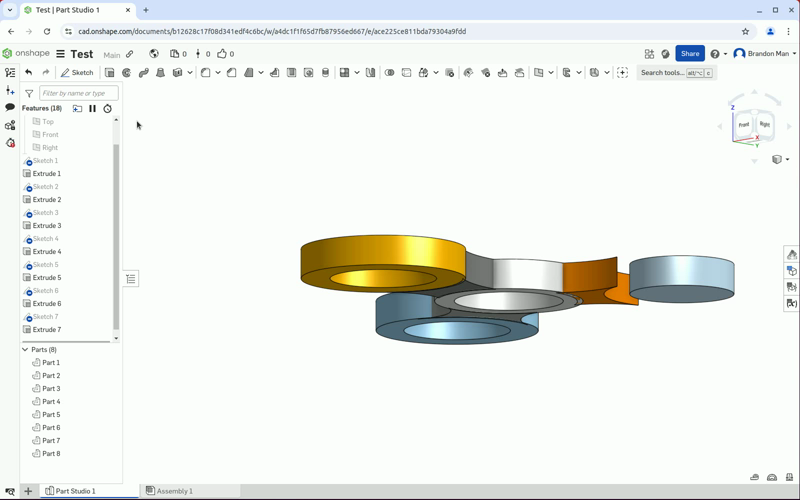
key(down, 3)
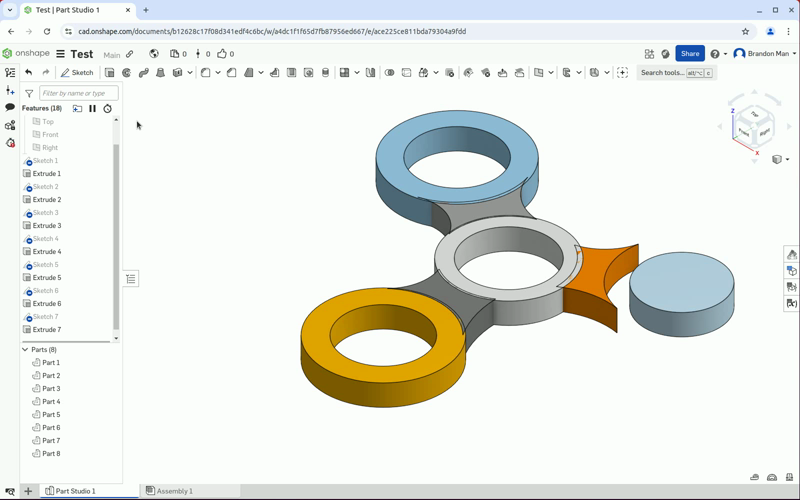
mouse_move(69, 163)
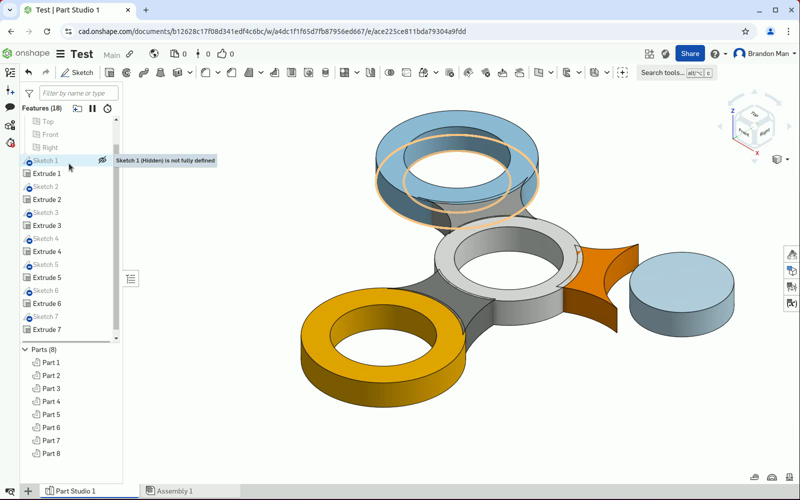
click(69, 163)